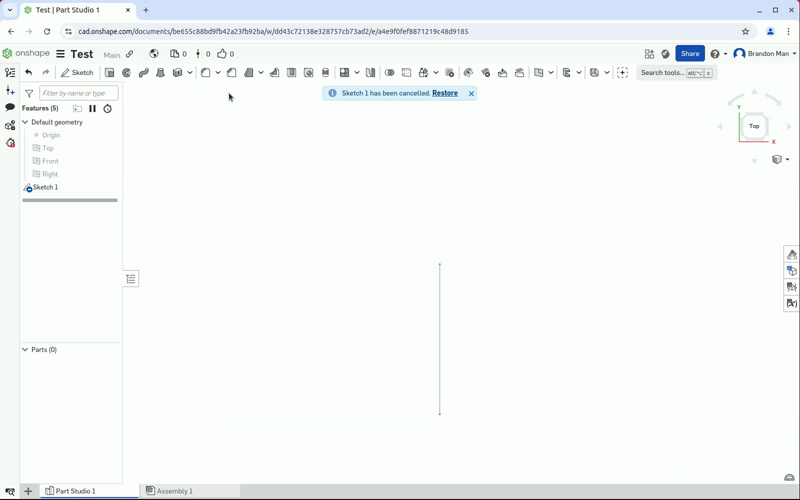
key(shift+h)
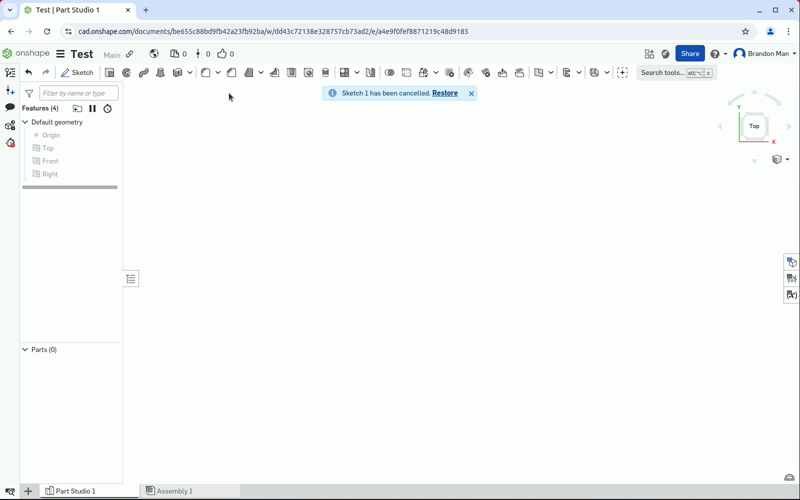
mouse_move(73, 352)
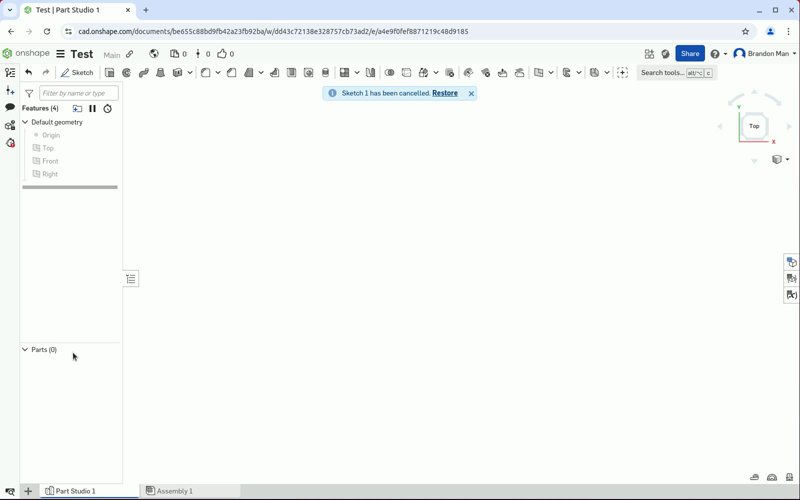
key(y)
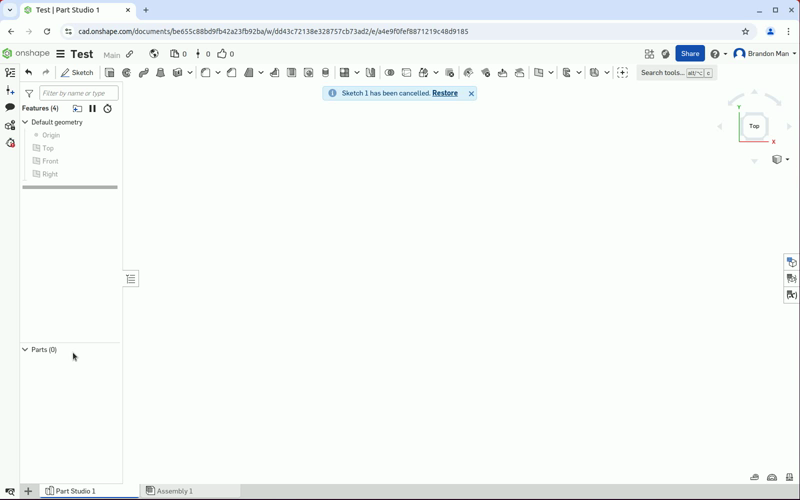
key(shift+p)
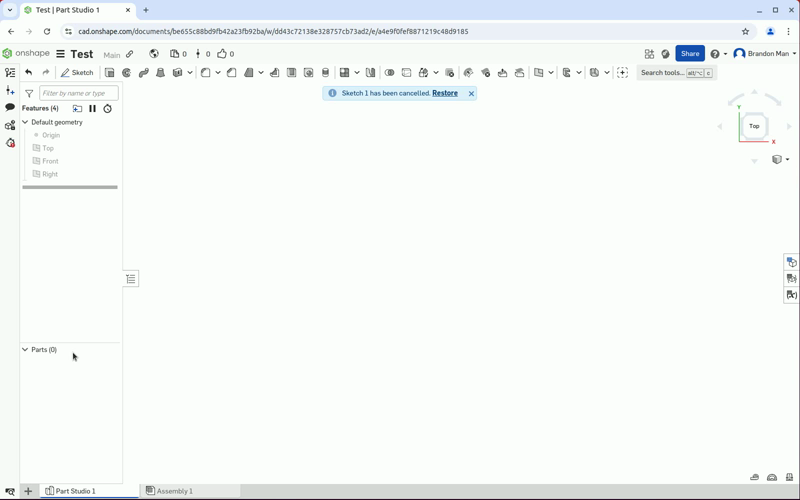
key(space)
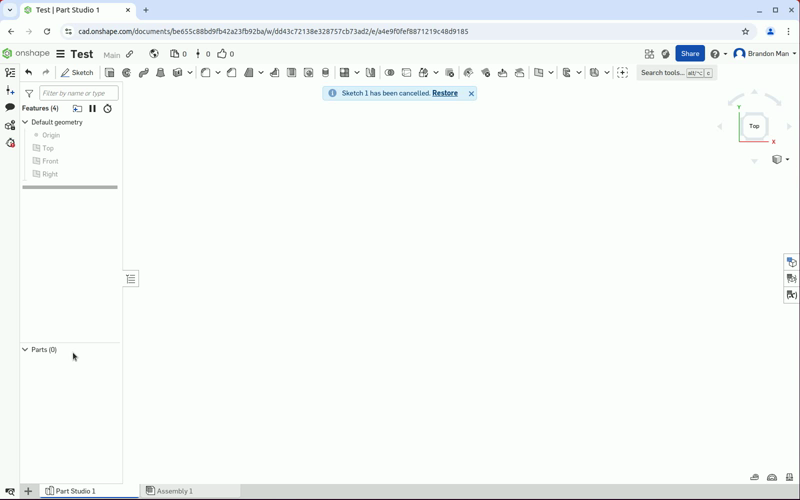
key_down(shift)
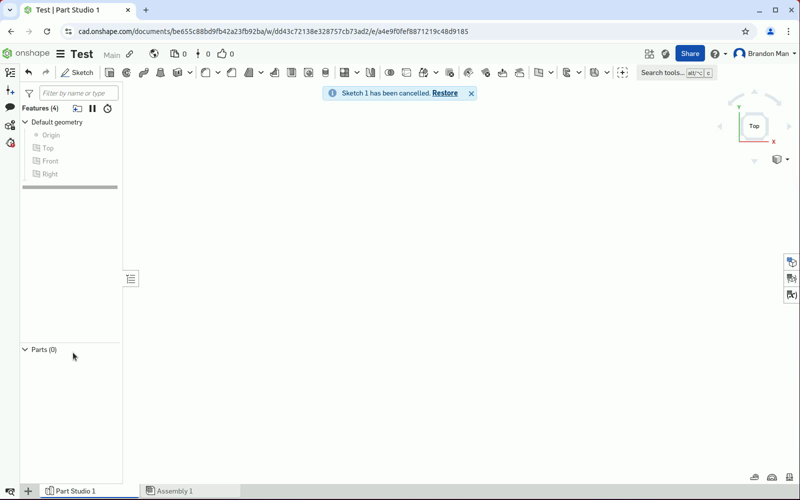
key(up)
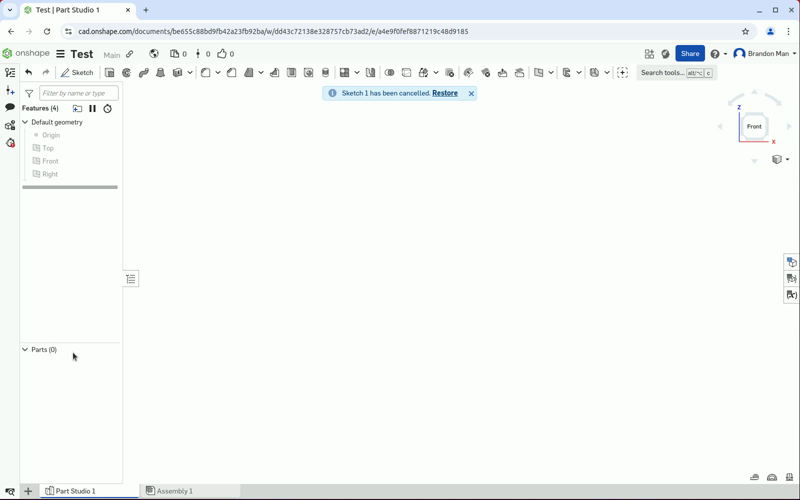
key_up(shift)
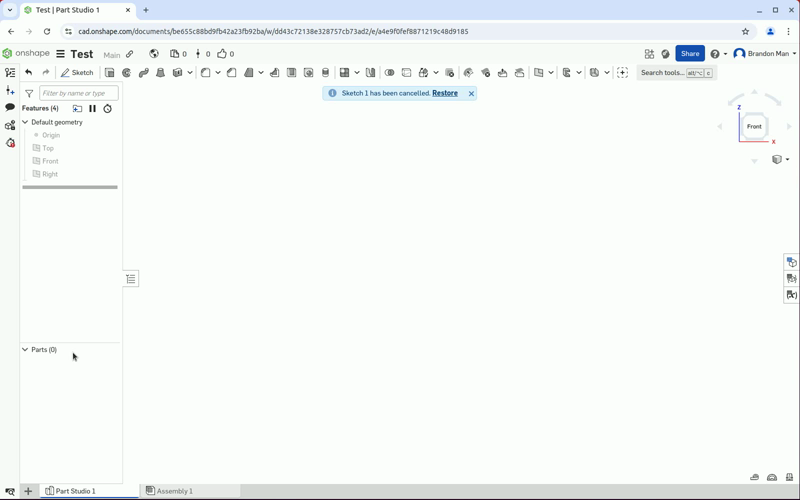
mouse_move(73, 352)
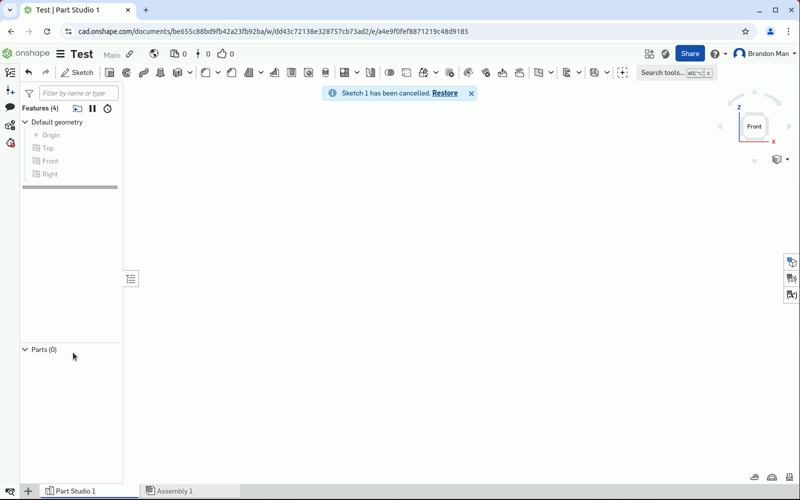
key(shift+y)
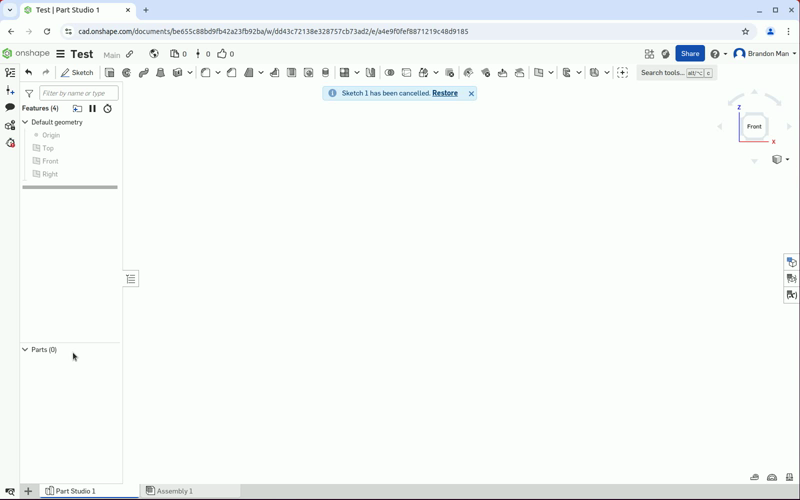
key(shift+s)
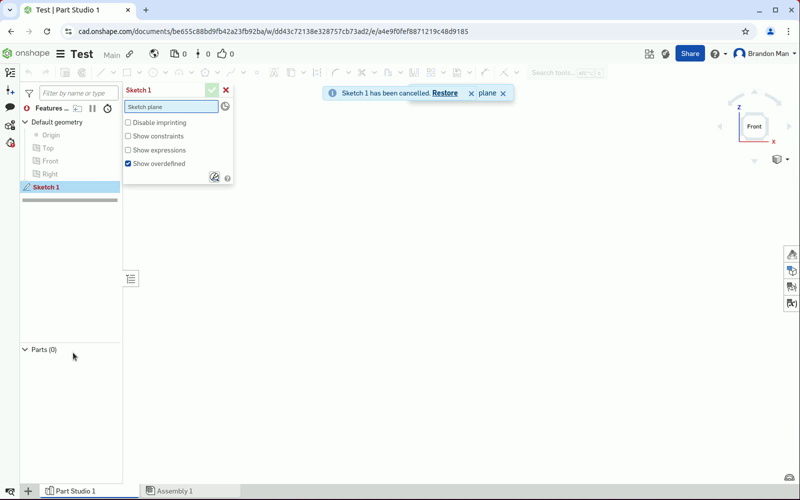
mouse_move(73, 163)
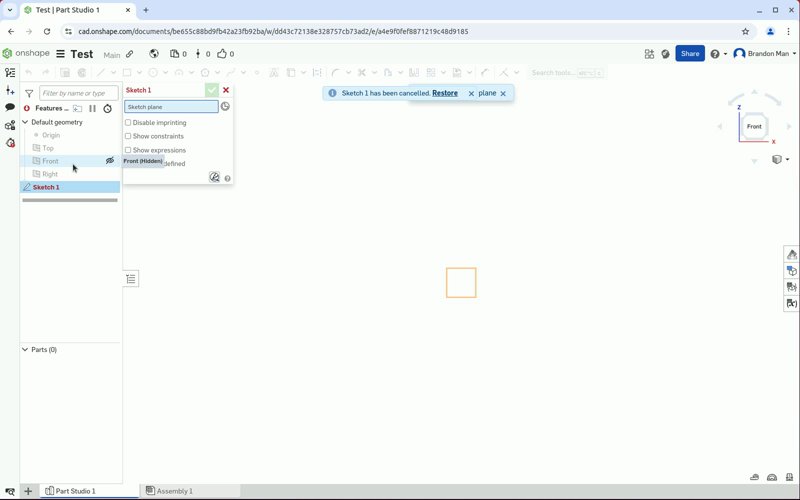
click(73, 163)
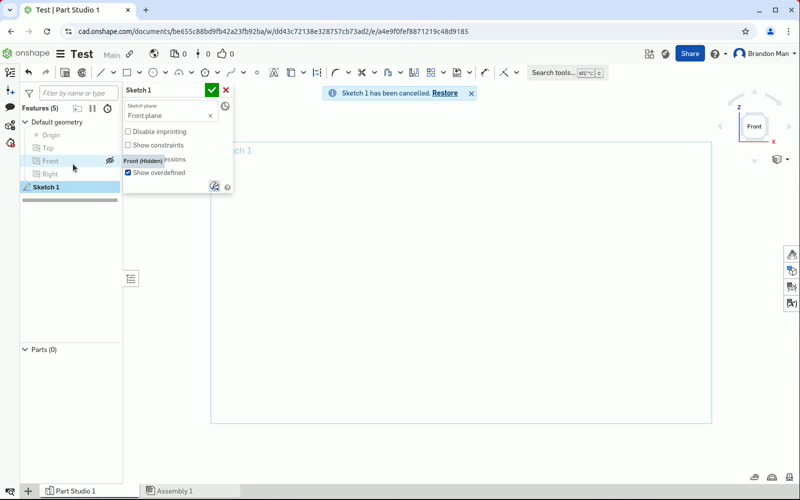
mouse_move(73, 352)
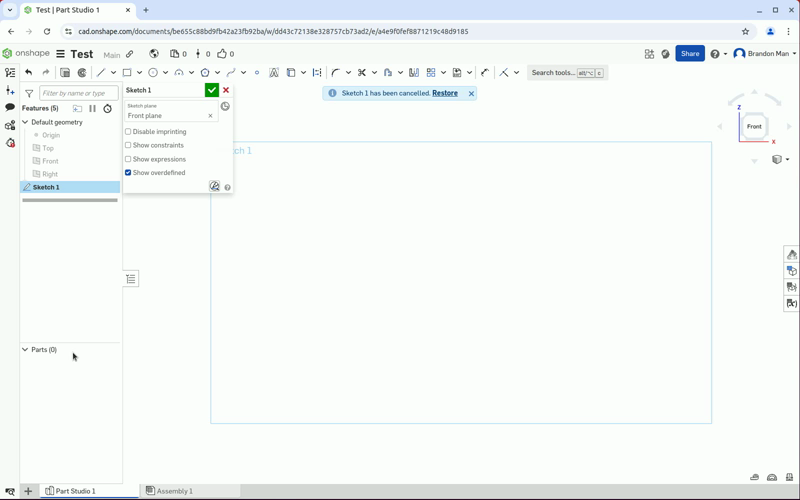
key(y)
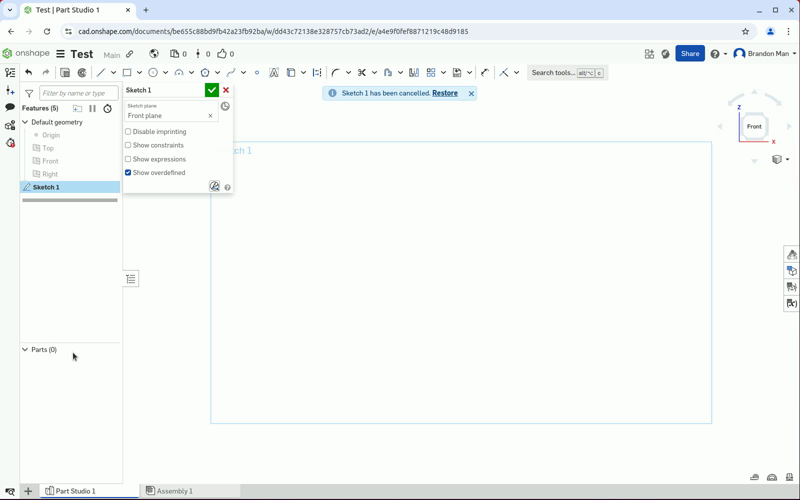
key(l)
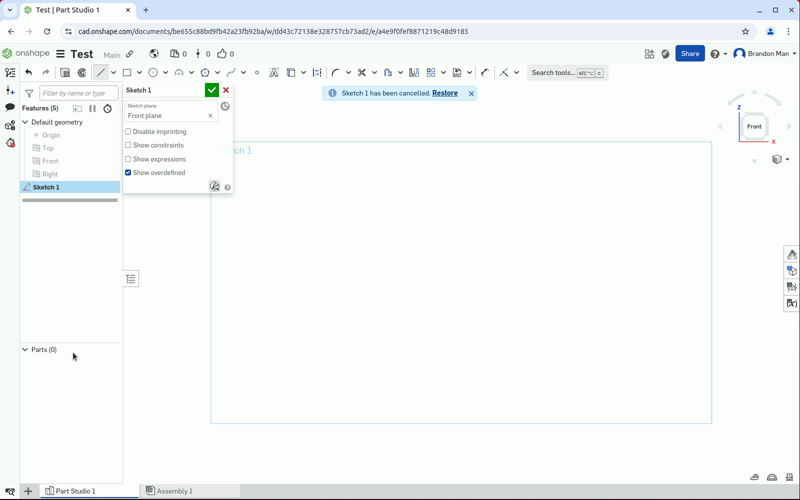
key_down(shift)
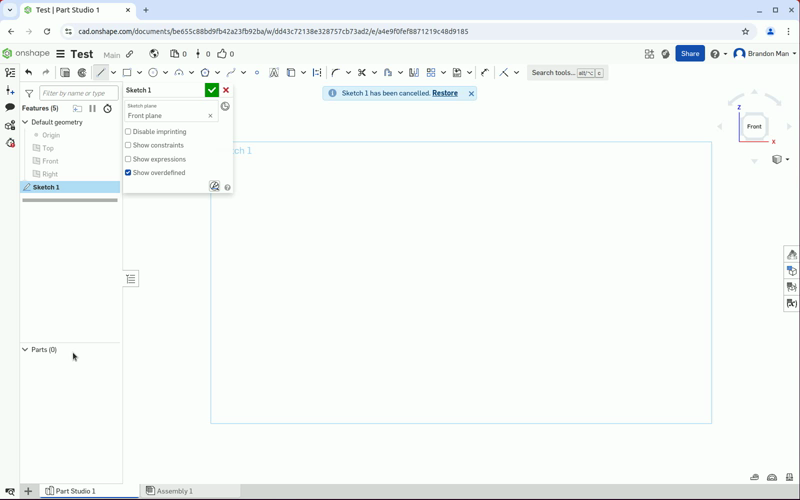
mouse_move(446, 226)
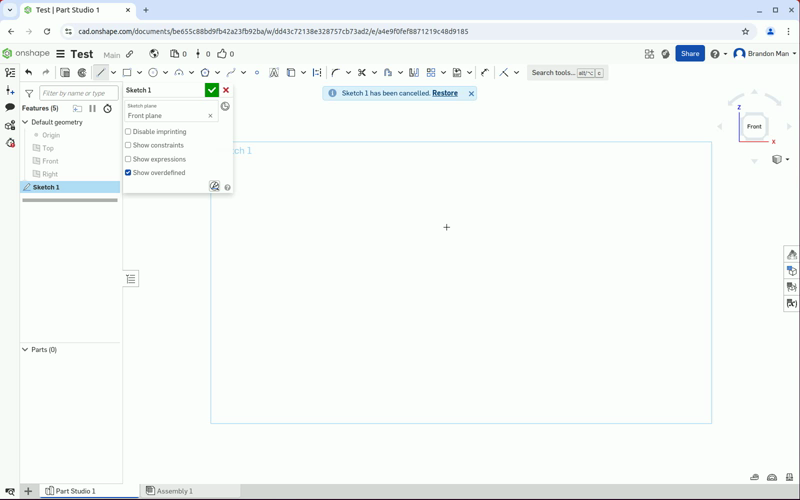
click(446, 226)
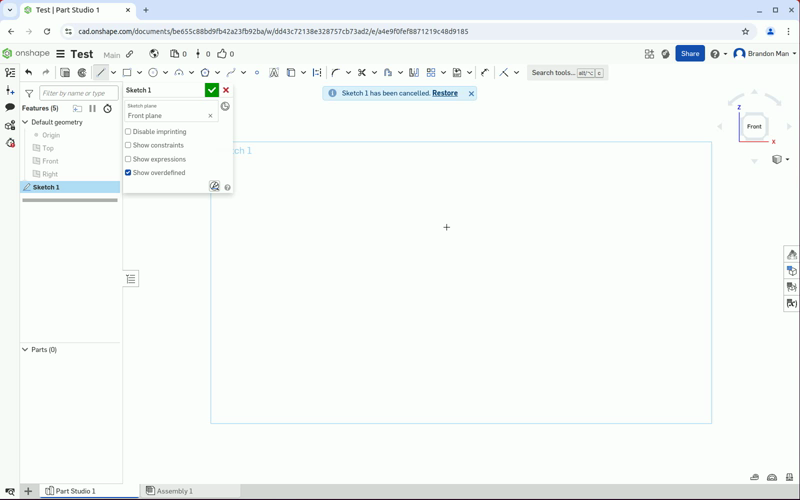
key_up(shift)
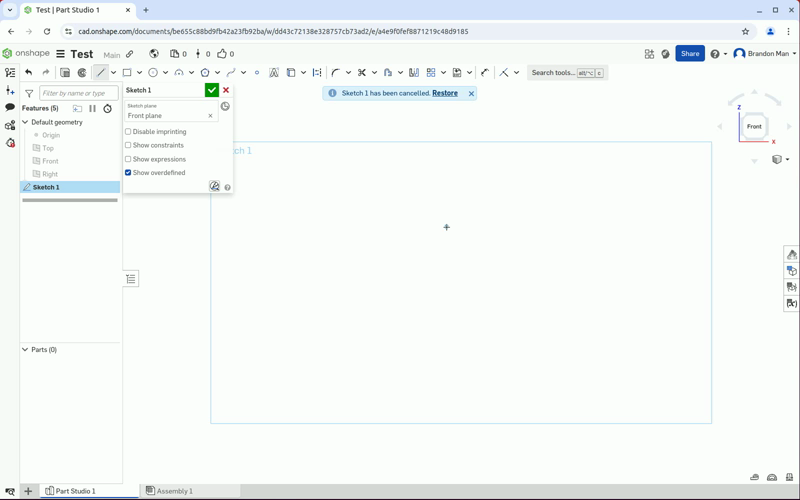
key_down(shift)
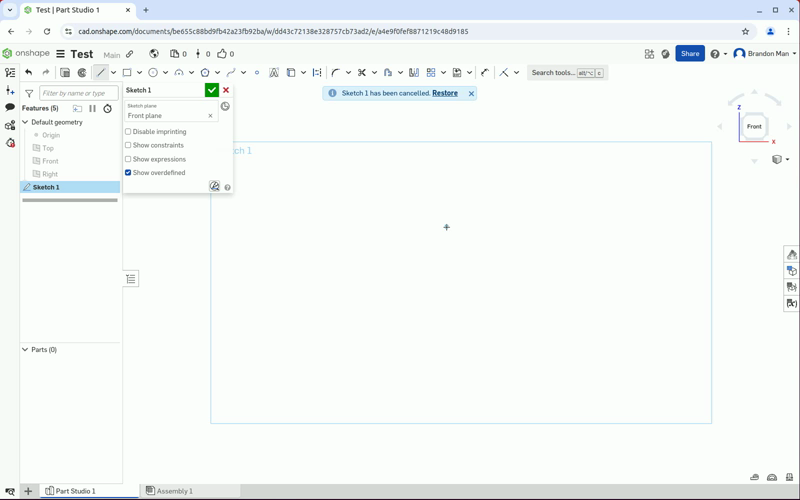
mouse_move(476, 226)
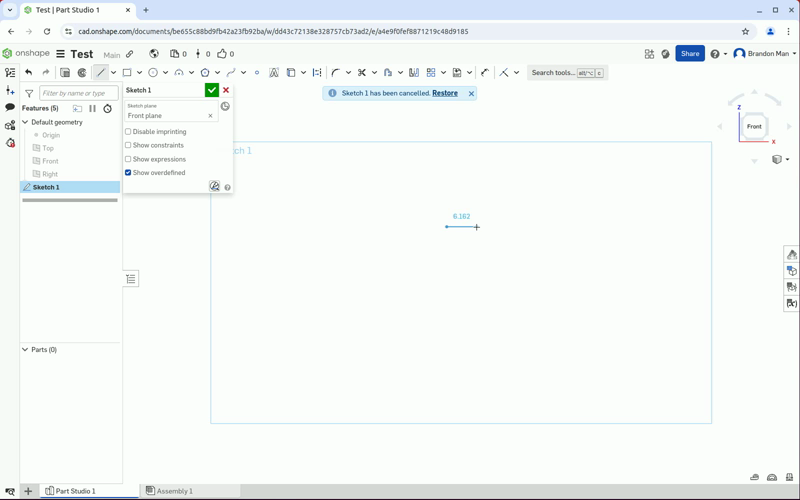
mouse_move(452, 284)
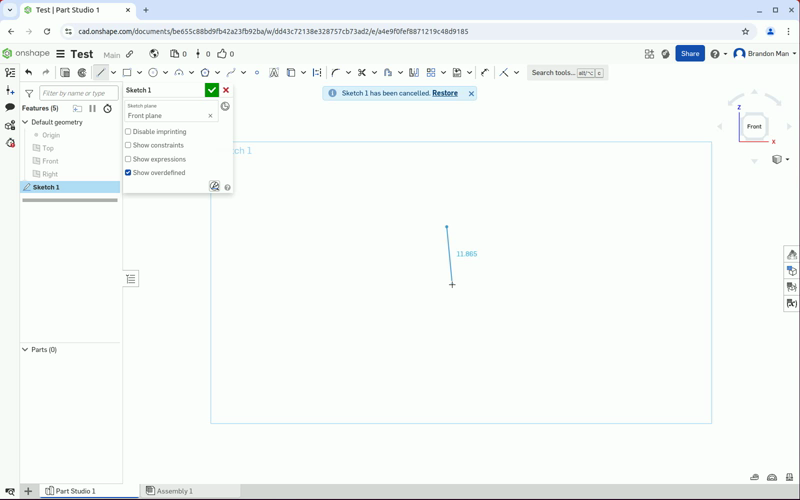
click(452, 284)
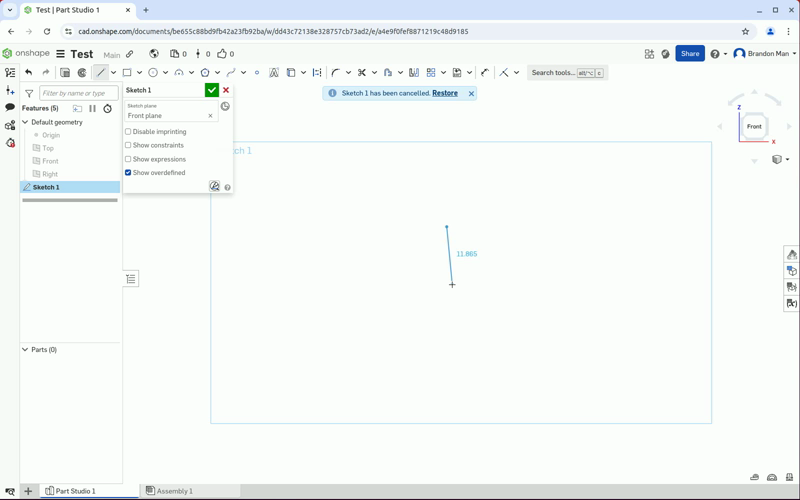
key_up(shift)
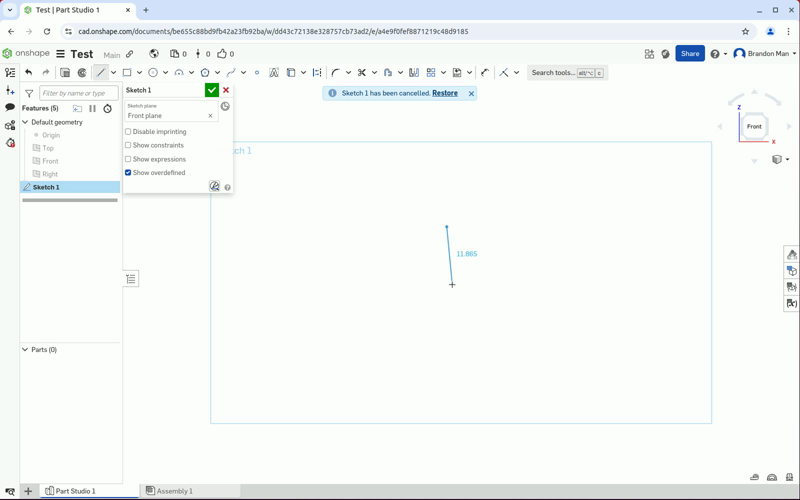
key(esc)
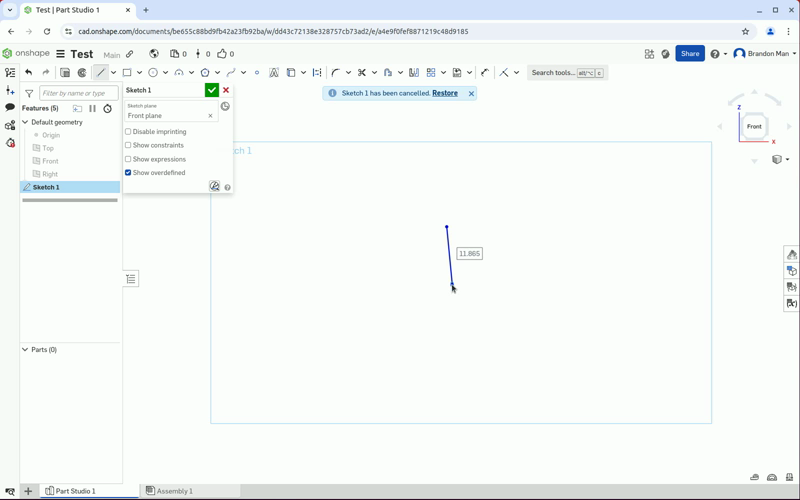
key(a)
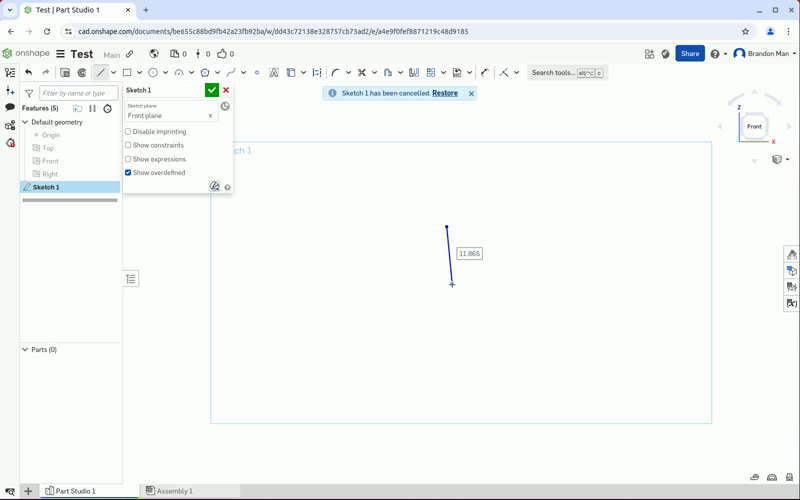
mouse_move(452, 284)
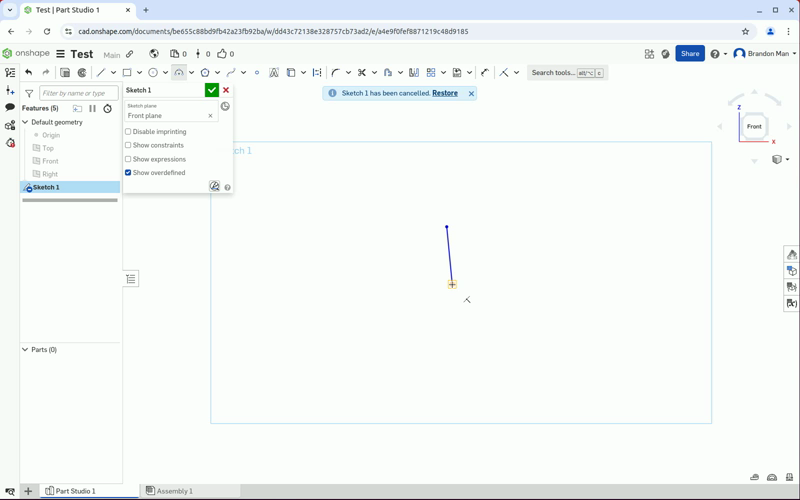
click(452, 284)
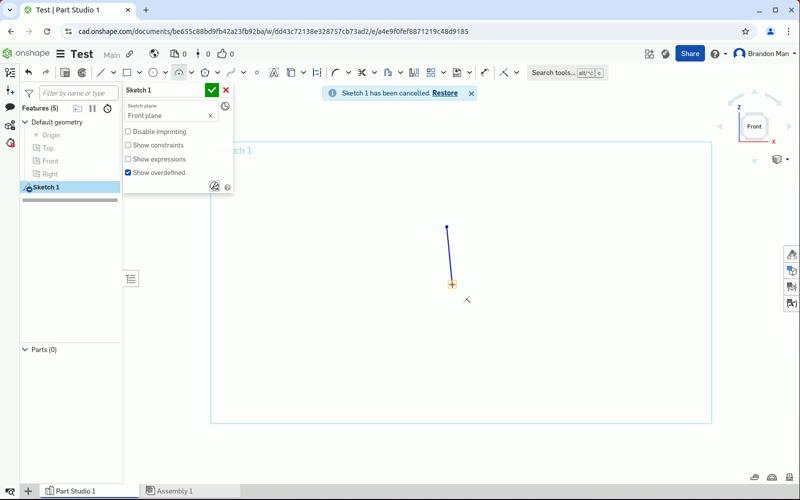
key_down(shift)
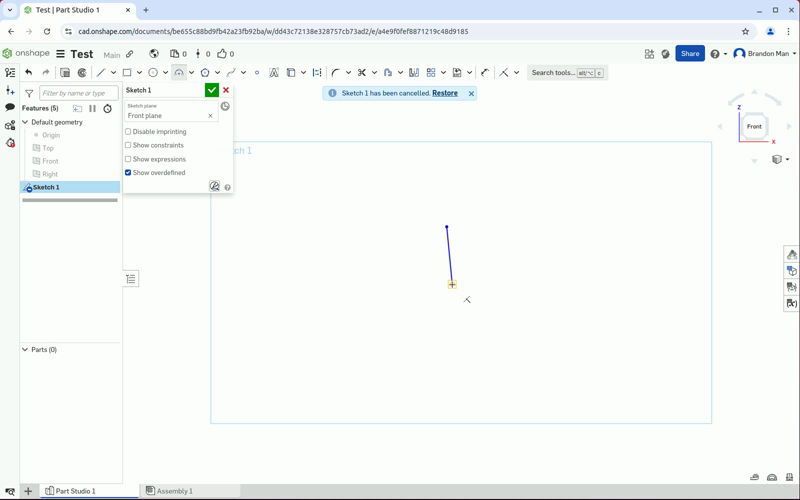
mouse_move(461, 291)
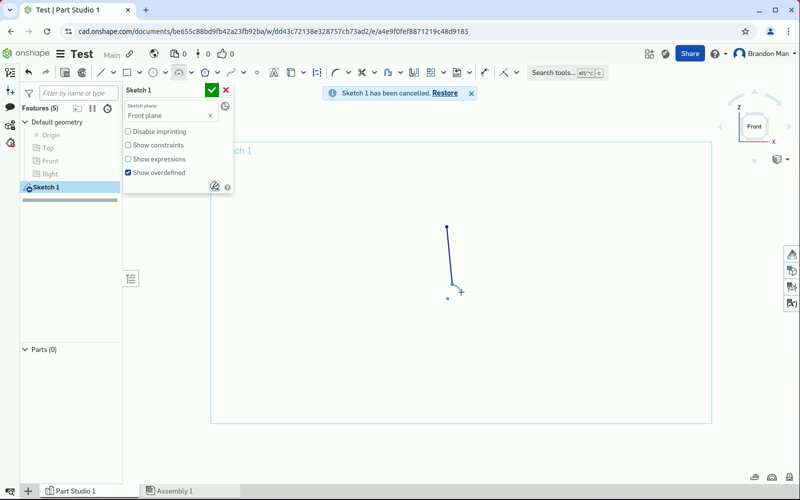
click(461, 291)
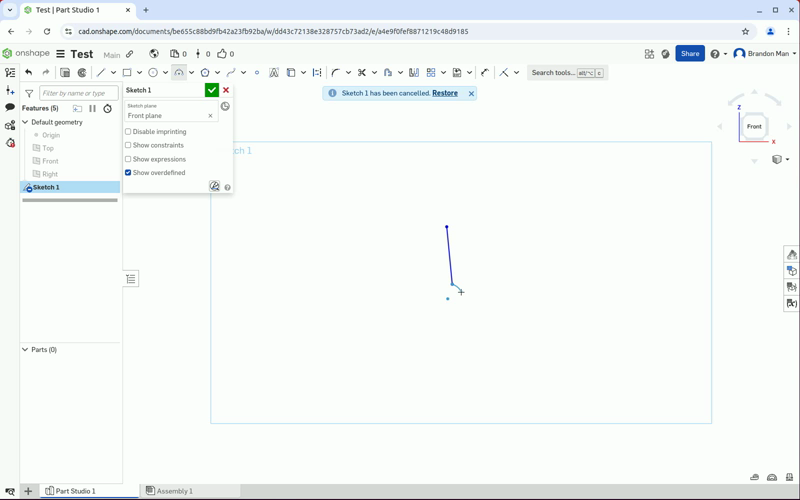
mouse_move(466, 276)
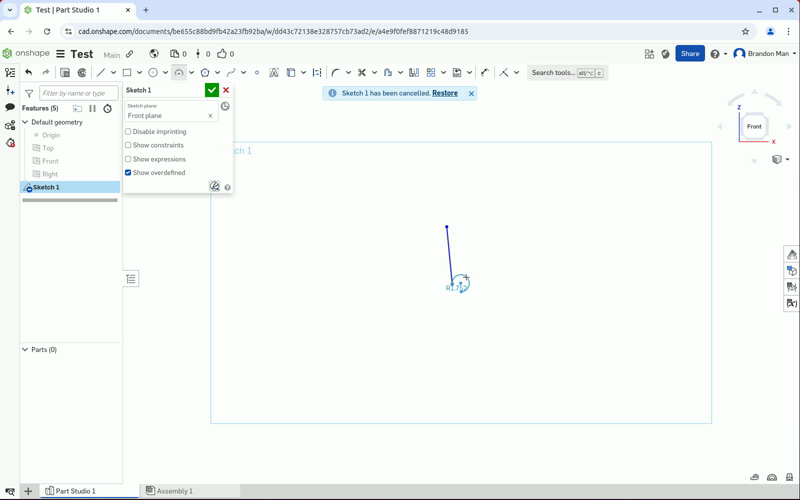
click(466, 276)
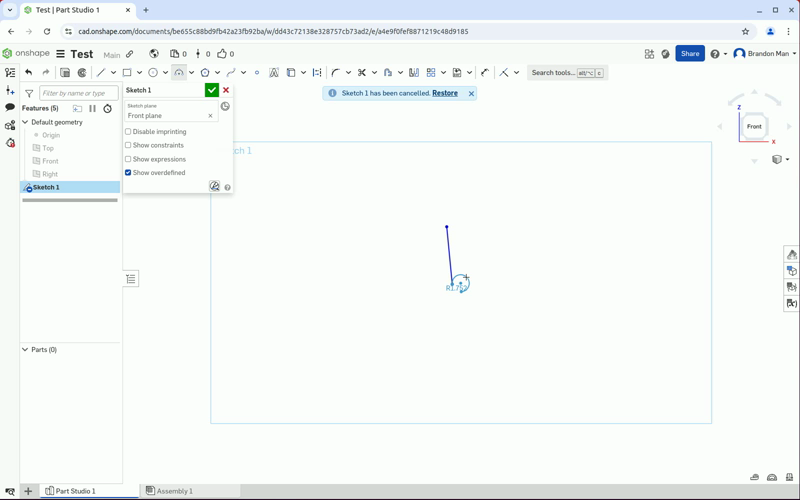
key_up(shift)
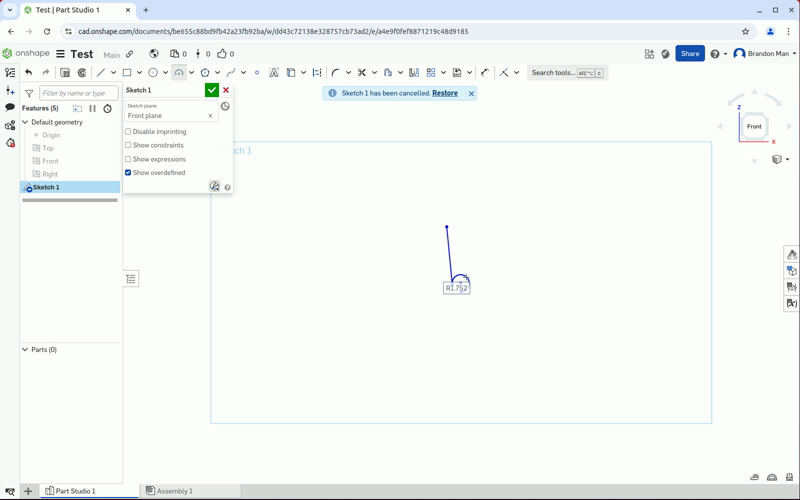
key(esc)
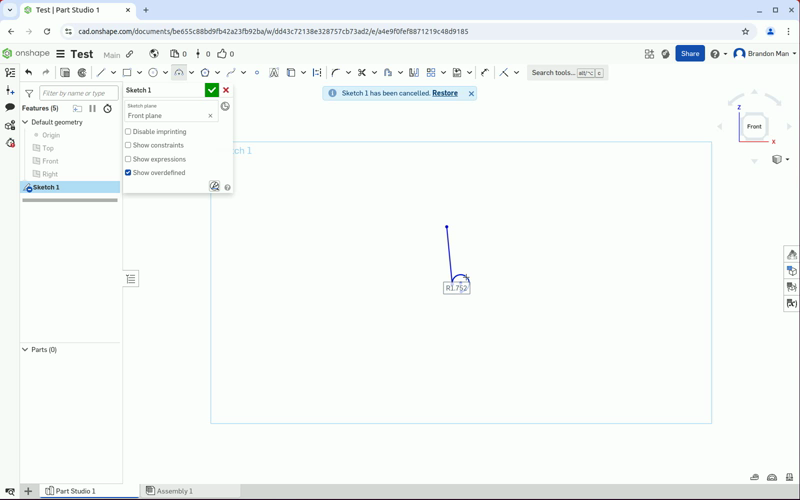
key(l)
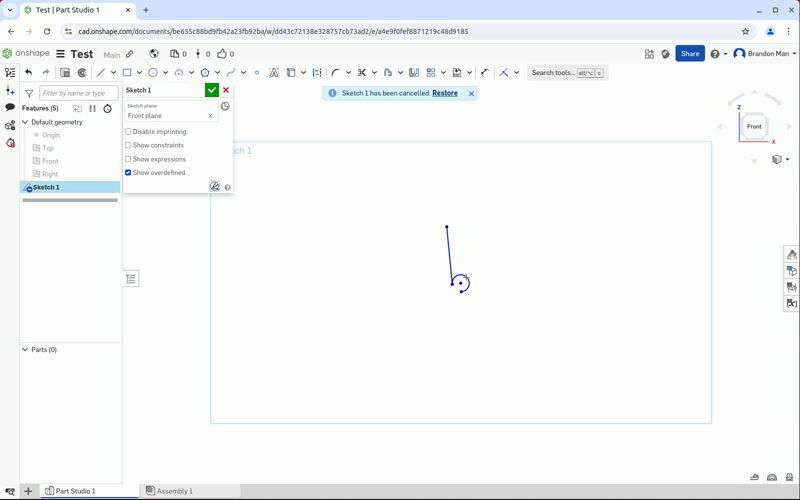
mouse_move(461, 291)
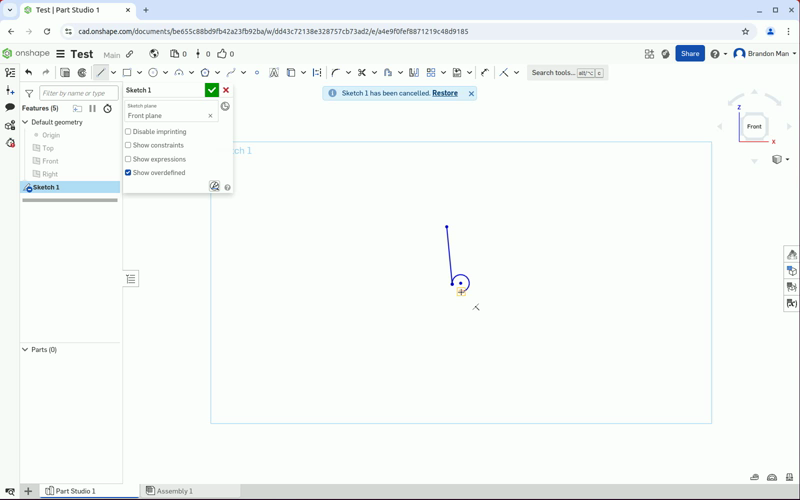
click(461, 291)
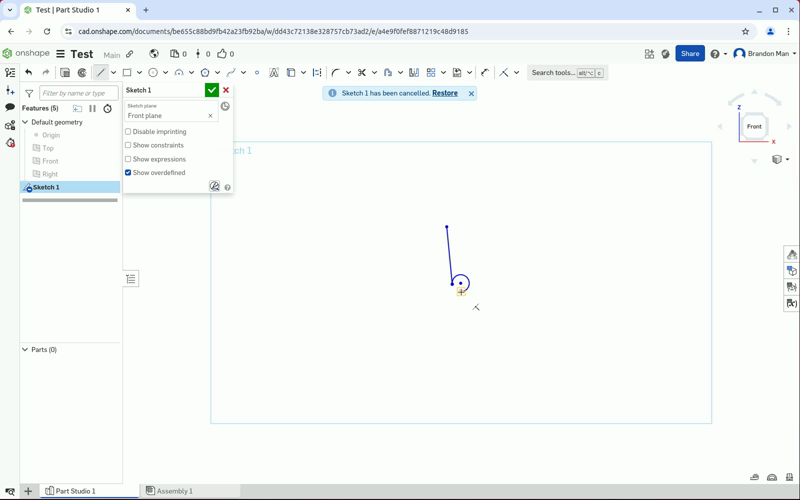
key_down(shift)
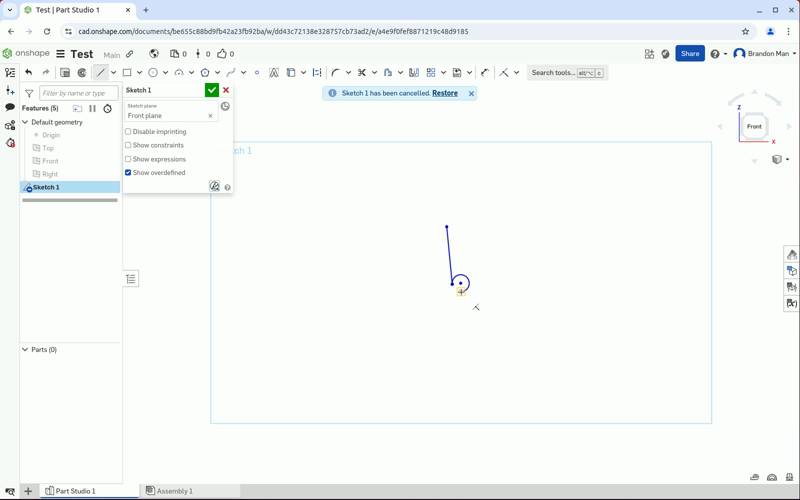
mouse_move(491, 291)
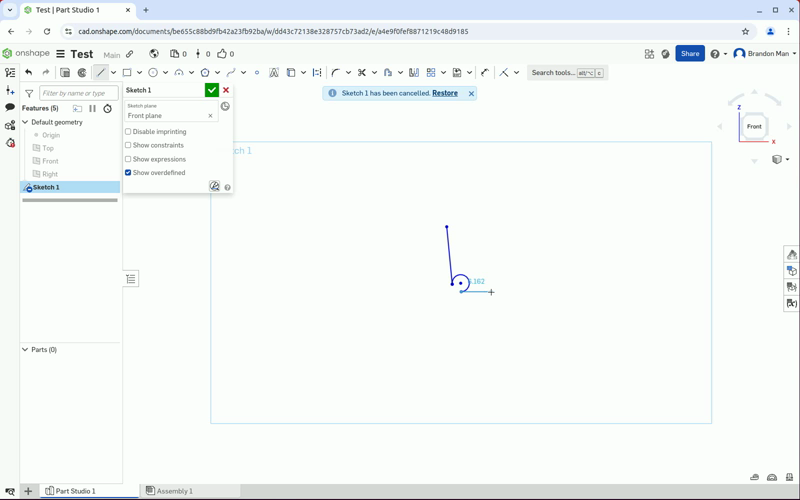
mouse_move(502, 290)
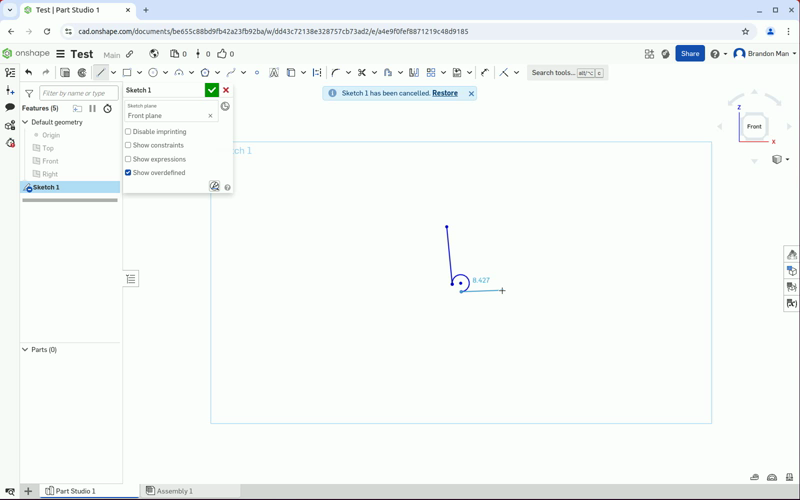
click(502, 290)
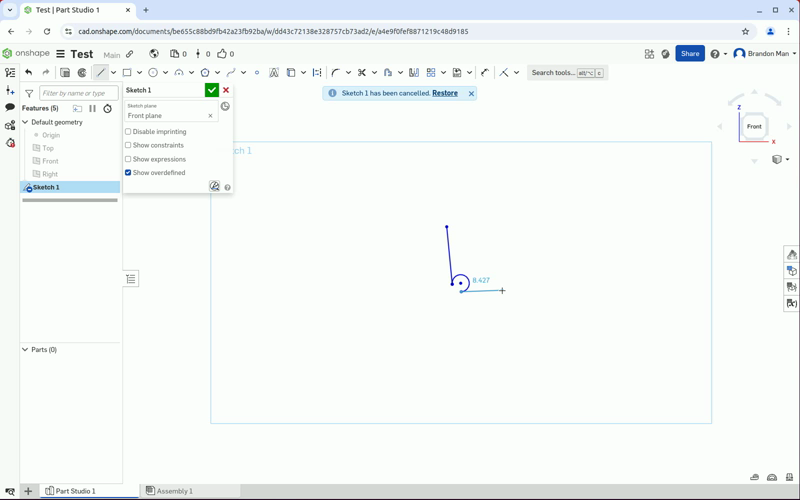
key_up(shift)
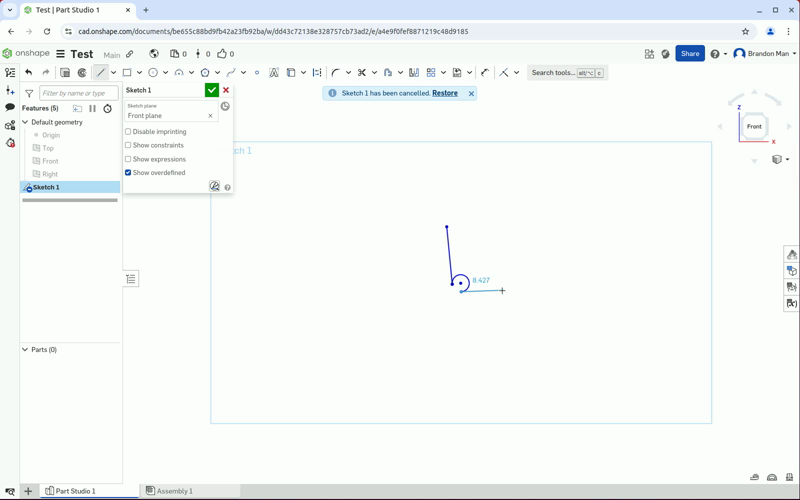
key(esc)
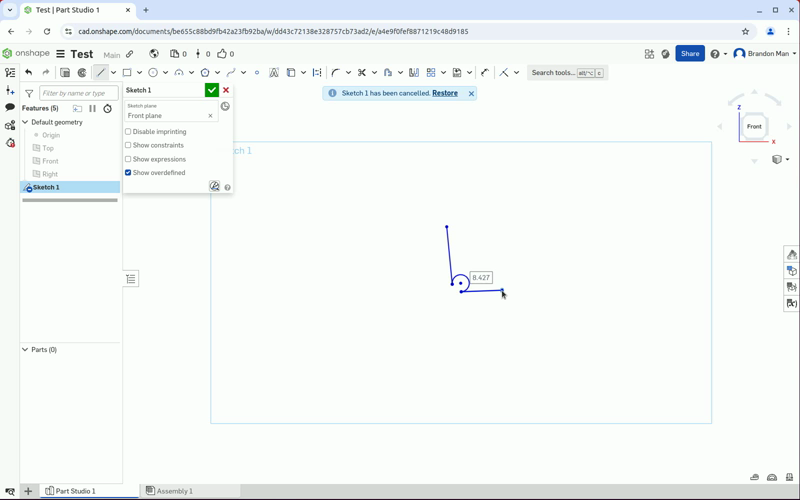
key(a)
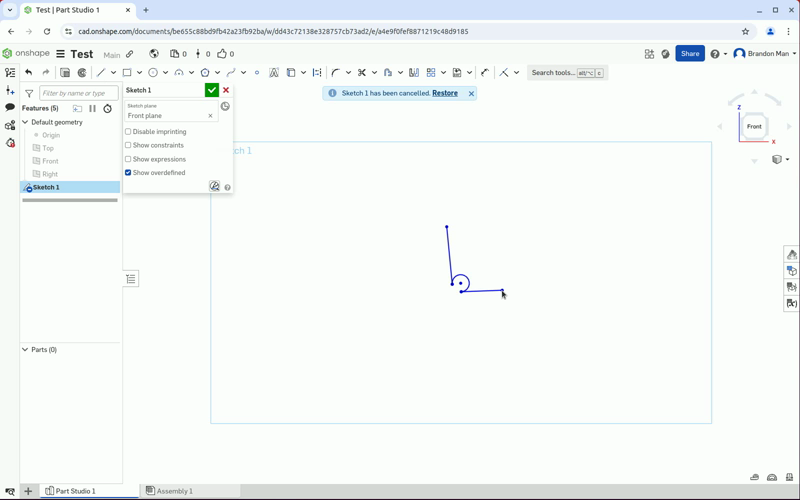
mouse_move(502, 290)
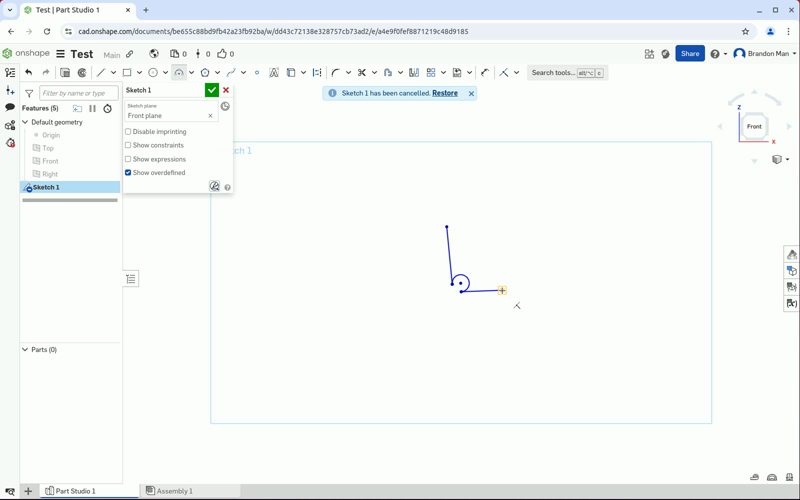
click(502, 290)
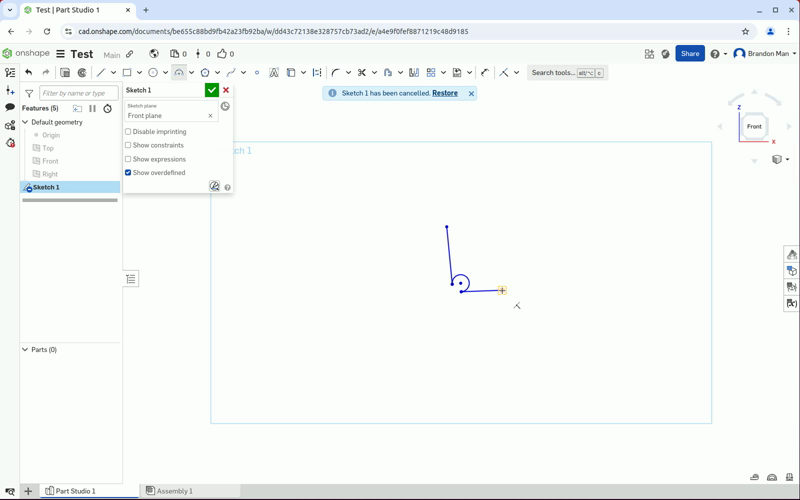
key_down(shift)
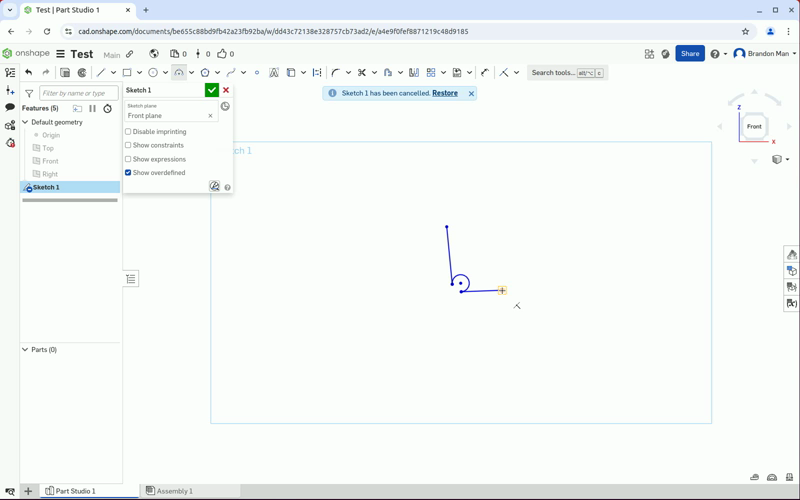
mouse_move(502, 276)
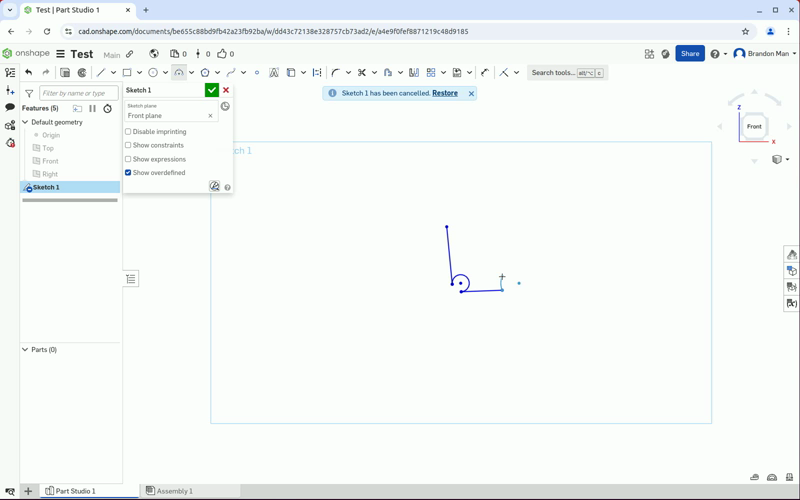
click(502, 276)
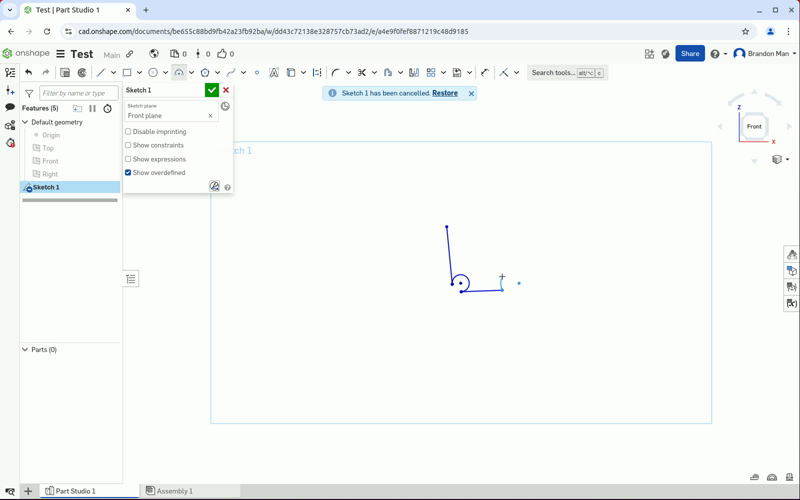
mouse_move(494, 282)
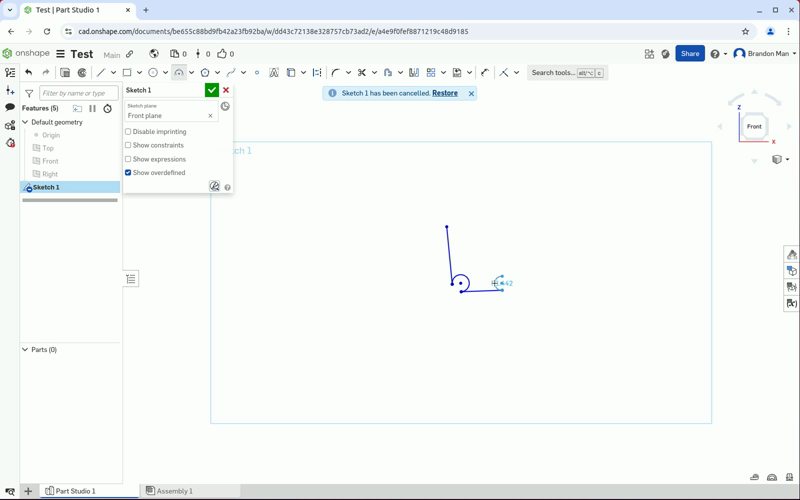
click(494, 282)
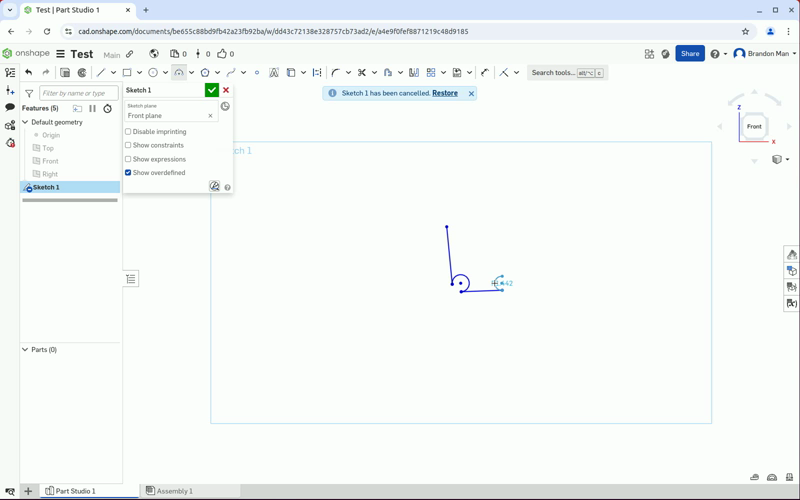
key_up(shift)
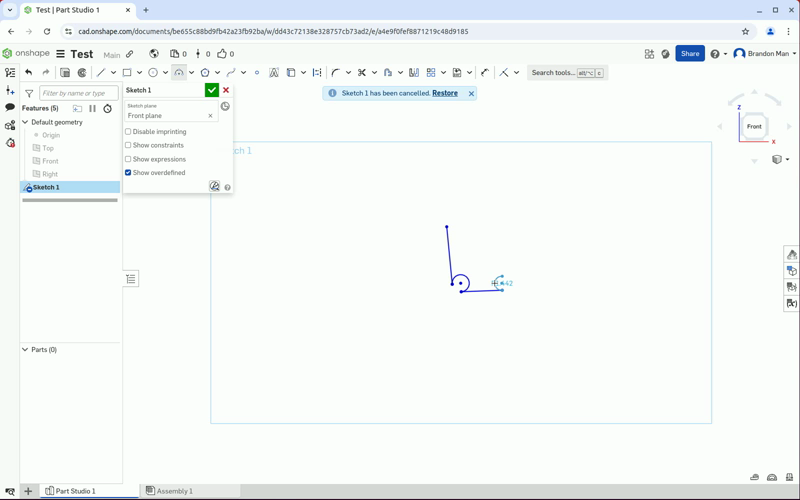
key(esc)
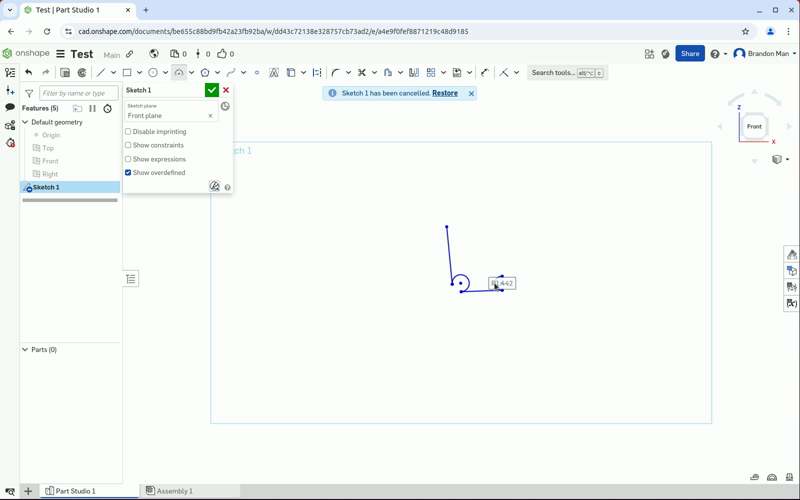
key(l)
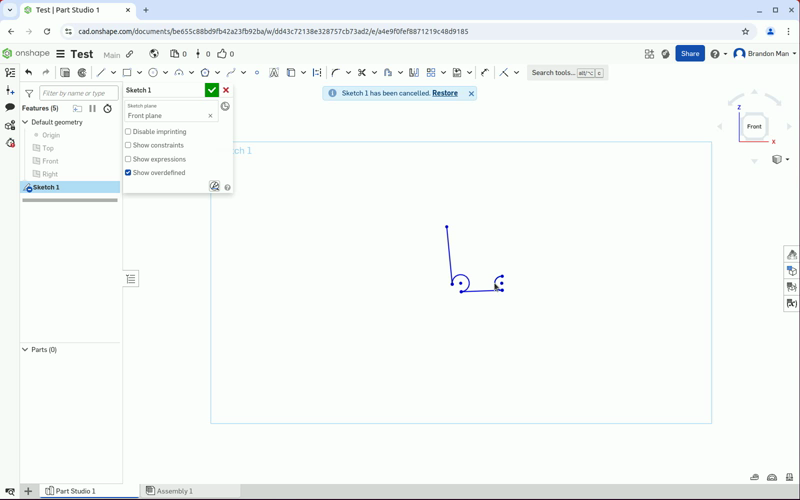
mouse_move(502, 276)
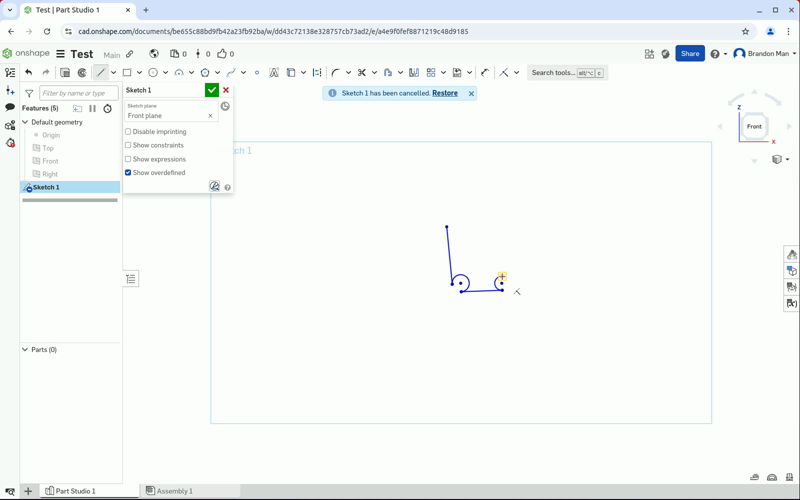
click(502, 276)
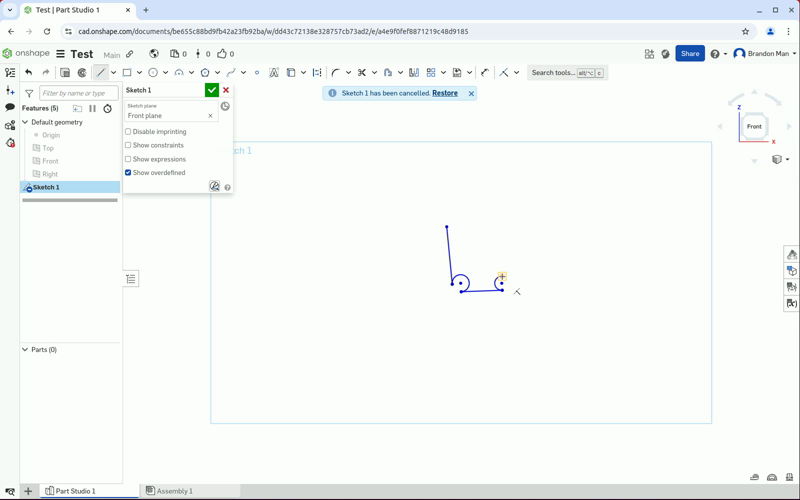
key_down(shift)
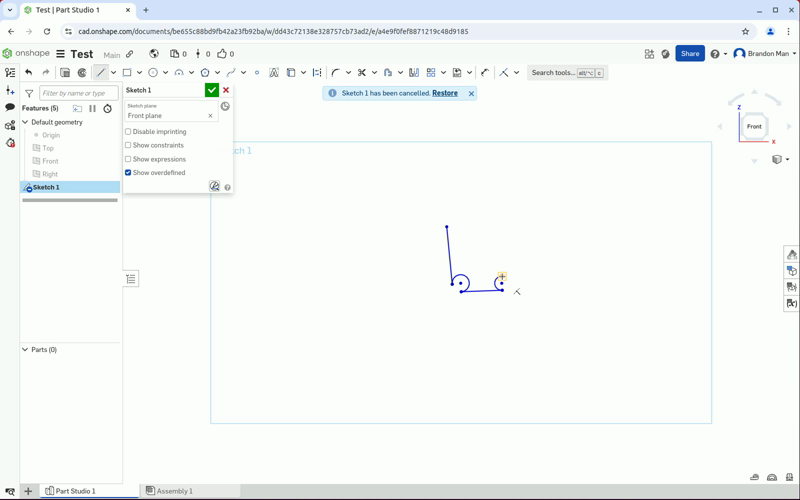
mouse_move(532, 276)
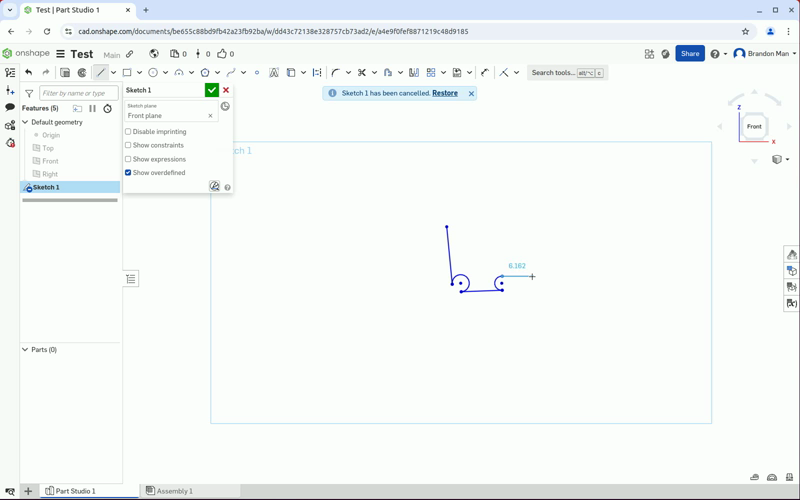
mouse_move(478, 275)
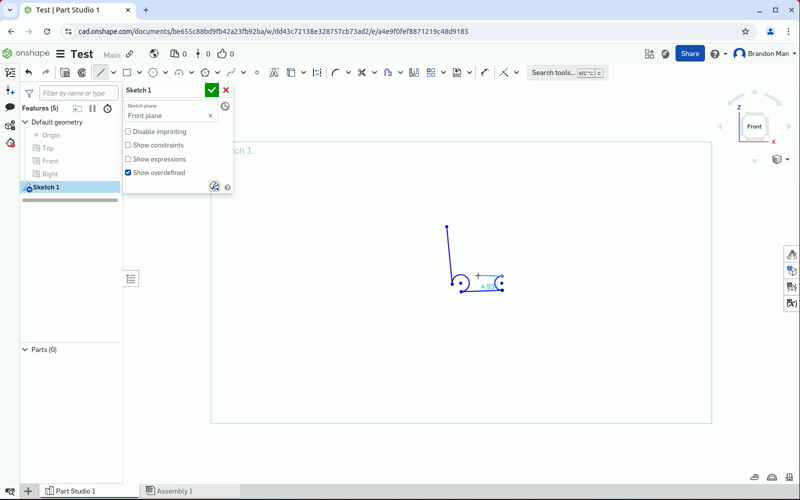
click(478, 275)
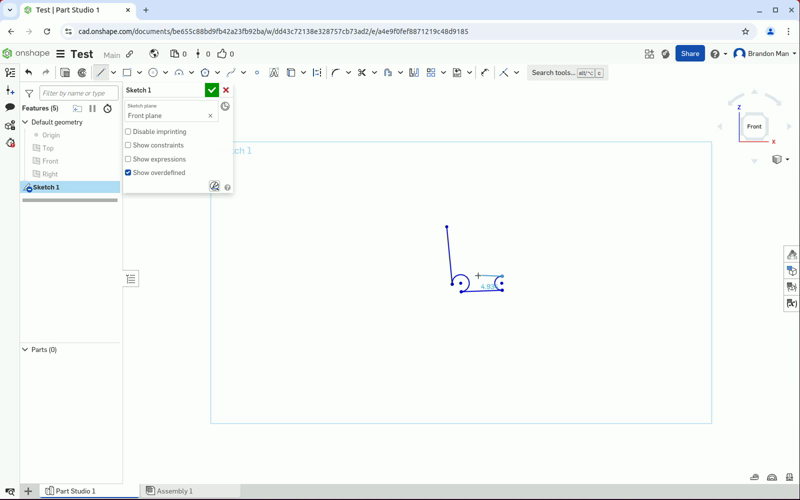
key_up(shift)
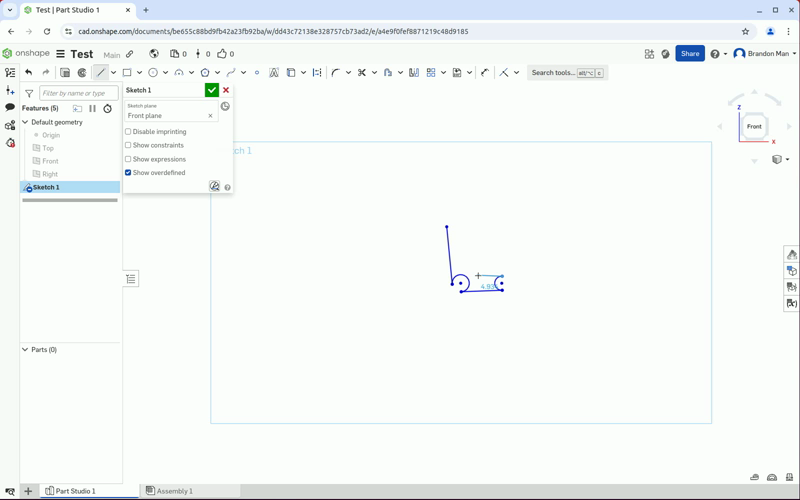
key(esc)
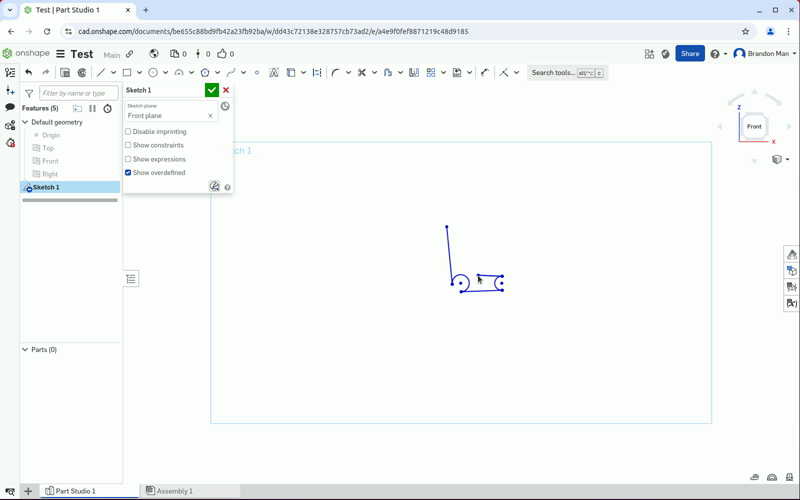
key(a)
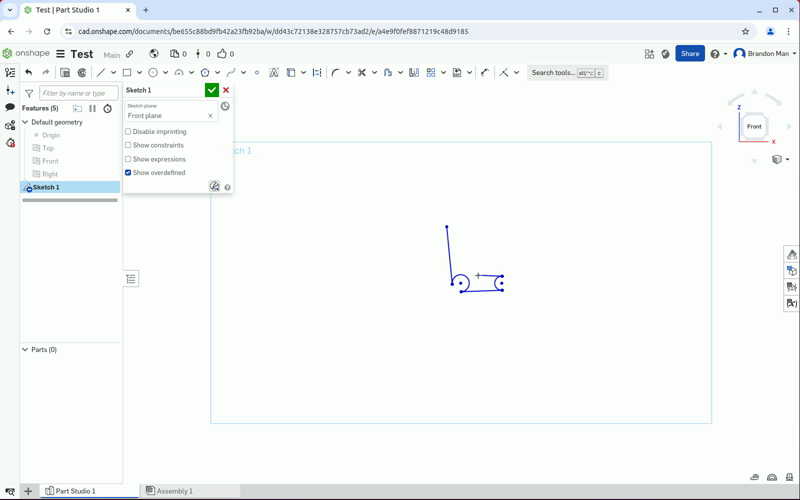
mouse_move(478, 275)
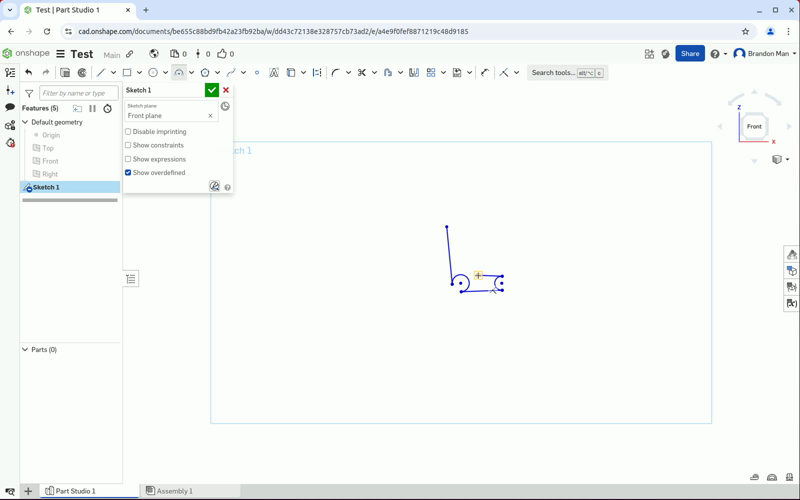
click(478, 275)
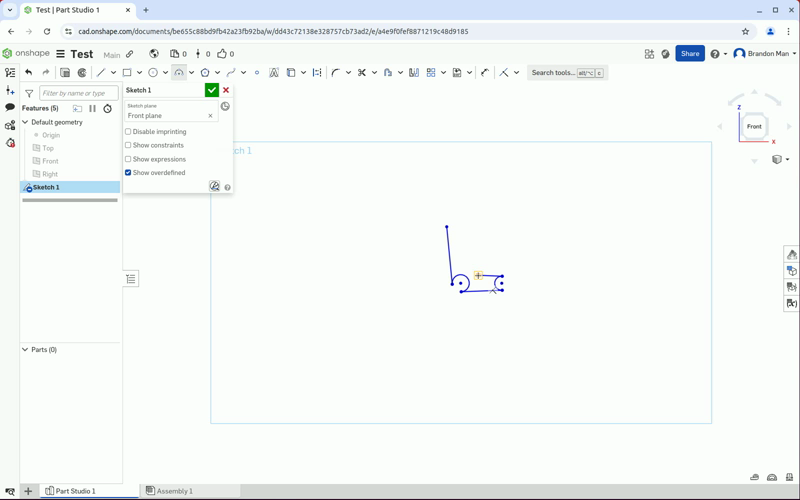
key_down(shift)
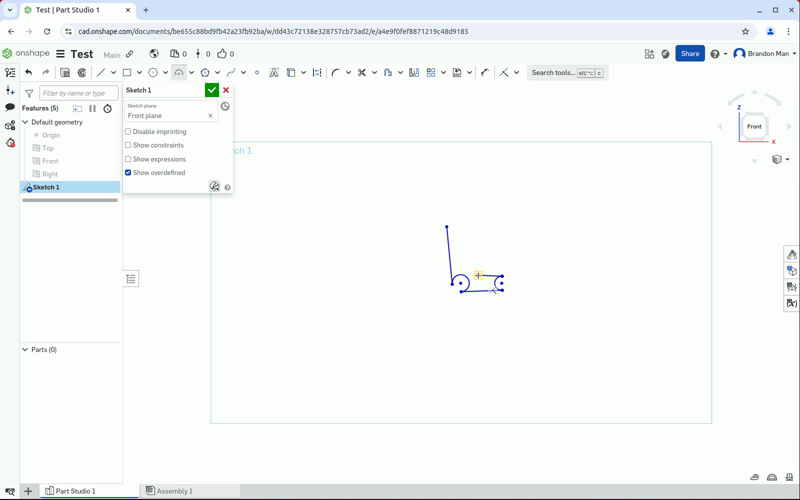
mouse_move(471, 267)
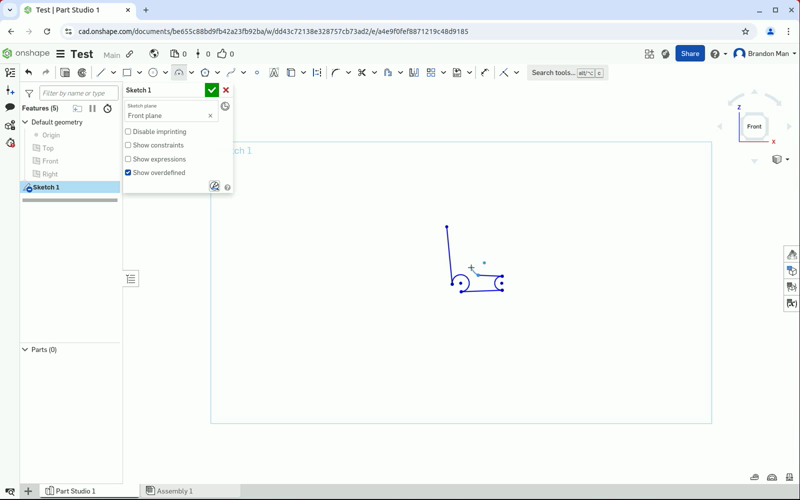
click(471, 267)
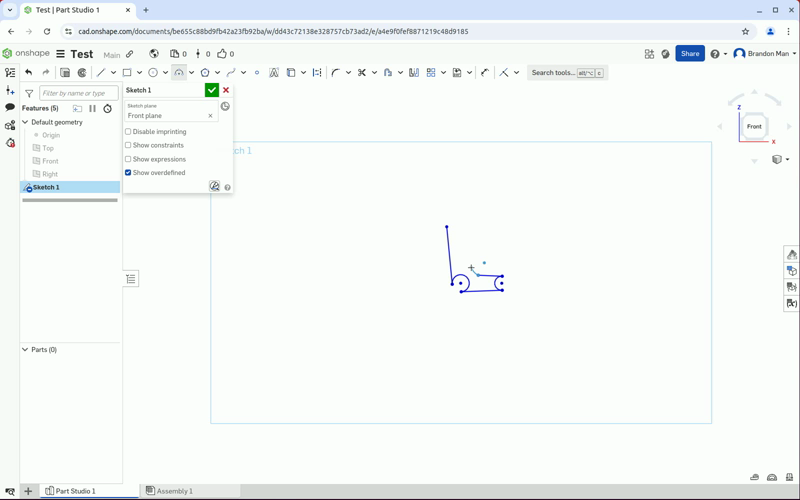
mouse_move(472, 272)
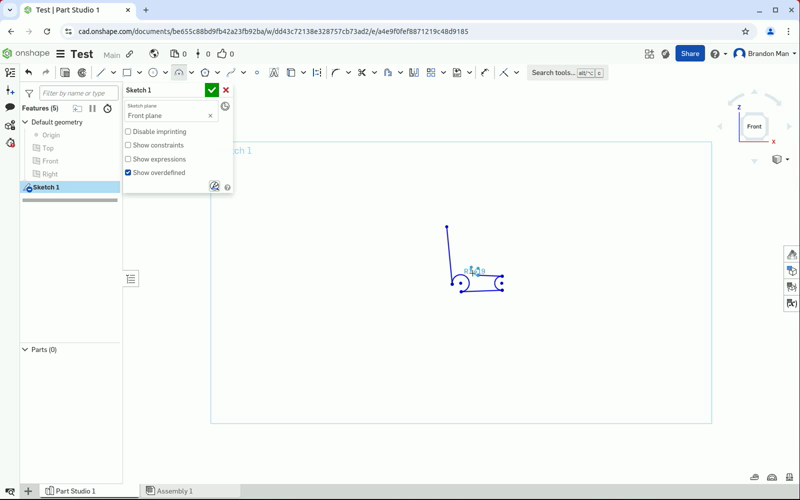
click(472, 272)
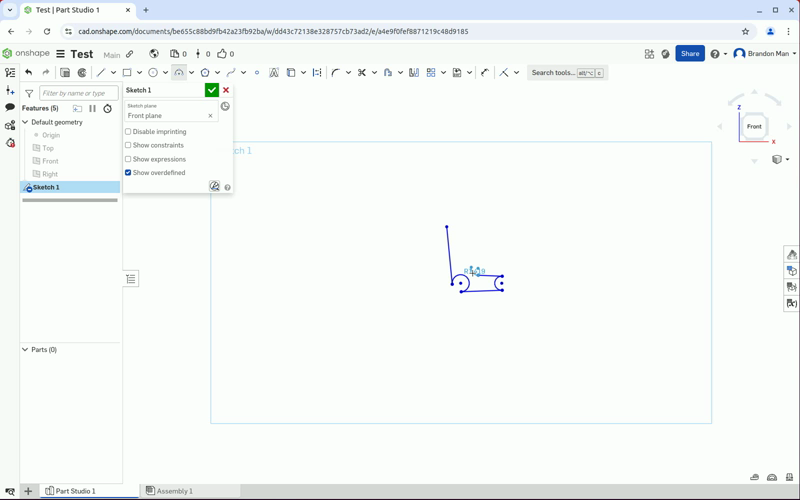
key_up(shift)
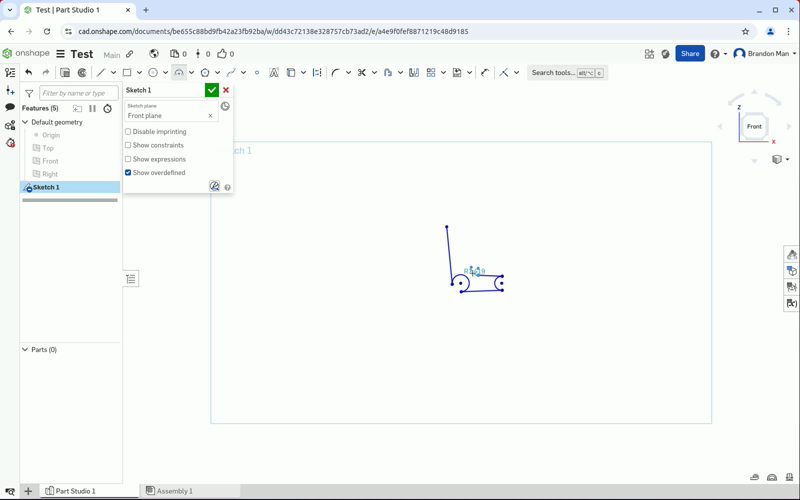
key(esc)
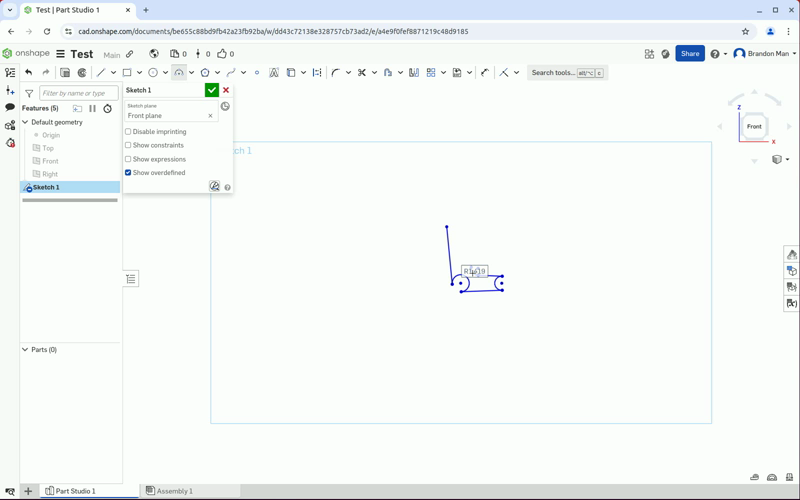
key(l)
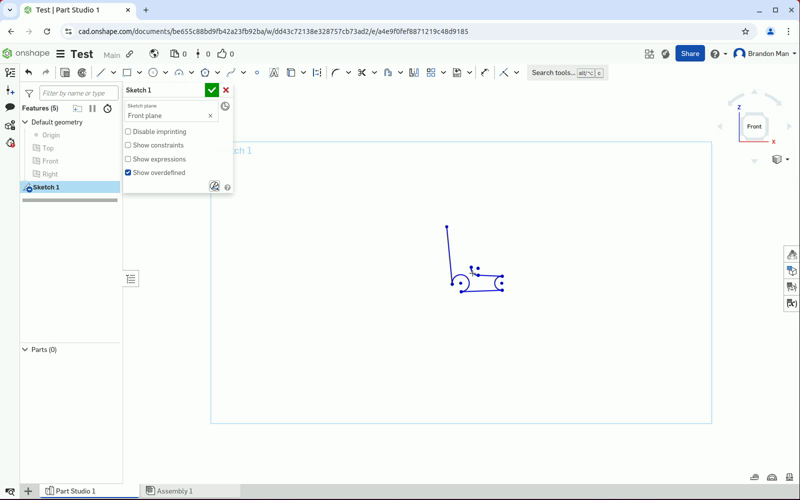
mouse_move(471, 267)
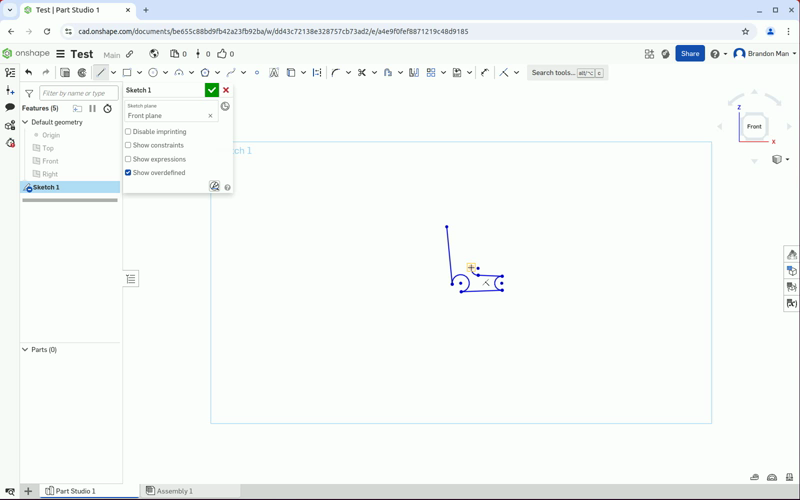
click(471, 267)
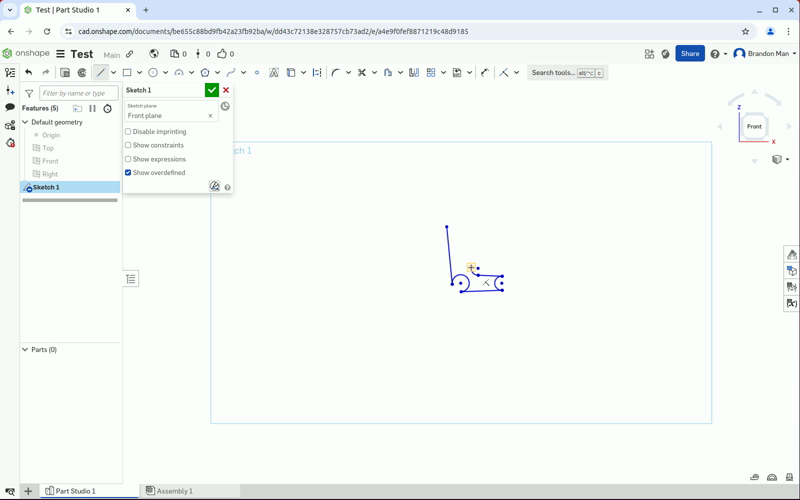
key_down(shift)
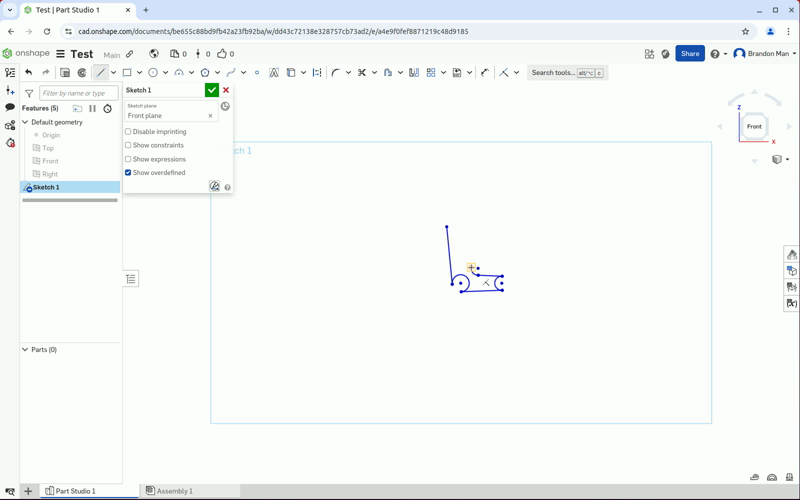
mouse_move(501, 267)
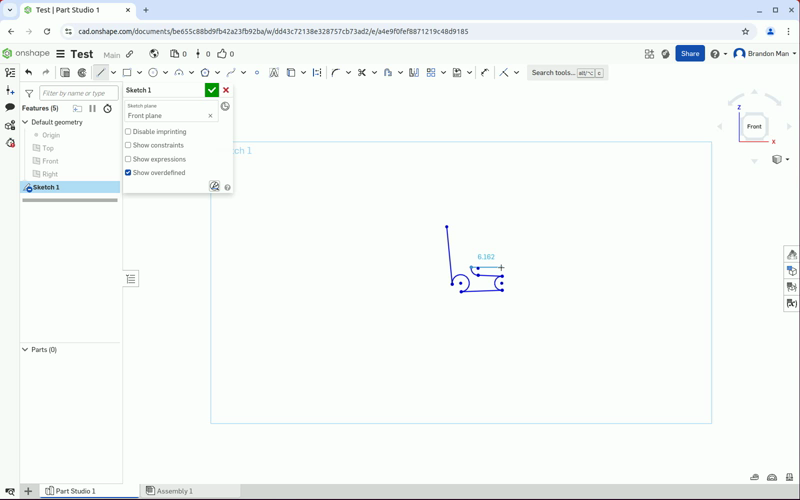
mouse_move(475, 226)
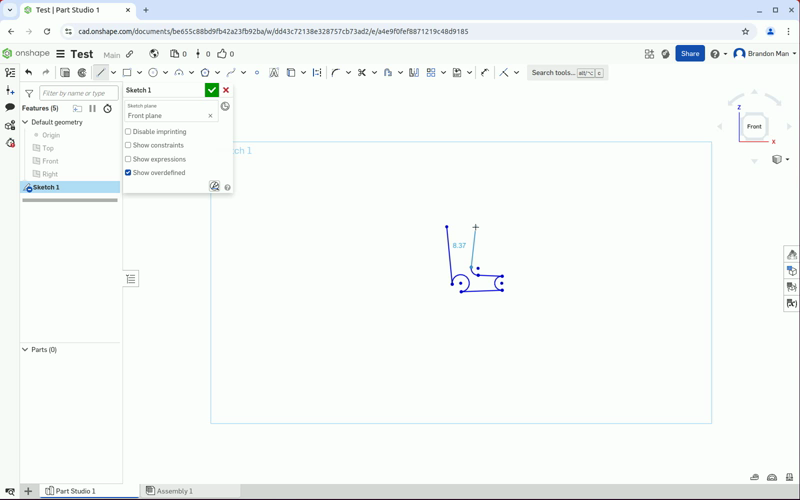
click(475, 226)
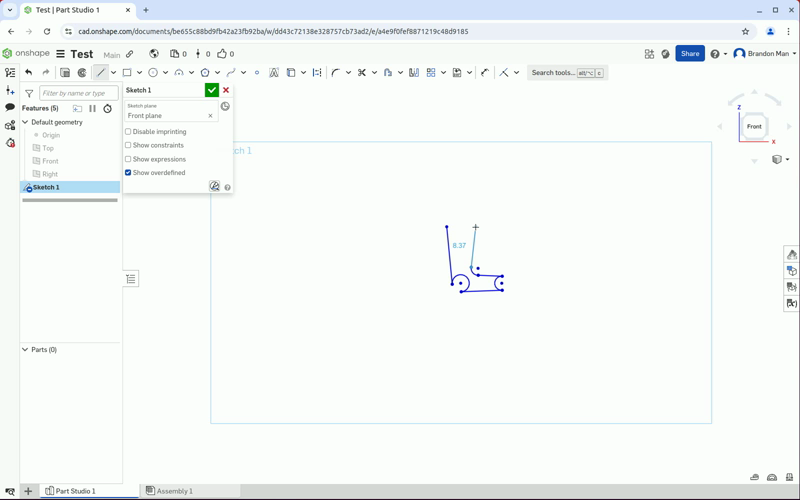
key_up(shift)
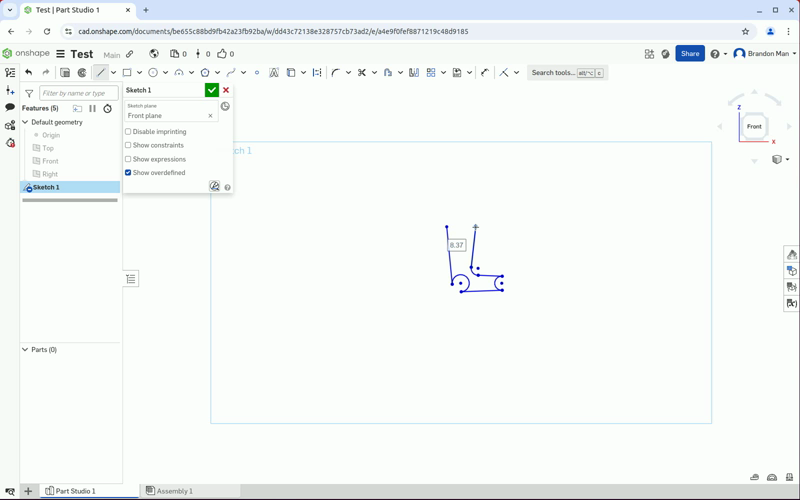
key(esc)
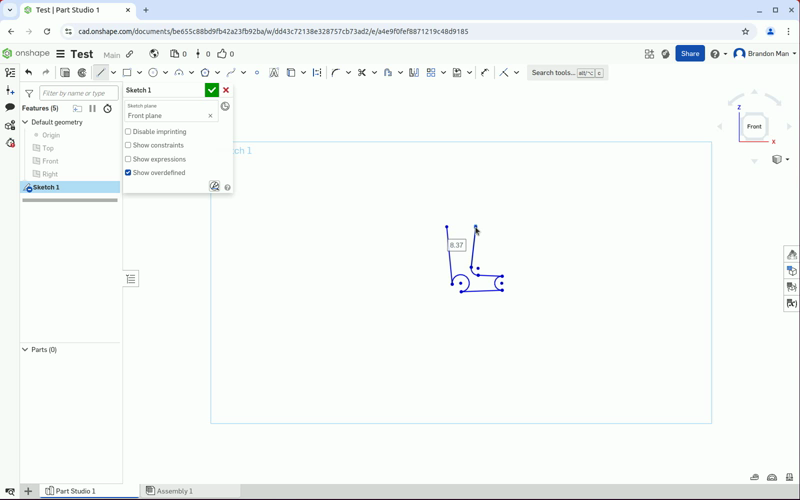
key(a)
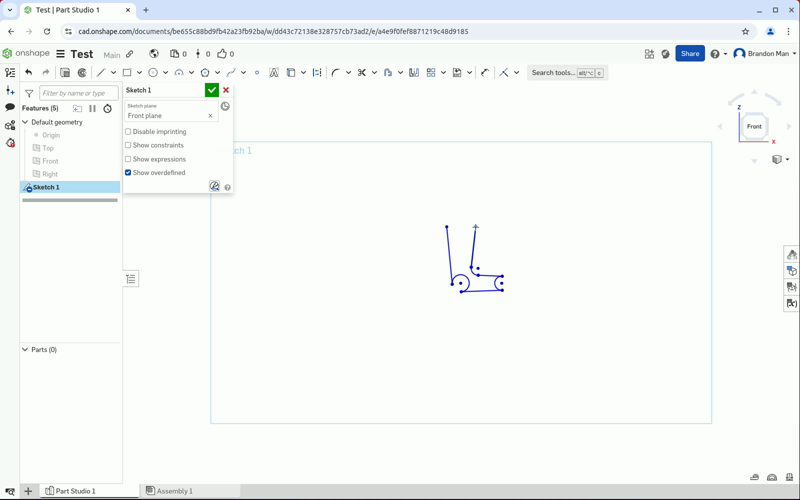
mouse_move(475, 226)
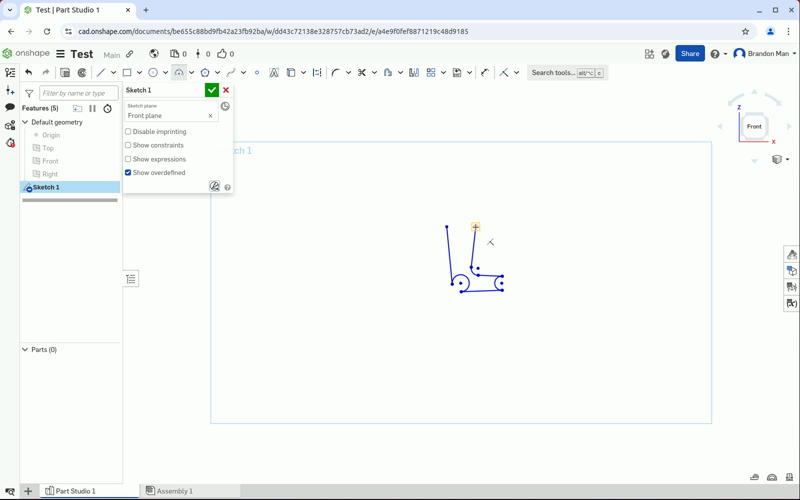
click(475, 226)
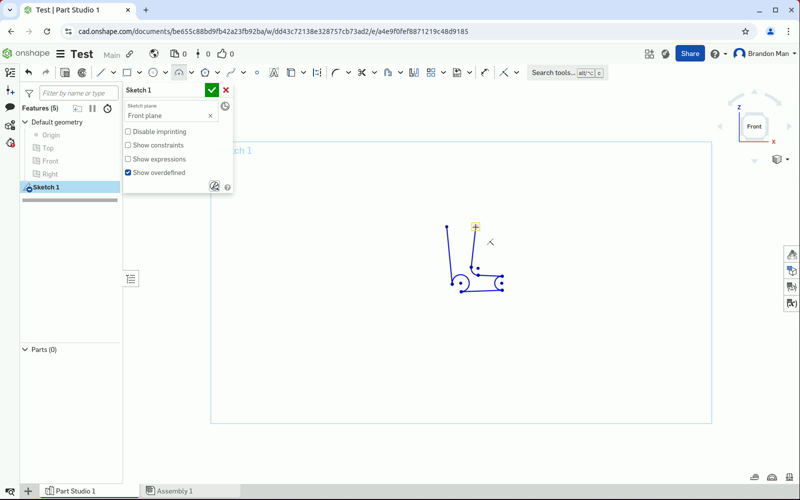
mouse_move(446, 226)
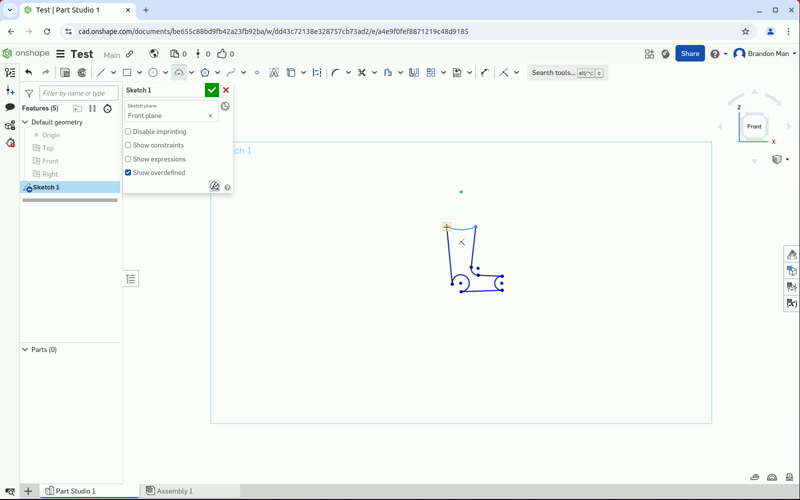
click(446, 226)
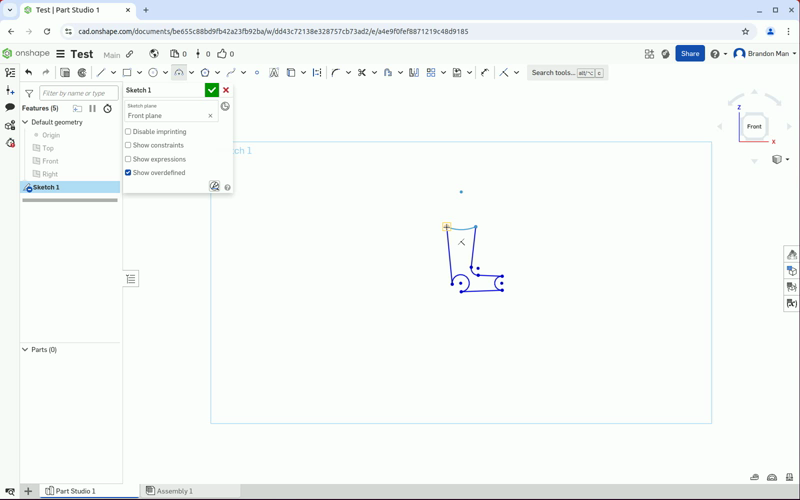
key_down(shift)
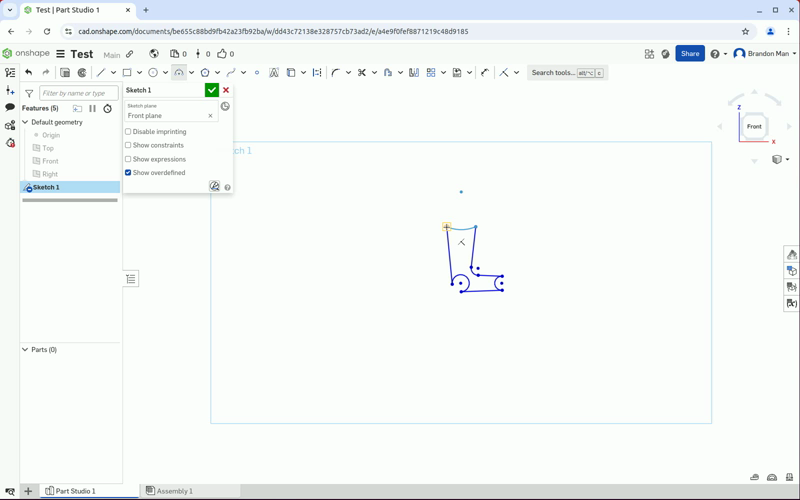
mouse_move(461, 239)
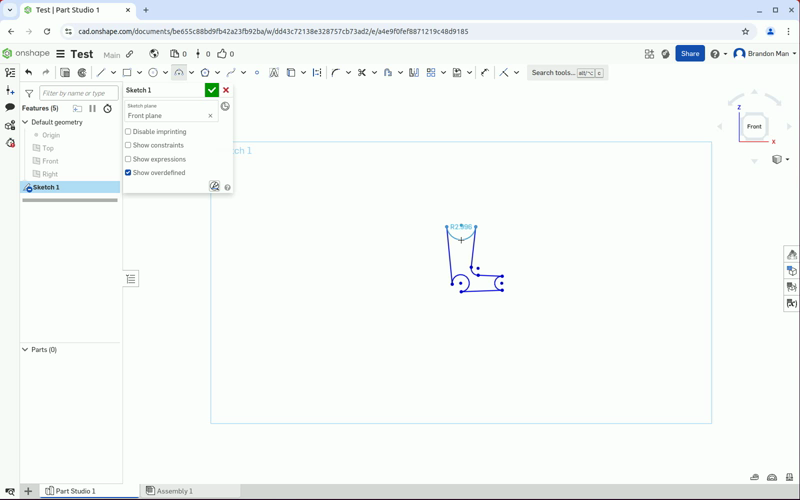
click(461, 239)
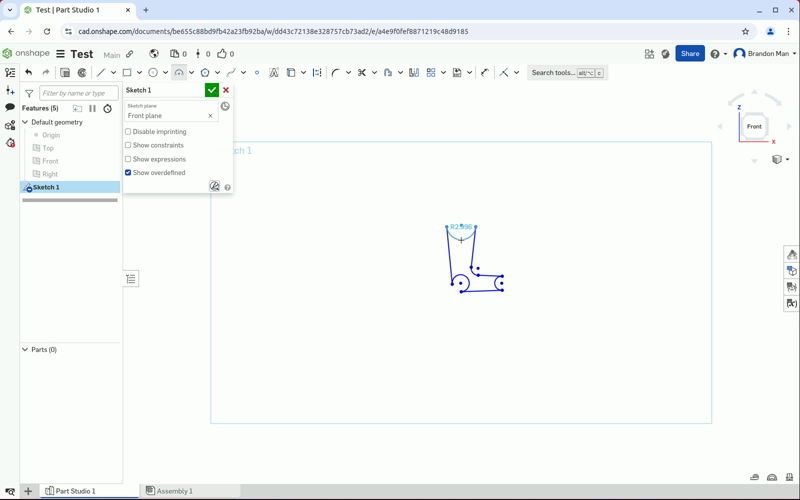
key_up(shift)
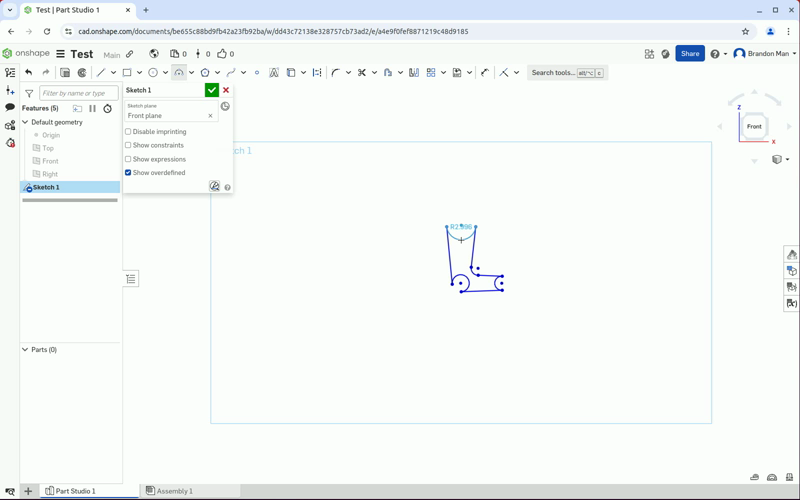
key(esc)
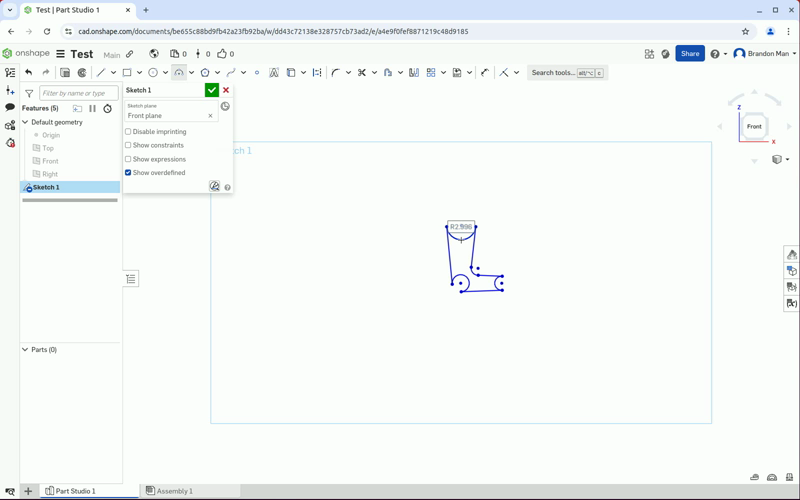
mouse_move(464, 266)
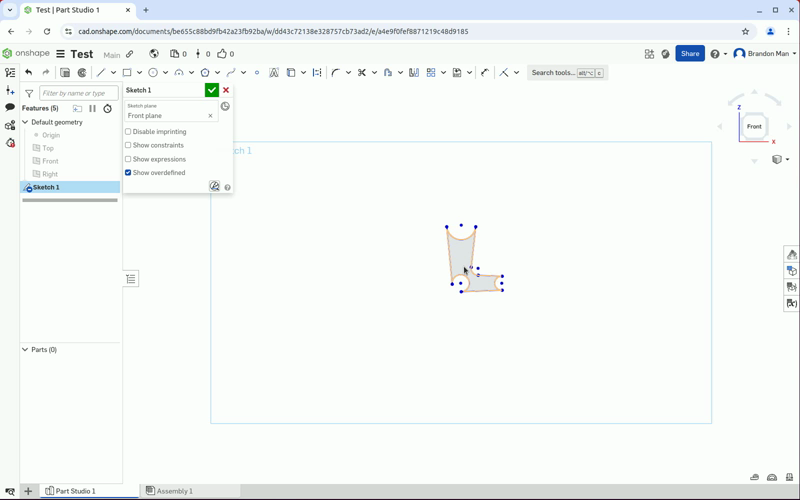
scroll(6)
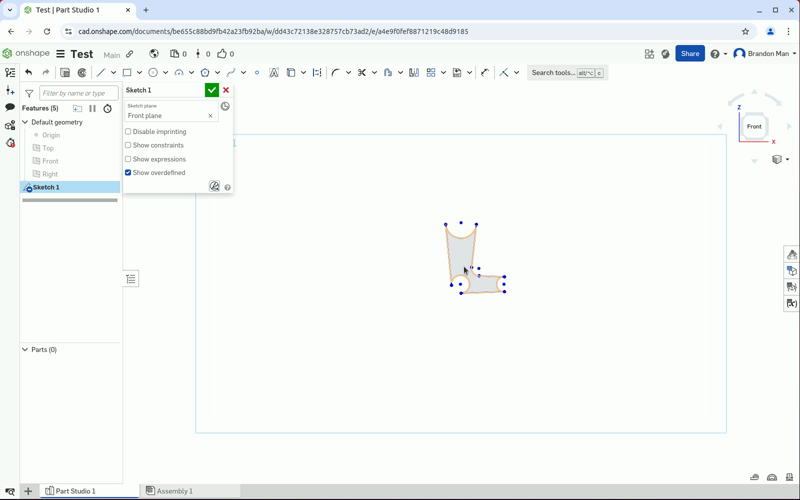
scroll(6)
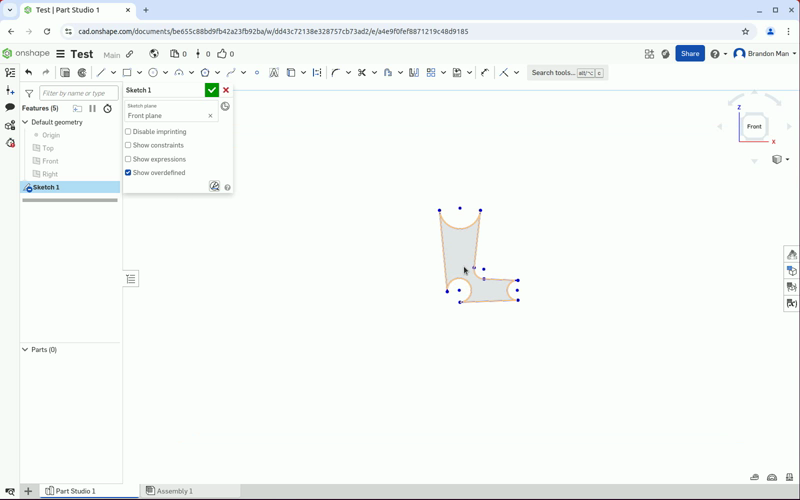
scroll(6)
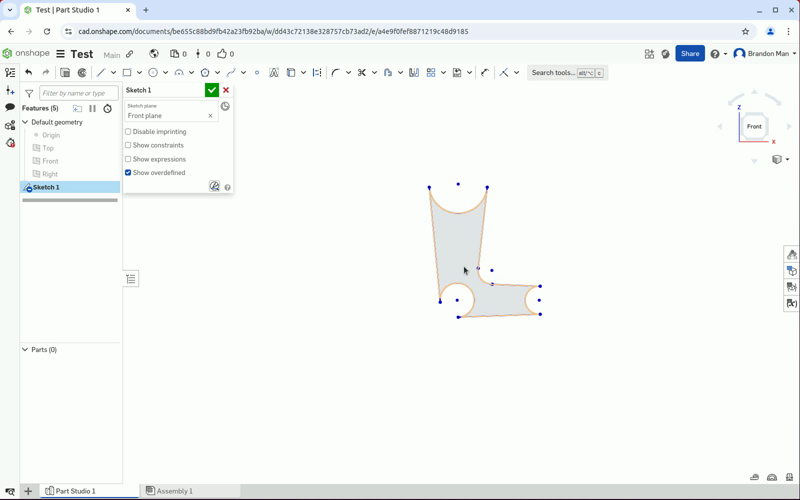
scroll(6)
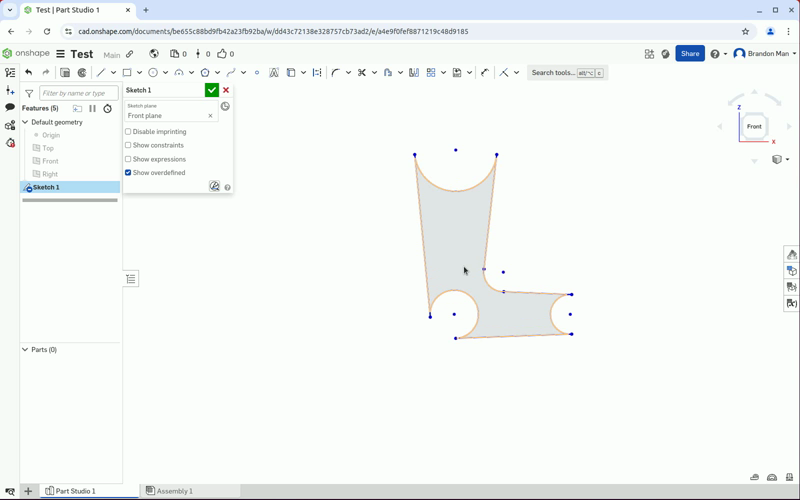
scroll(6)
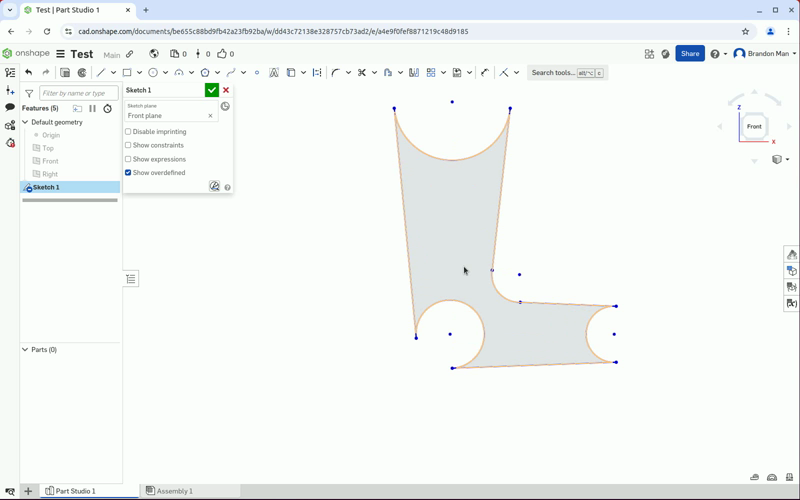
scroll(6)
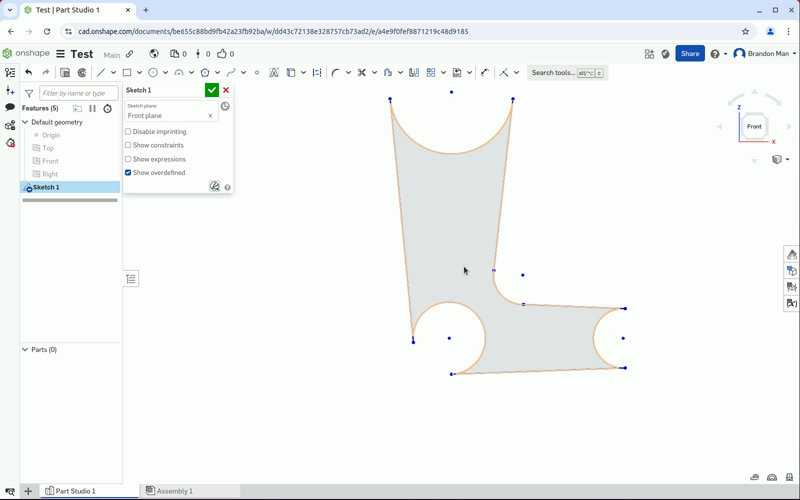
scroll(6)
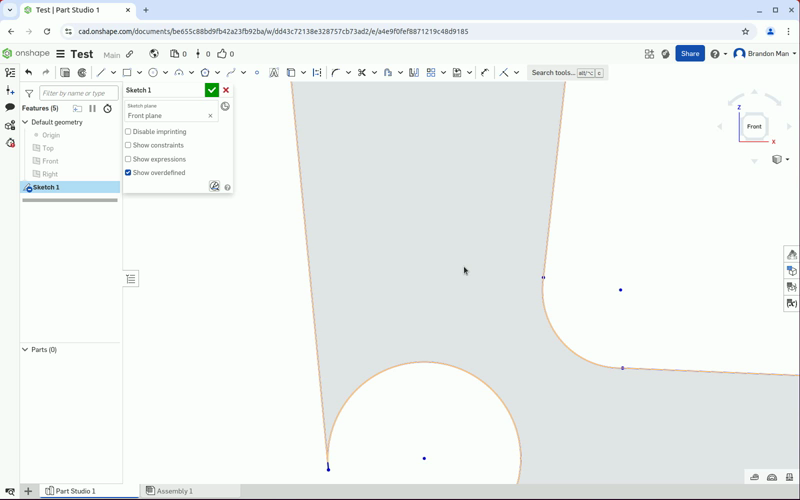
click(464, 266)
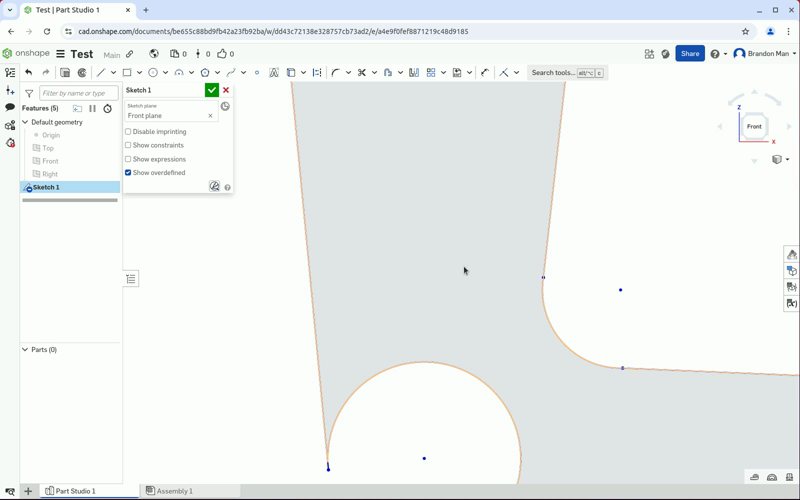
scroll(-6)
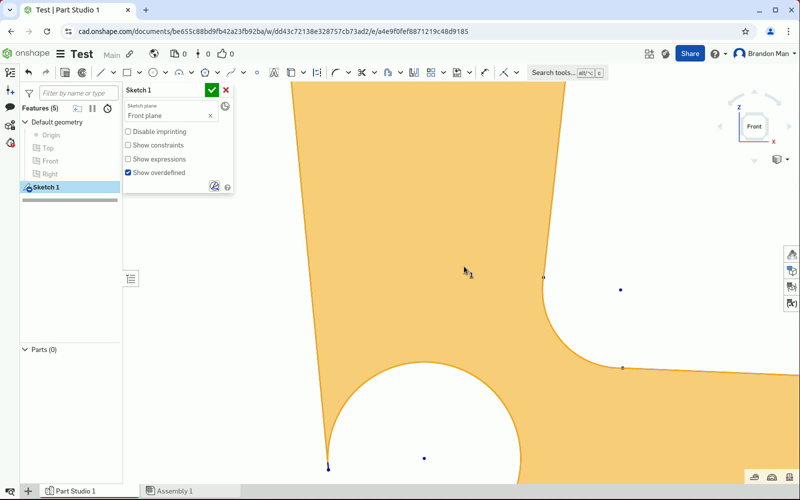
scroll(-6)
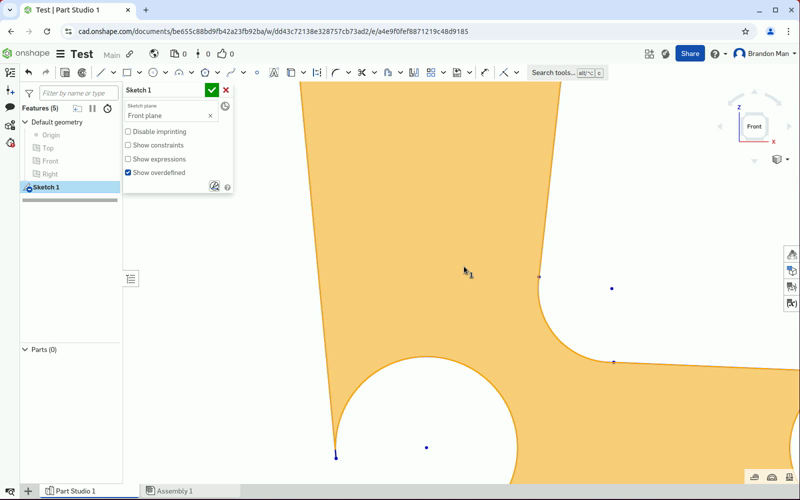
scroll(-6)
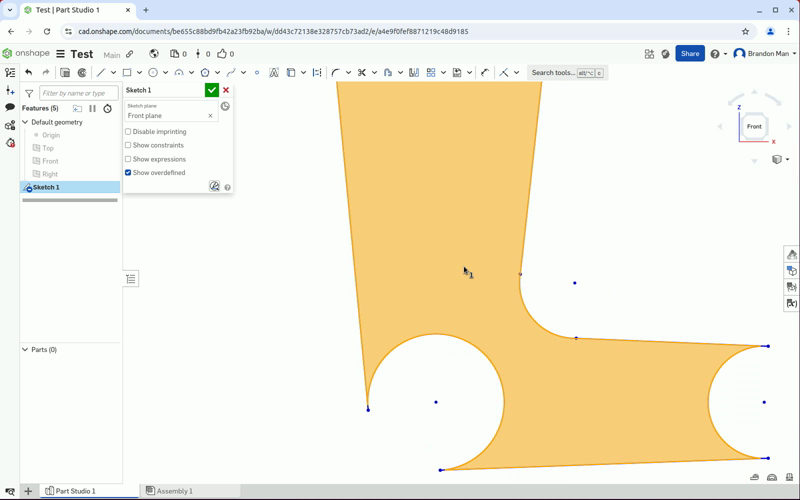
scroll(-6)
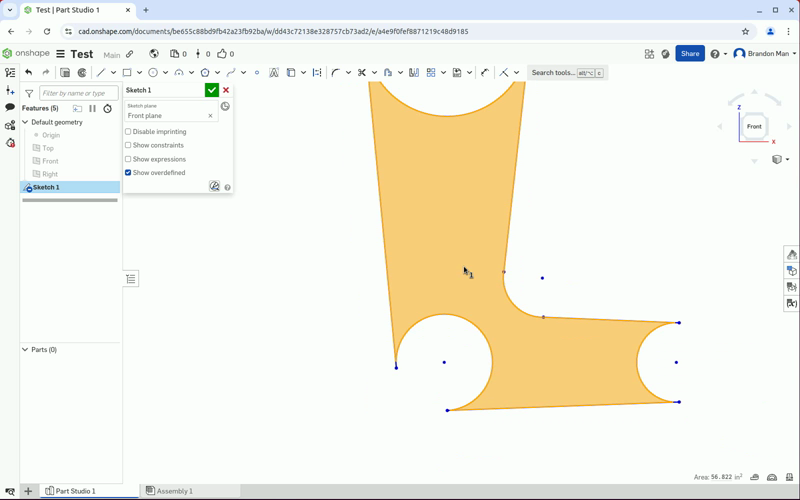
scroll(-6)
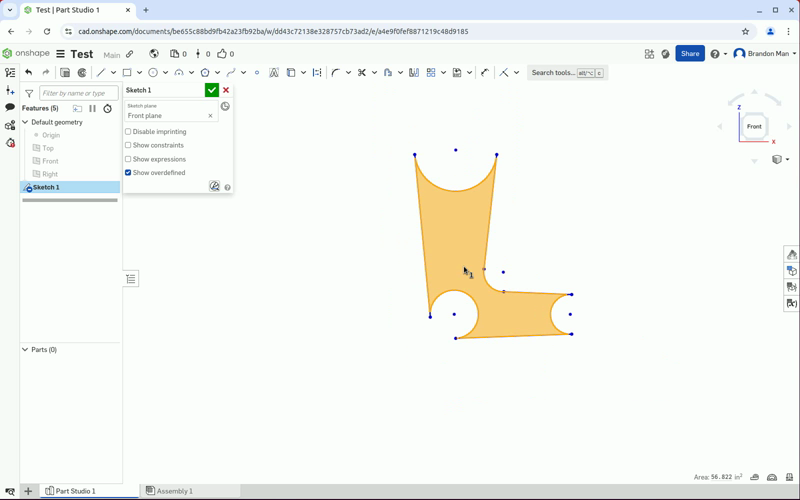
scroll(-6)
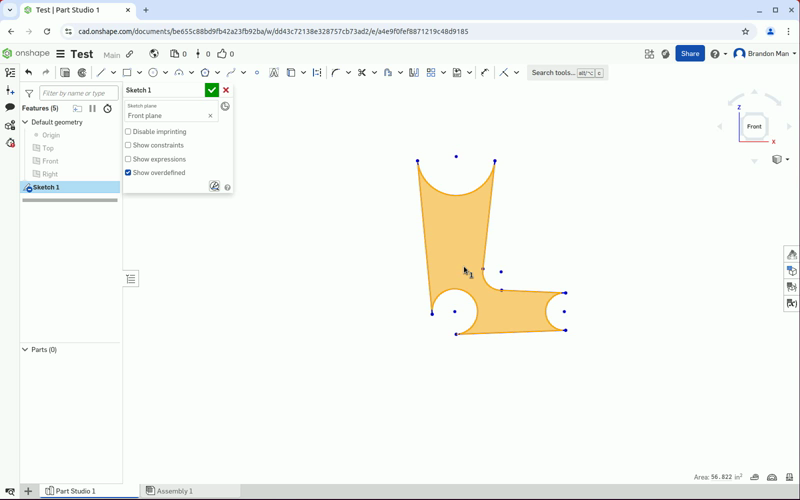
scroll(-6)
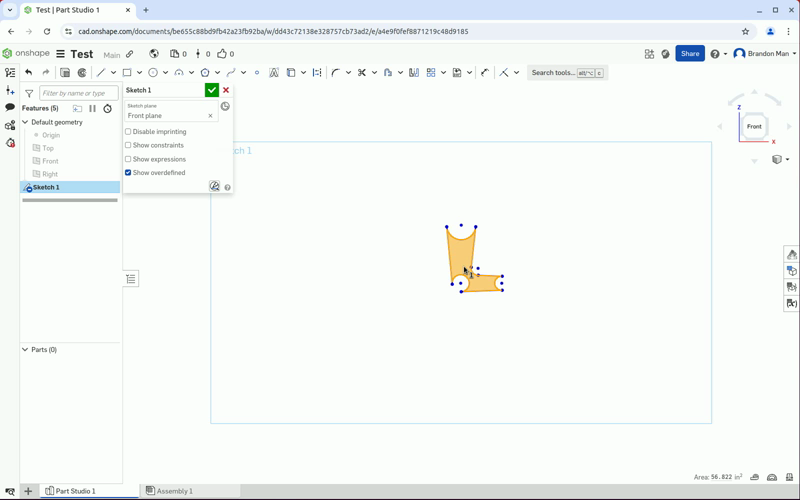
mouse_move(73, 352)
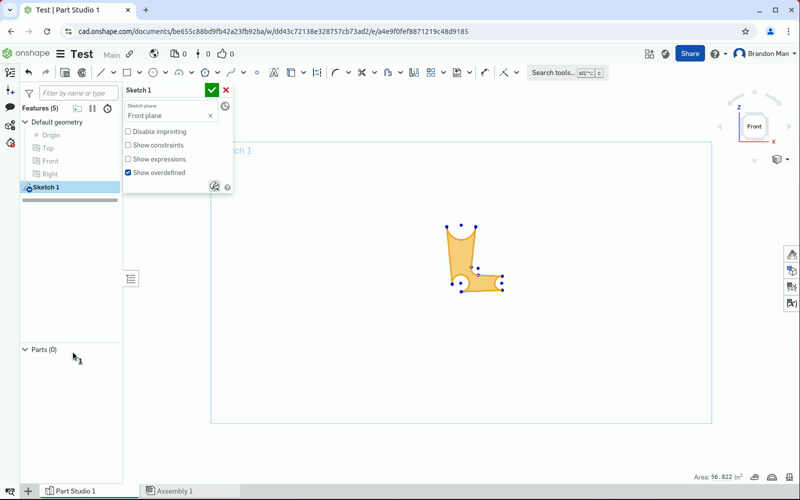
key(shift+y)
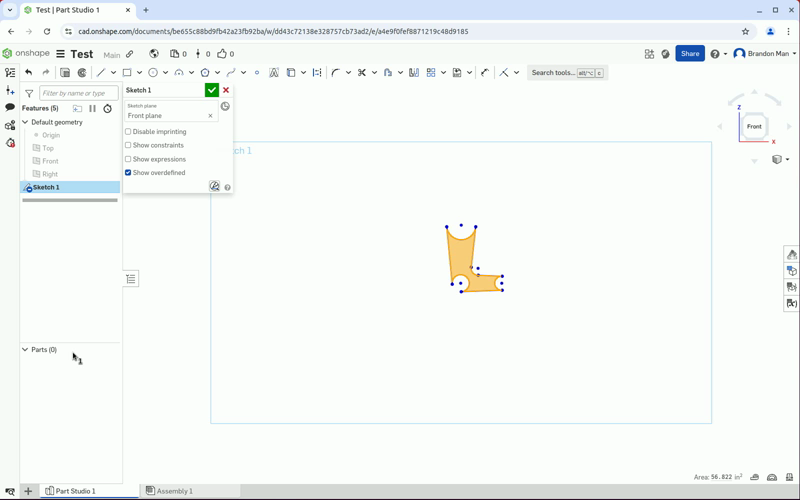
key(shift+e)
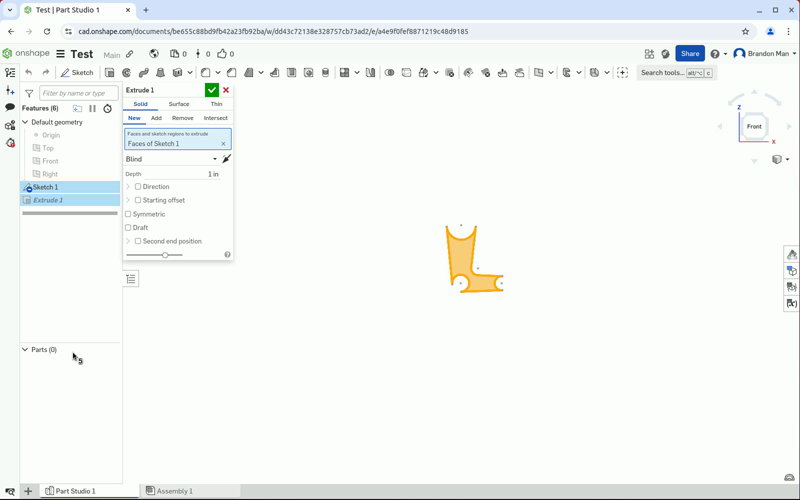
mouse_move(143, 106)
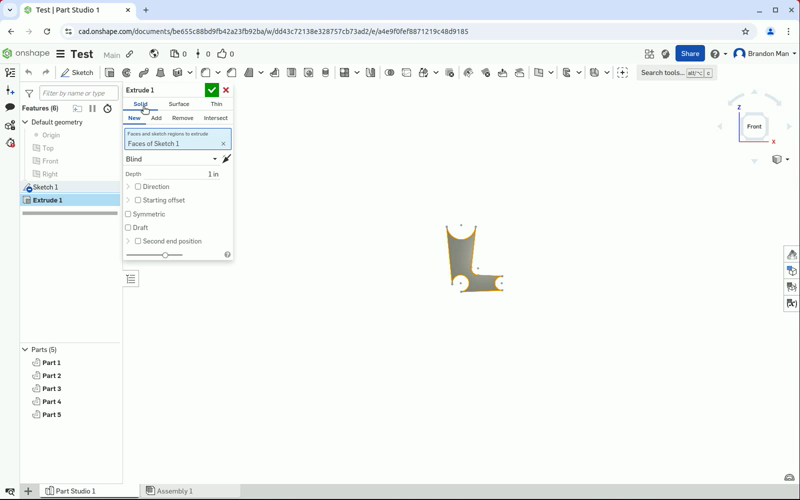
click(143, 106)
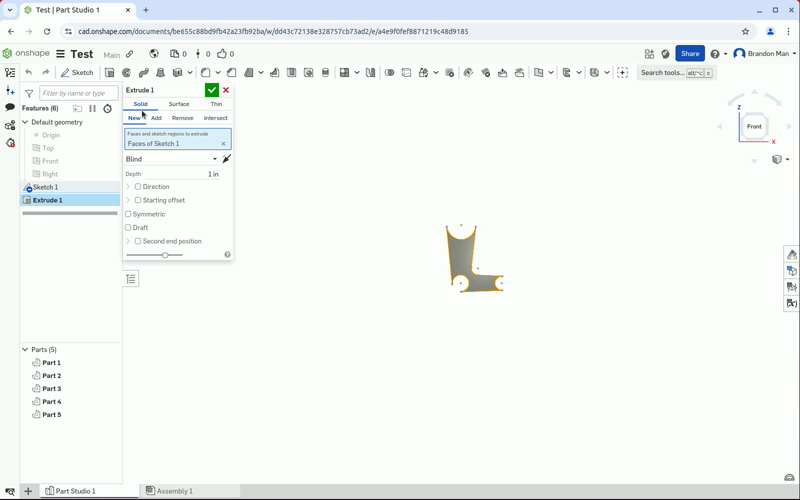
mouse_move(137, 120)
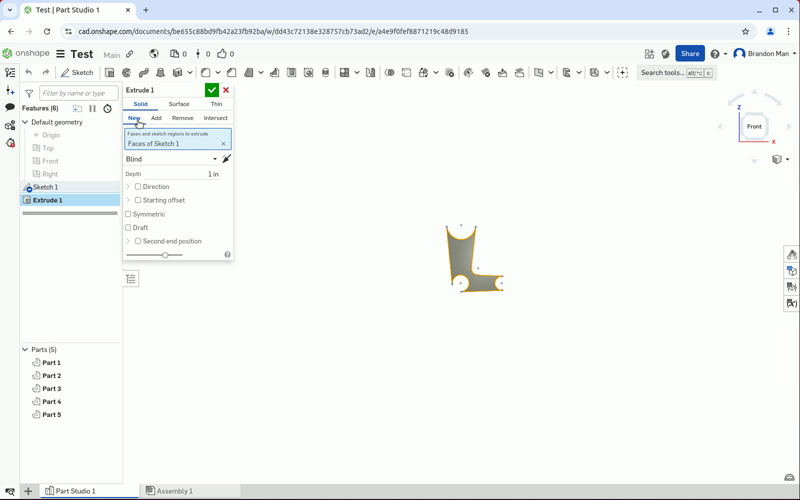
click(137, 120)
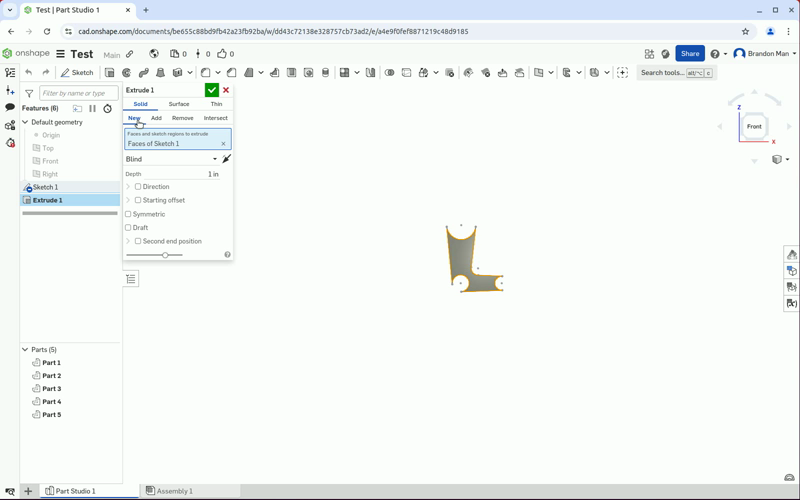
key(tab, 4)
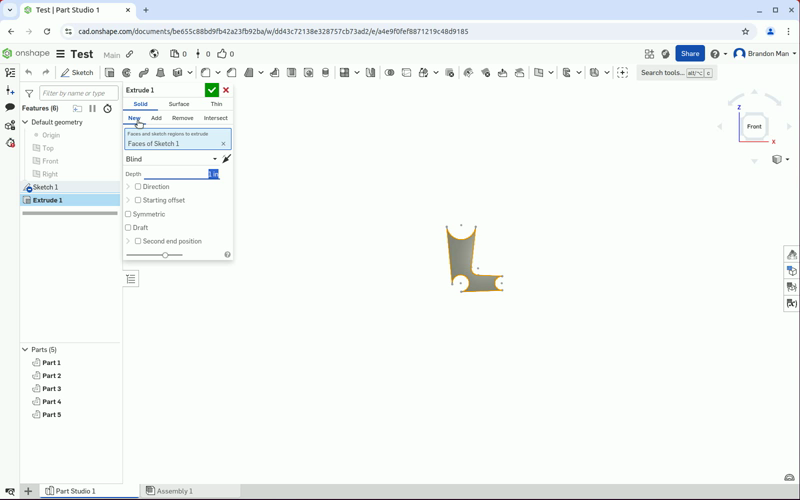
text(0.481)
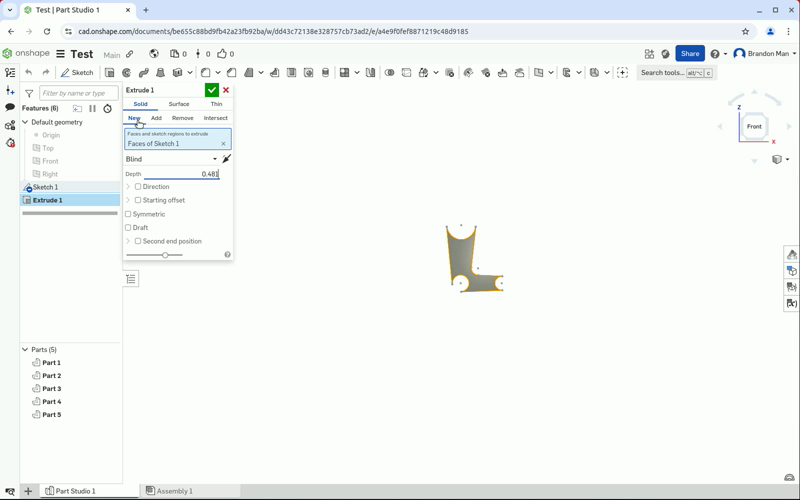
key(enter)
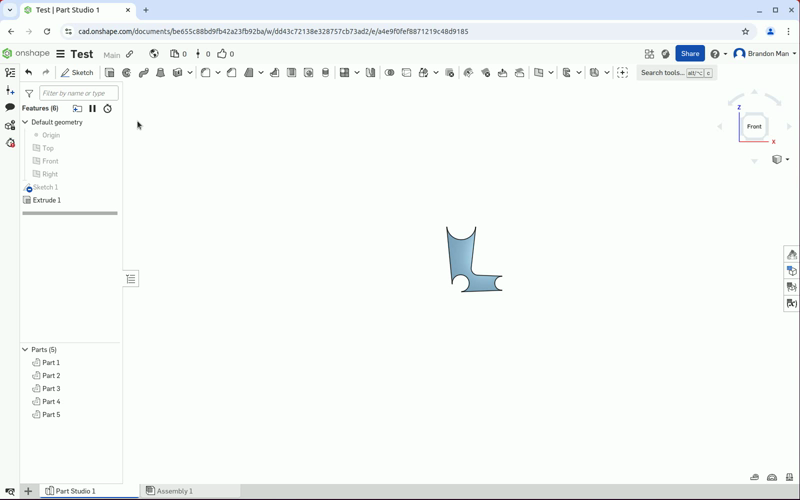
key(shift+h)
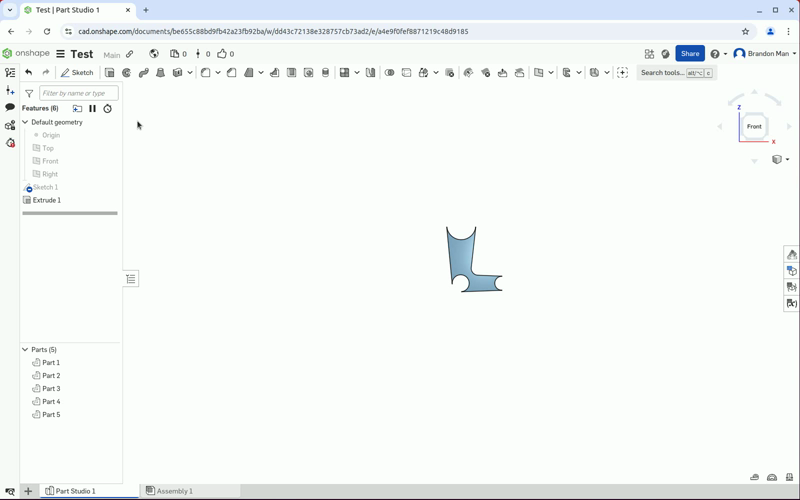
key(shift+h)
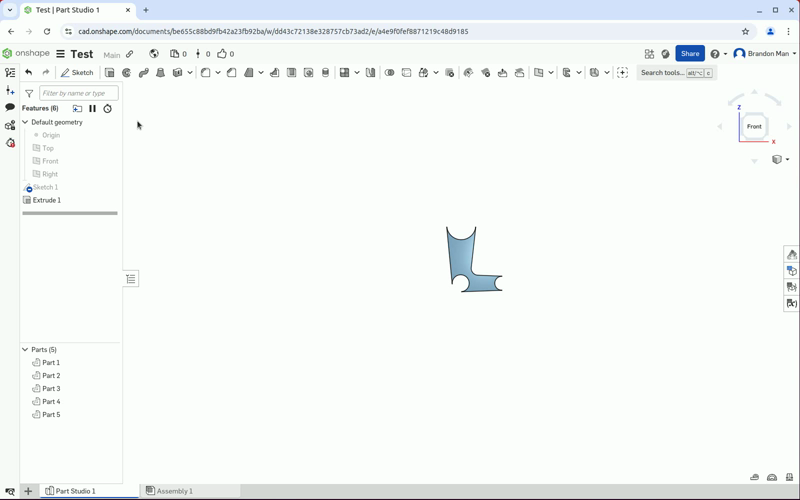
mouse_move(73, 189)
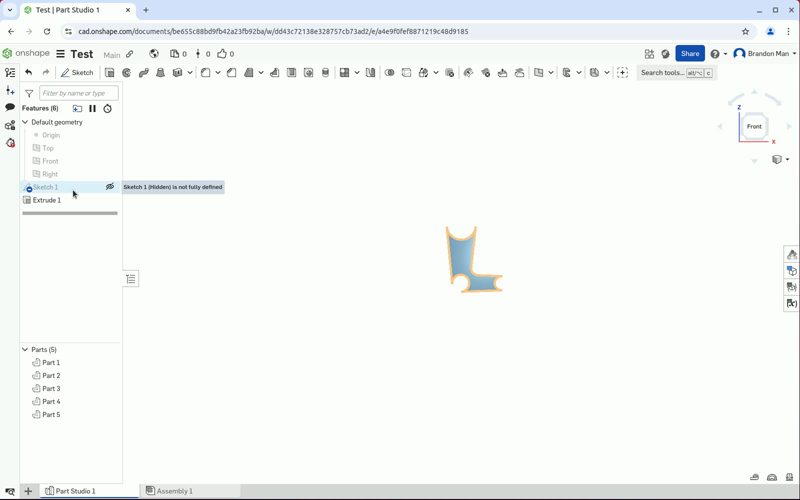
click(73, 189)
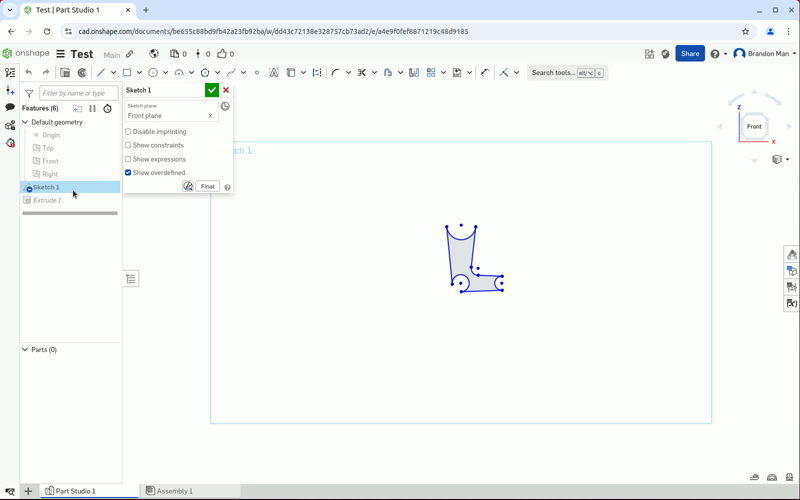
mouse_move(229, 92)
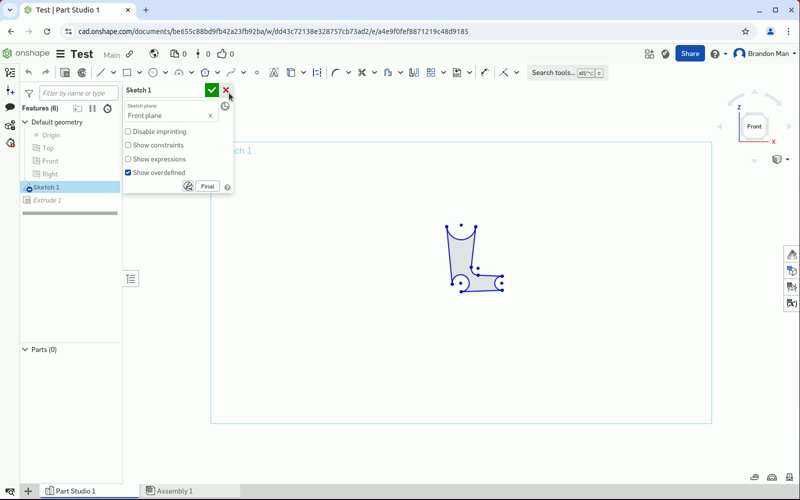
click(229, 92)
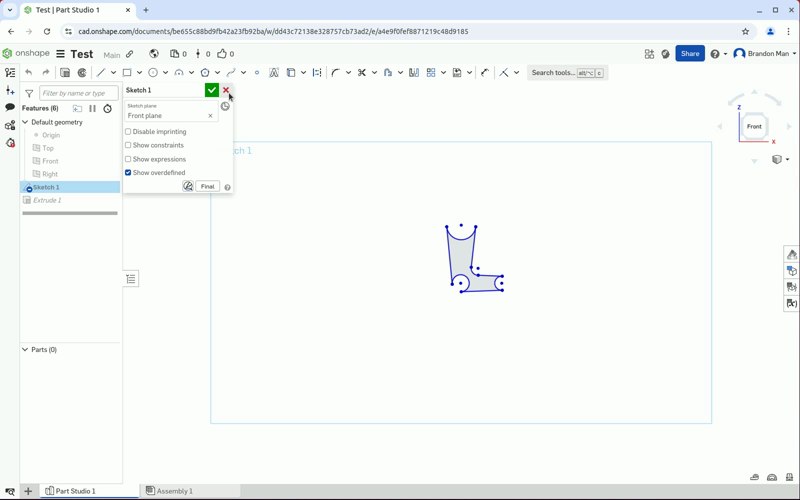
key(shift+s)
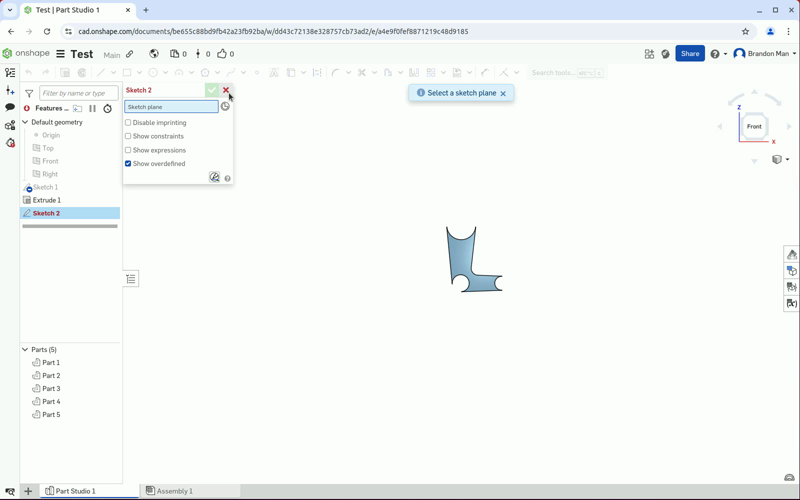
mouse_move(73, 163)
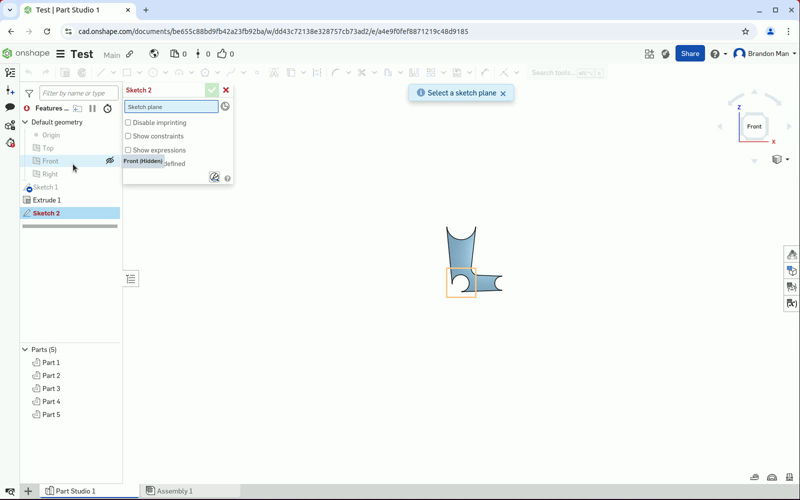
click(73, 163)
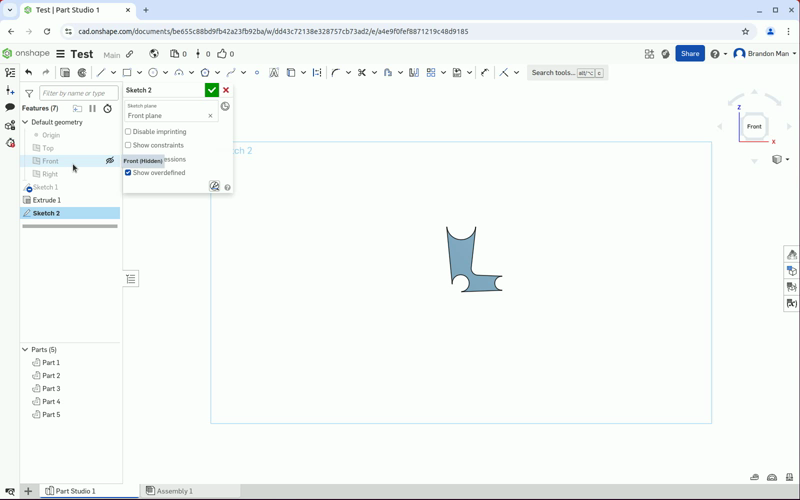
mouse_move(73, 352)
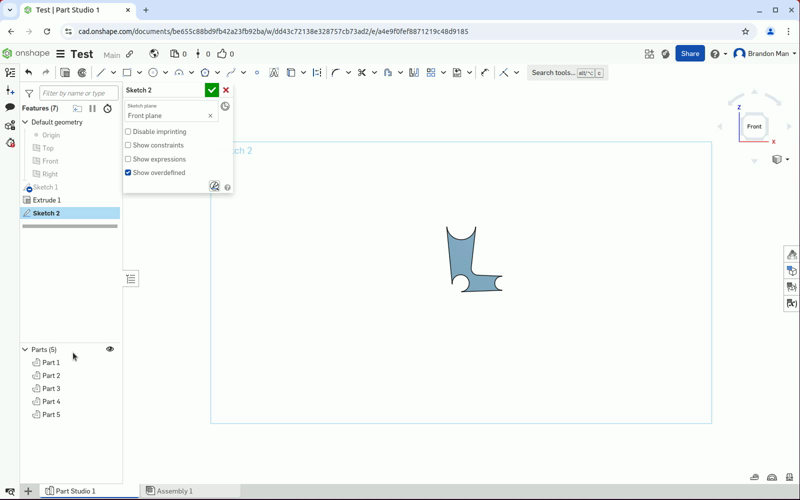
key(y)
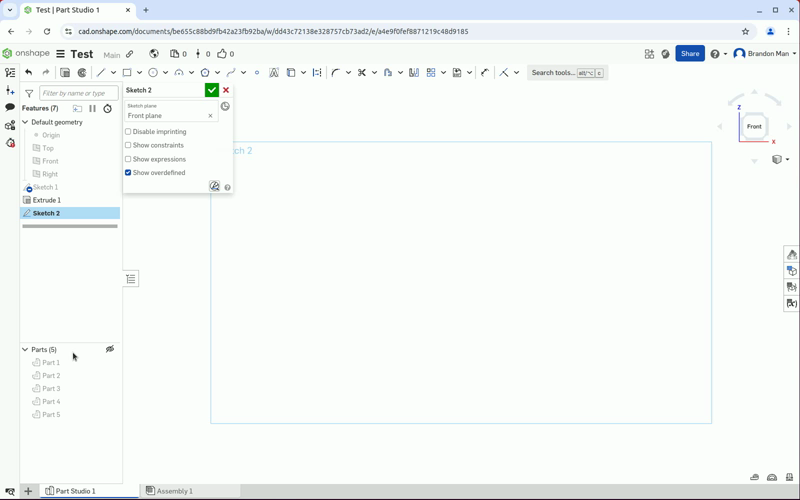
key(c)
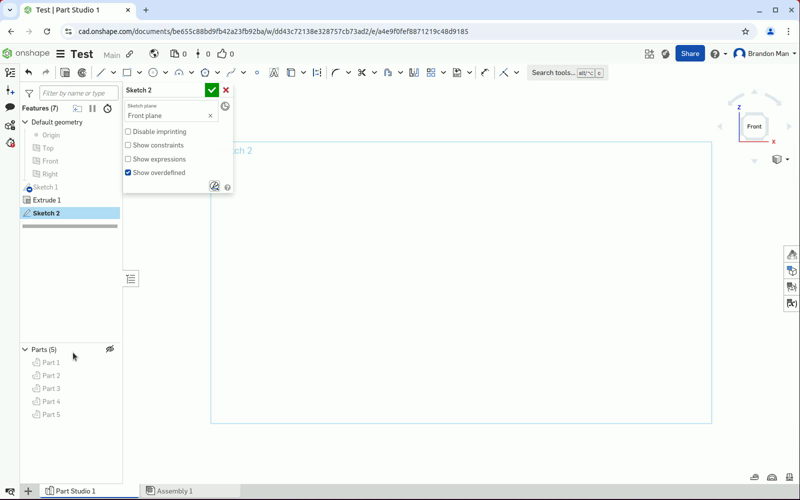
key_down(shift)
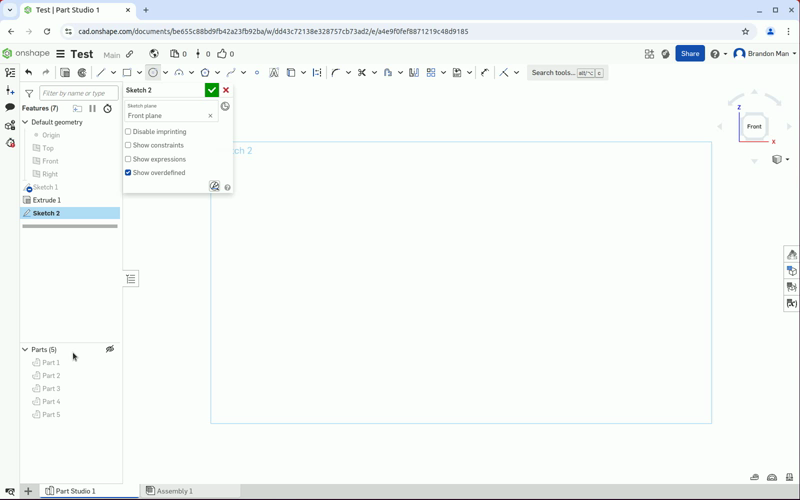
mouse_move(461, 282)
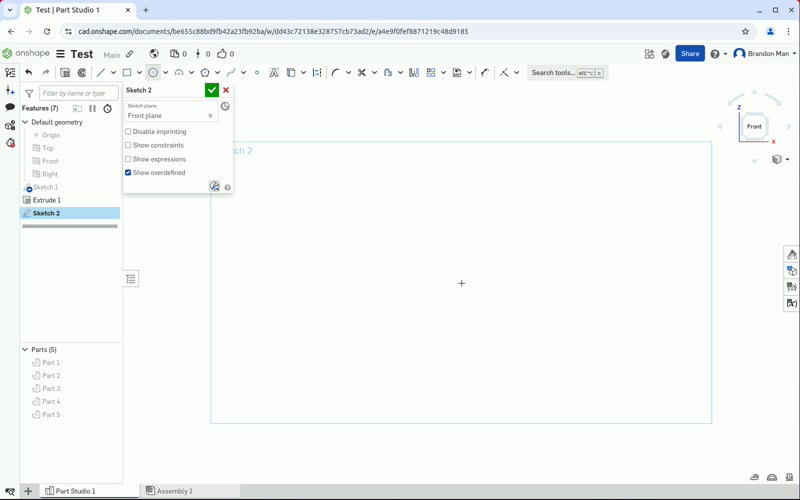
click(461, 282)
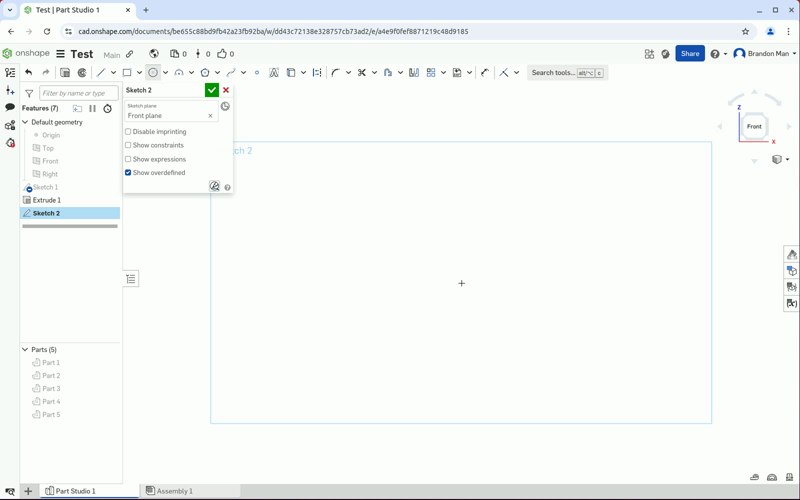
key_up(shift)
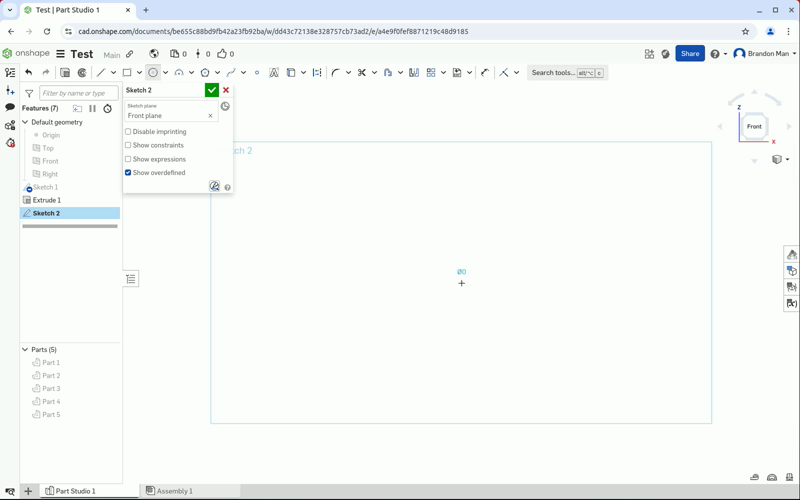
mouse_move(471, 282)
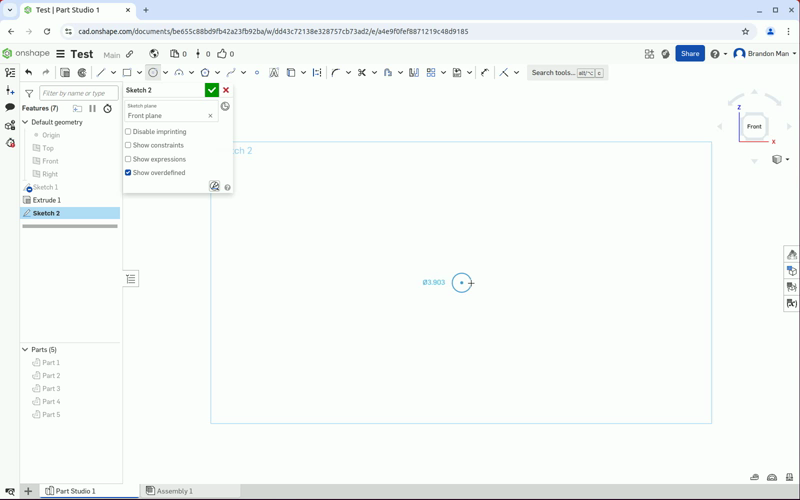
click(471, 282)
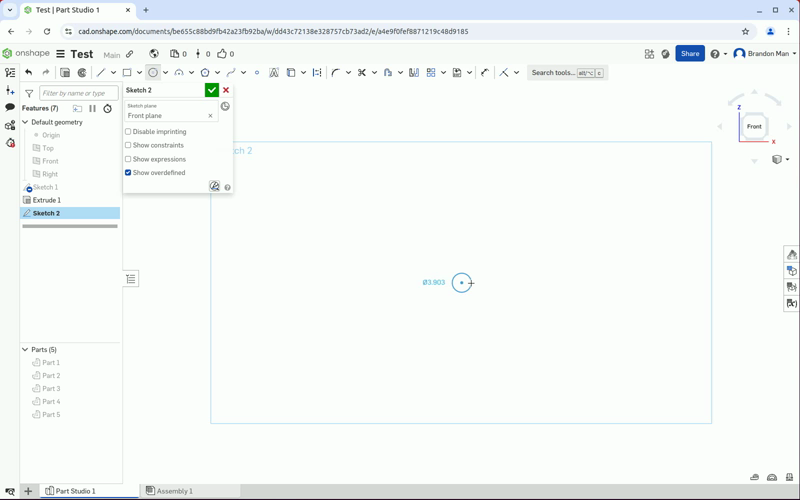
key(esc)
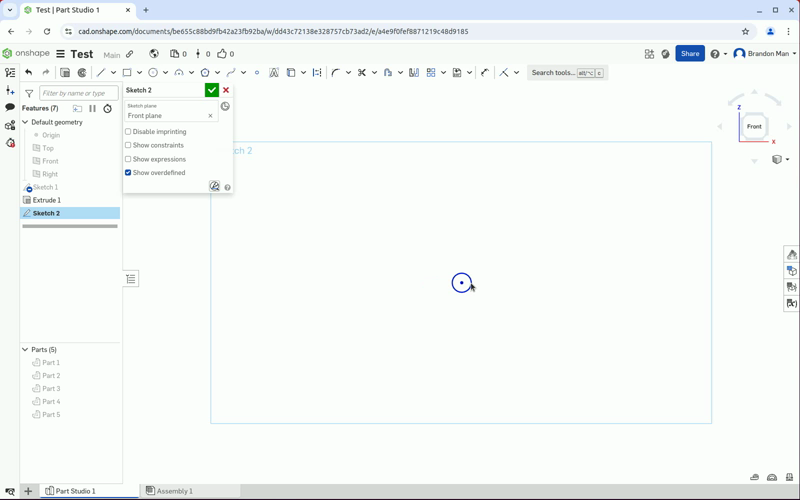
key(c)
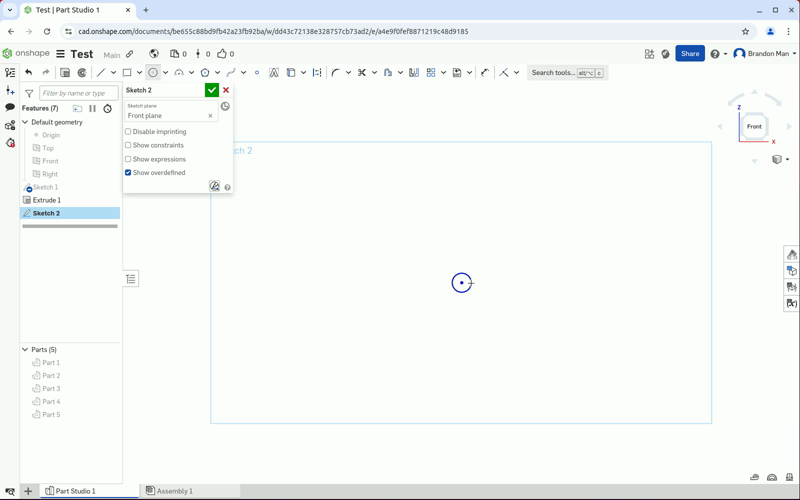
key_down(shift)
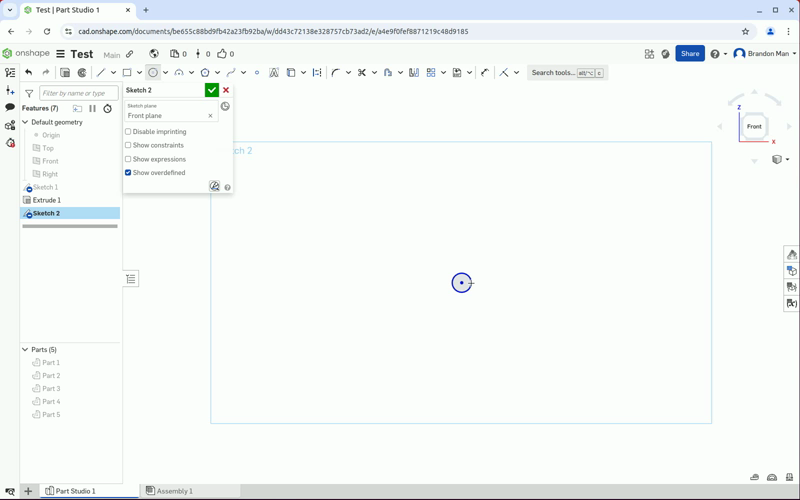
mouse_move(461, 282)
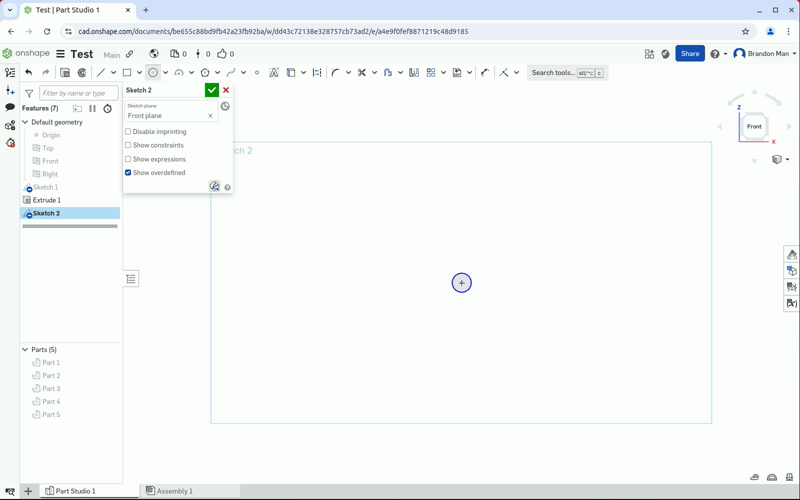
click(461, 282)
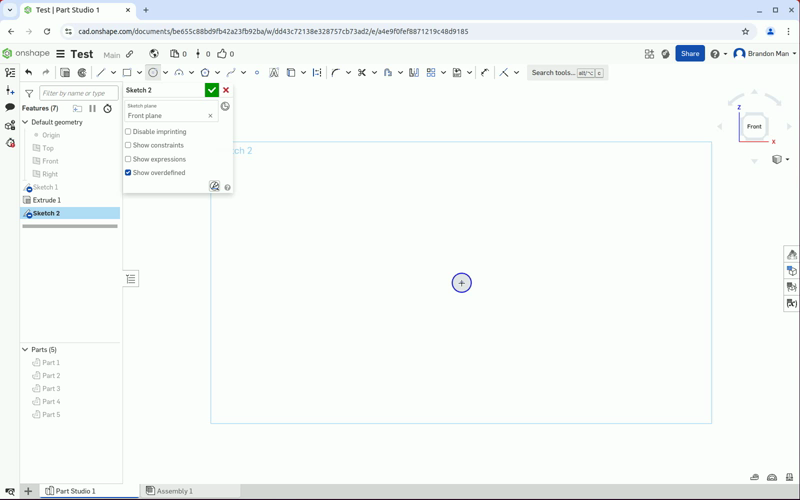
key_up(shift)
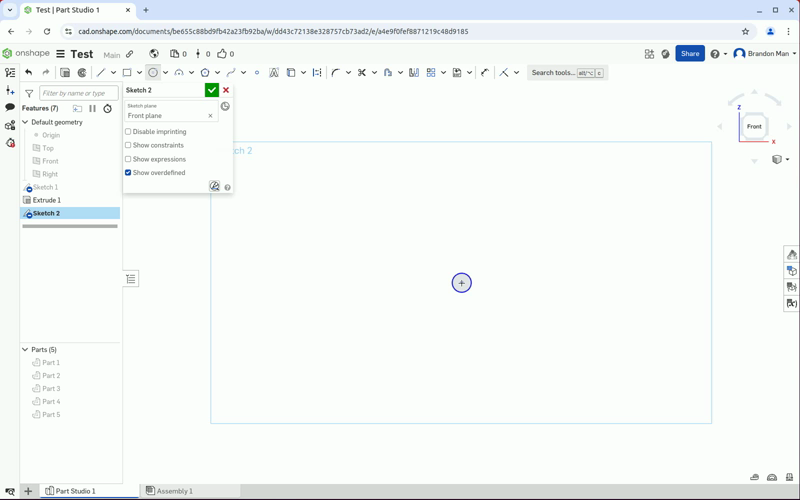
mouse_move(464, 282)
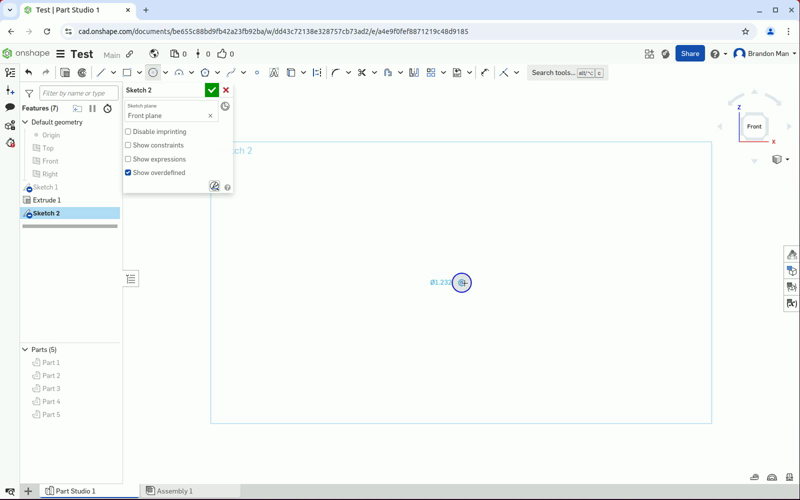
scroll(6)
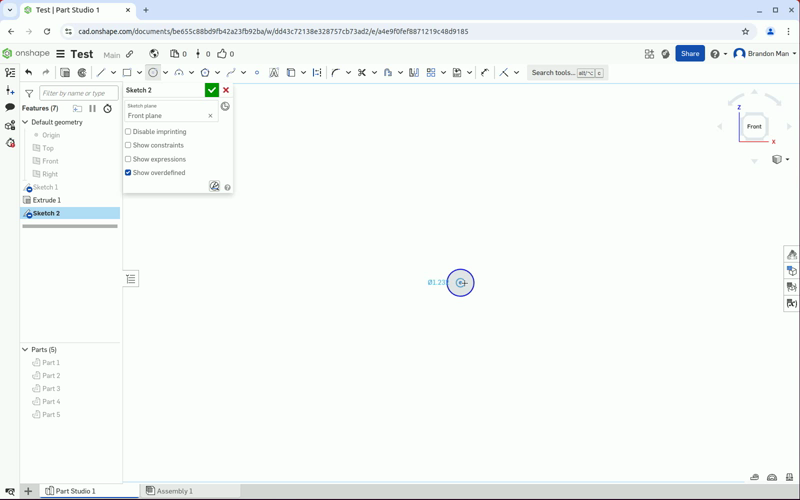
scroll(6)
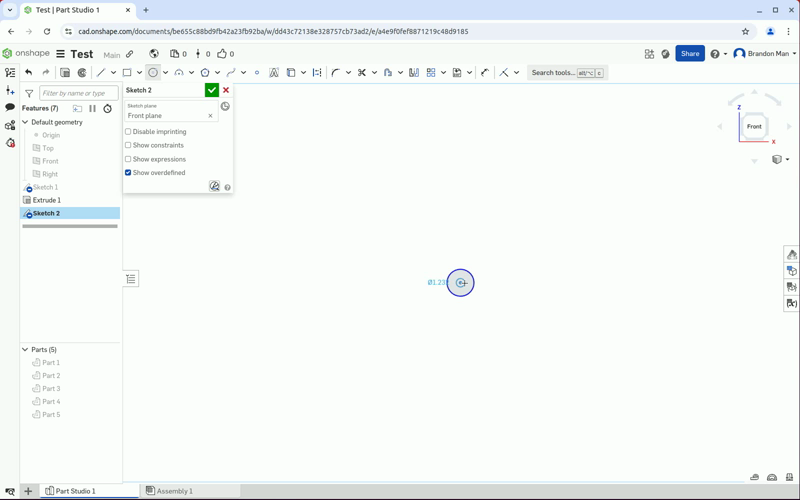
scroll(6)
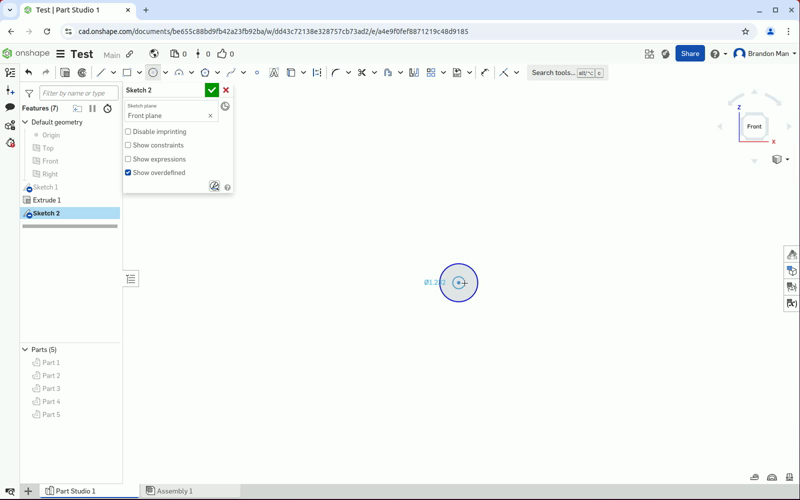
scroll(6)
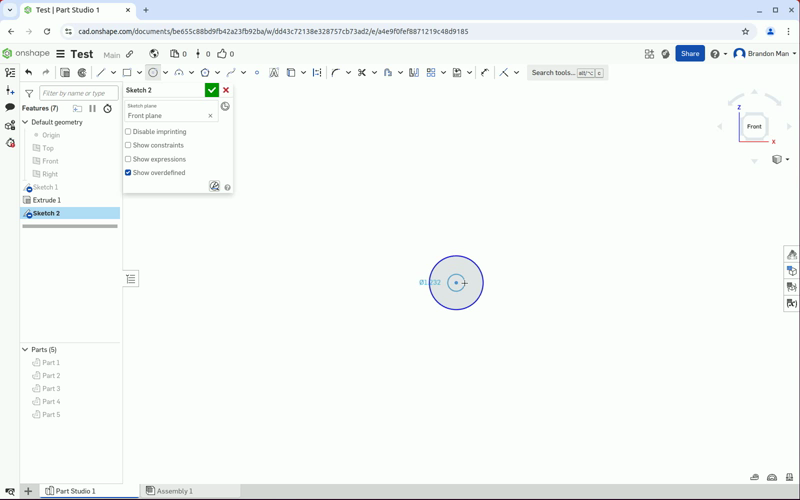
scroll(6)
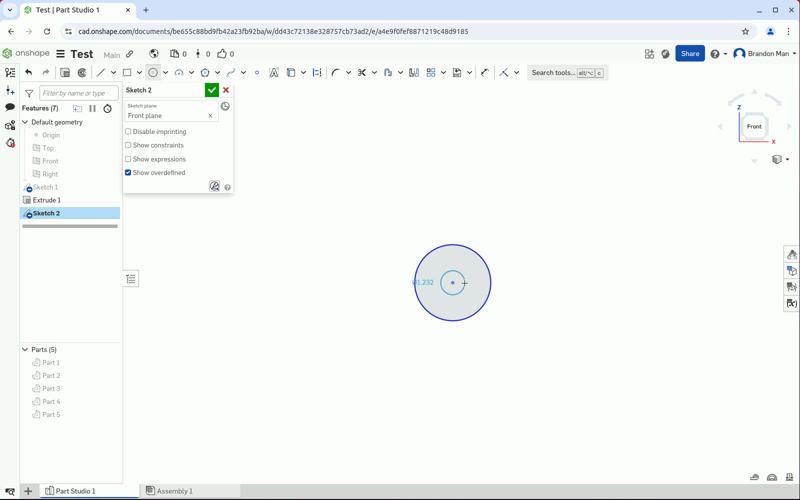
scroll(6)
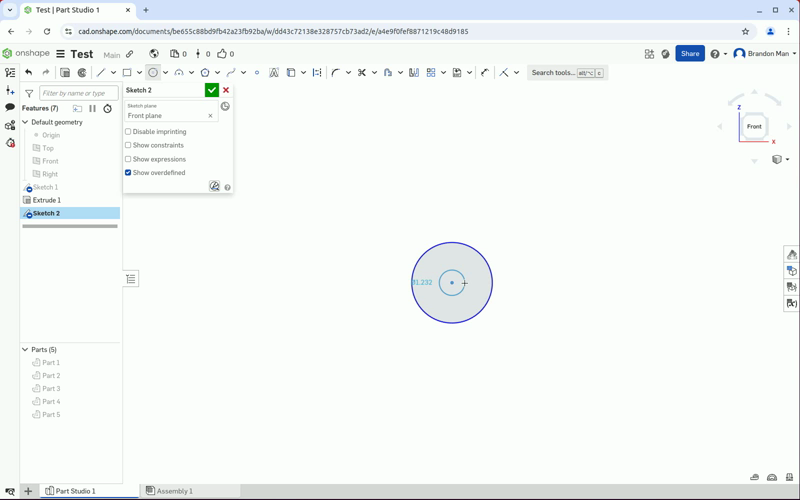
scroll(6)
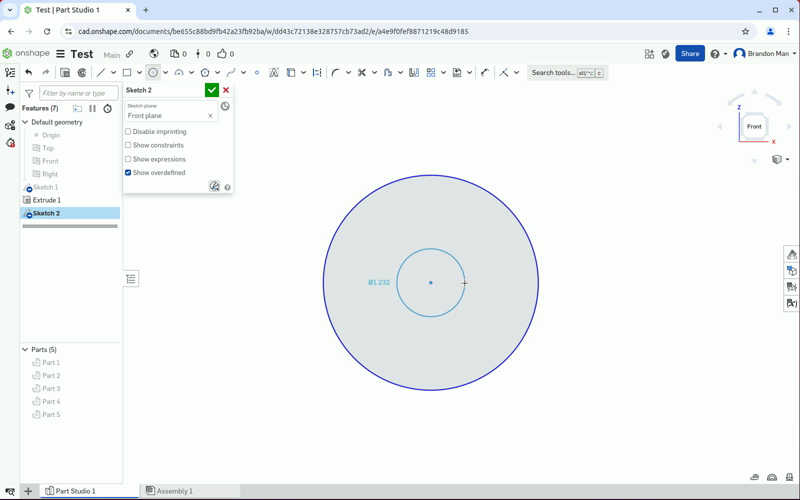
click(464, 282)
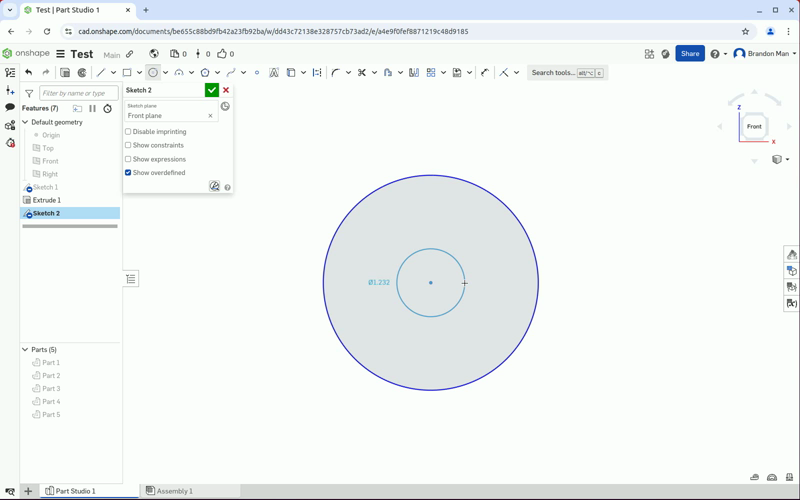
scroll(-6)
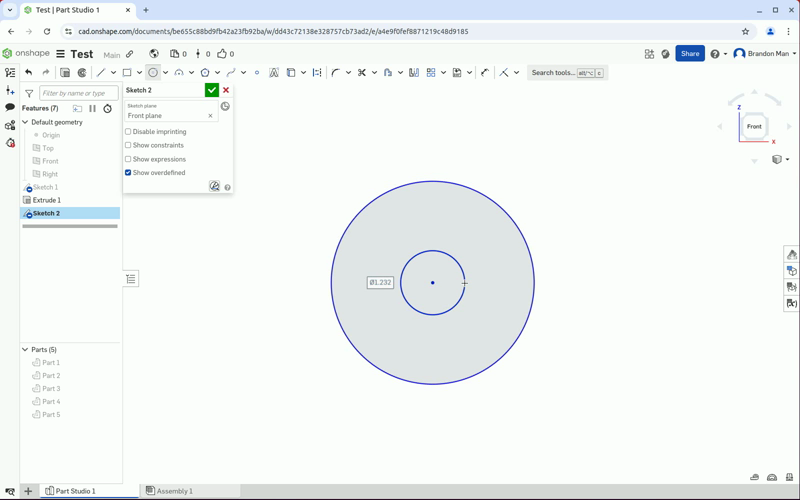
scroll(-6)
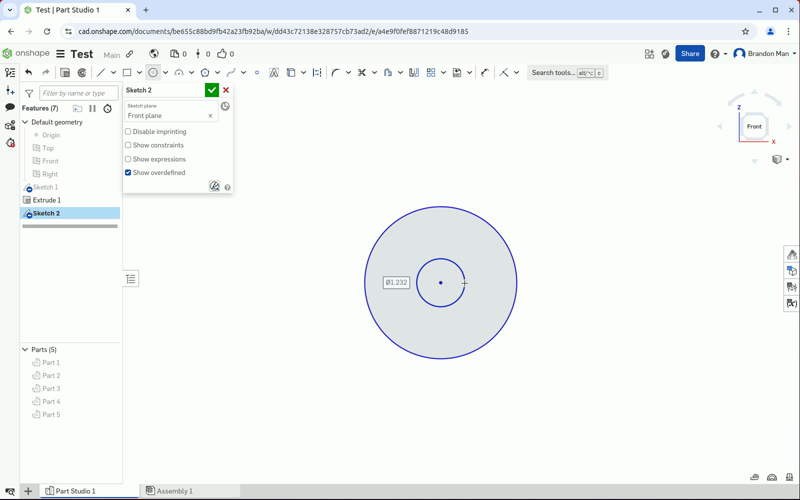
scroll(-6)
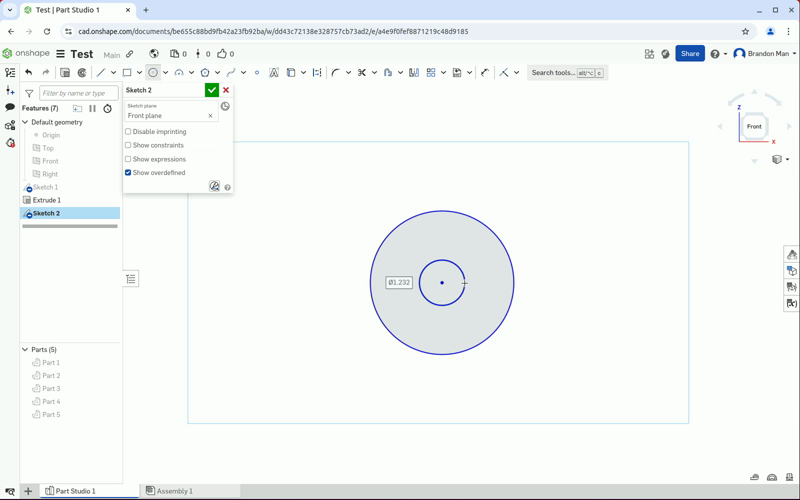
scroll(-6)
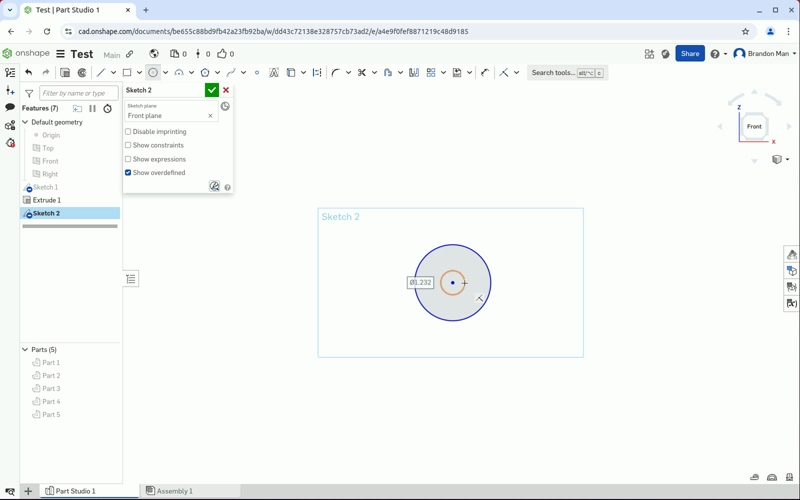
scroll(-6)
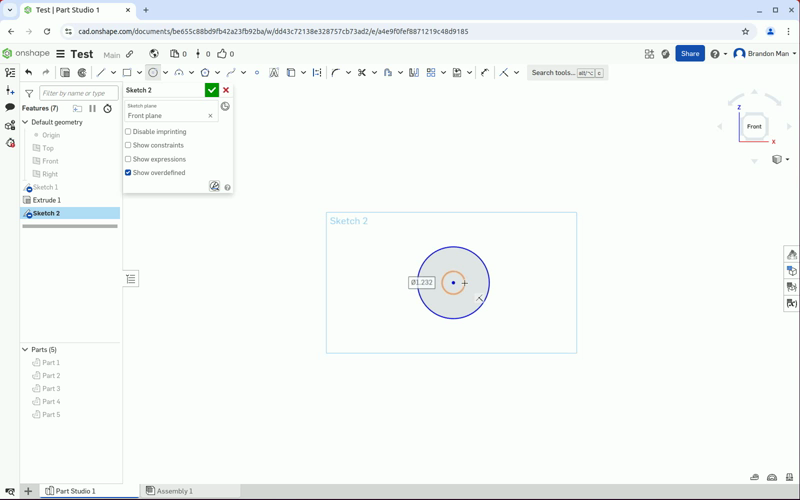
scroll(-6)
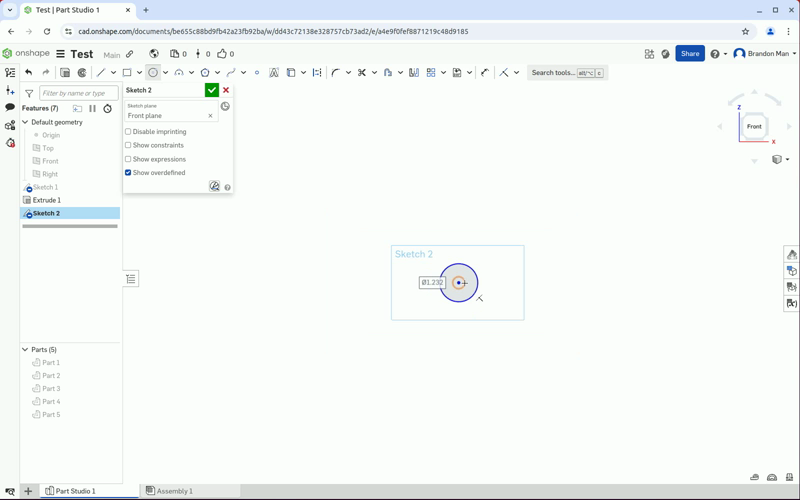
scroll(-6)
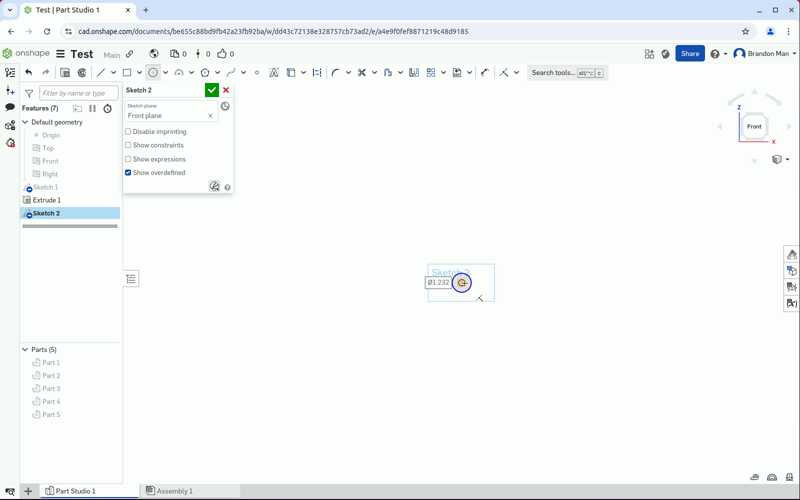
key(esc)
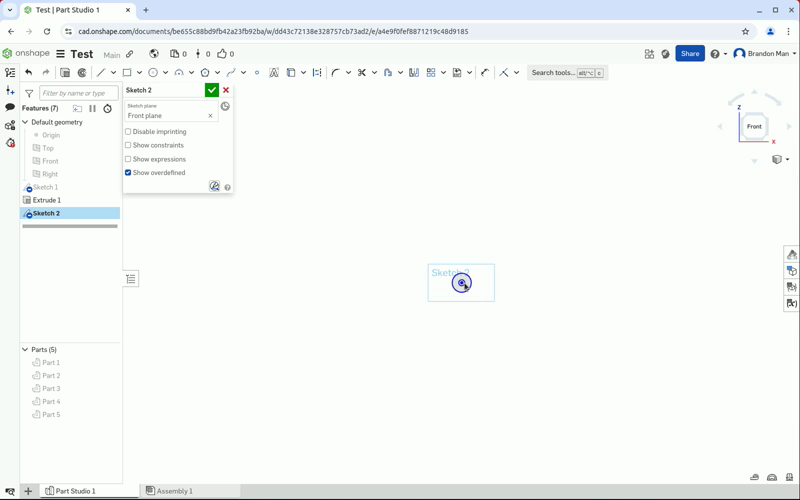
mouse_move(458, 288)
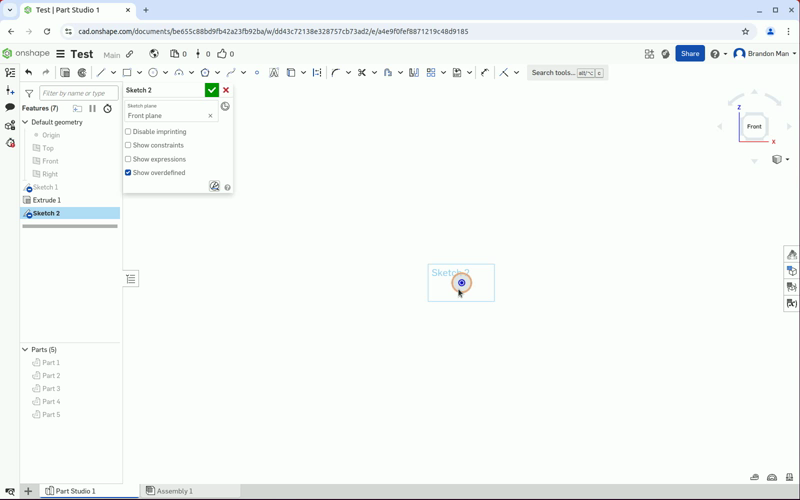
scroll(6)
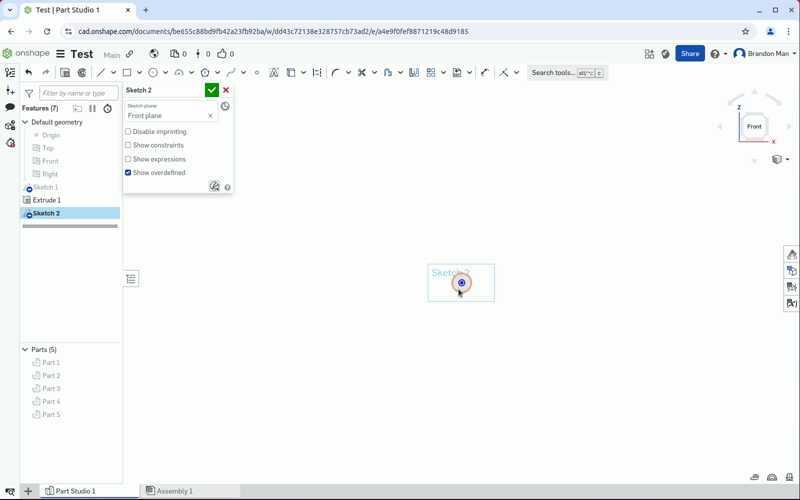
scroll(6)
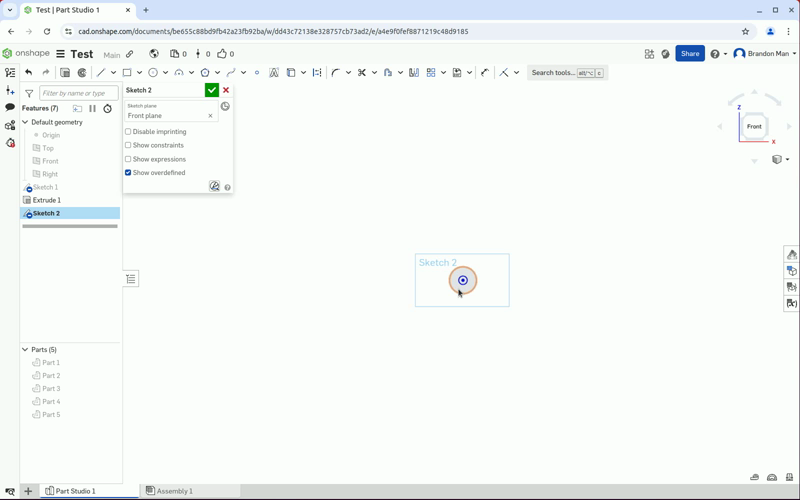
scroll(6)
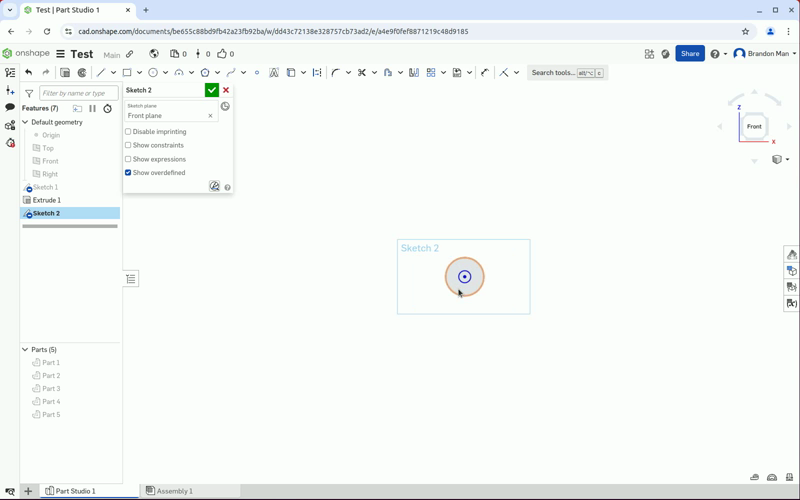
scroll(6)
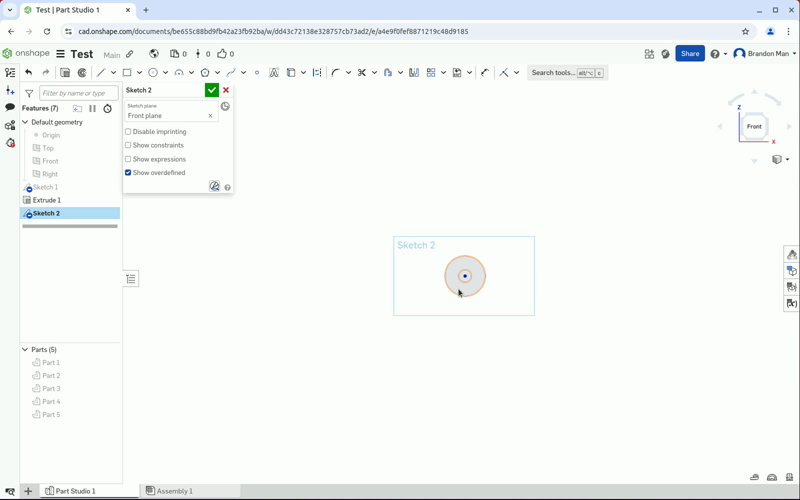
scroll(6)
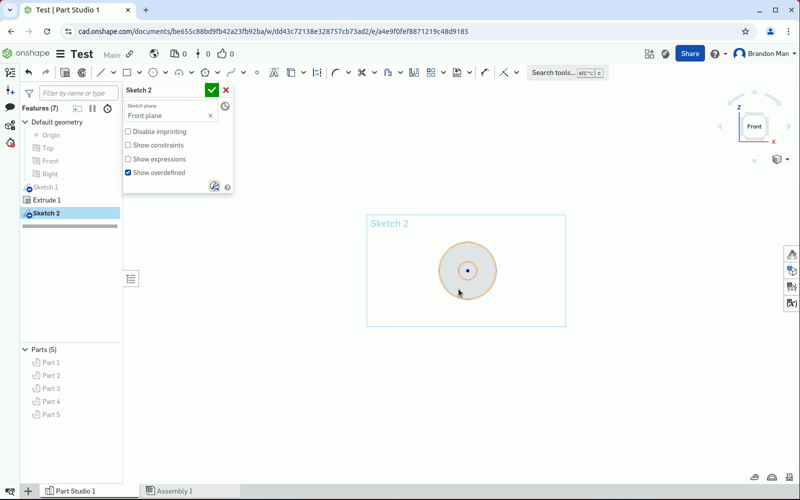
scroll(6)
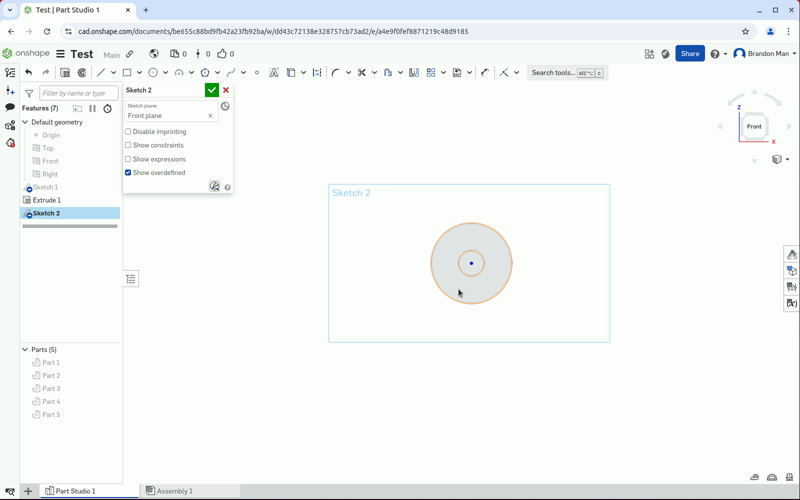
scroll(6)
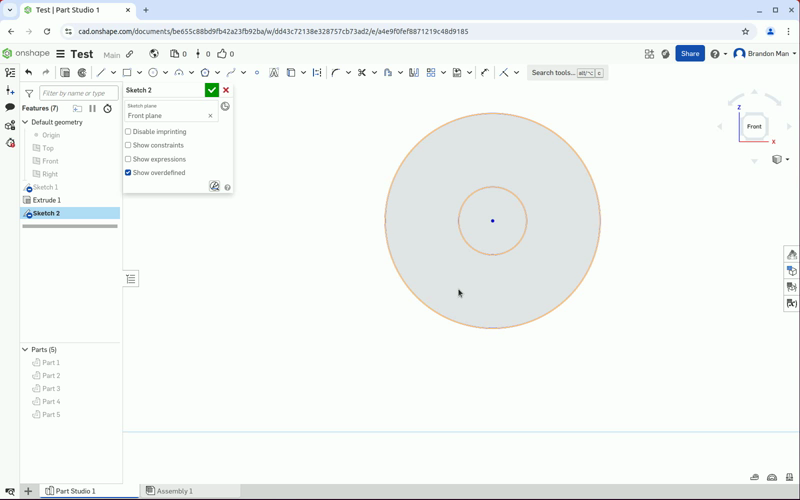
click(458, 288)
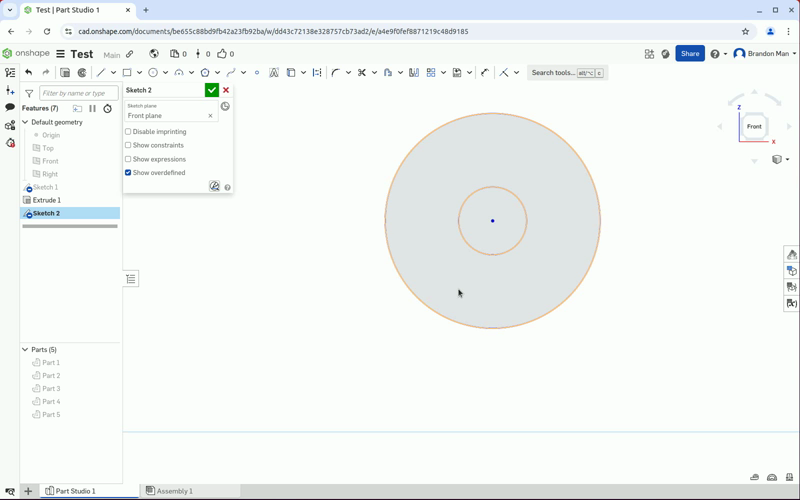
scroll(-6)
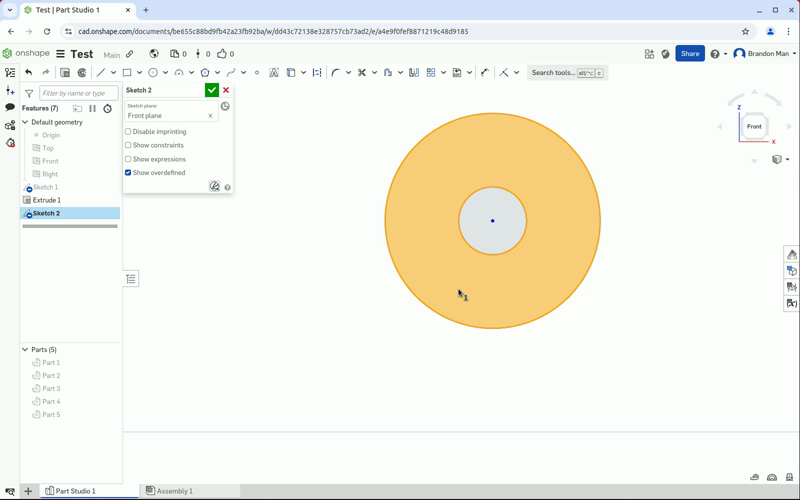
scroll(-6)
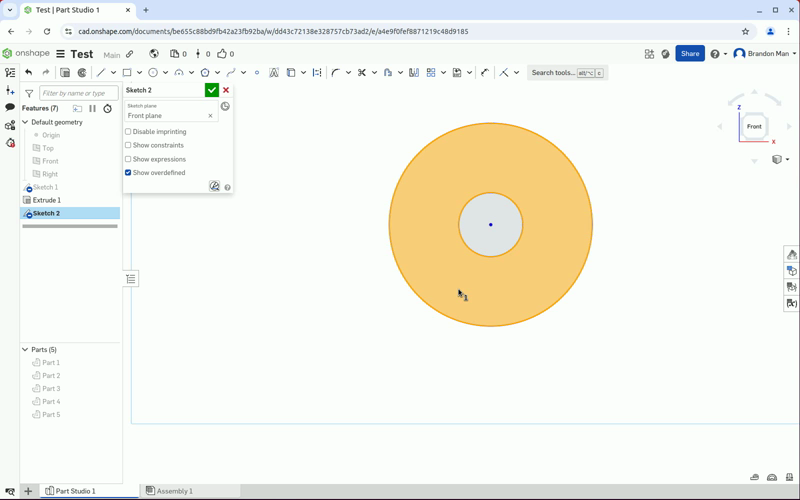
scroll(-6)
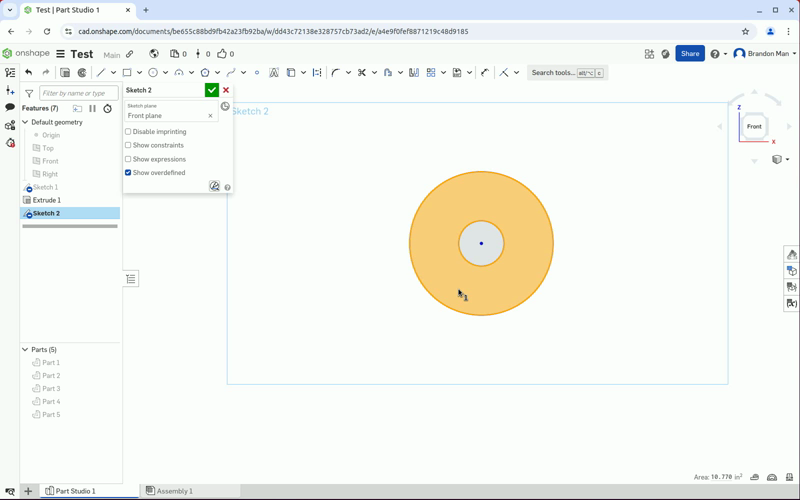
scroll(-6)
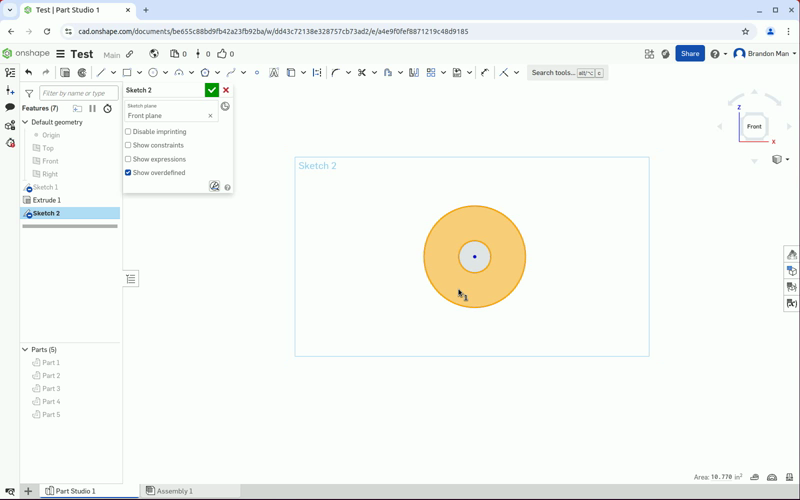
scroll(-6)
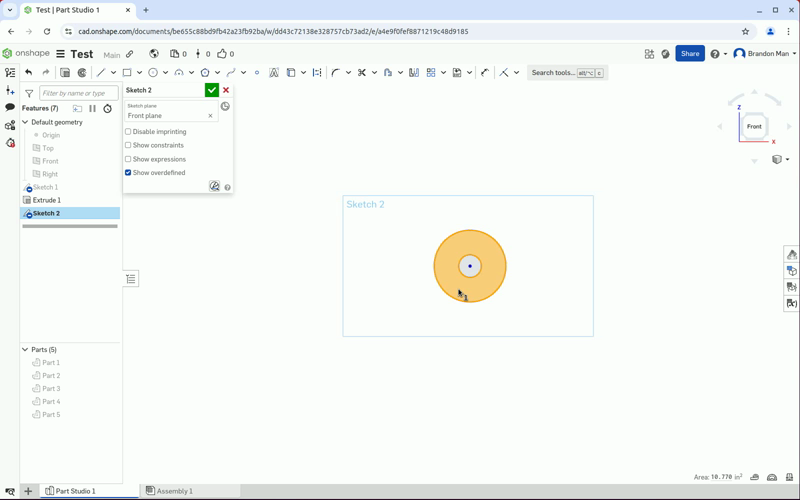
scroll(-6)
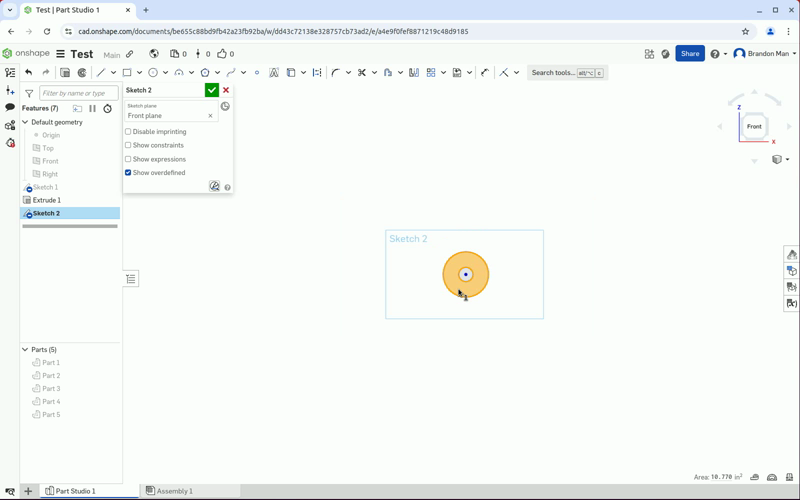
scroll(-6)
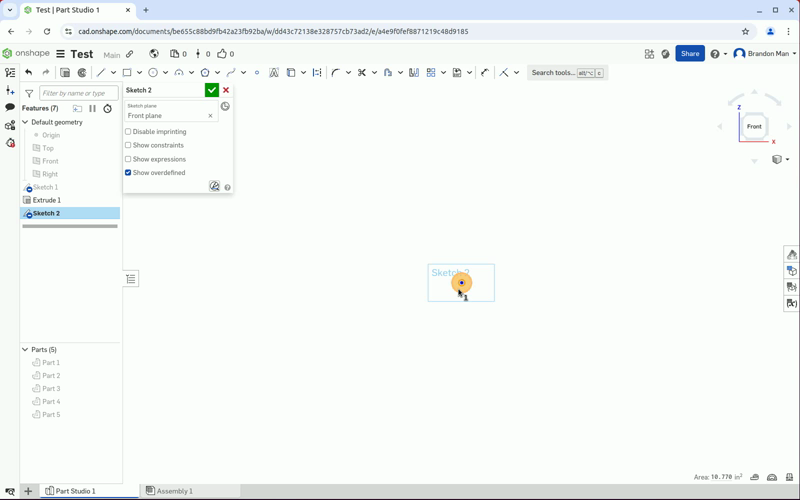
mouse_move(73, 352)
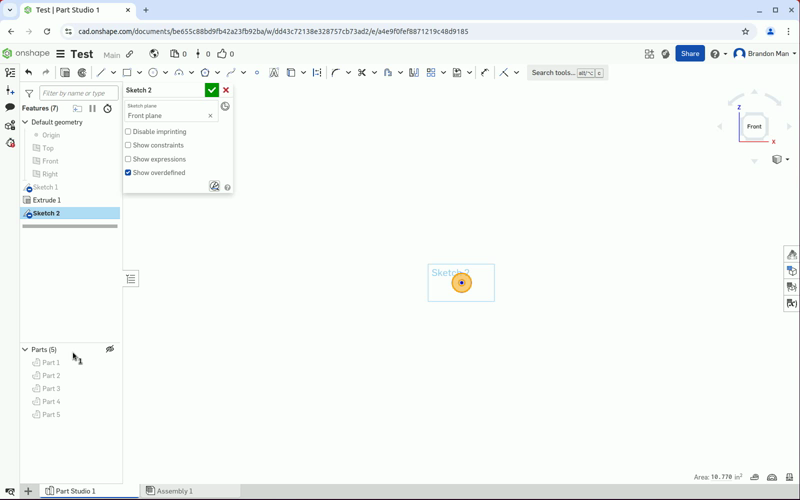
key(shift+y)
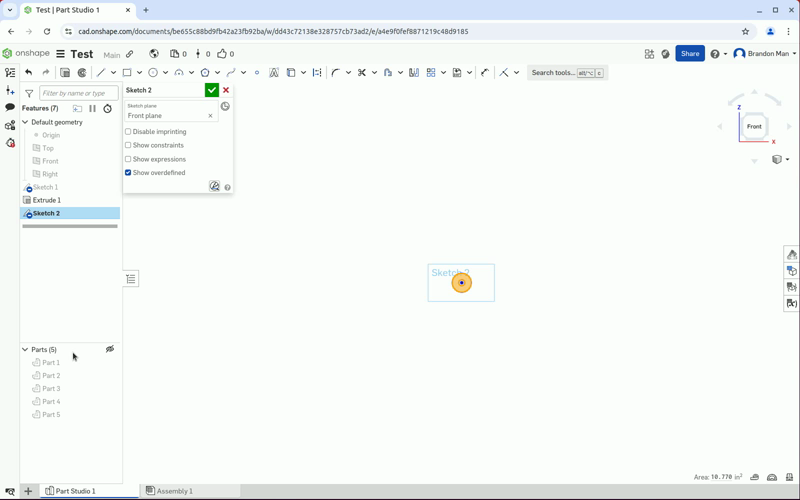
key(shift+e)
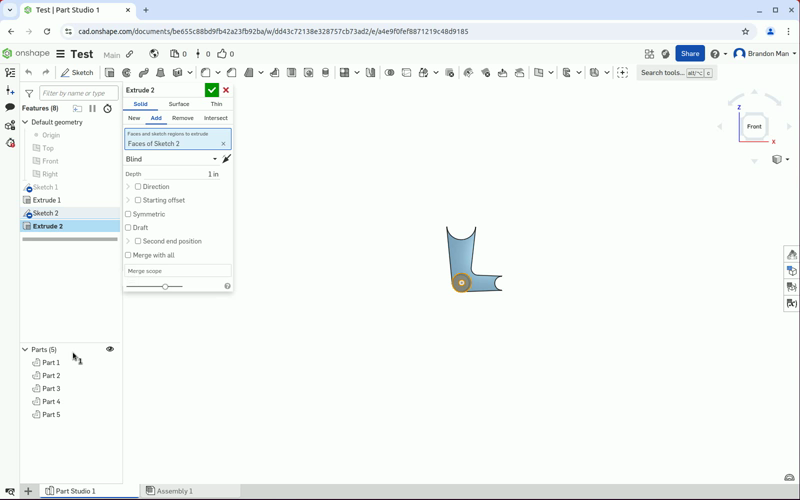
mouse_move(143, 106)
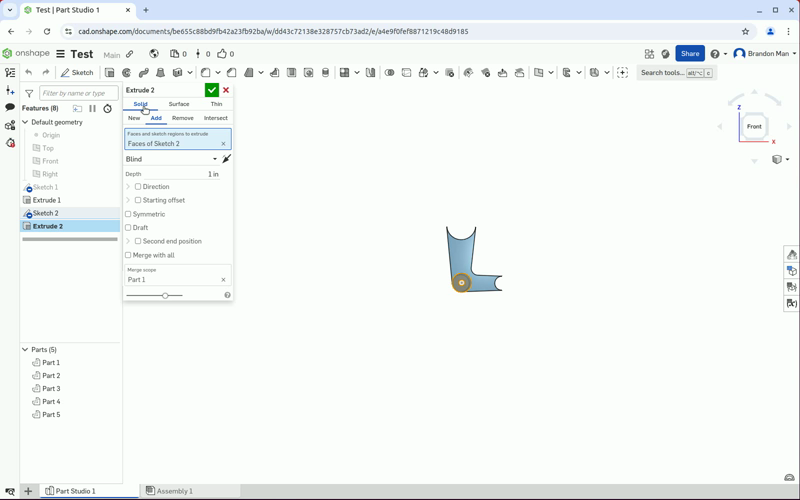
click(143, 106)
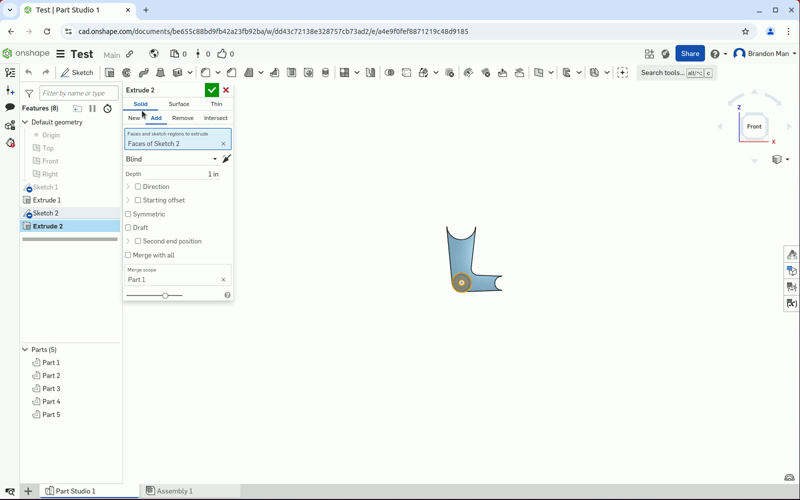
mouse_move(137, 120)
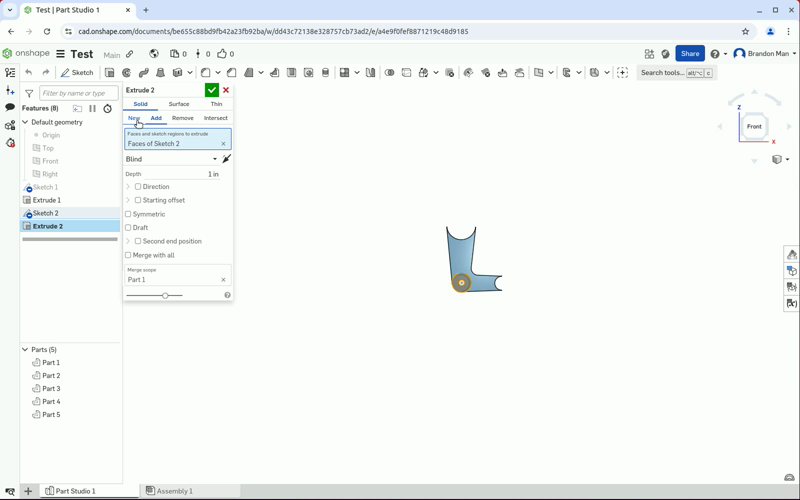
click(137, 120)
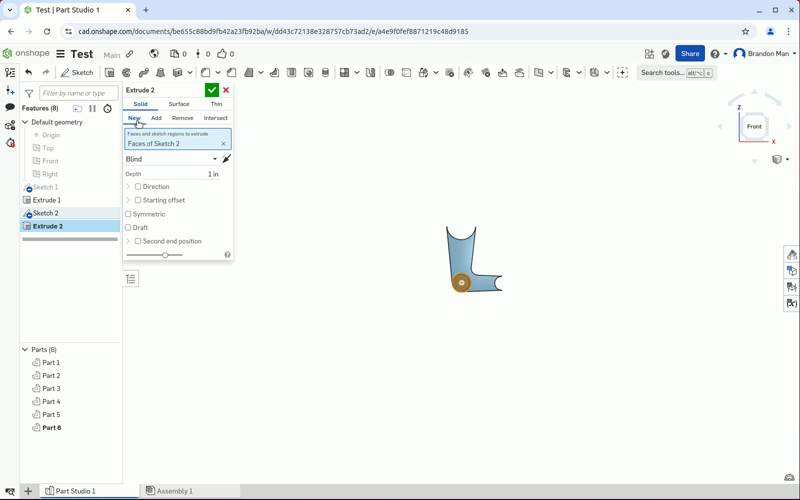
key(tab, 4)
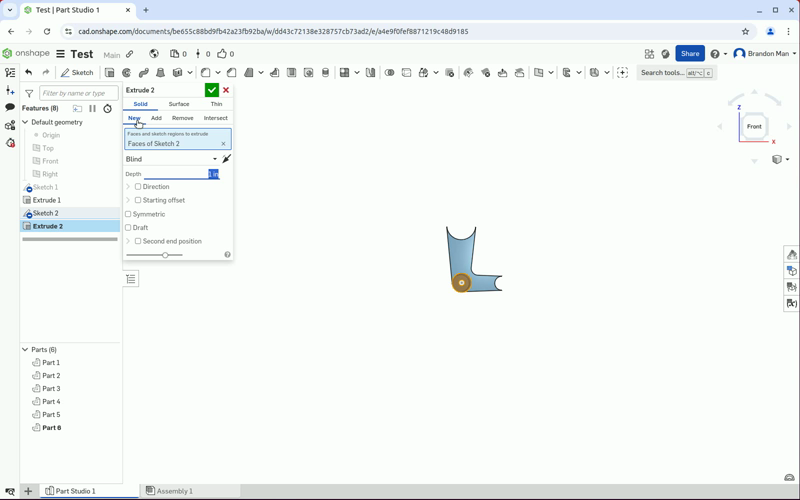
text(0.481)
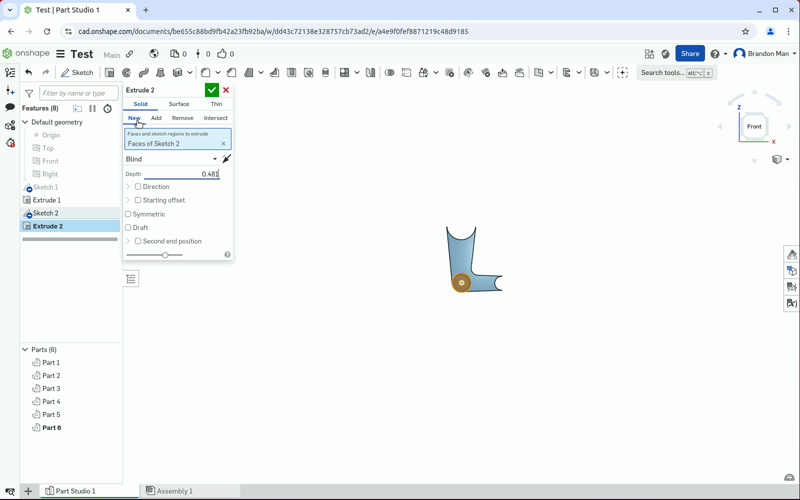
key(enter)
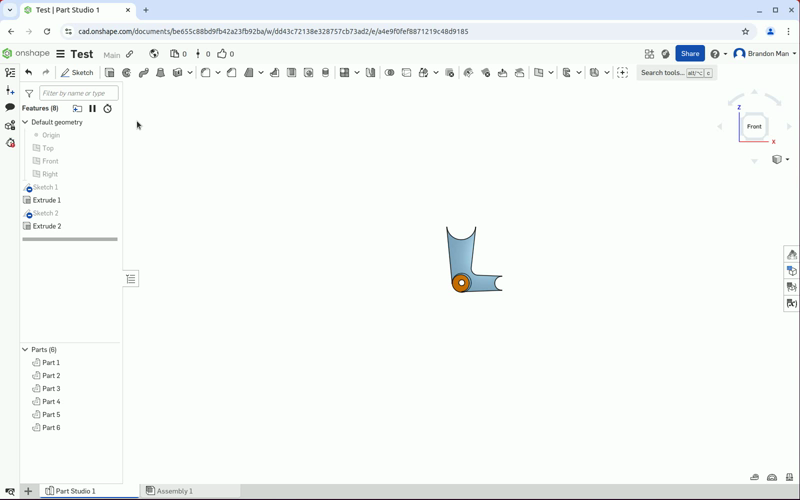
key(shift+h)
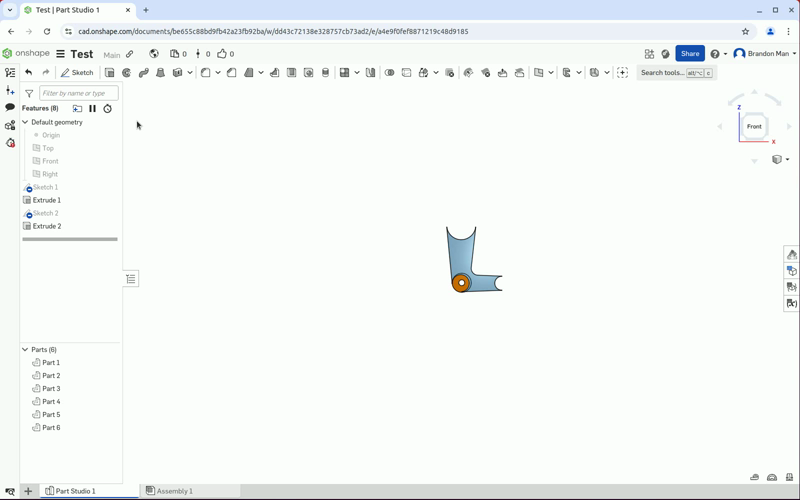
key(shift+h)
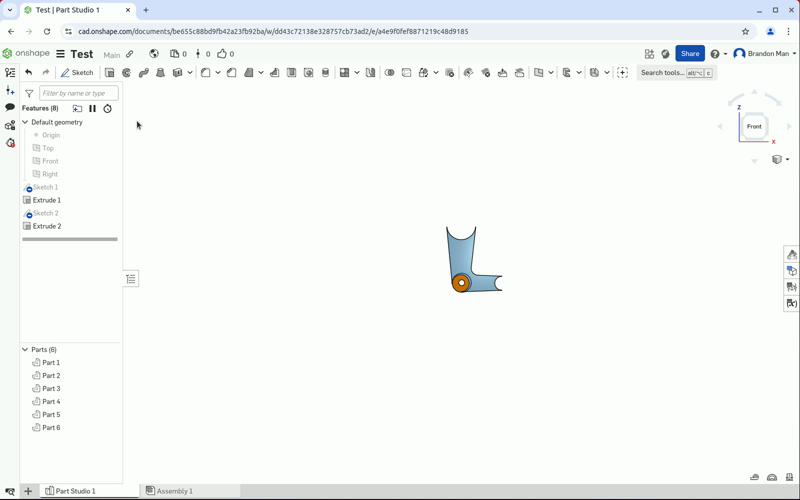
mouse_move(73, 189)
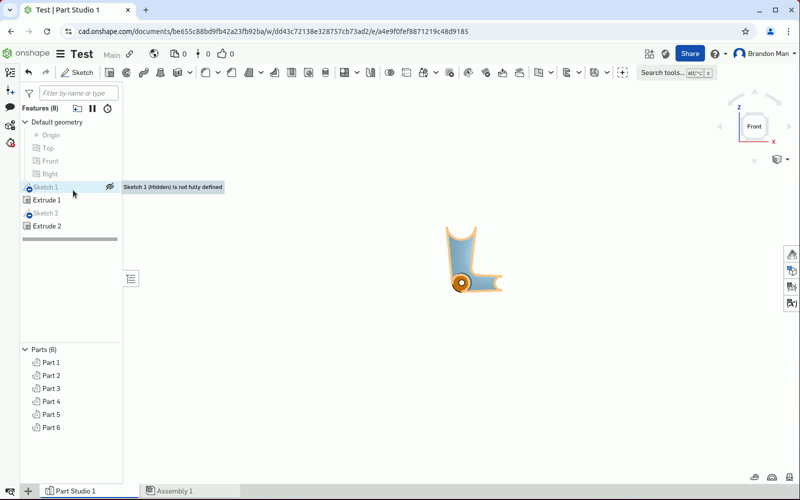
click(73, 189)
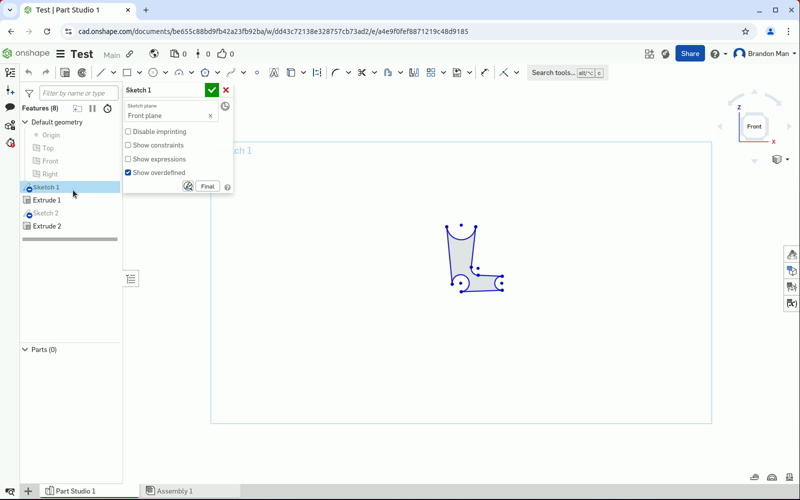
mouse_move(229, 92)
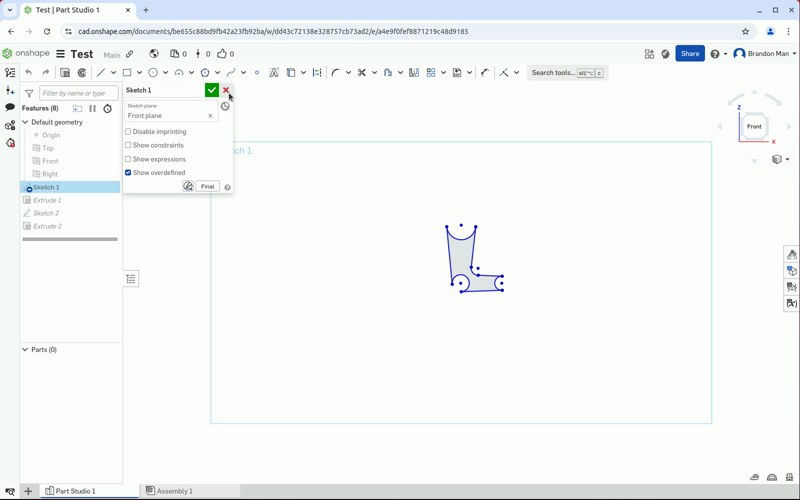
click(229, 92)
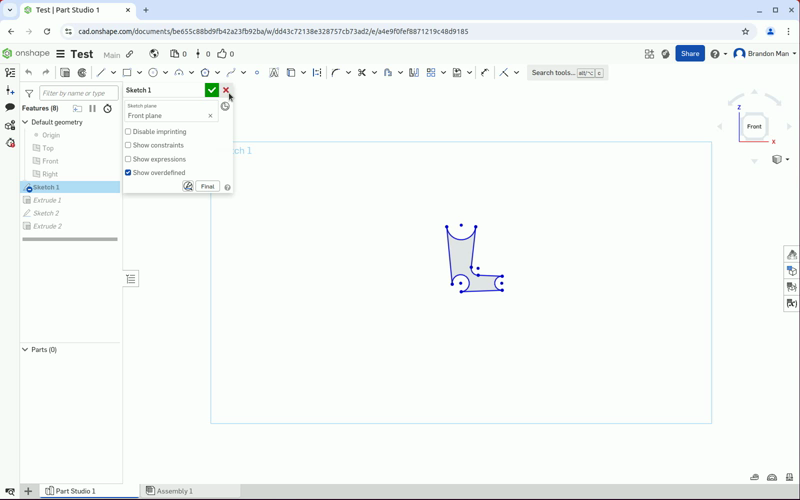
key(shift+s)
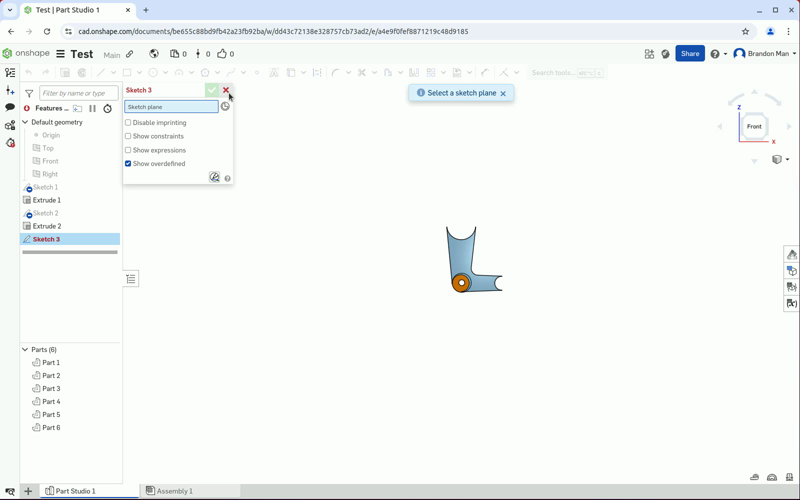
mouse_move(73, 163)
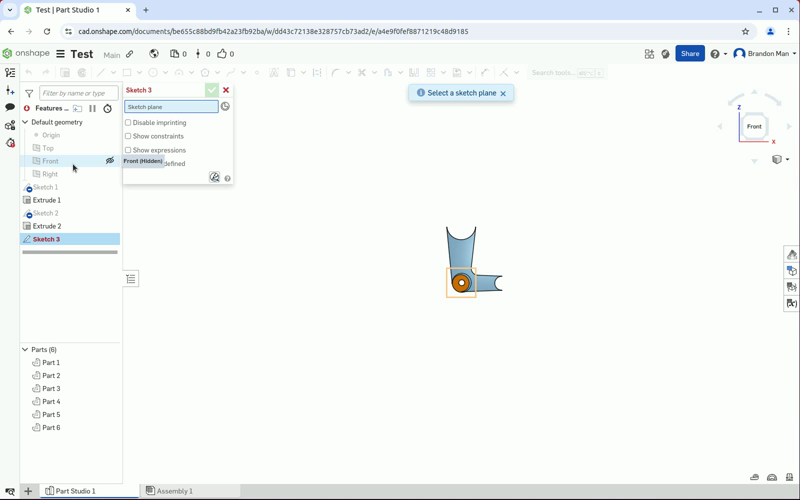
click(73, 163)
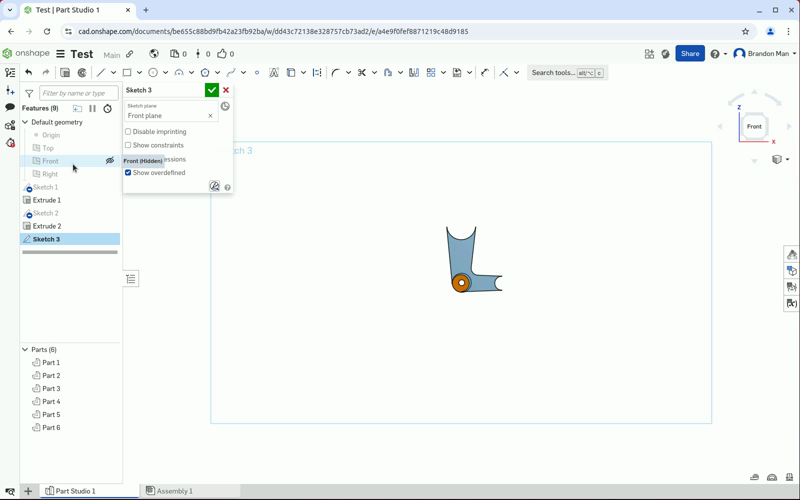
mouse_move(73, 352)
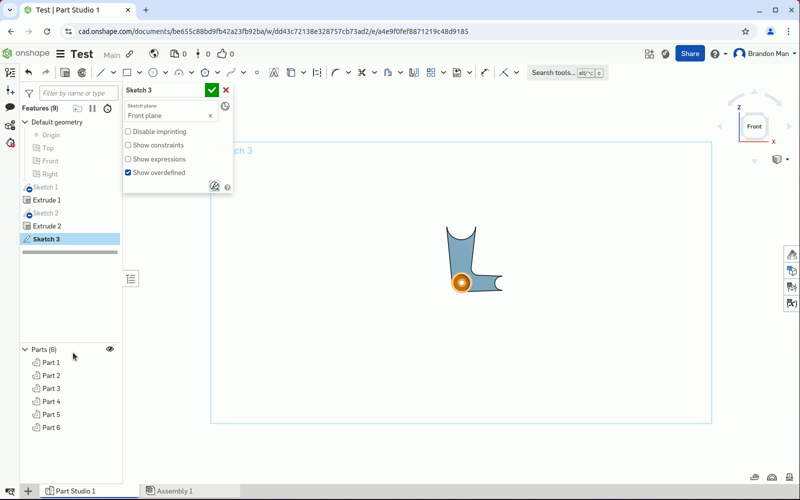
key(y)
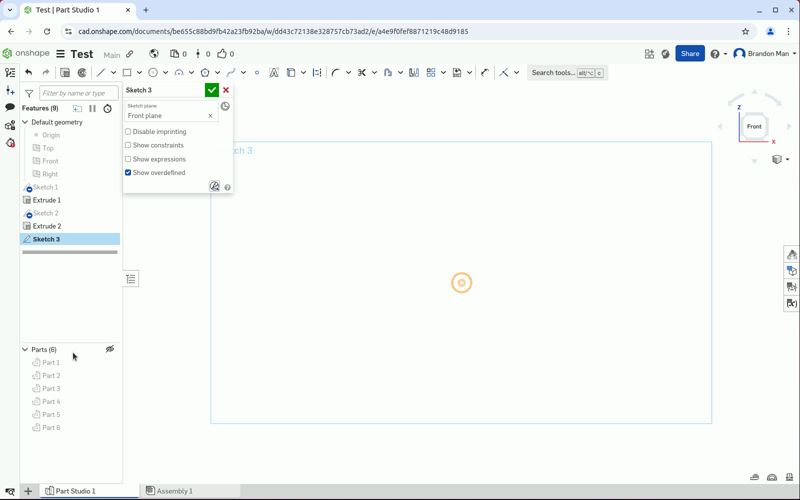
key(c)
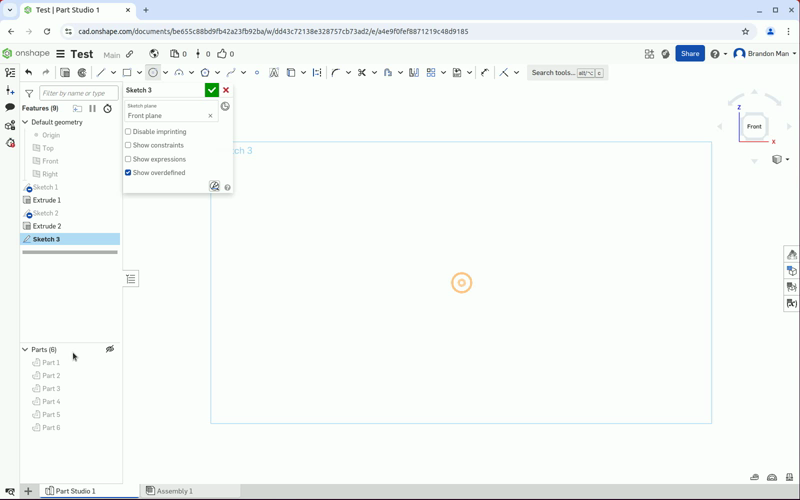
key_down(shift)
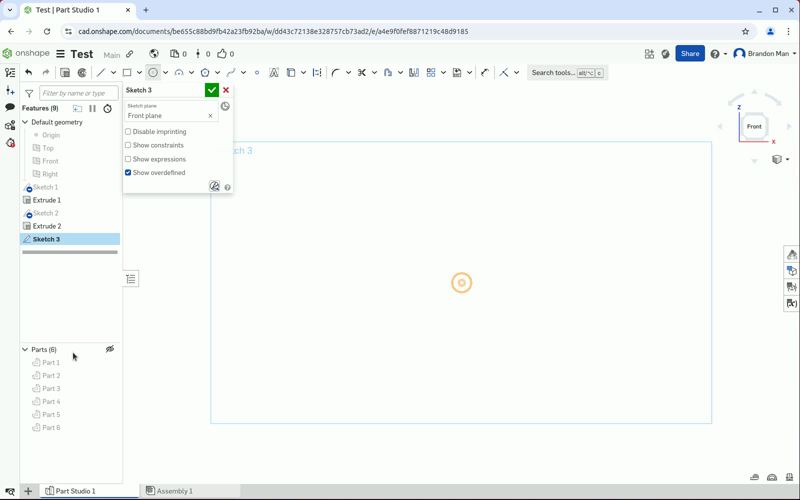
mouse_move(501, 282)
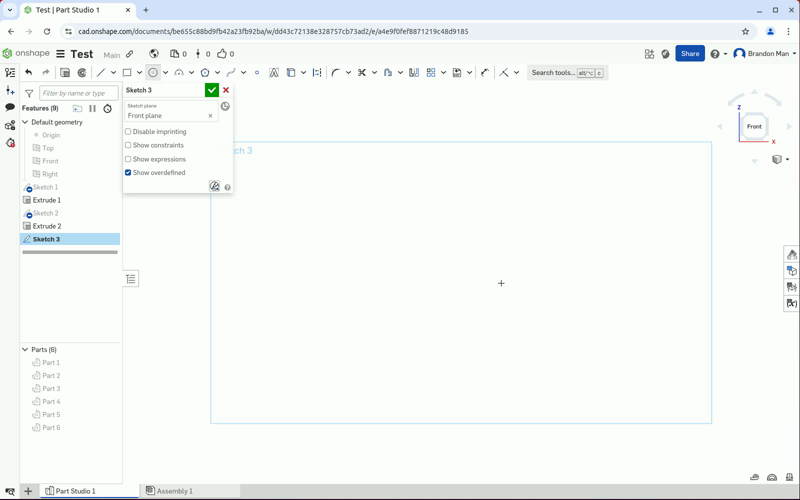
click(501, 282)
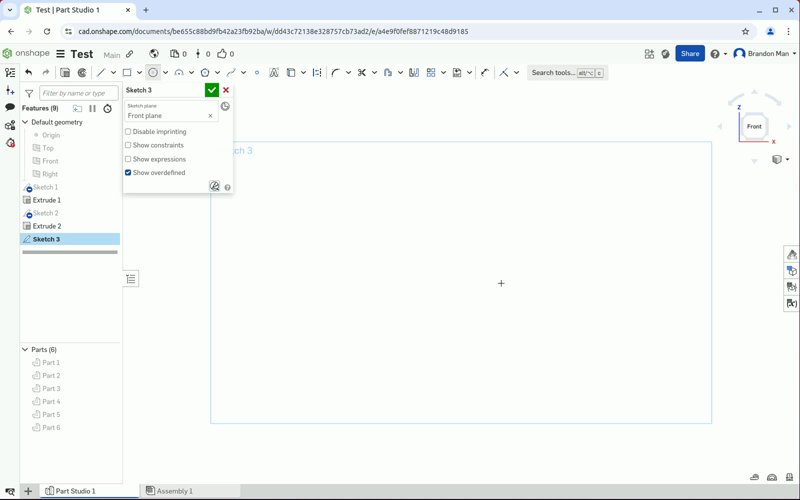
key_up(shift)
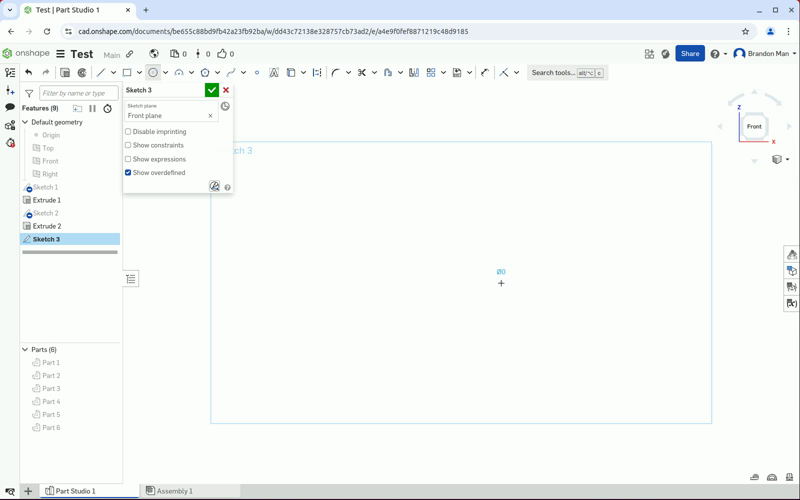
mouse_move(508, 282)
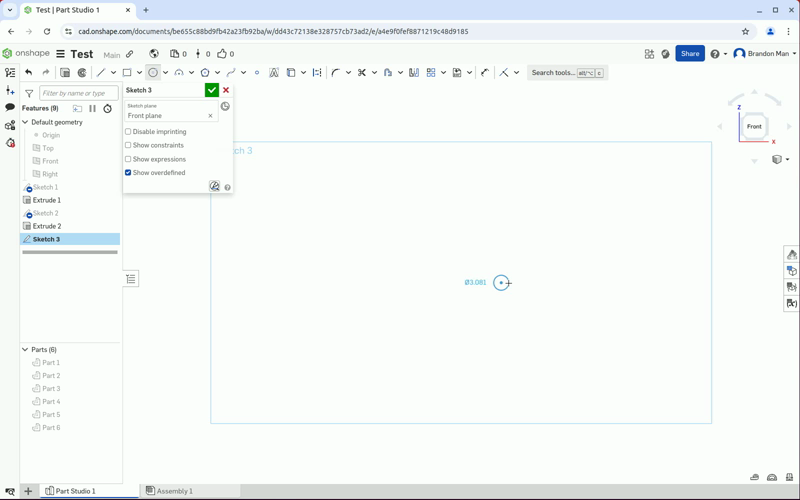
click(508, 282)
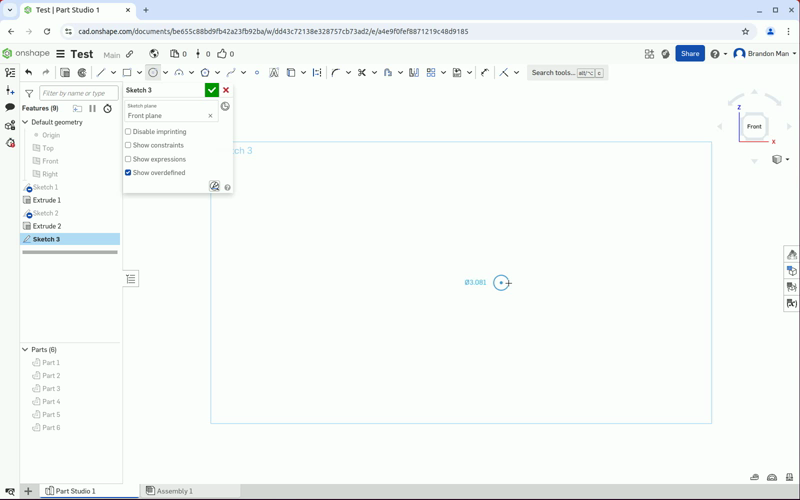
key(esc)
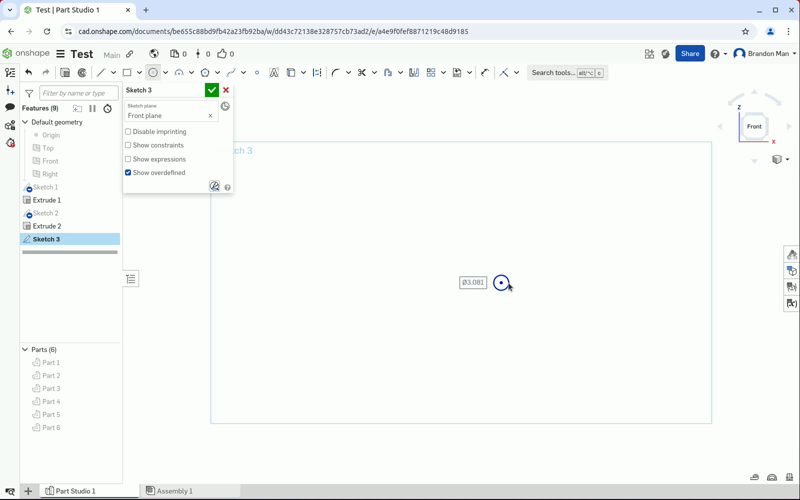
key(c)
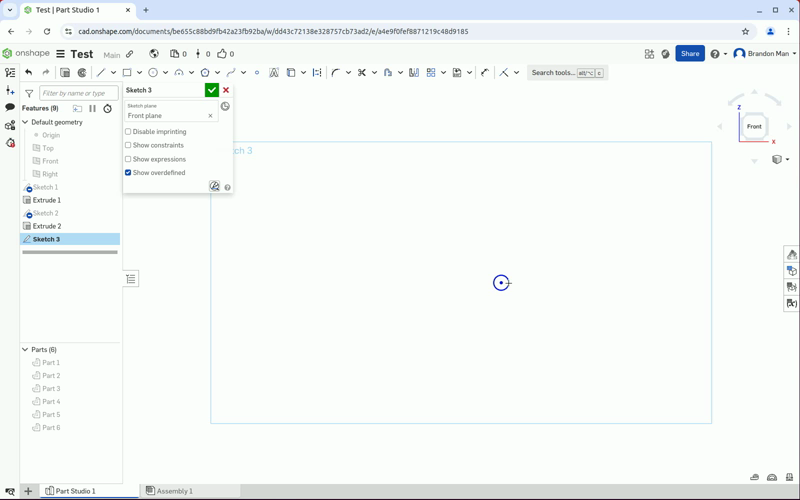
key_down(shift)
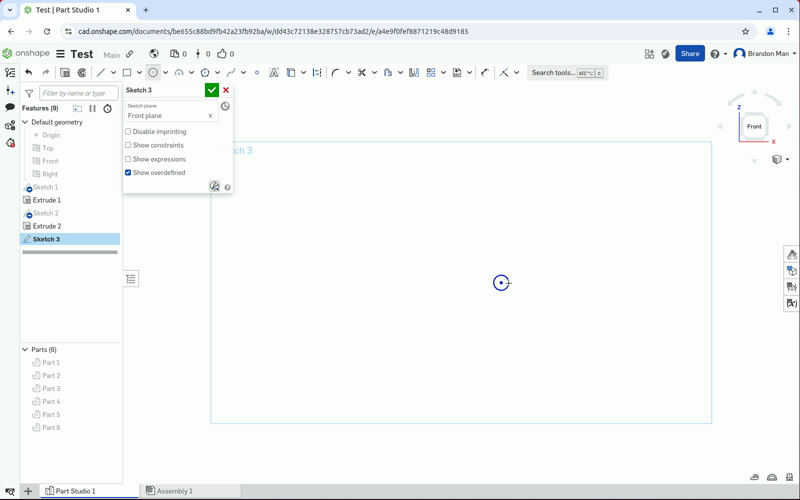
mouse_move(501, 282)
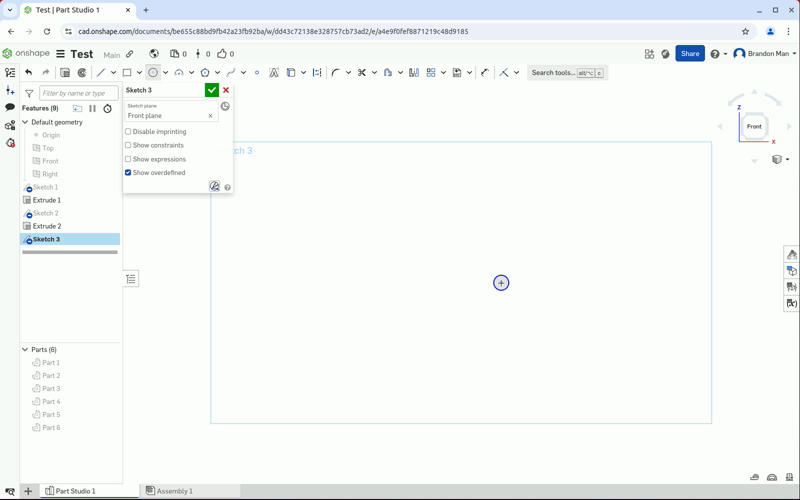
click(501, 282)
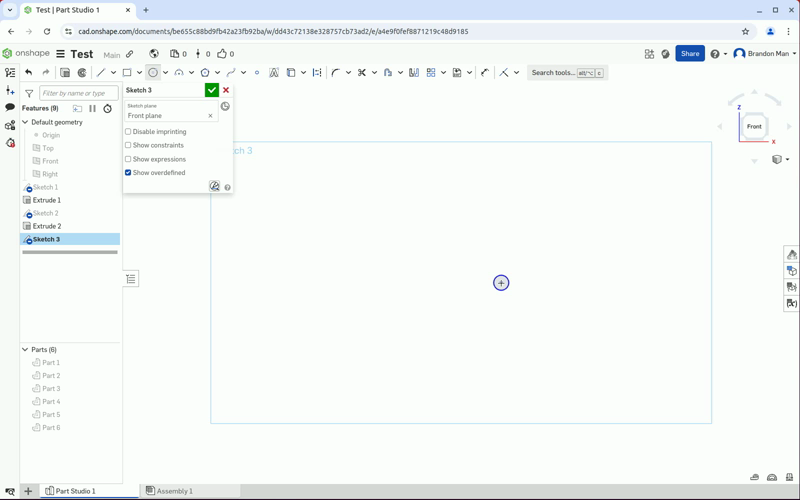
key_up(shift)
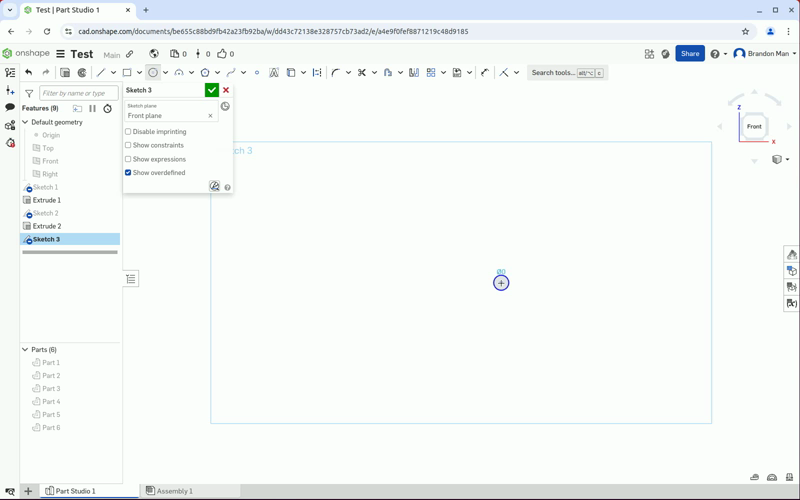
mouse_move(504, 282)
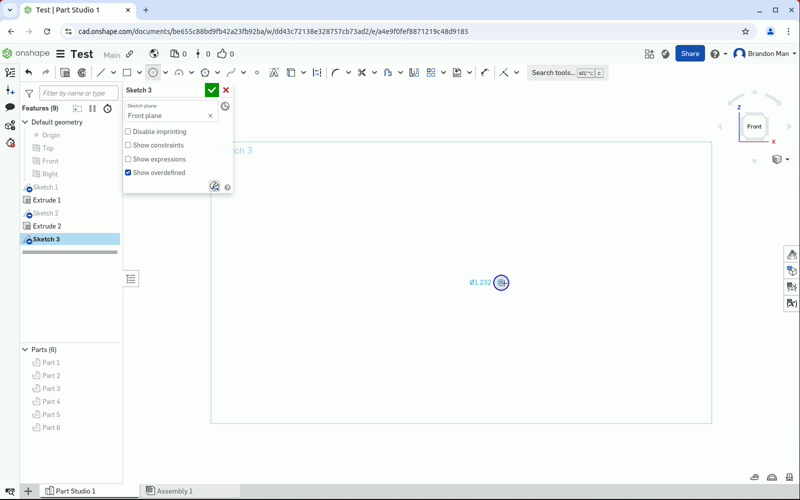
scroll(6)
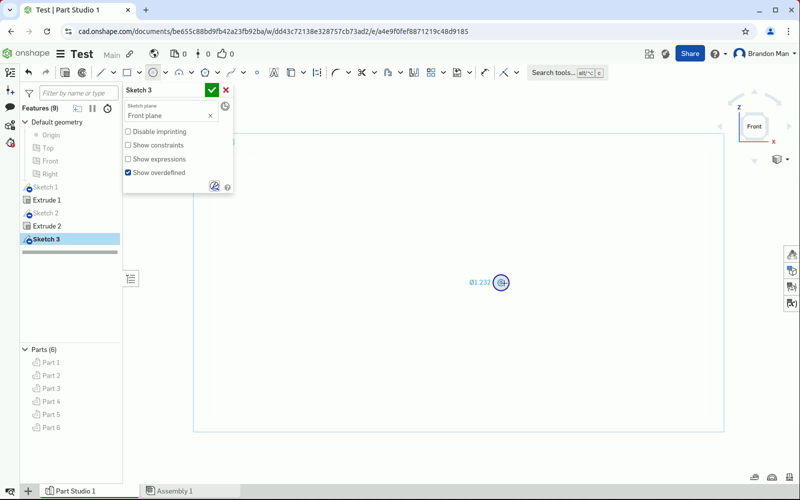
scroll(6)
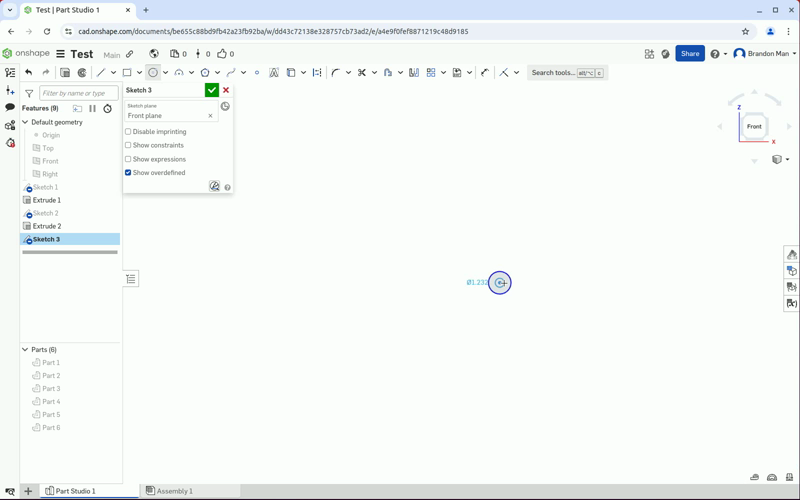
scroll(6)
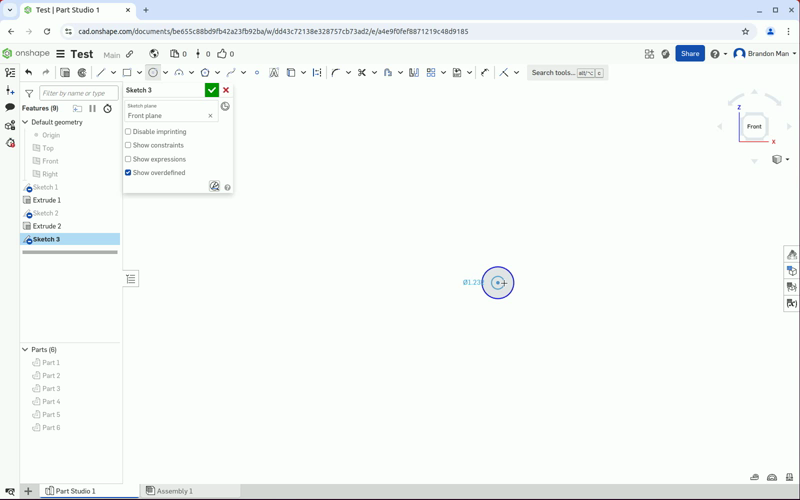
scroll(6)
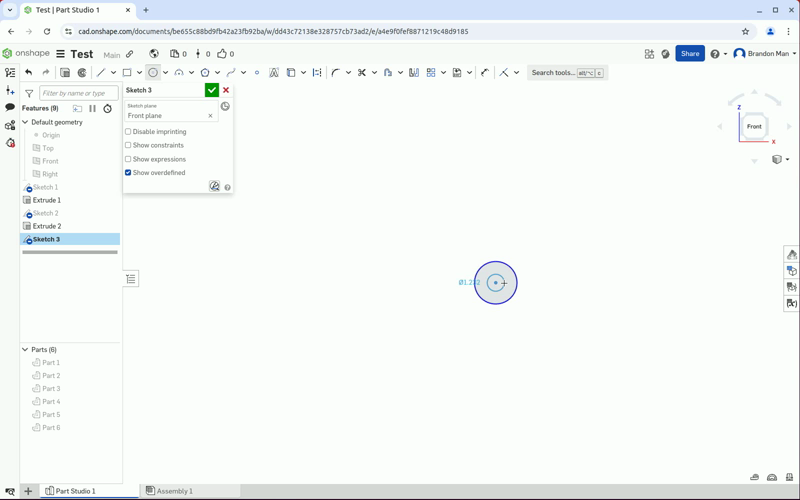
scroll(6)
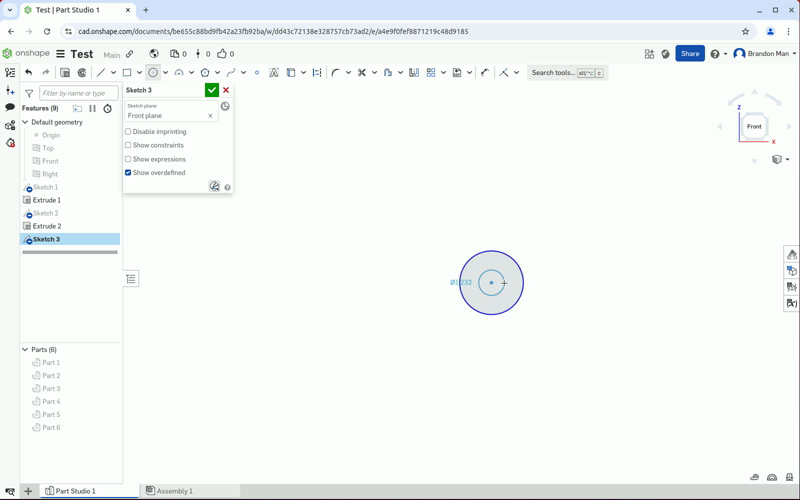
scroll(6)
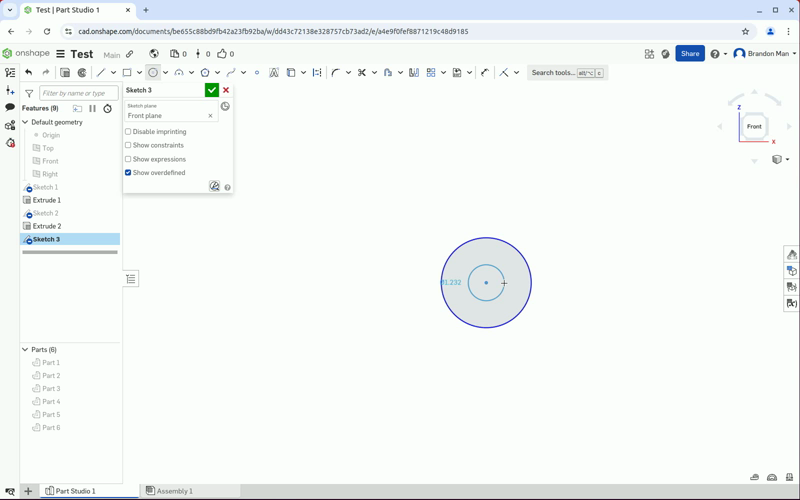
scroll(6)
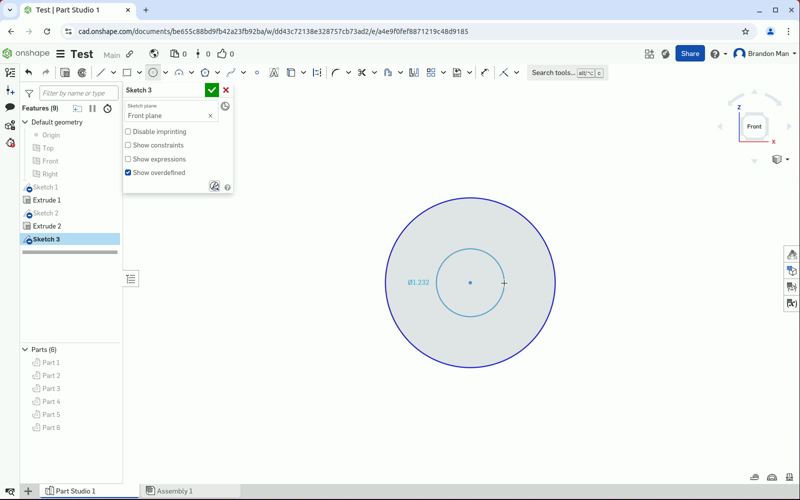
click(504, 282)
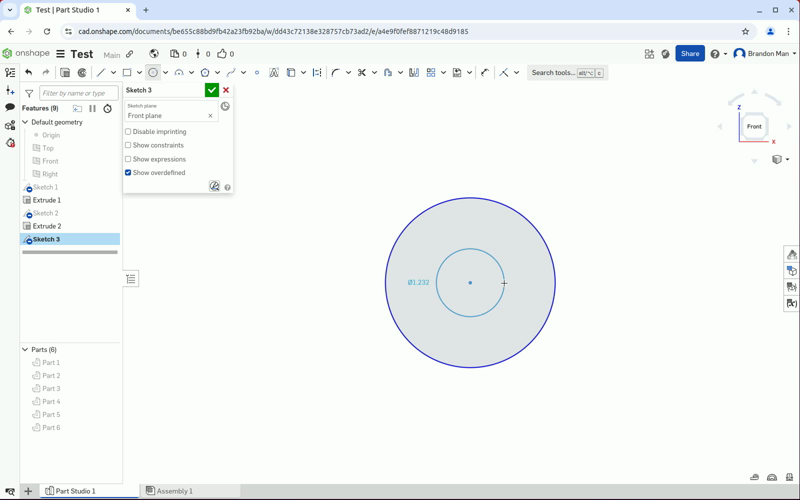
scroll(-6)
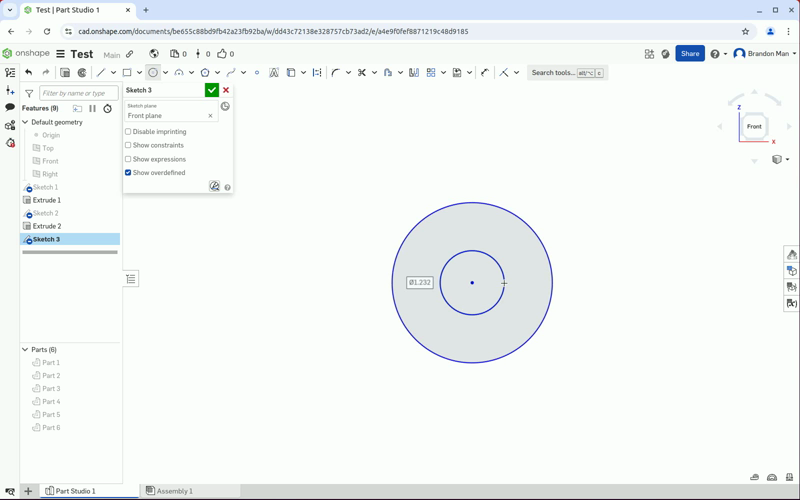
scroll(-6)
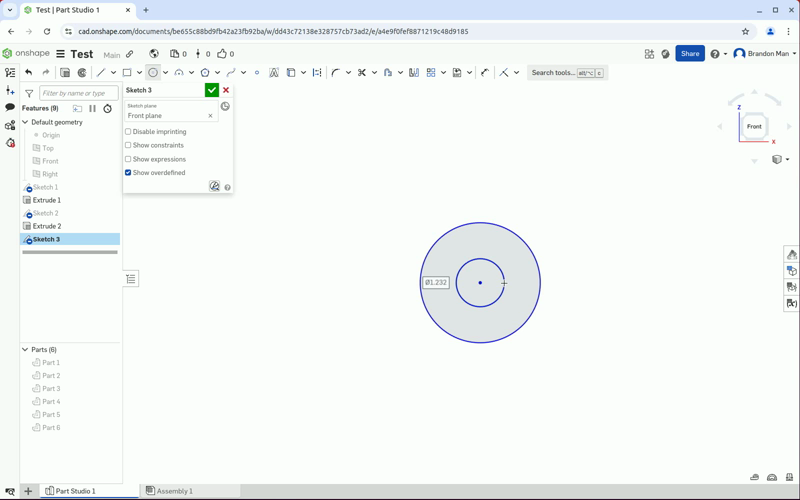
scroll(-6)
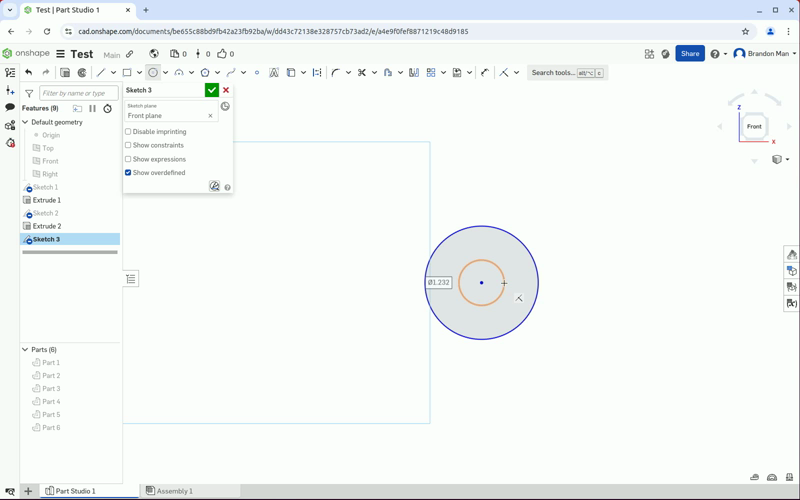
scroll(-6)
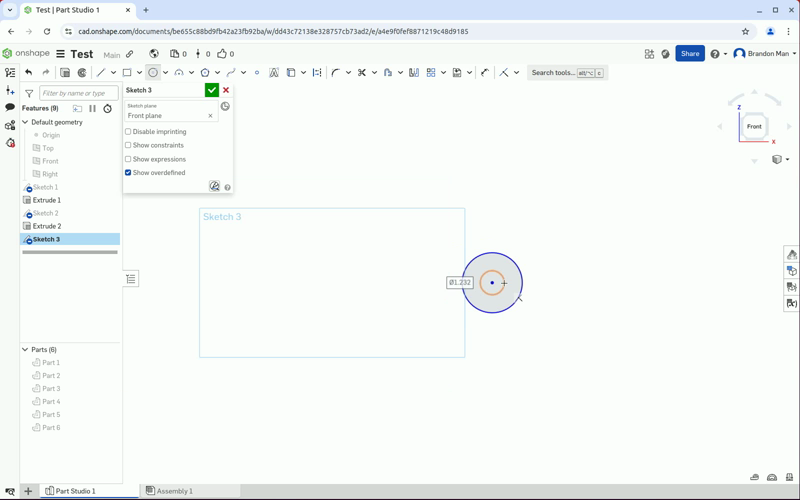
scroll(-6)
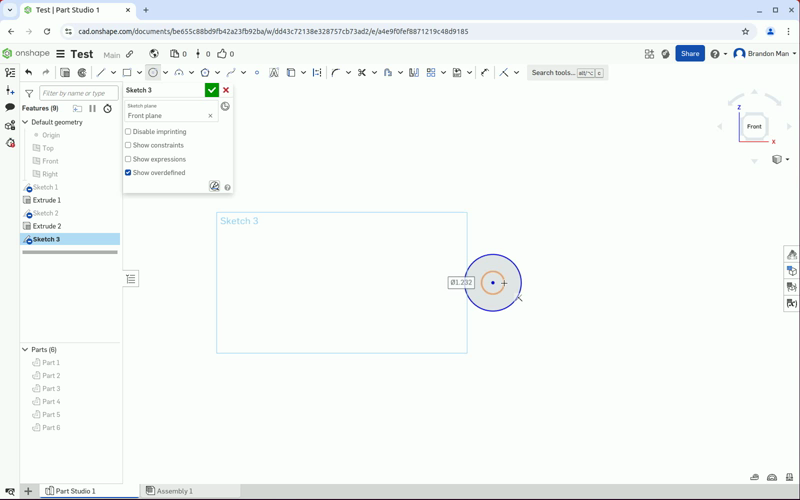
scroll(-6)
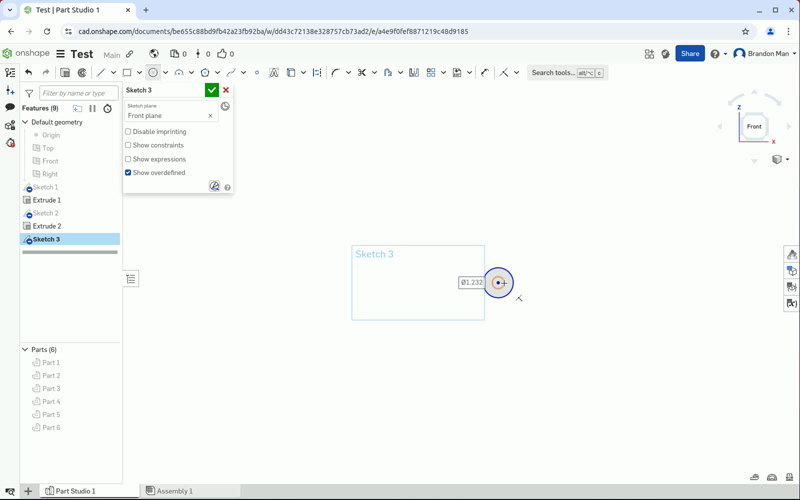
scroll(-6)
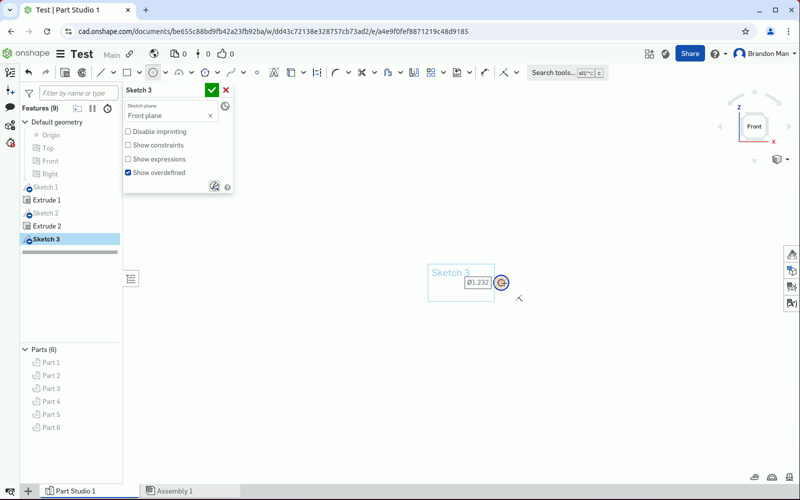
key(esc)
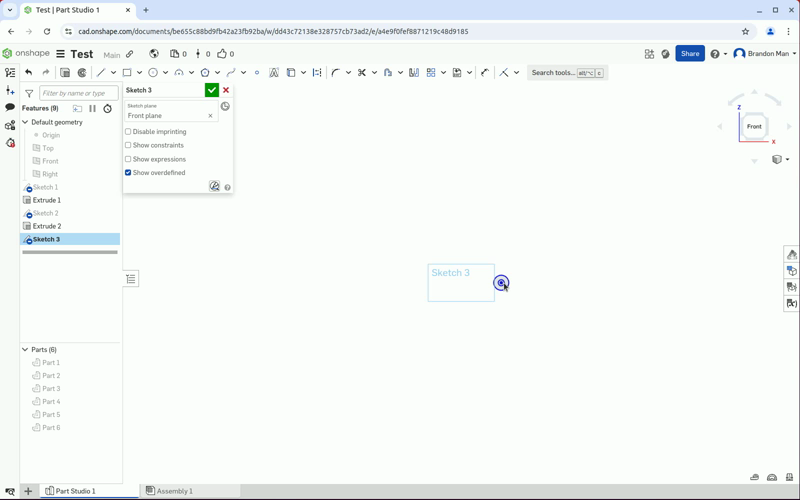
mouse_move(499, 278)
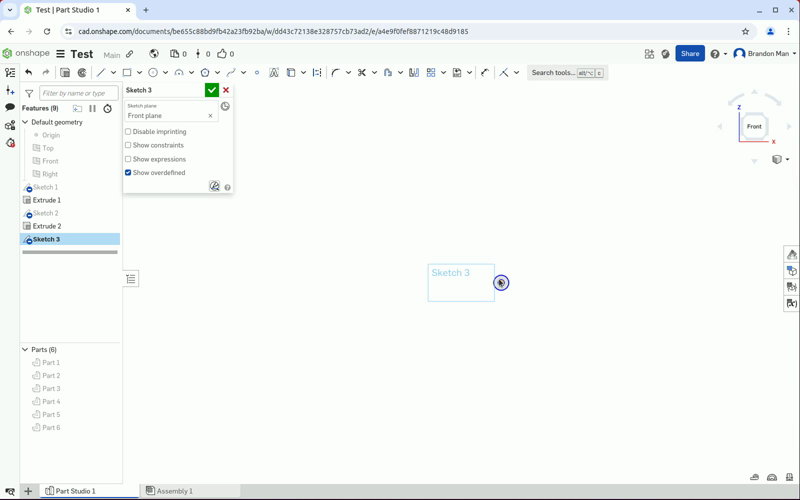
scroll(6)
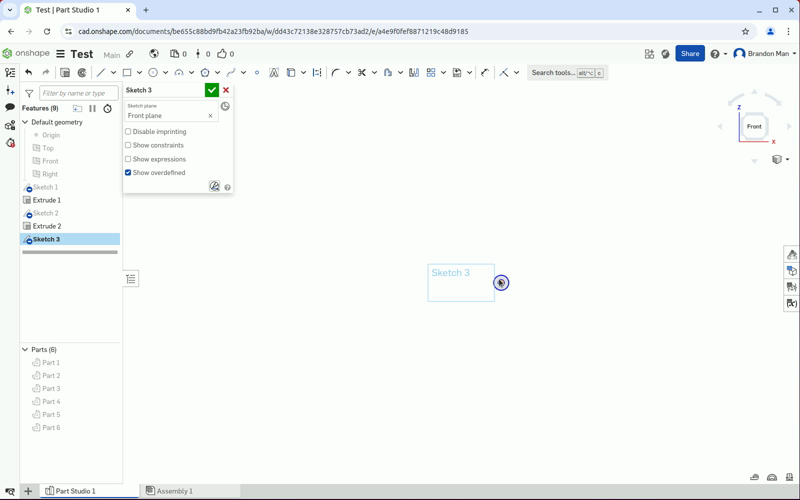
scroll(6)
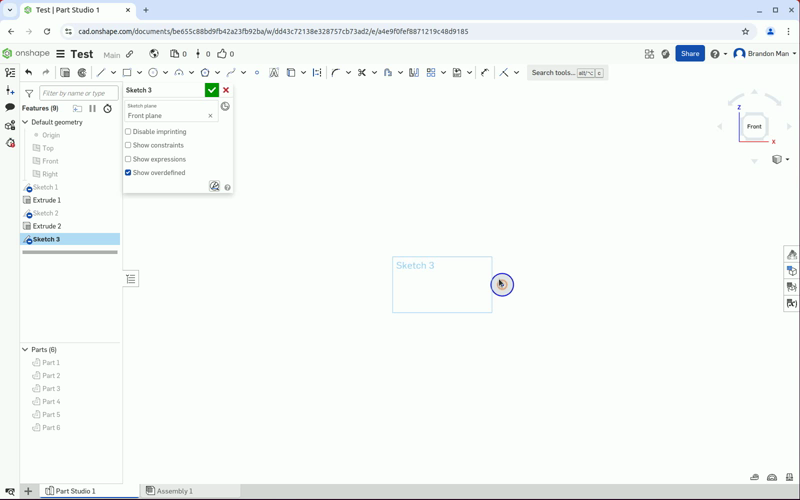
scroll(6)
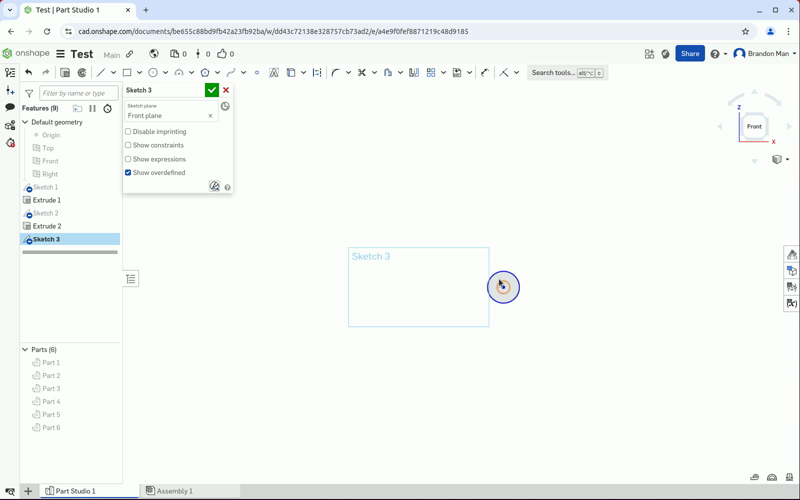
scroll(6)
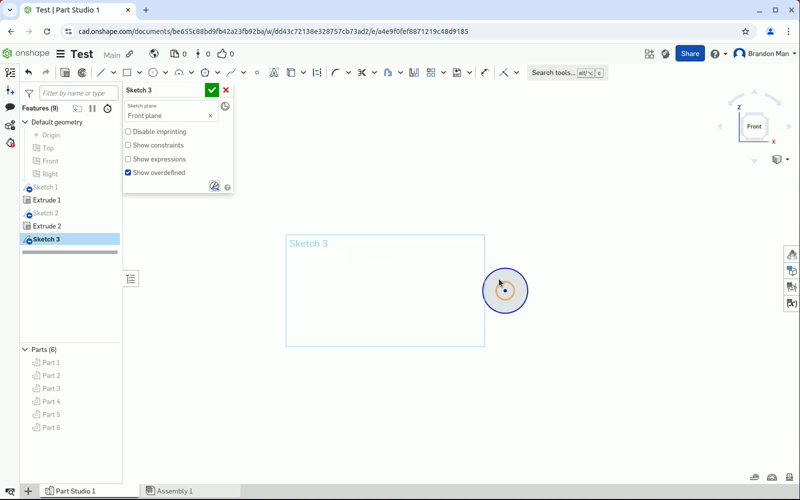
scroll(6)
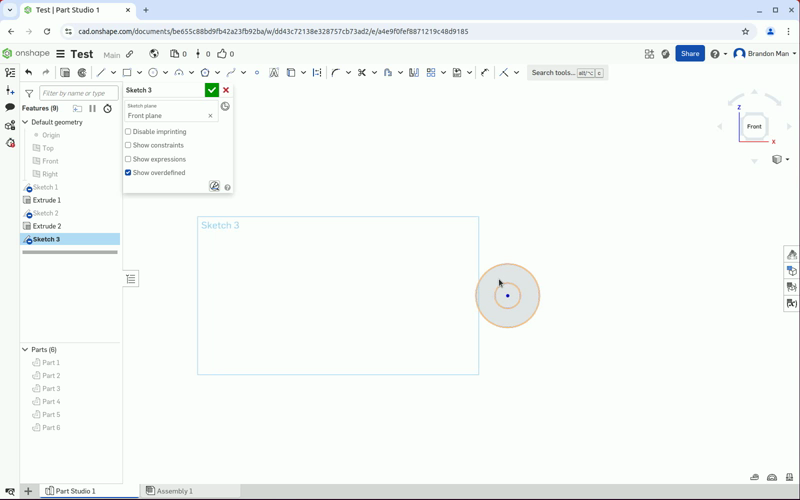
scroll(6)
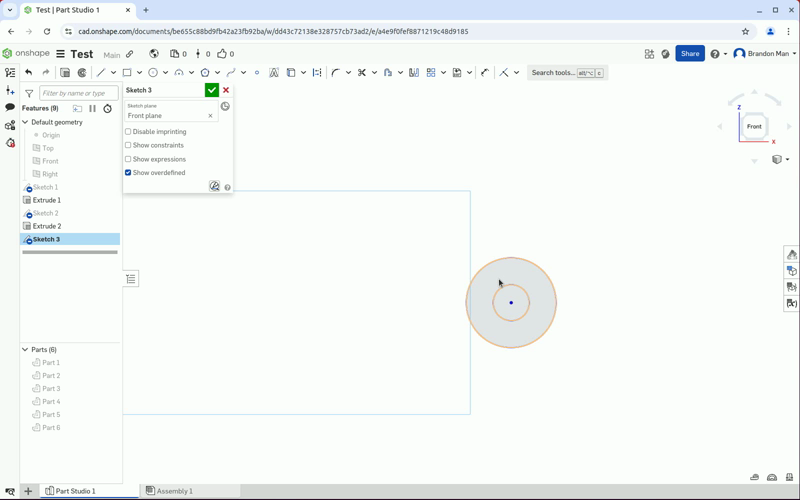
scroll(6)
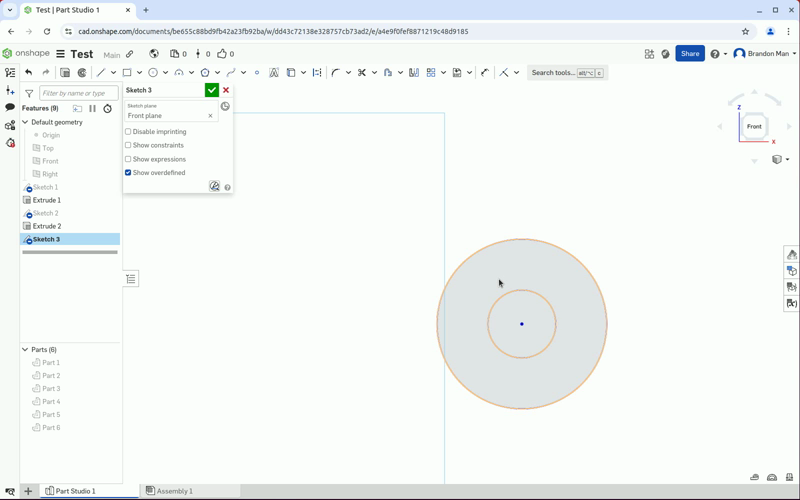
click(499, 278)
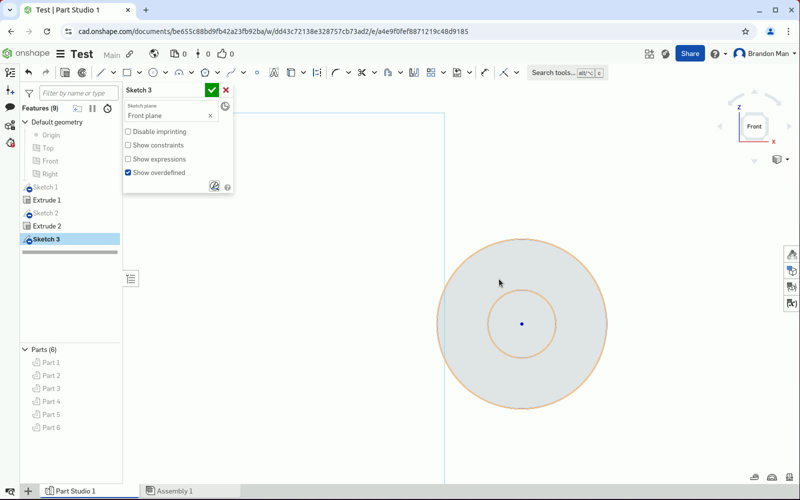
scroll(-6)
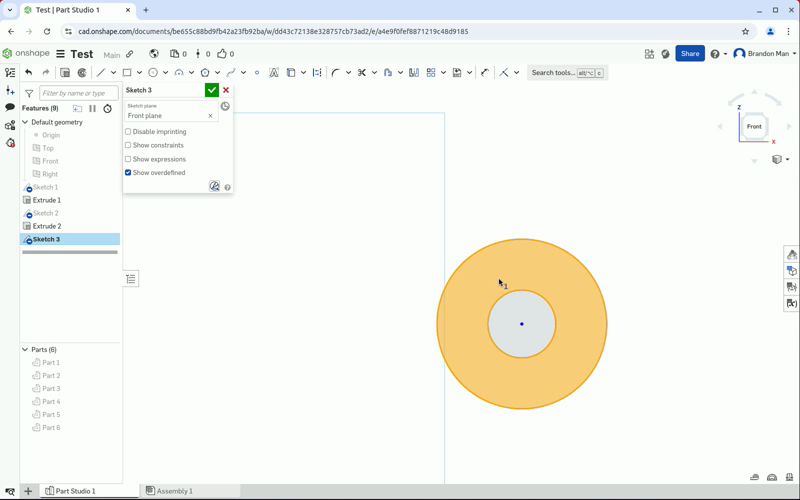
scroll(-6)
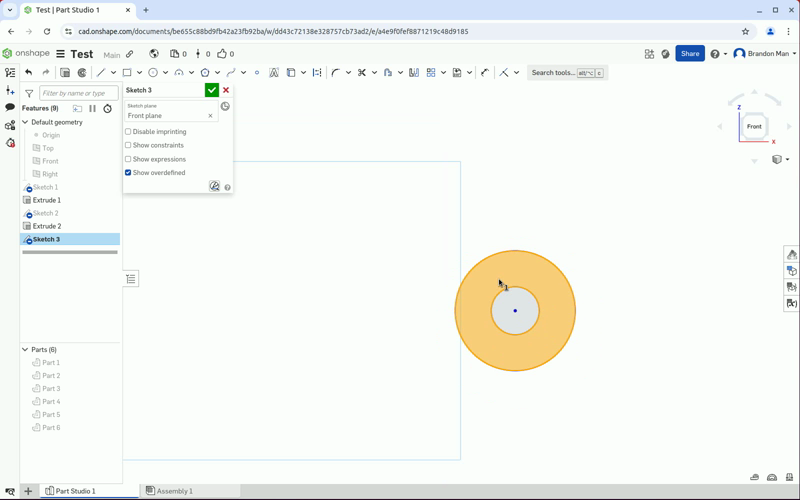
scroll(-6)
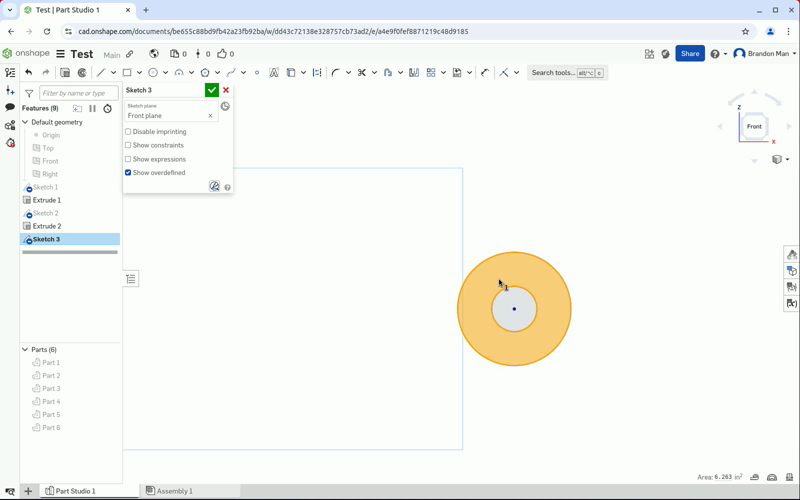
scroll(-6)
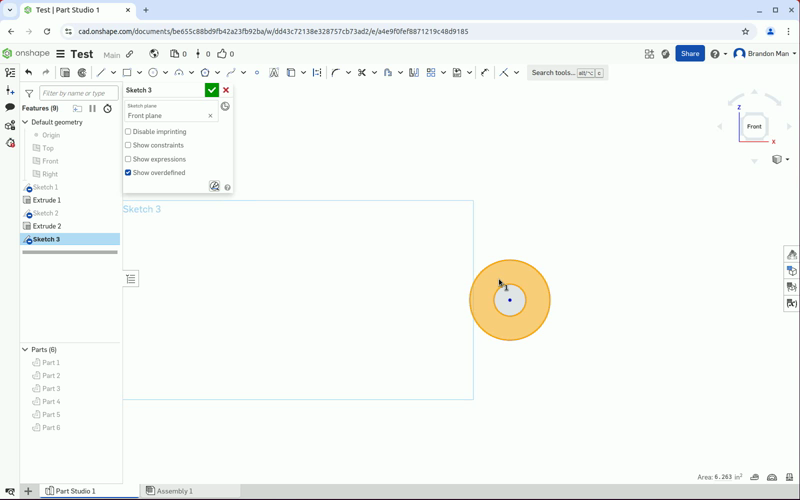
scroll(-6)
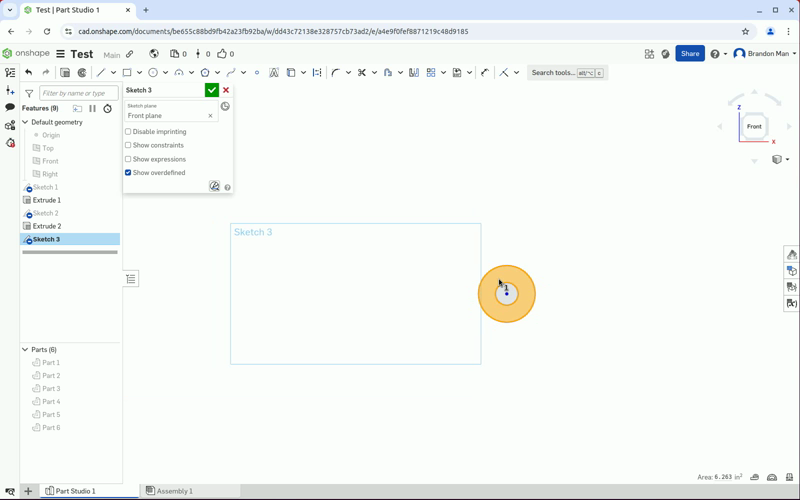
scroll(-6)
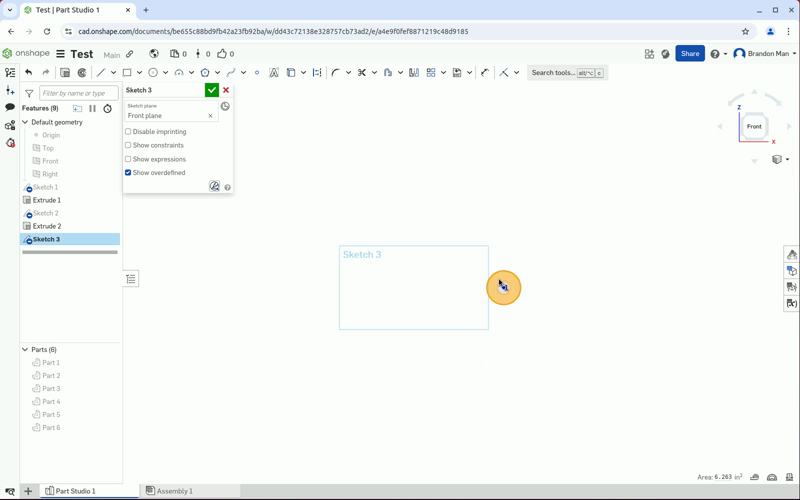
scroll(-6)
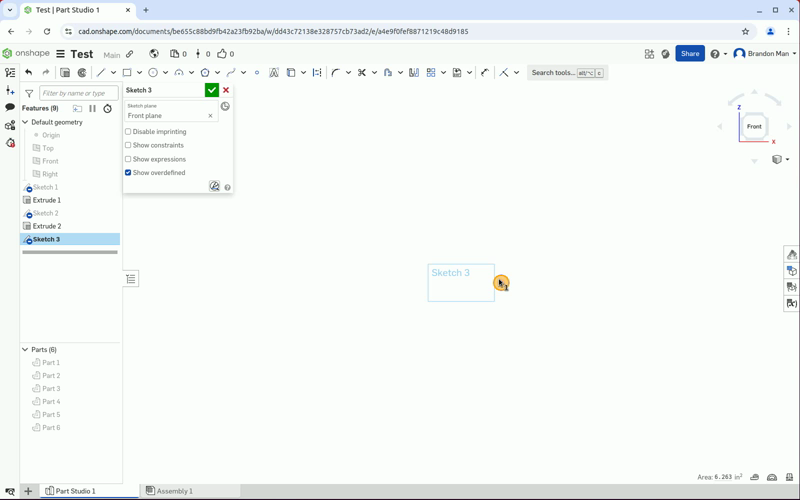
mouse_move(73, 352)
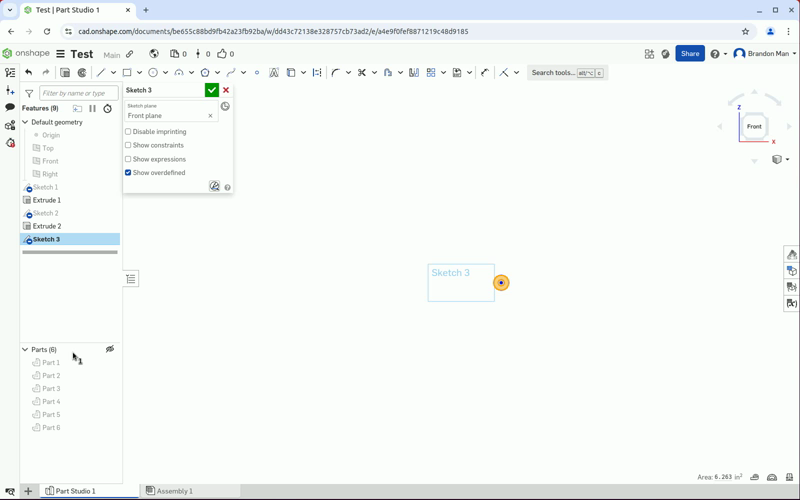
key(shift+y)
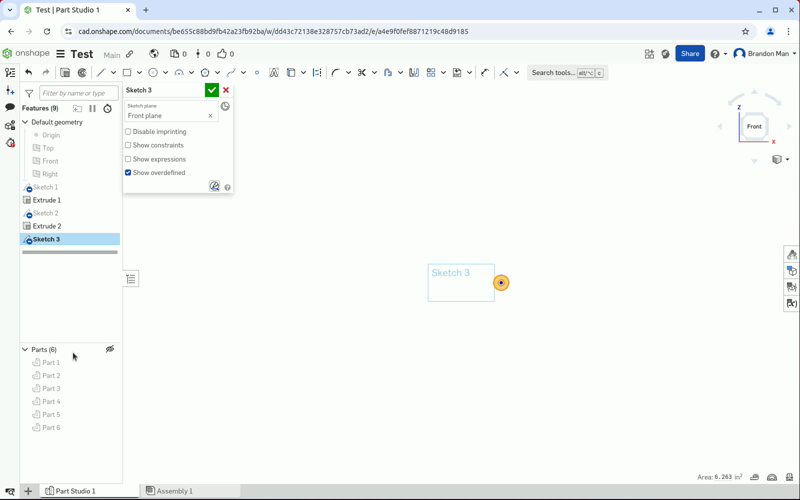
key(shift+e)
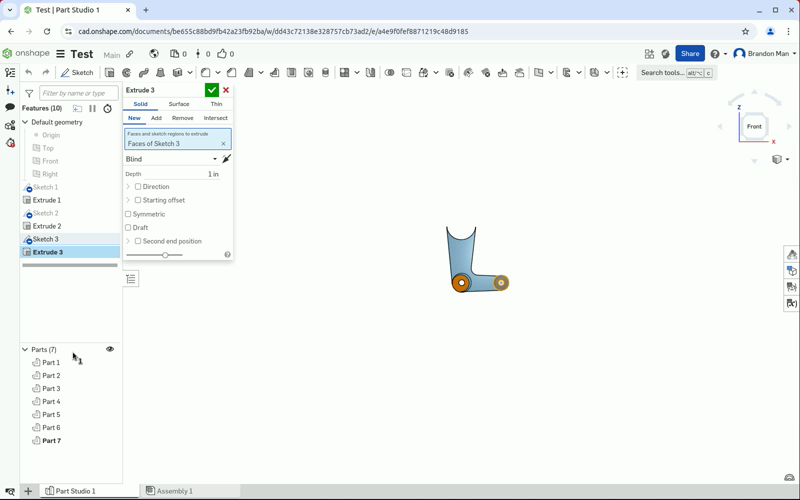
mouse_move(143, 106)
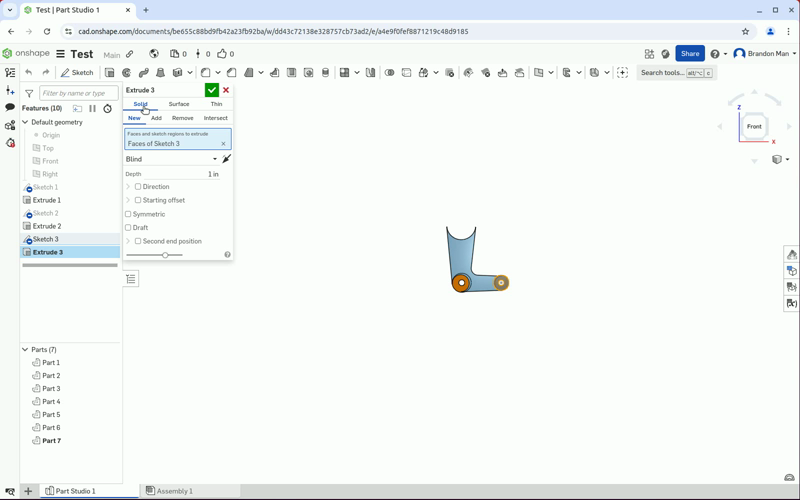
click(143, 106)
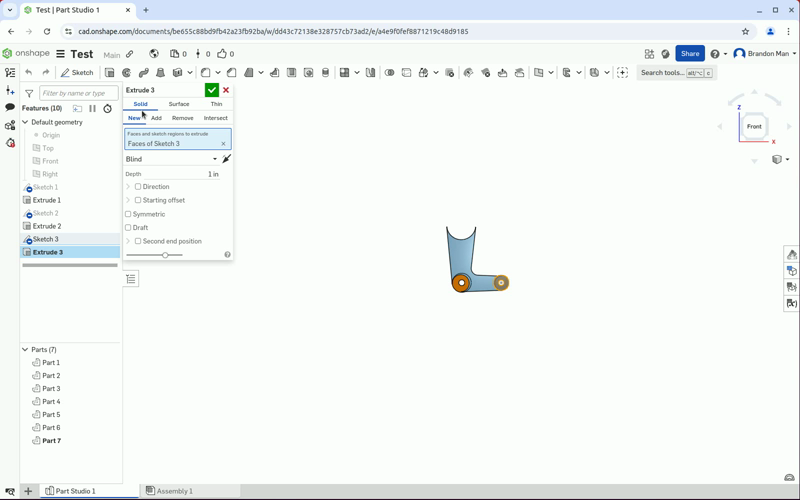
mouse_move(137, 120)
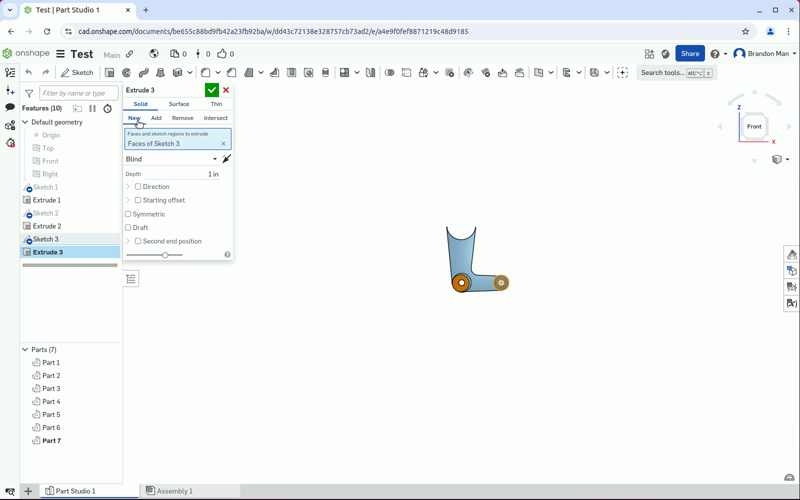
click(137, 120)
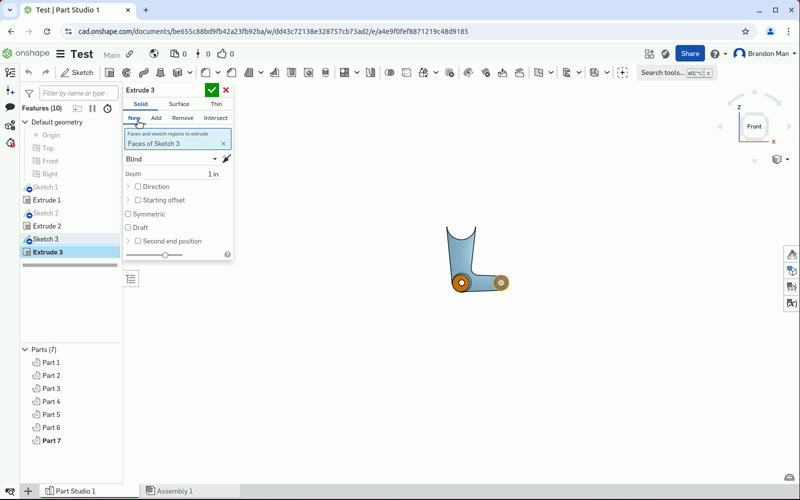
key(tab, 4)
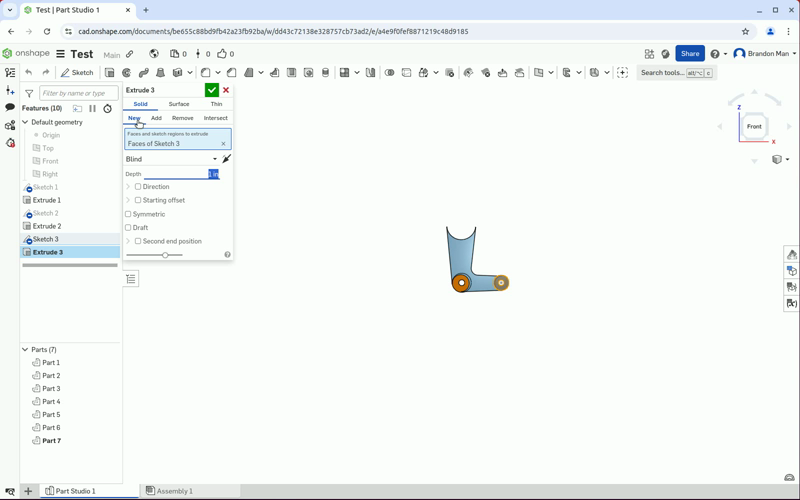
text(0.481)
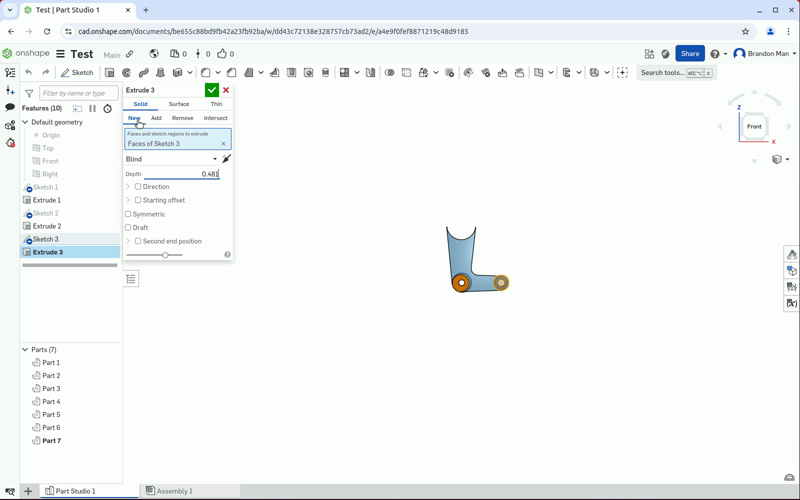
key(enter)
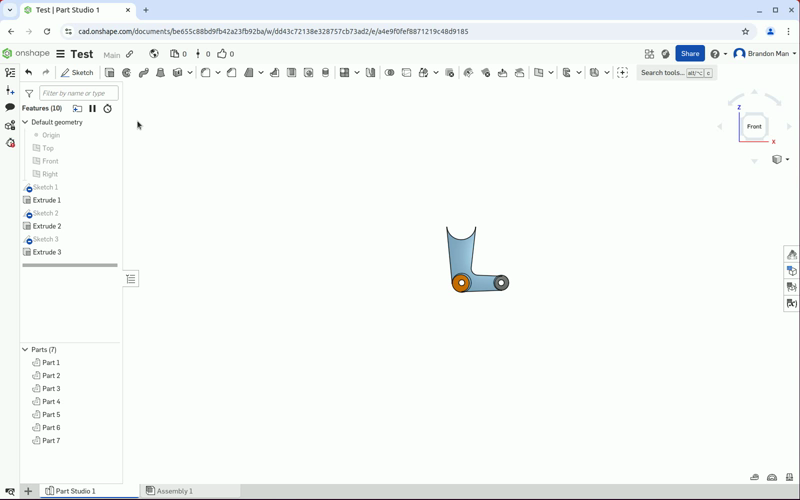
key(shift+h)
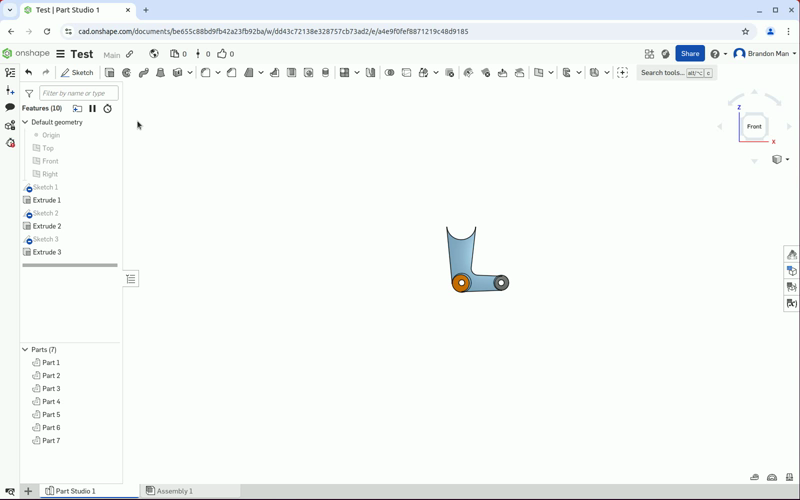
key(shift+h)
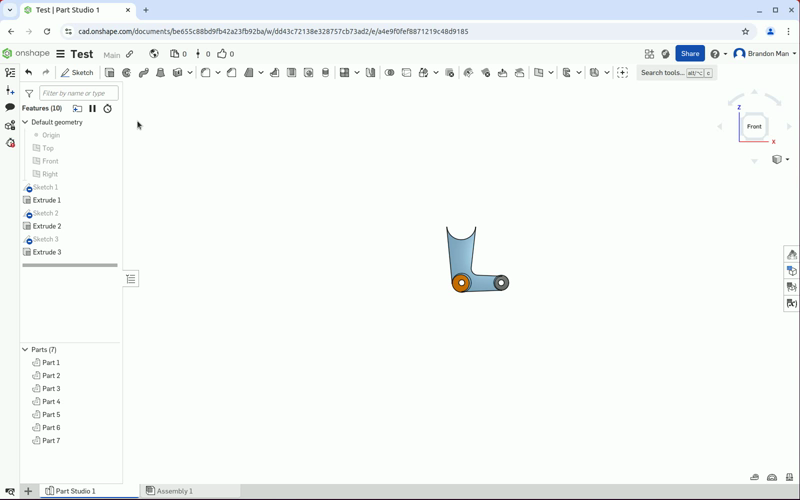
mouse_move(73, 189)
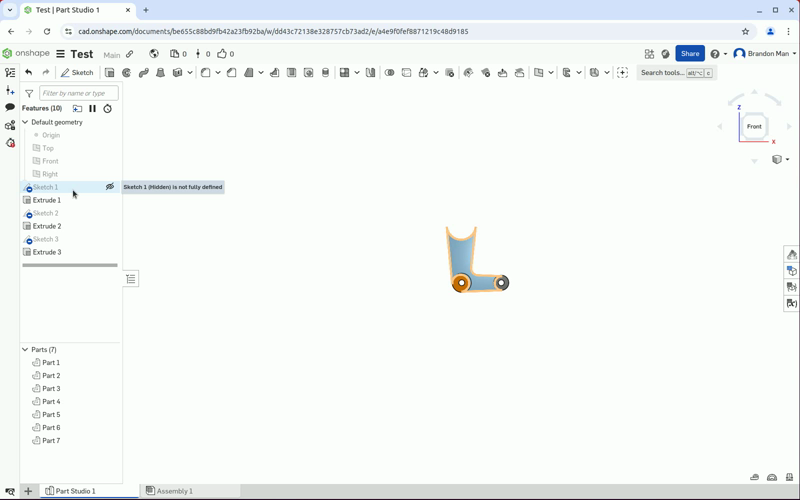
click(73, 189)
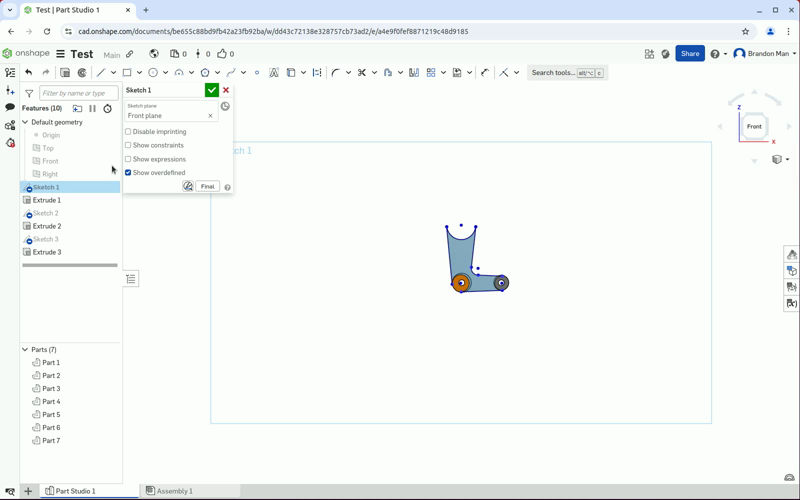
mouse_move(229, 92)
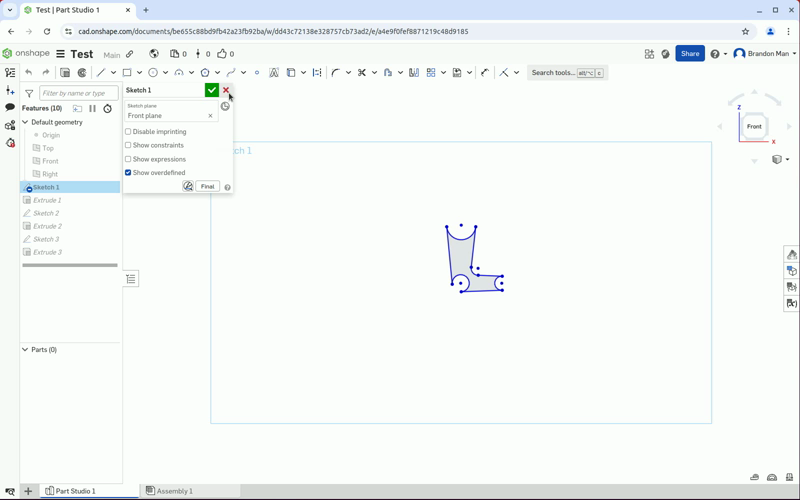
click(229, 92)
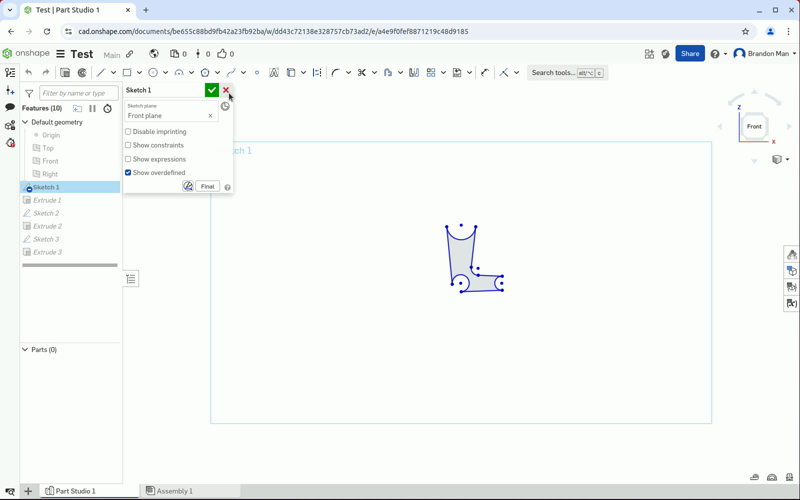
key(shift+s)
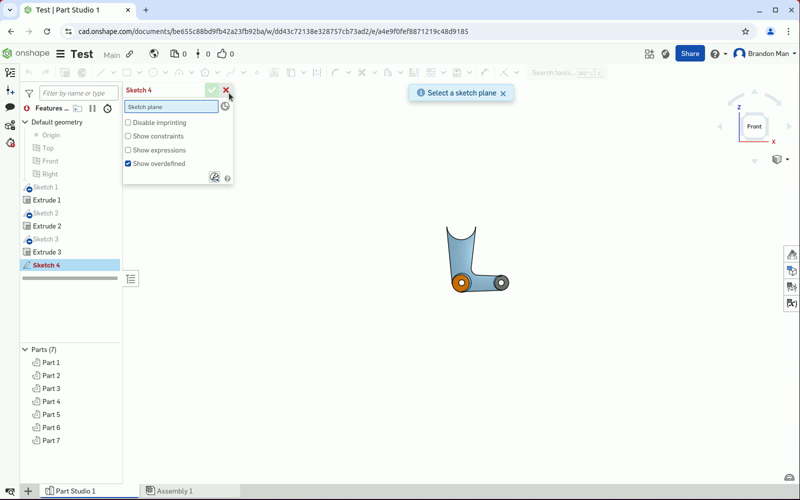
mouse_move(73, 163)
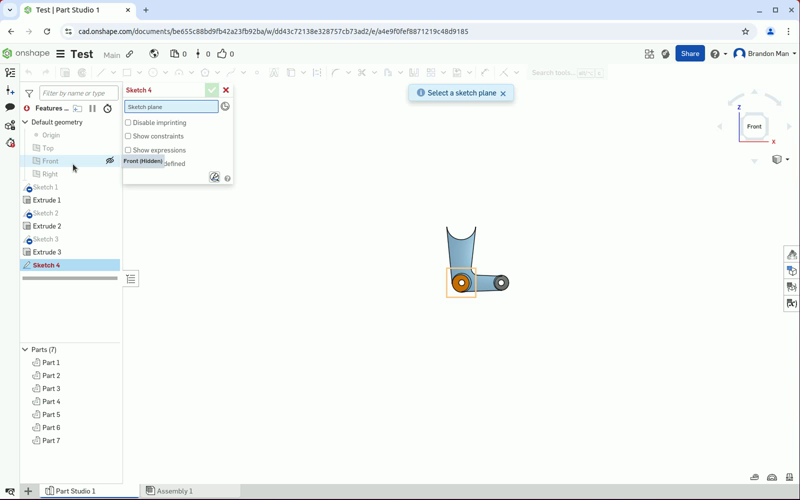
click(73, 163)
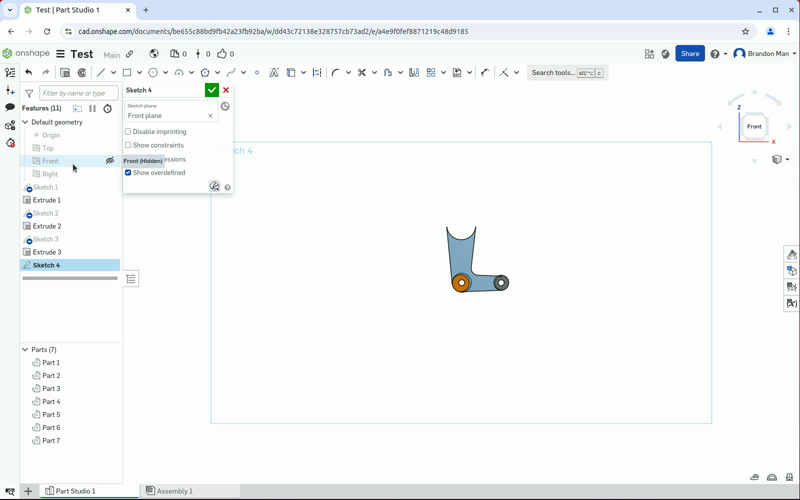
mouse_move(73, 352)
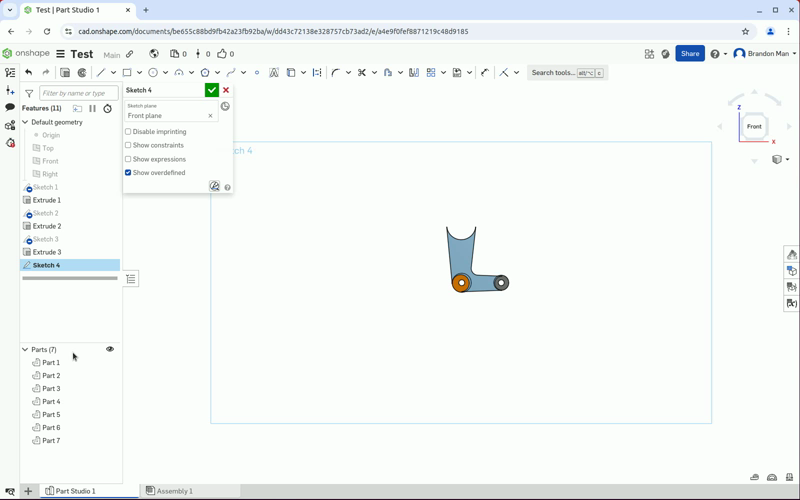
key(y)
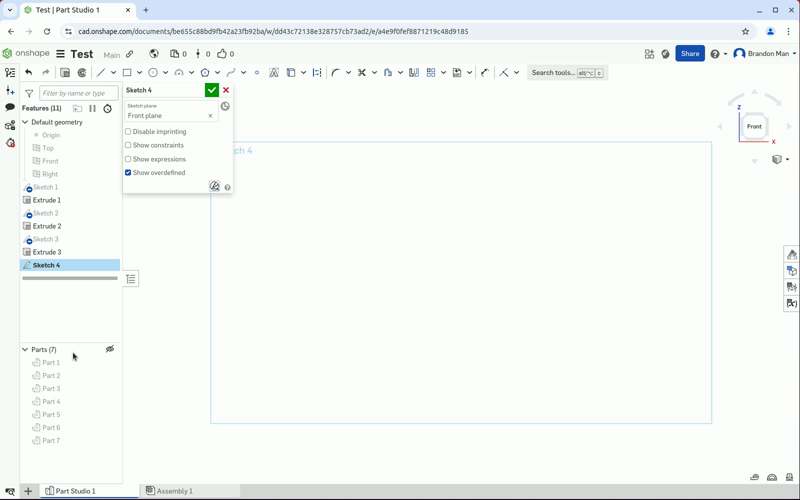
key(c)
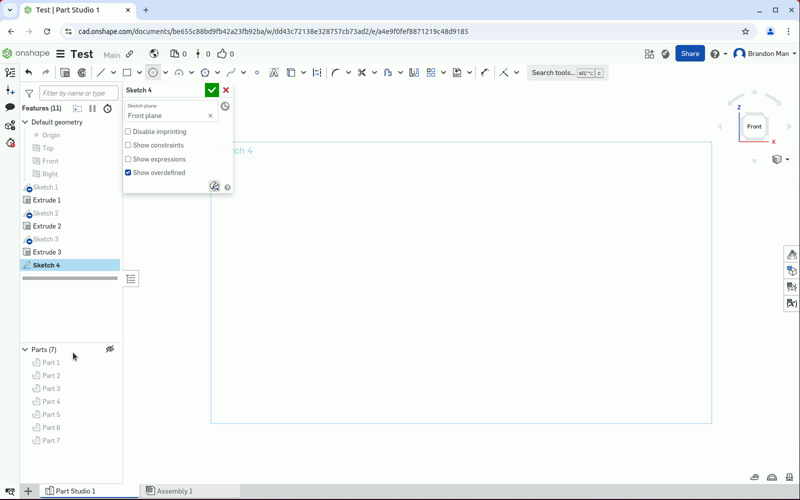
key_down(shift)
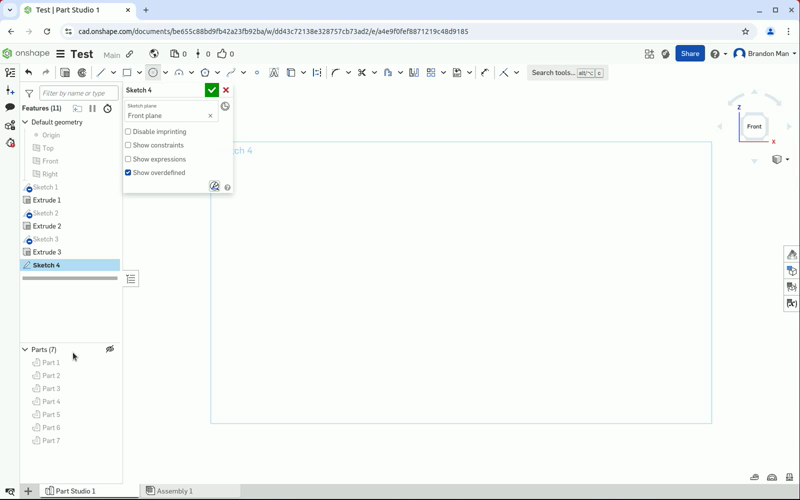
mouse_move(461, 225)
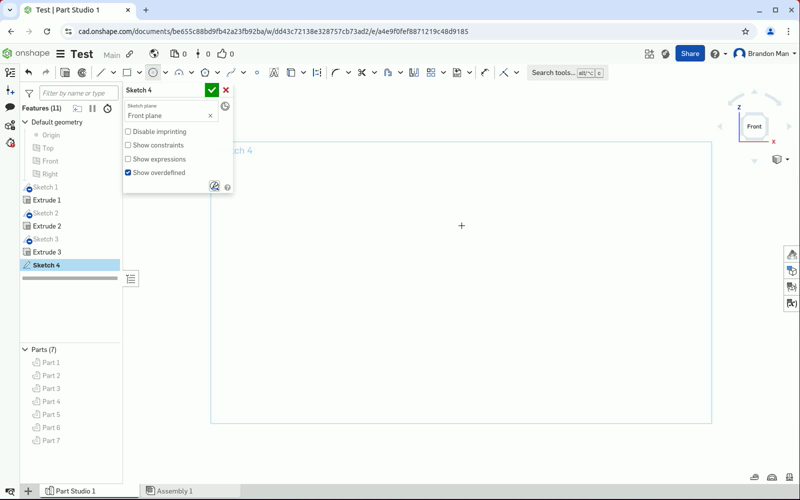
click(461, 225)
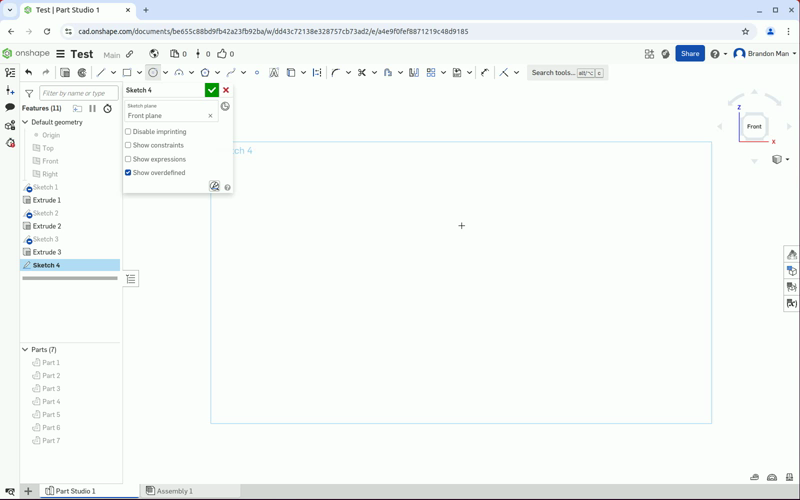
key_up(shift)
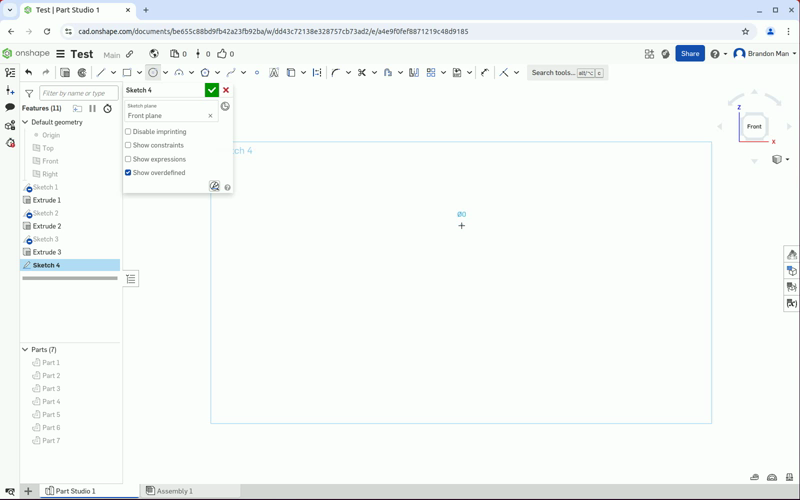
mouse_move(477, 225)
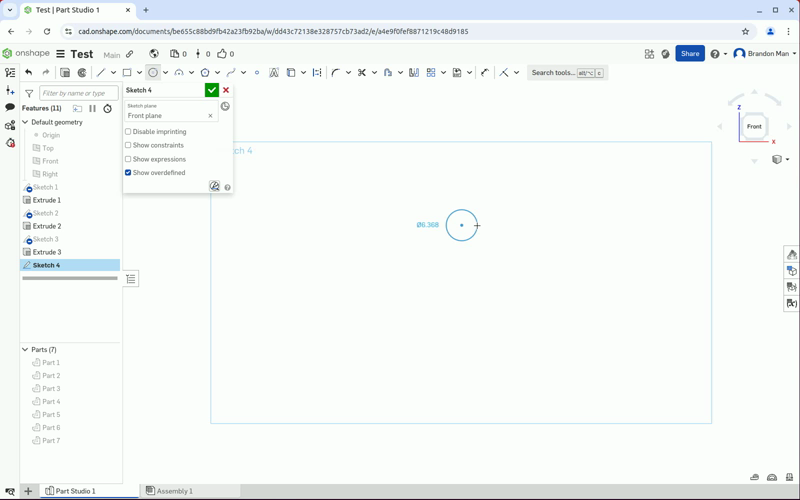
click(477, 225)
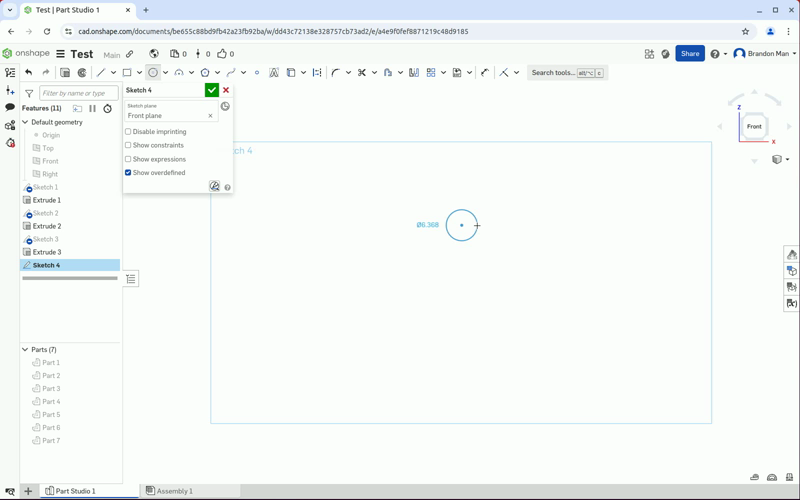
key(esc)
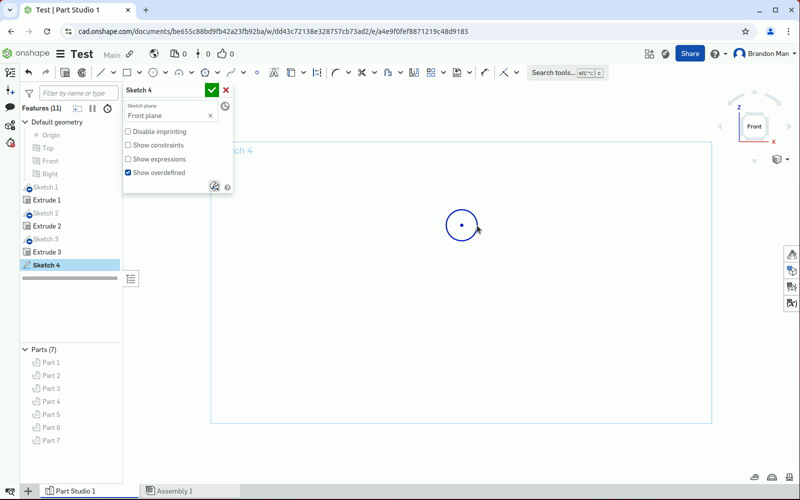
key(c)
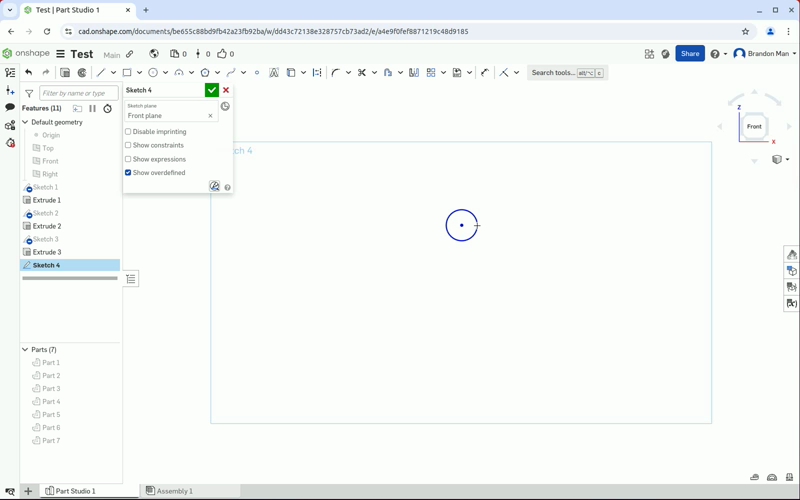
key_down(shift)
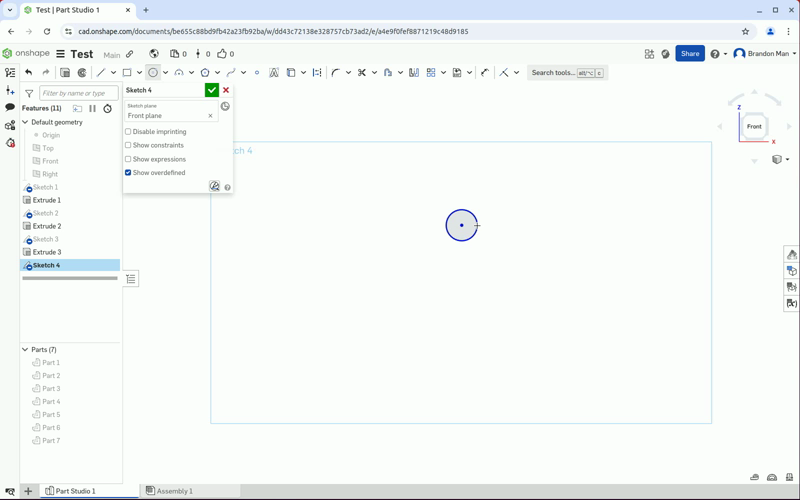
mouse_move(461, 225)
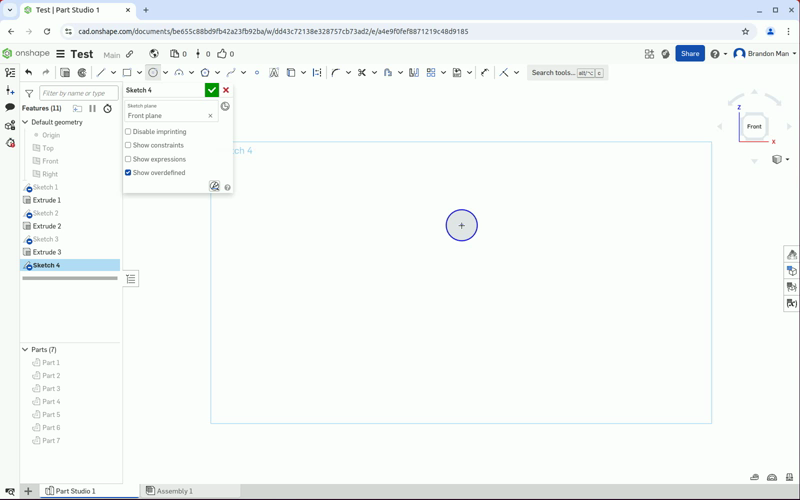
click(461, 225)
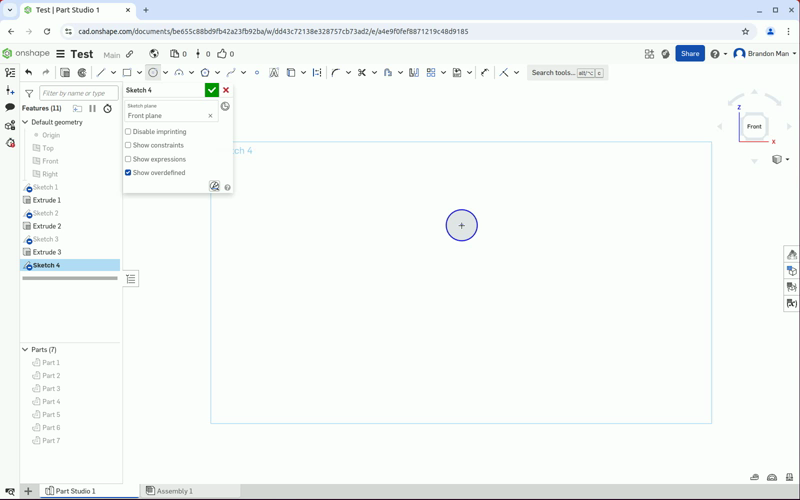
key_up(shift)
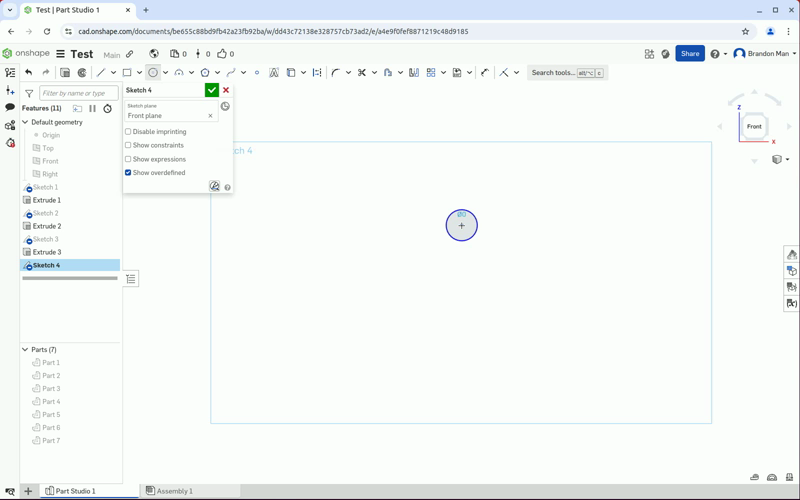
mouse_move(465, 225)
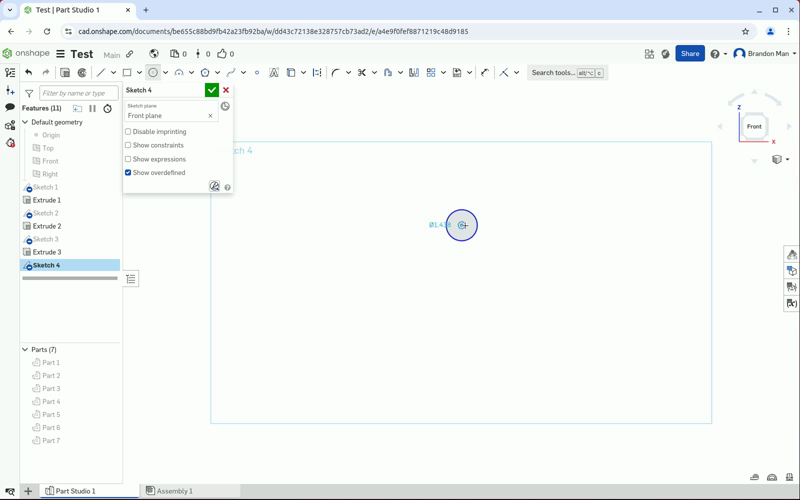
scroll(6)
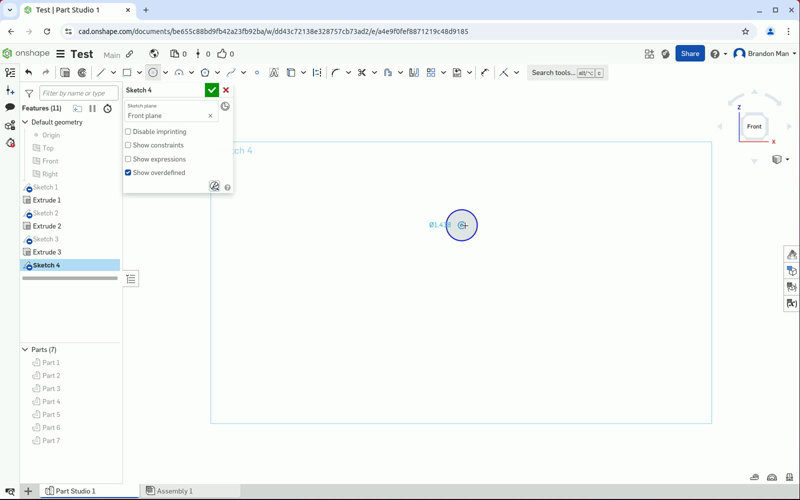
scroll(6)
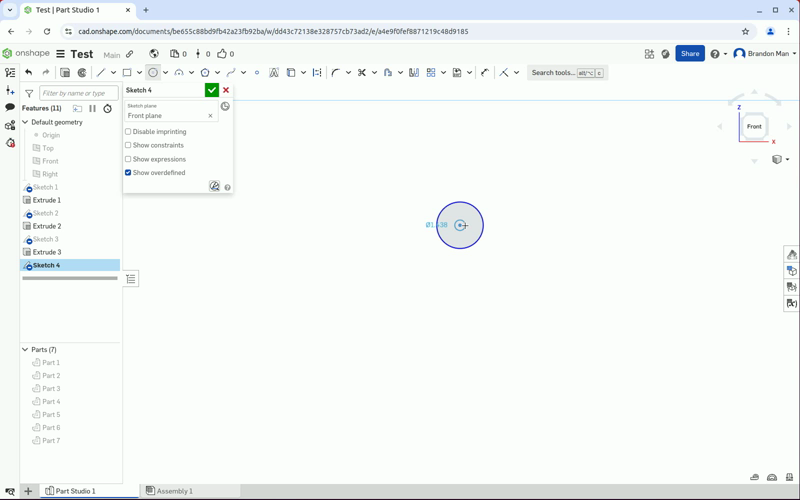
scroll(6)
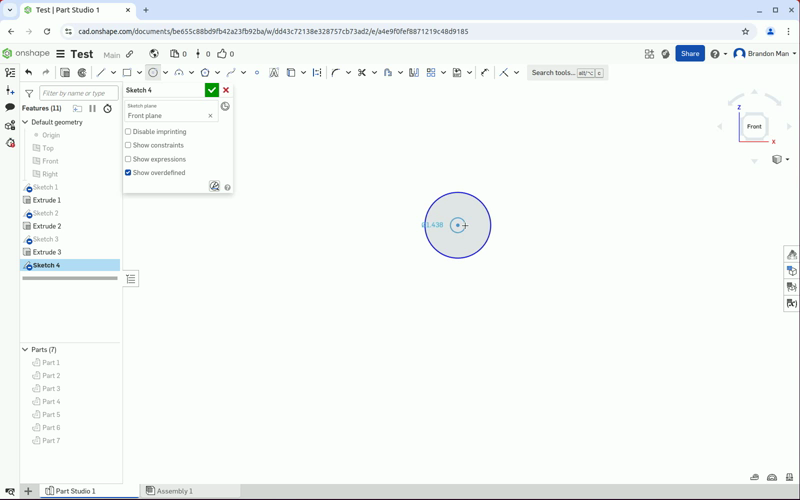
scroll(6)
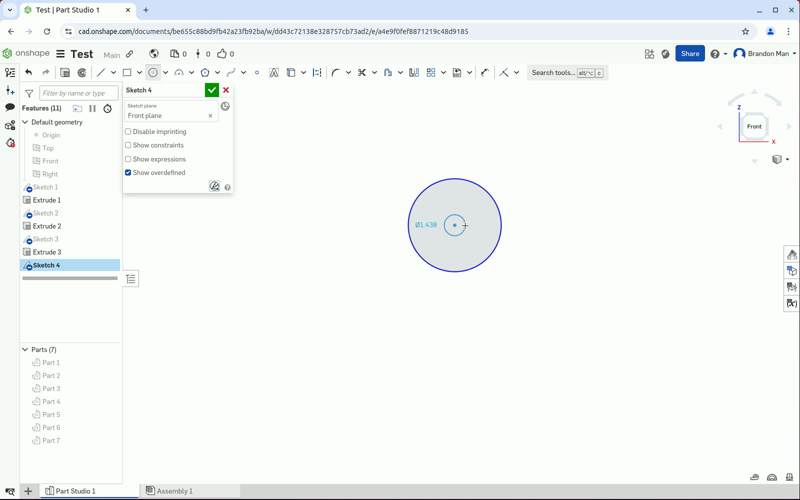
scroll(6)
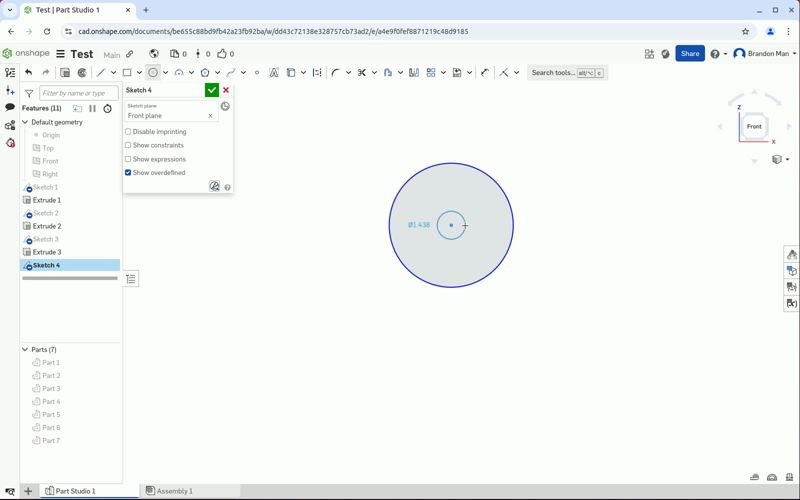
scroll(6)
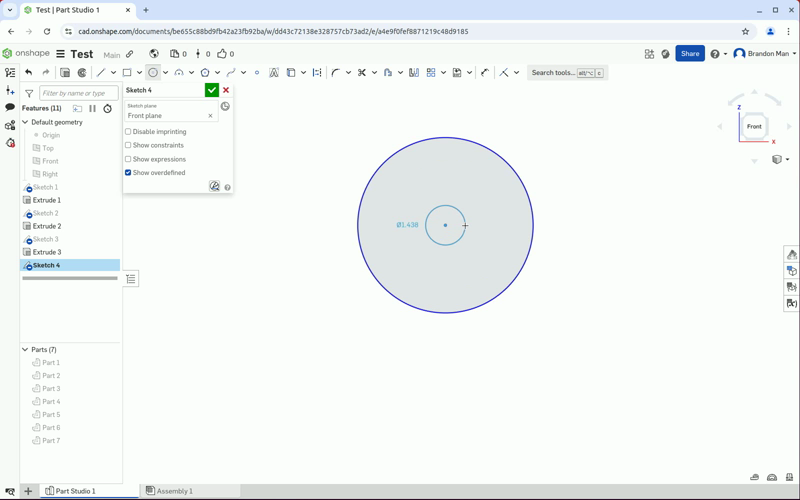
scroll(6)
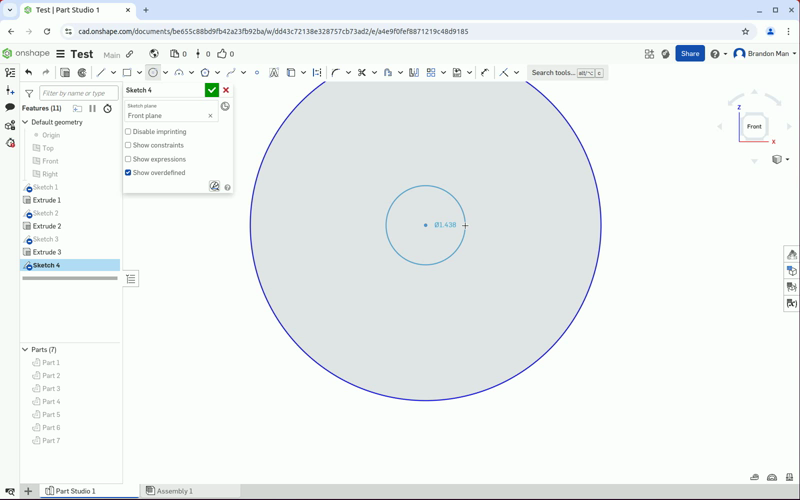
click(465, 225)
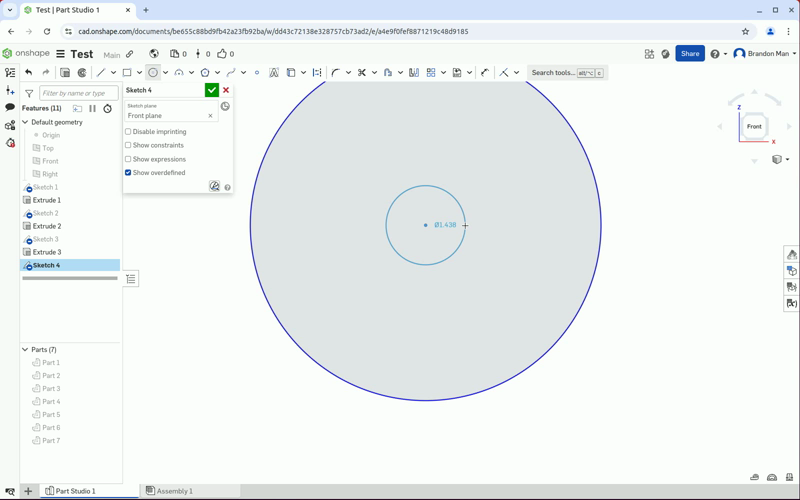
scroll(-6)
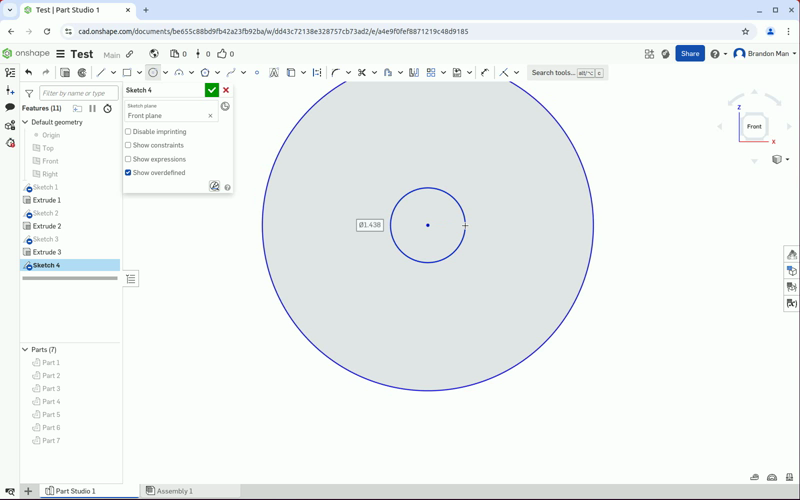
scroll(-6)
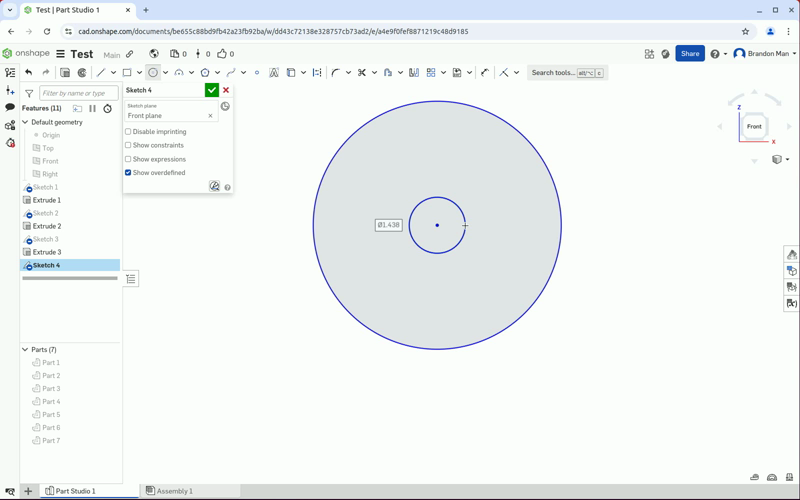
scroll(-6)
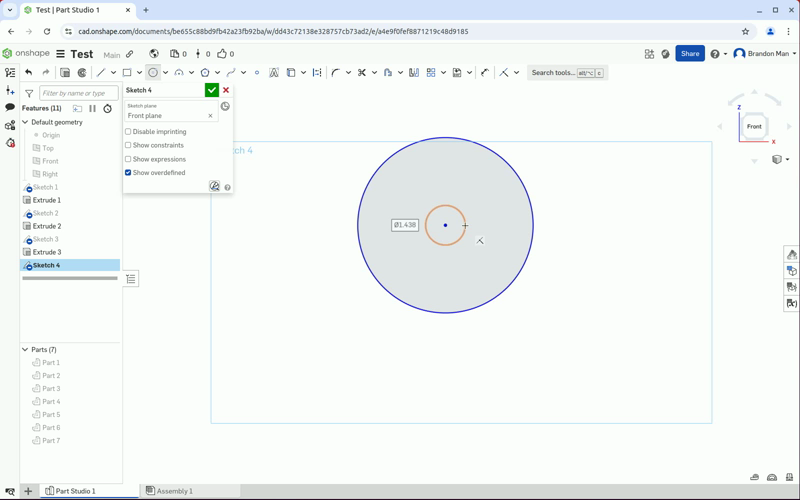
scroll(-6)
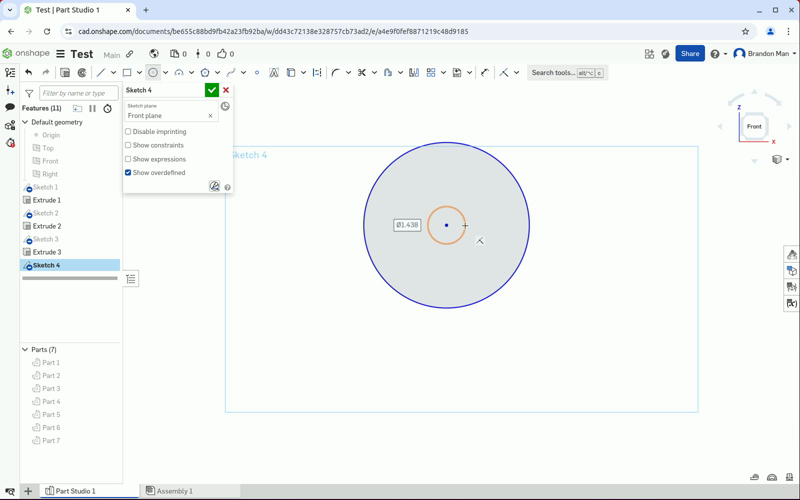
scroll(-6)
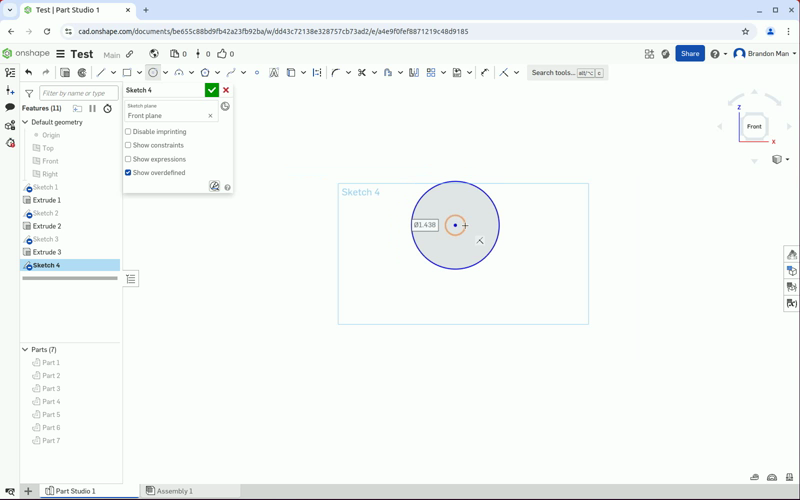
scroll(-6)
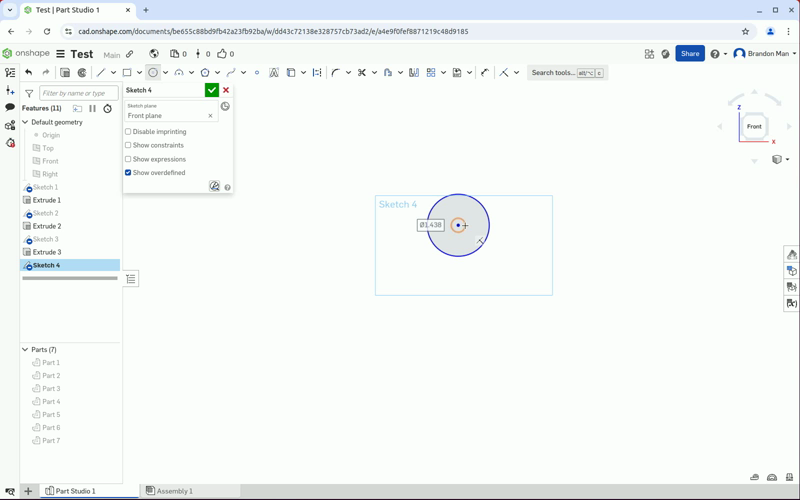
scroll(-6)
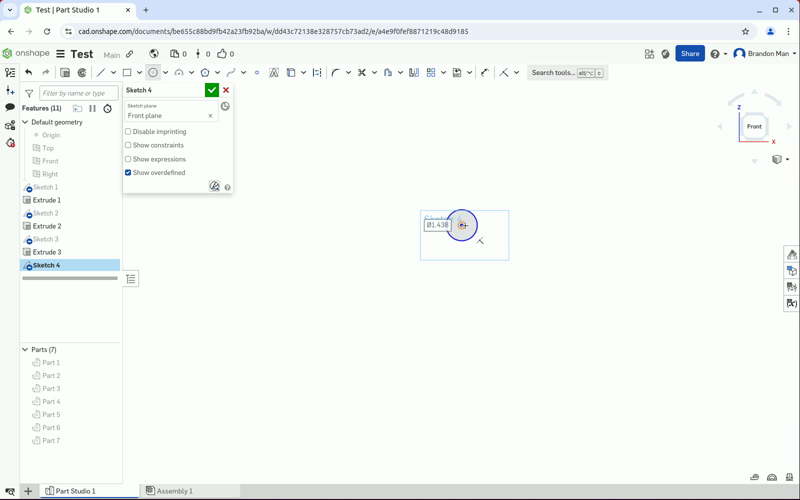
key(esc)
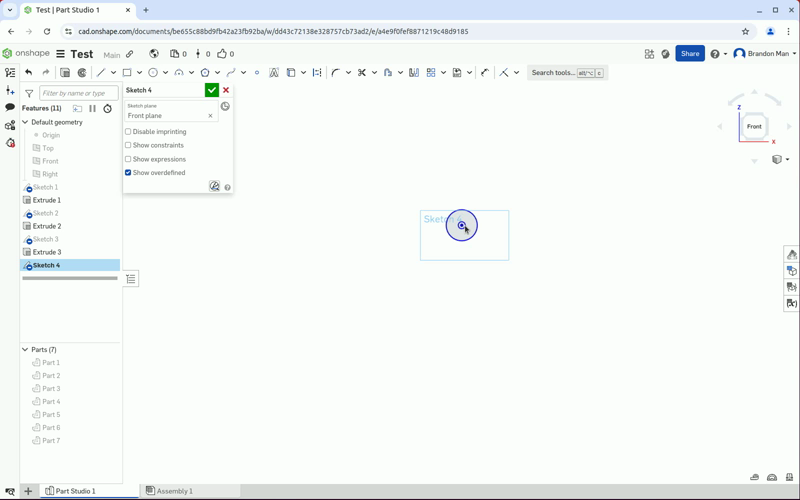
mouse_move(465, 218)
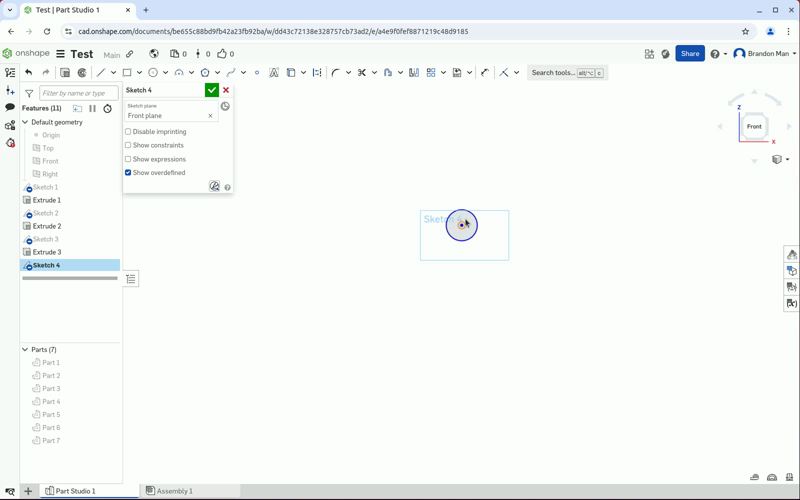
scroll(6)
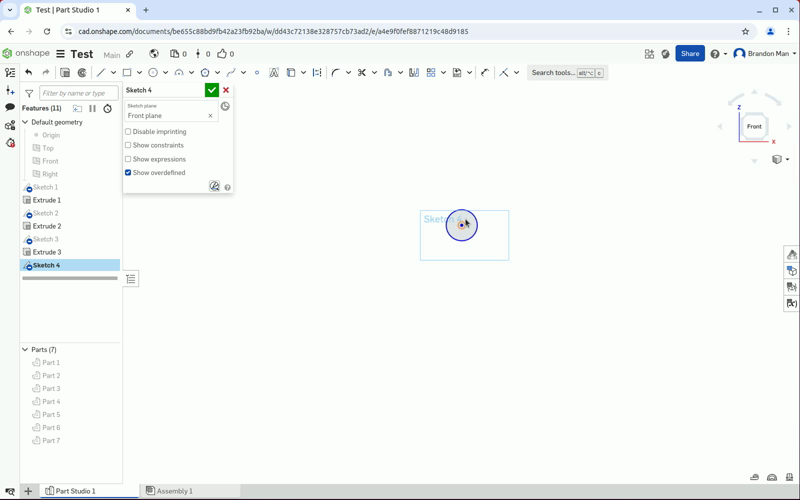
scroll(6)
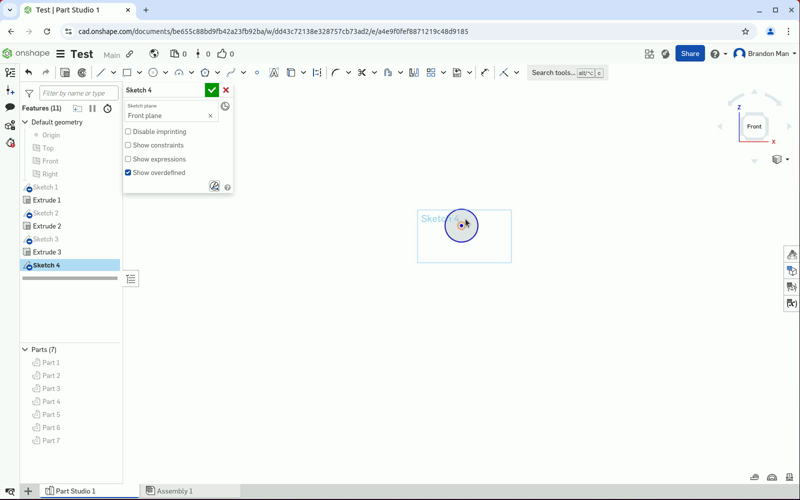
scroll(6)
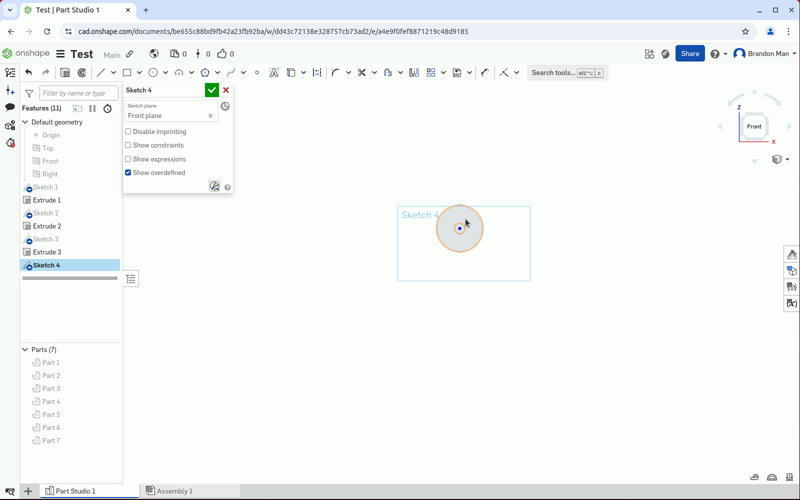
scroll(6)
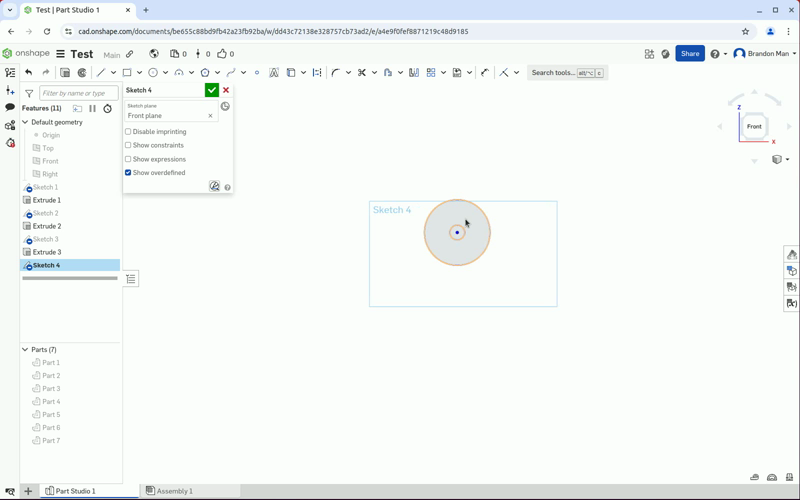
scroll(6)
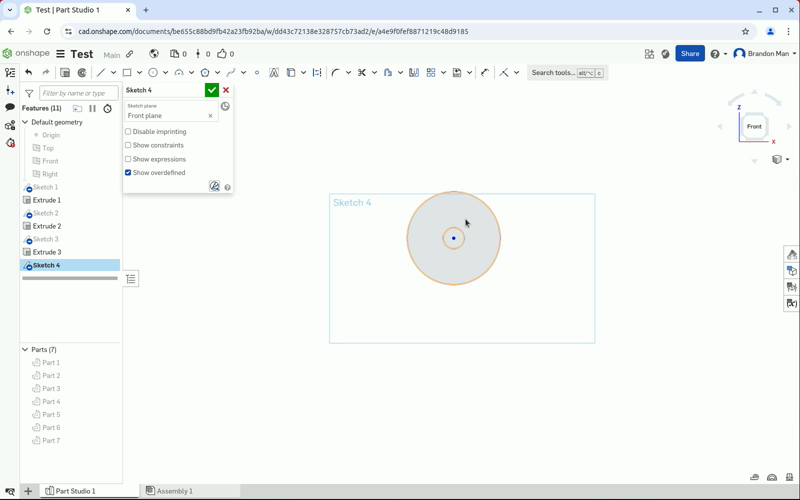
scroll(6)
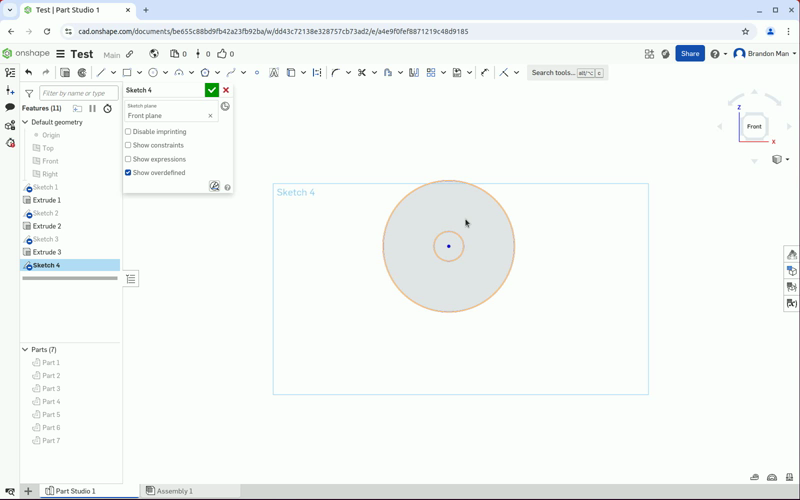
scroll(6)
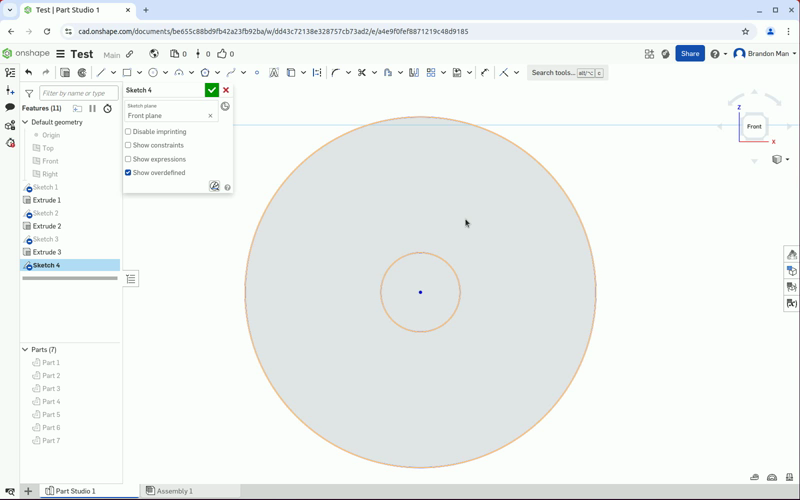
click(465, 218)
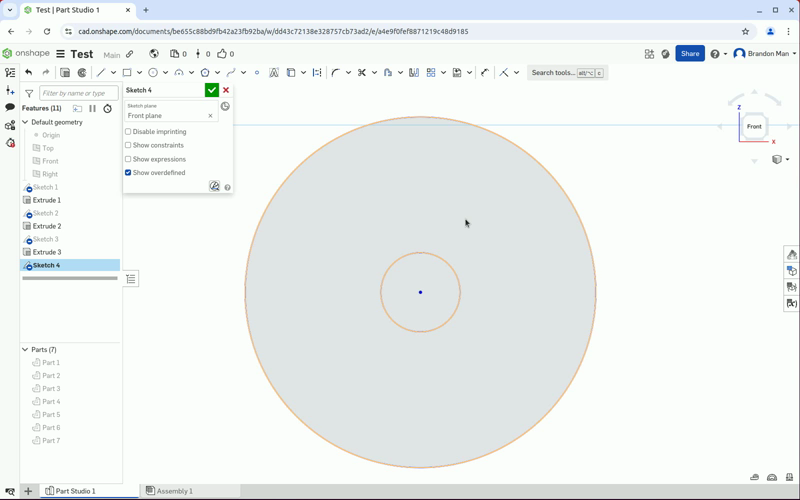
scroll(-6)
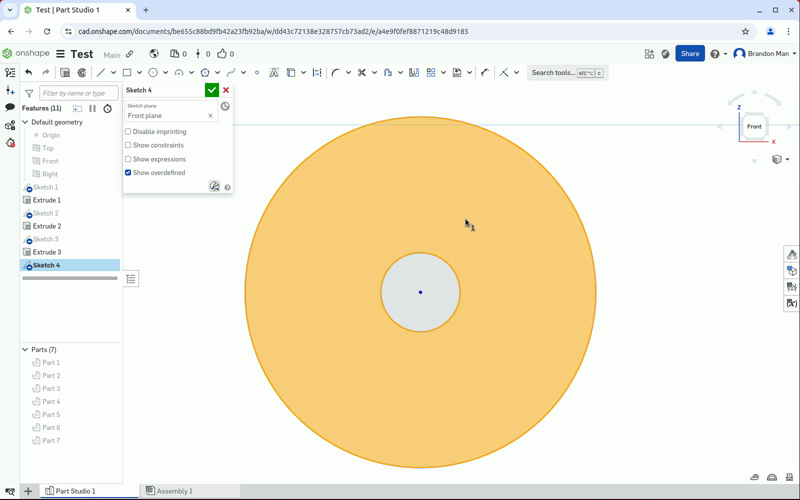
scroll(-6)
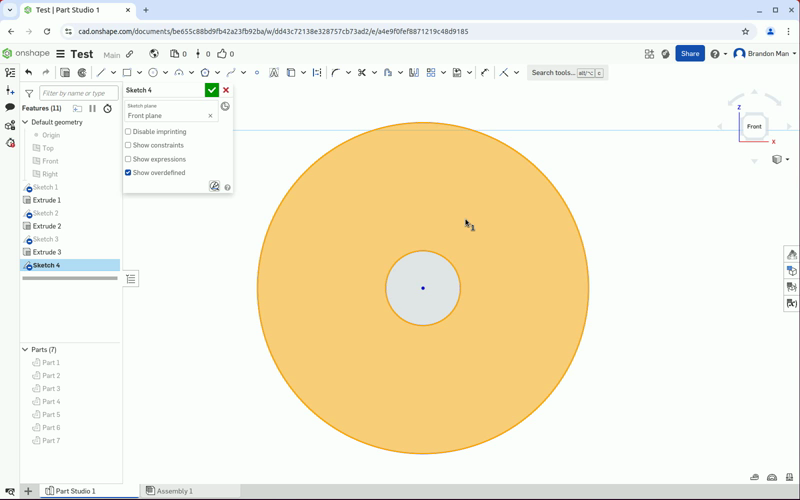
scroll(-6)
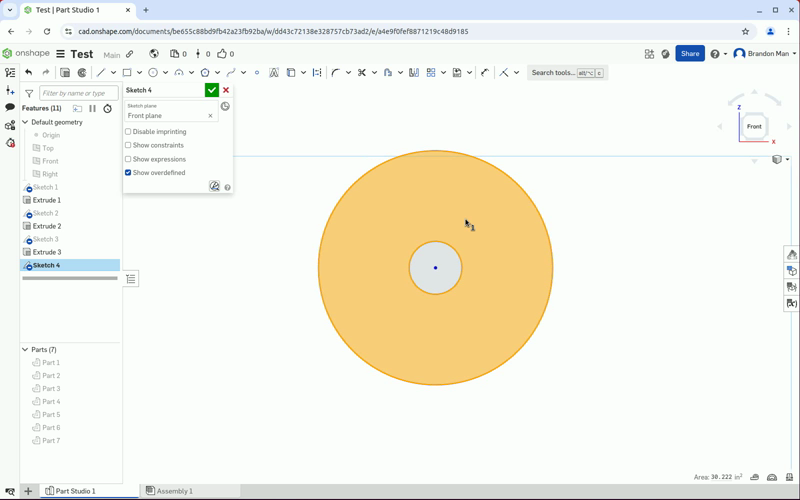
scroll(-6)
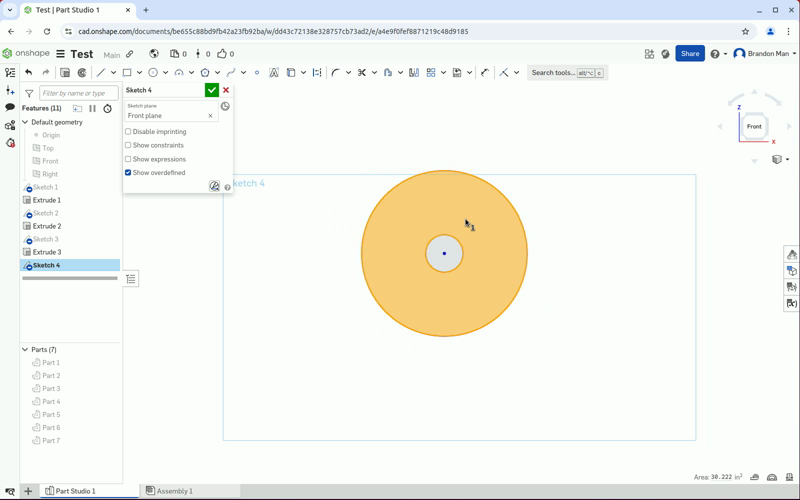
scroll(-6)
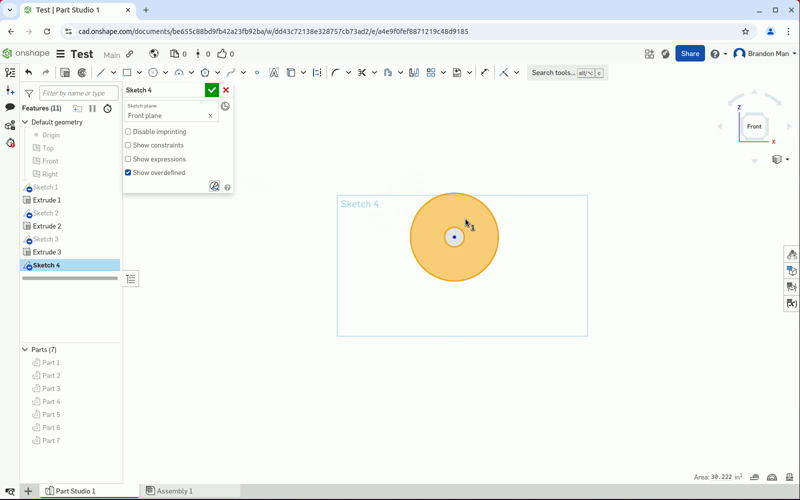
scroll(-6)
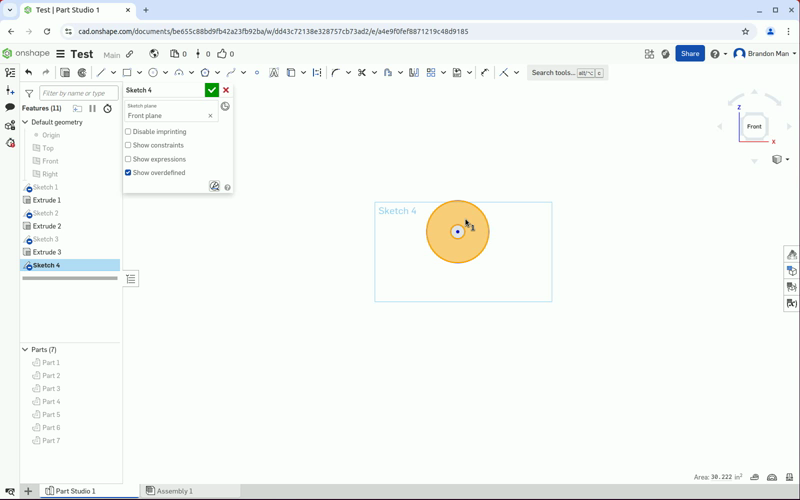
scroll(-6)
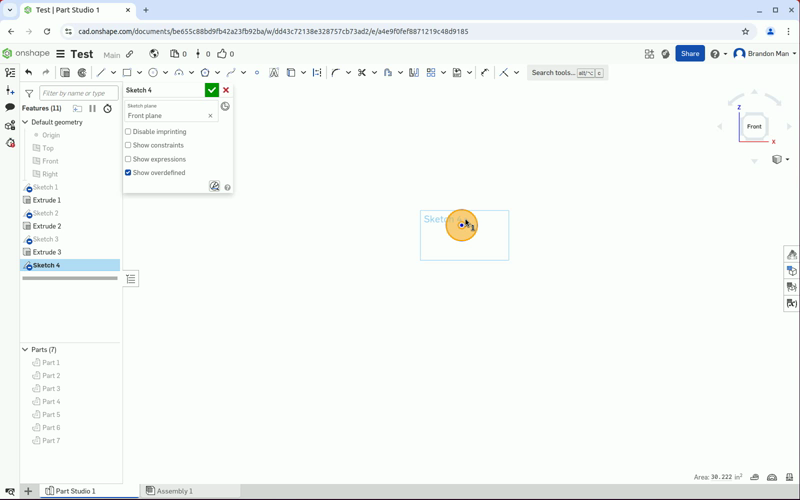
mouse_move(73, 352)
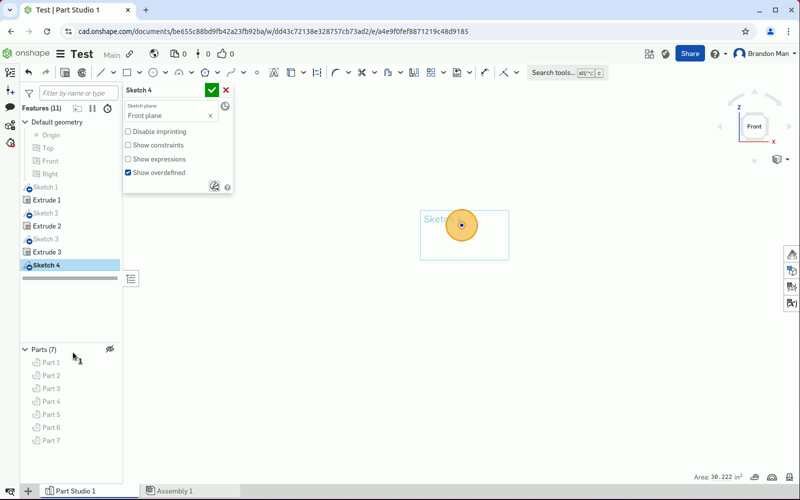
key(shift+y)
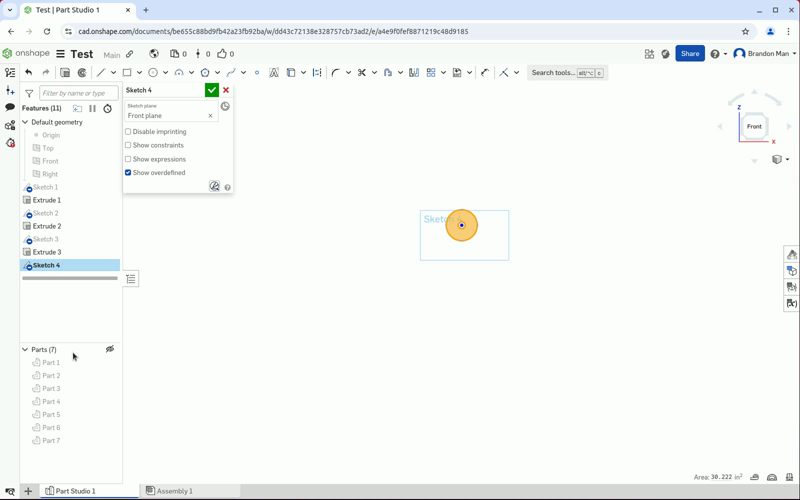
key(shift+e)
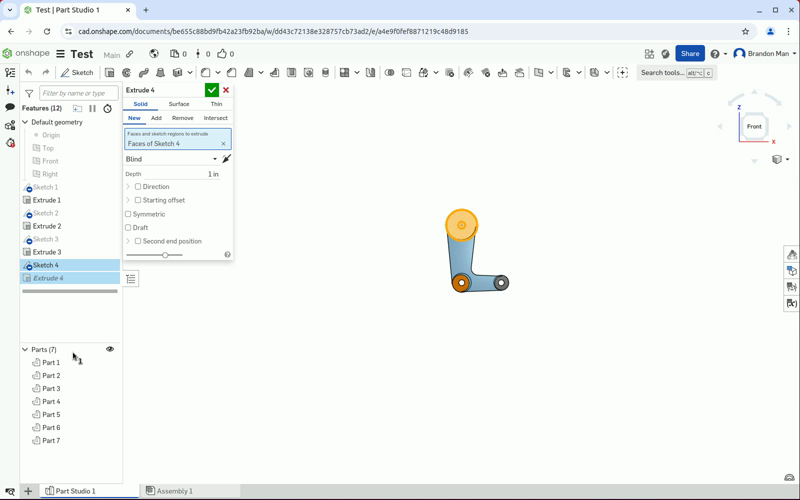
mouse_move(143, 106)
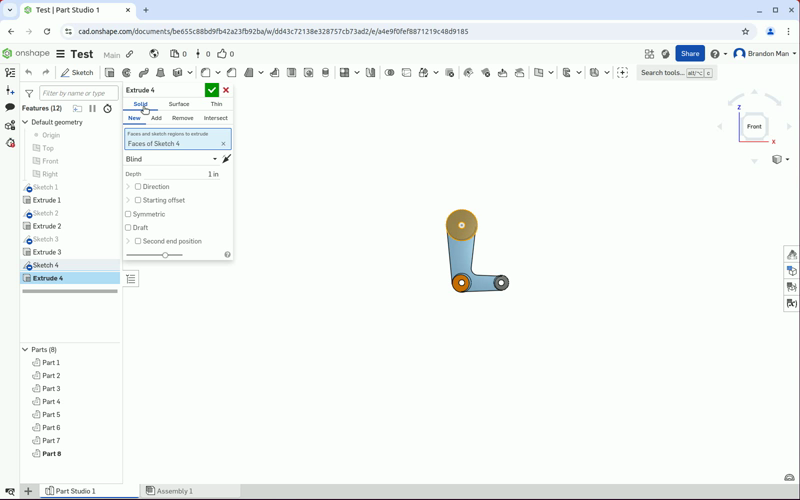
click(143, 106)
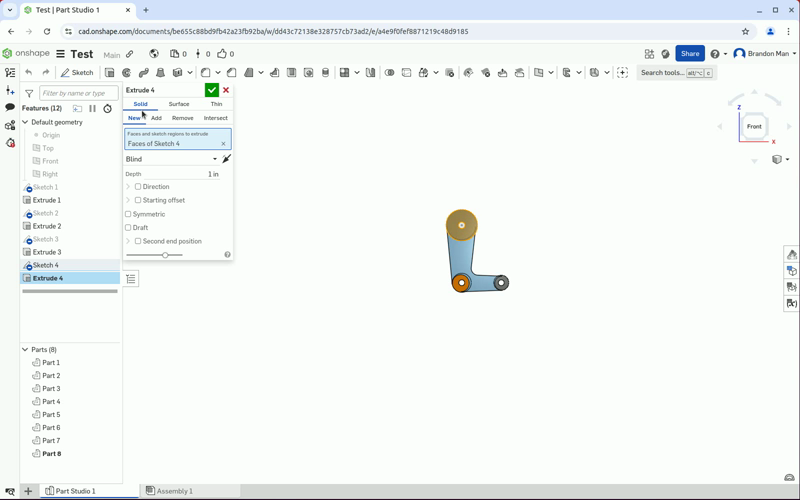
mouse_move(137, 120)
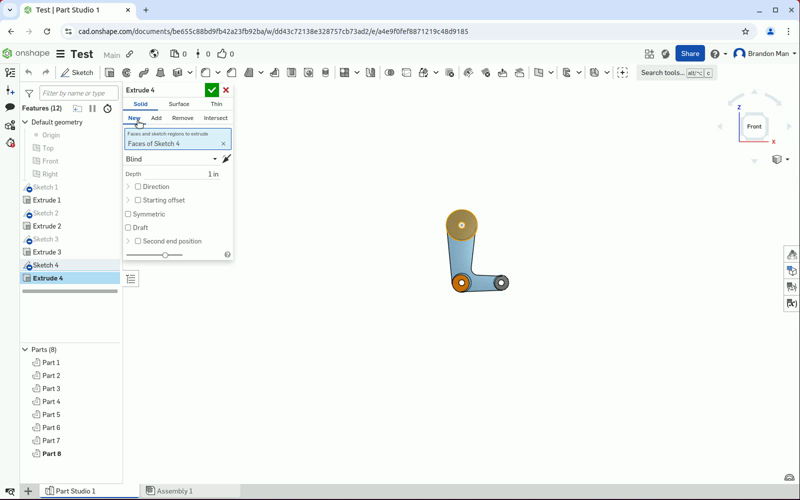
click(137, 120)
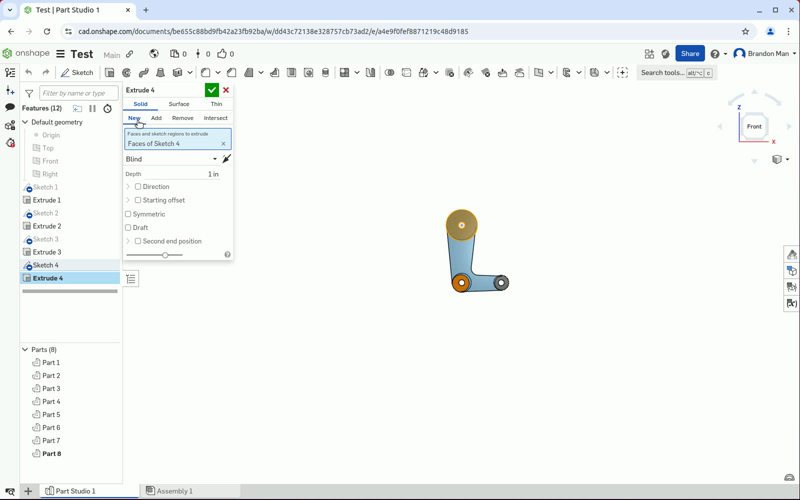
key(tab, 4)
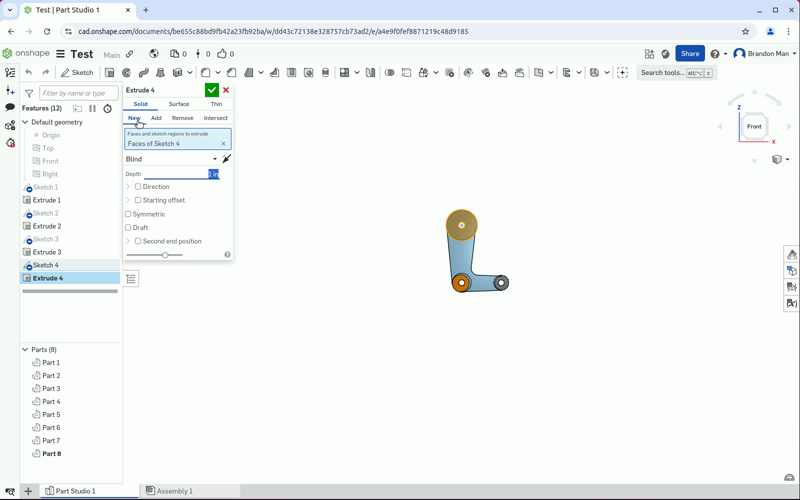
text(0.481)
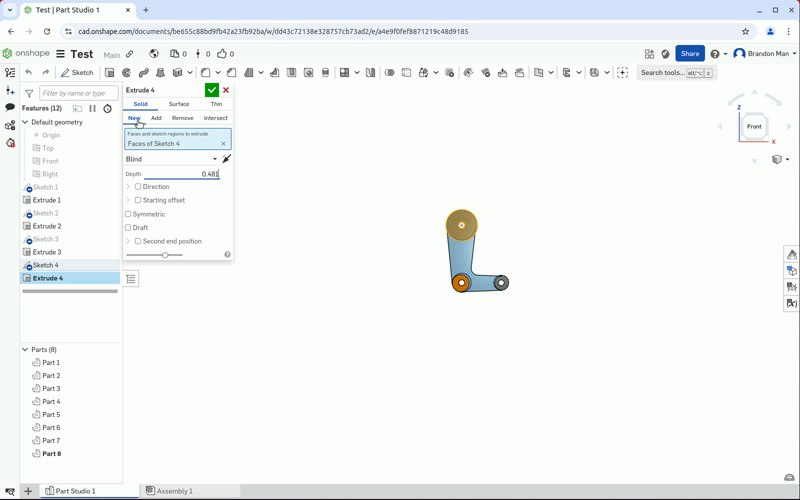
key(enter)
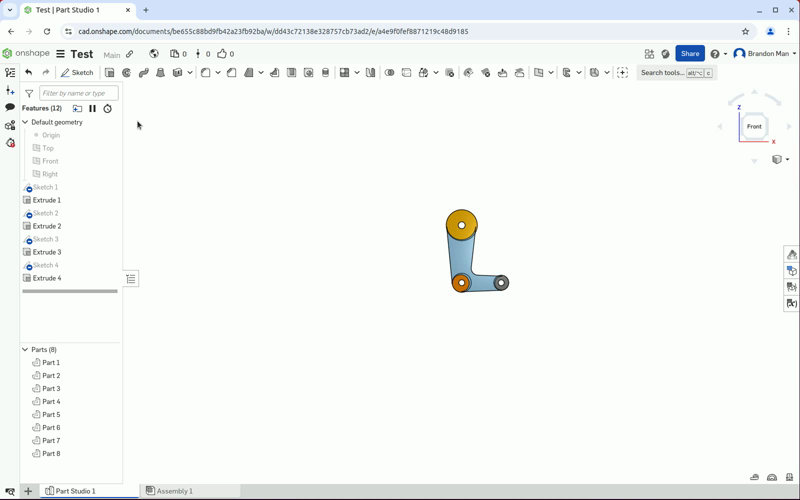
key(shift+h)
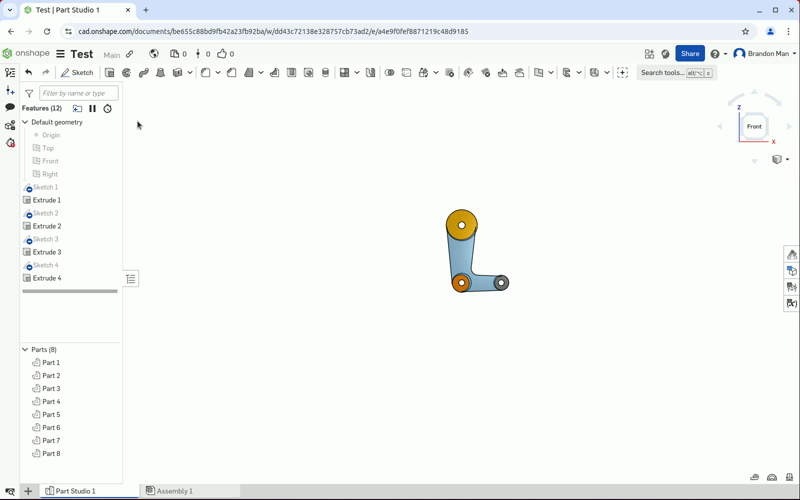
key(shift+h)
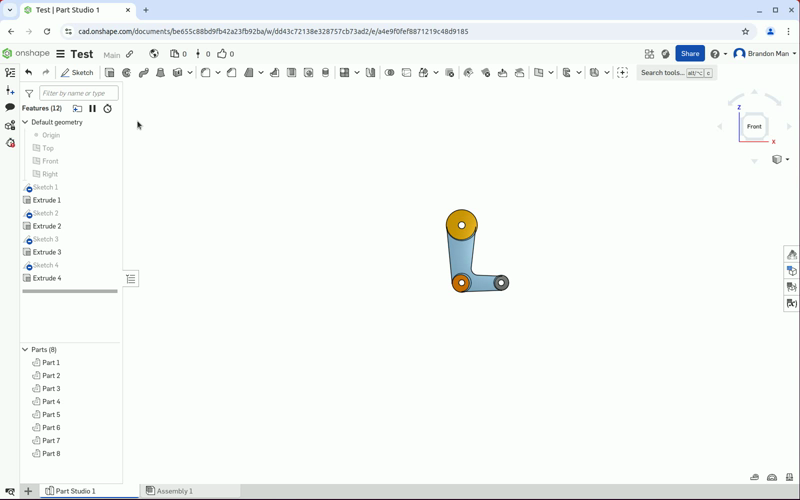
mouse_move(73, 189)
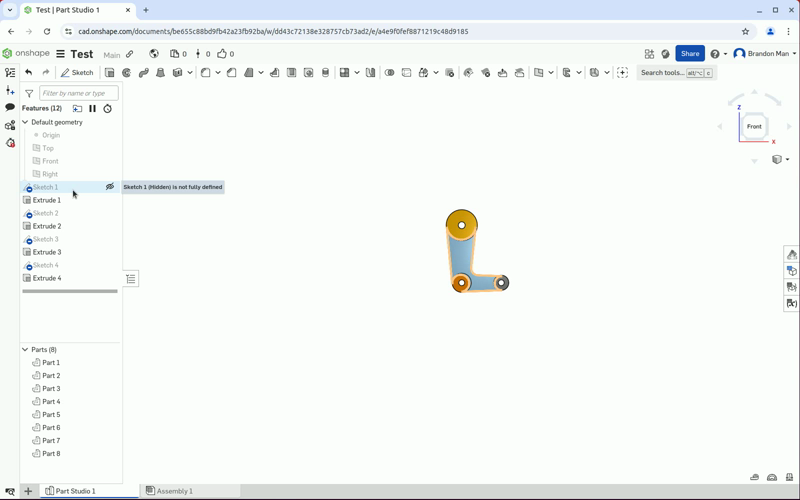
click(73, 189)
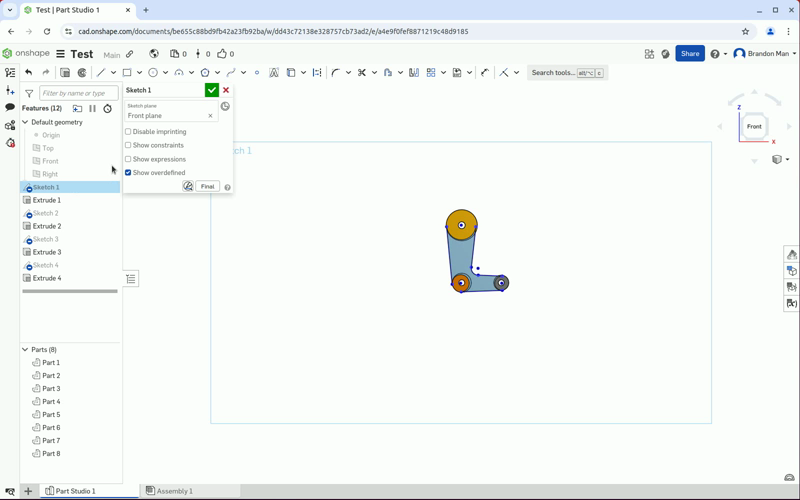
mouse_move(229, 92)
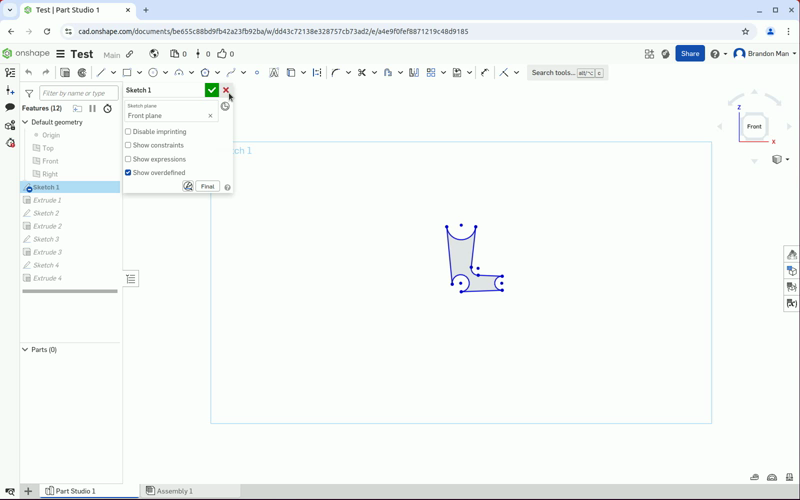
click(229, 92)
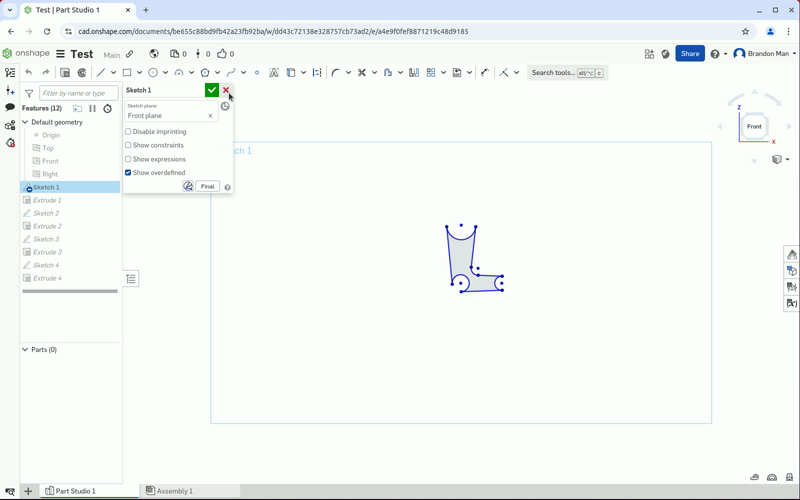
key(shift+s)
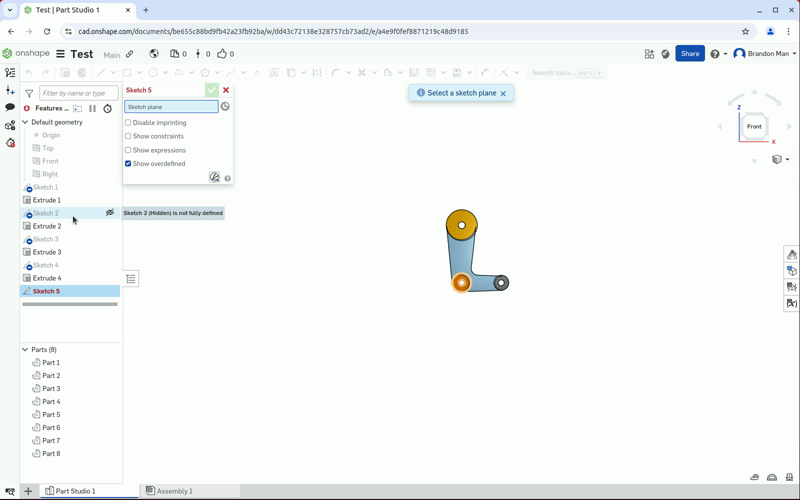
scroll(3)
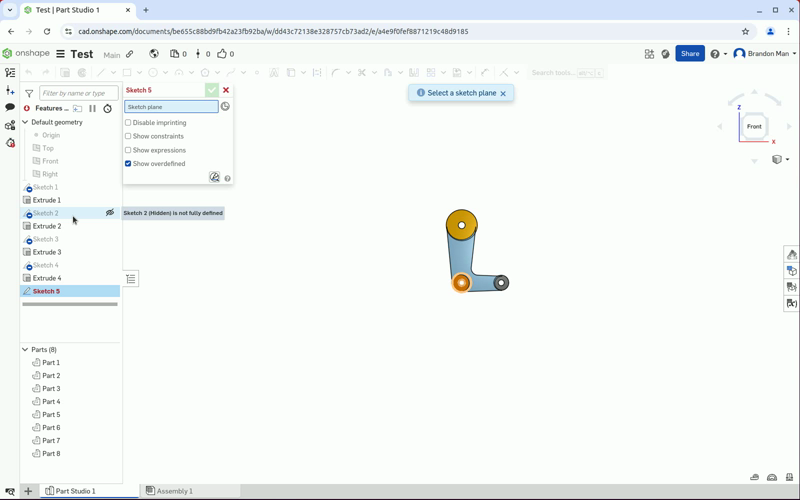
mouse_move(73, 163)
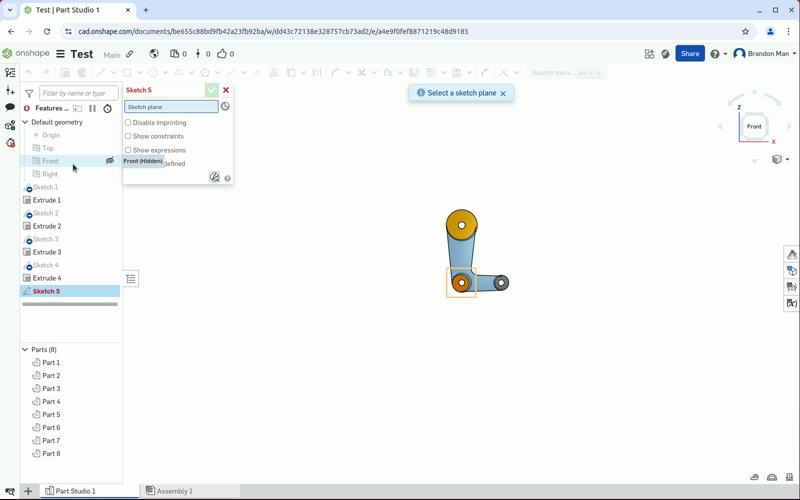
click(73, 163)
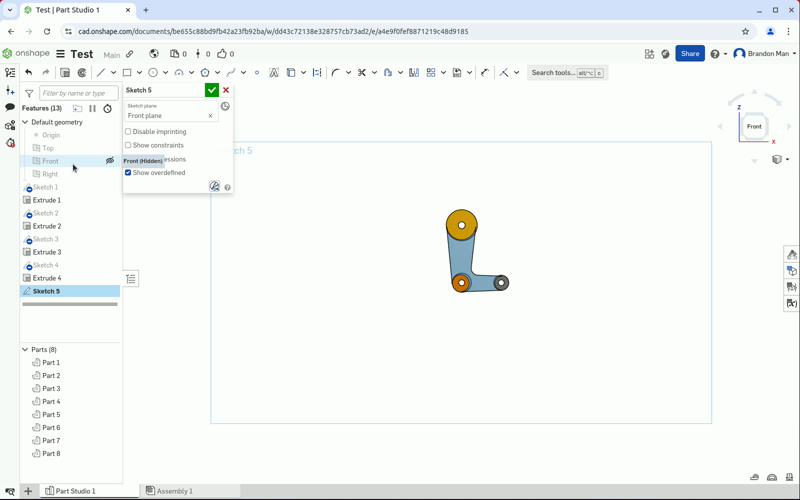
mouse_move(73, 352)
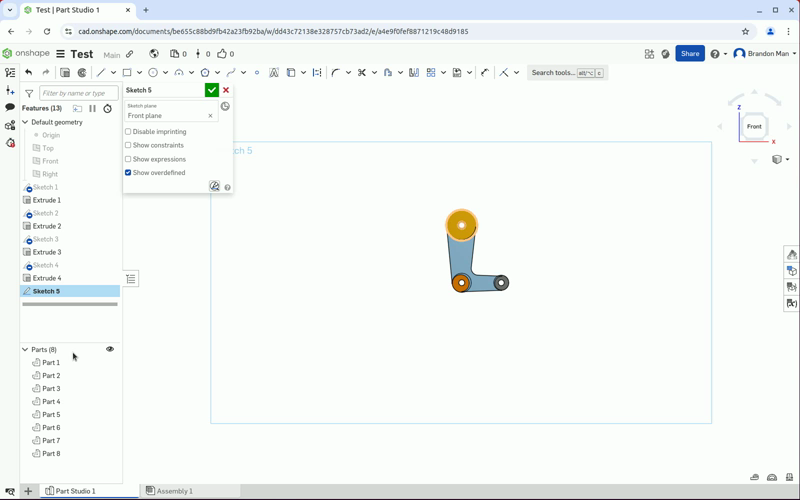
key(y)
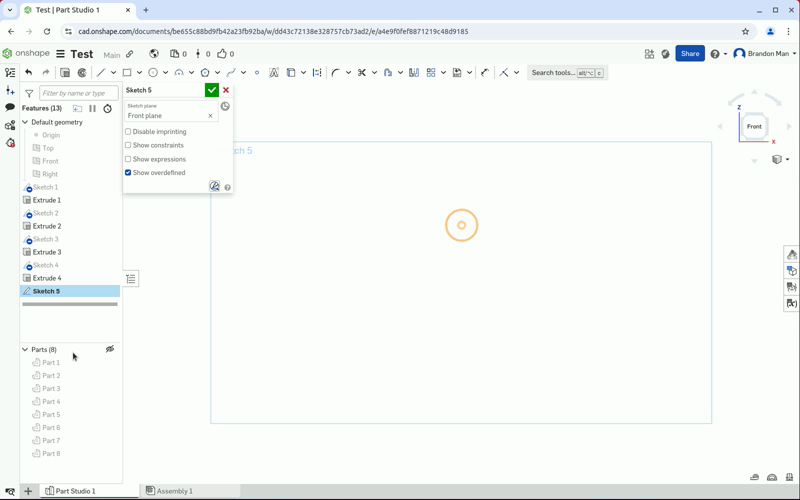
key(a)
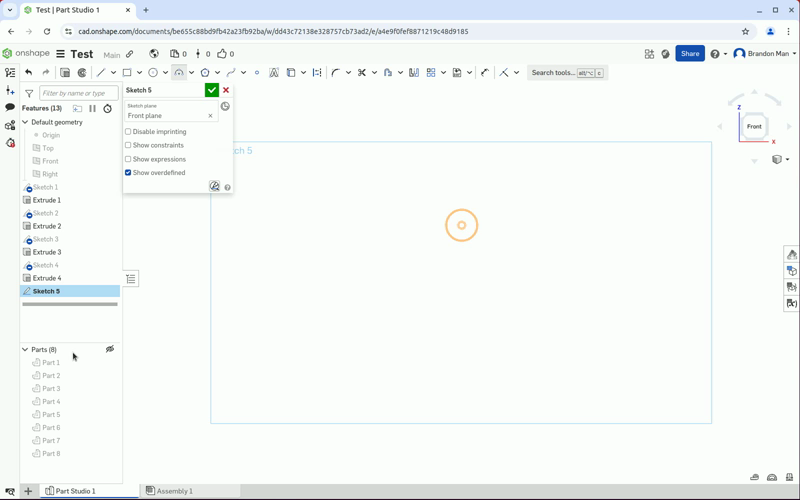
key_down(shift)
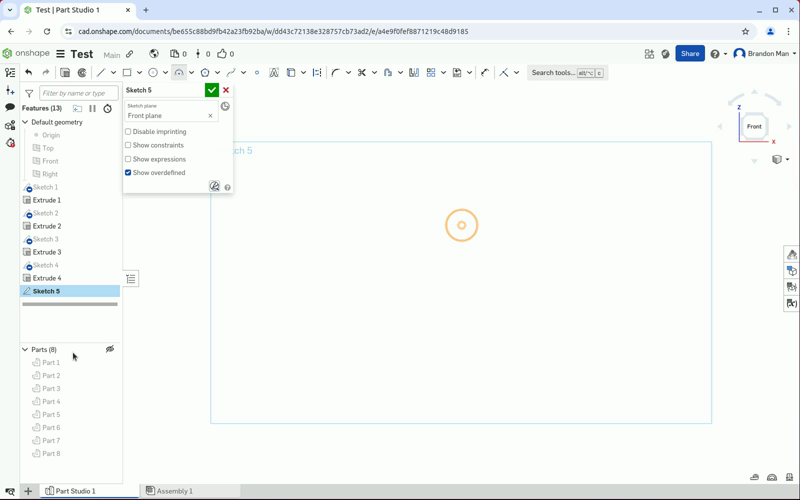
mouse_move(446, 223)
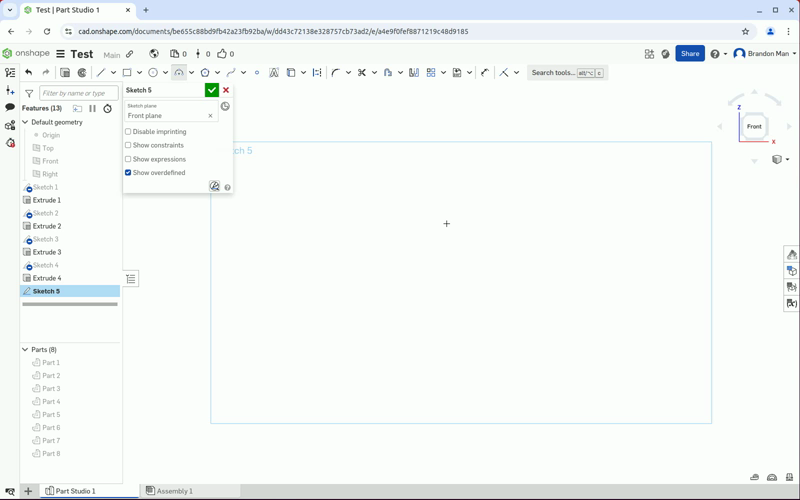
click(446, 223)
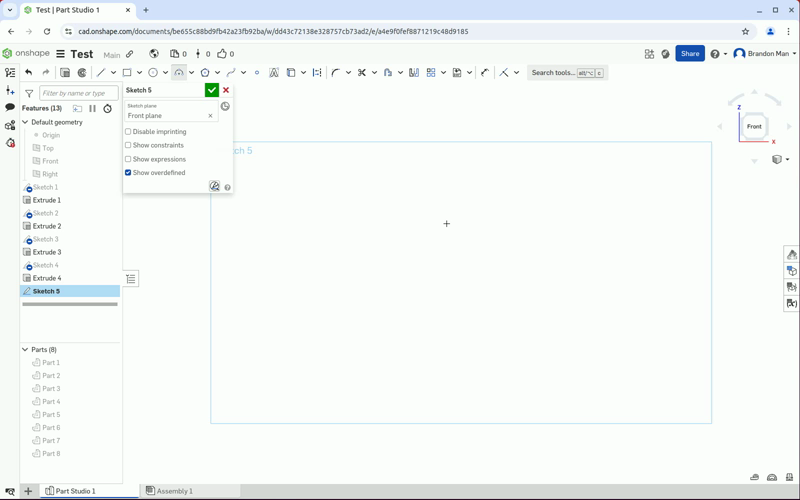
key_up(shift)
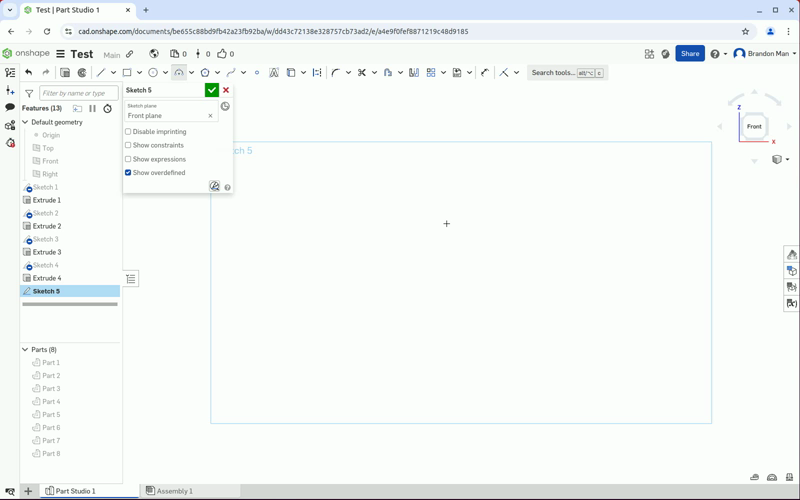
key_down(shift)
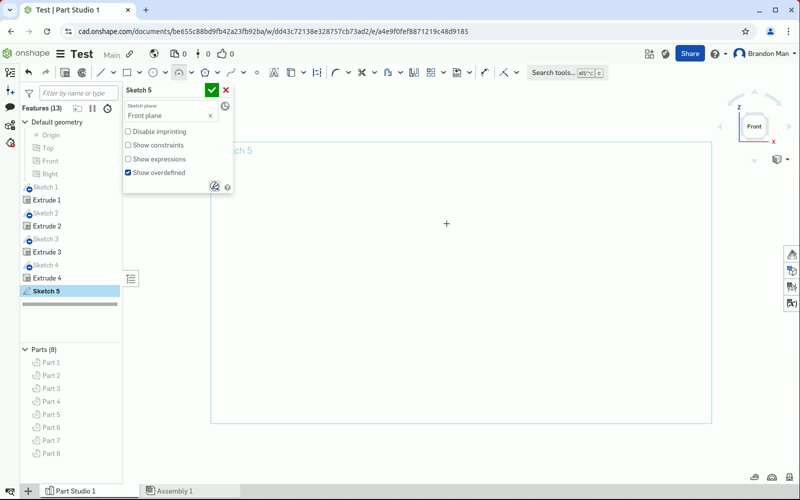
mouse_move(476, 223)
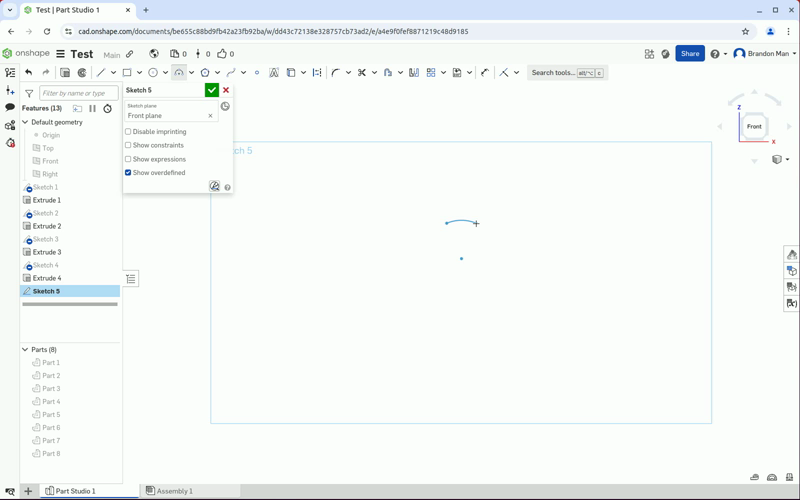
click(476, 223)
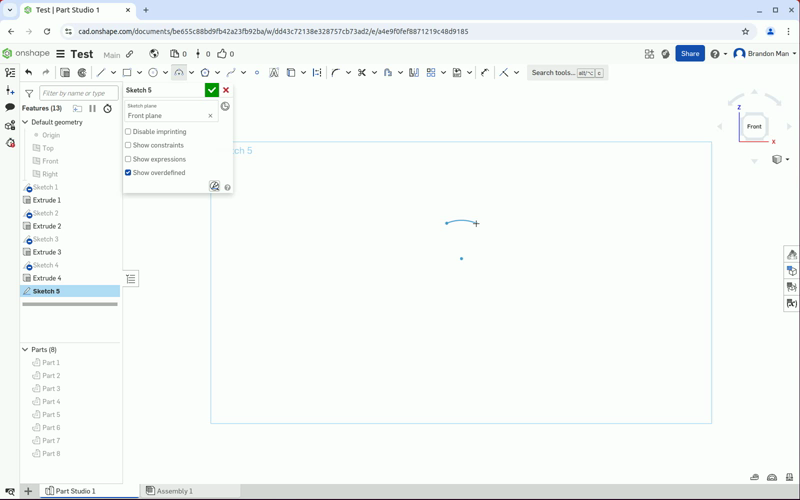
mouse_move(461, 210)
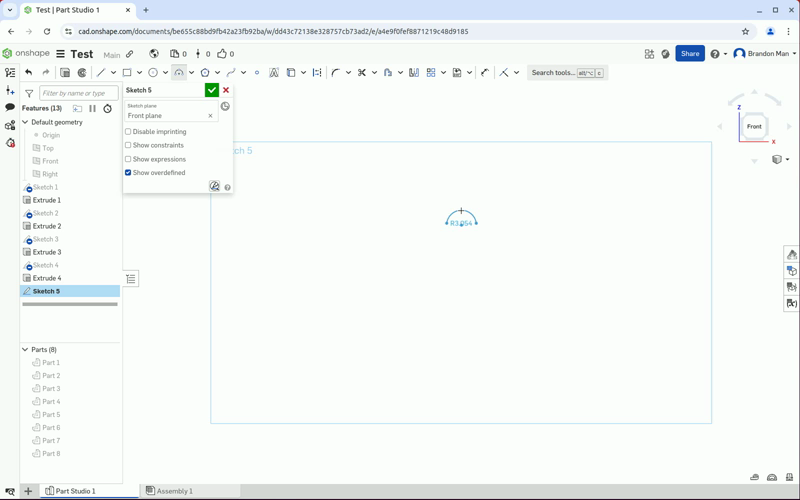
click(461, 210)
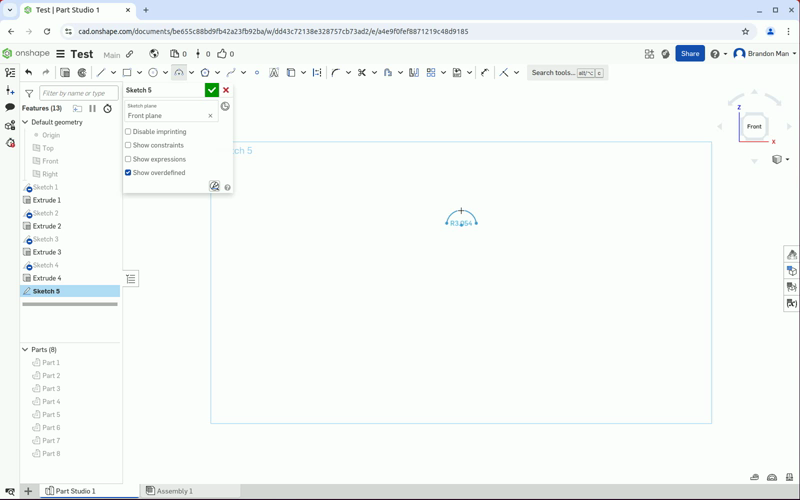
key_up(shift)
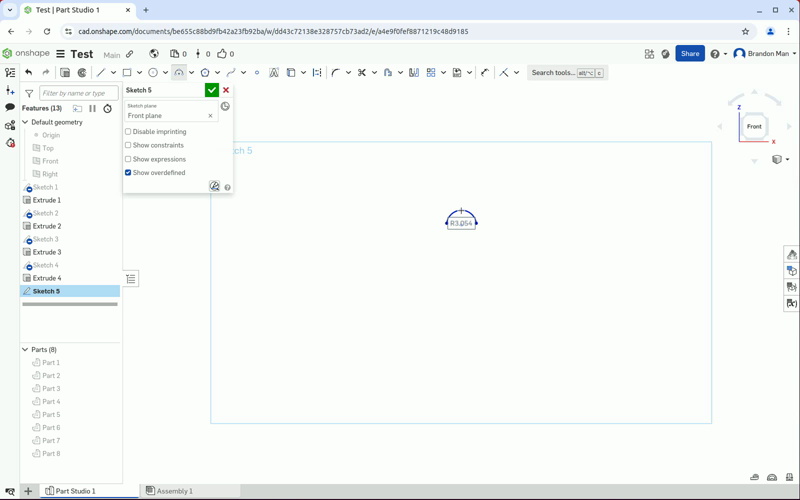
key(esc)
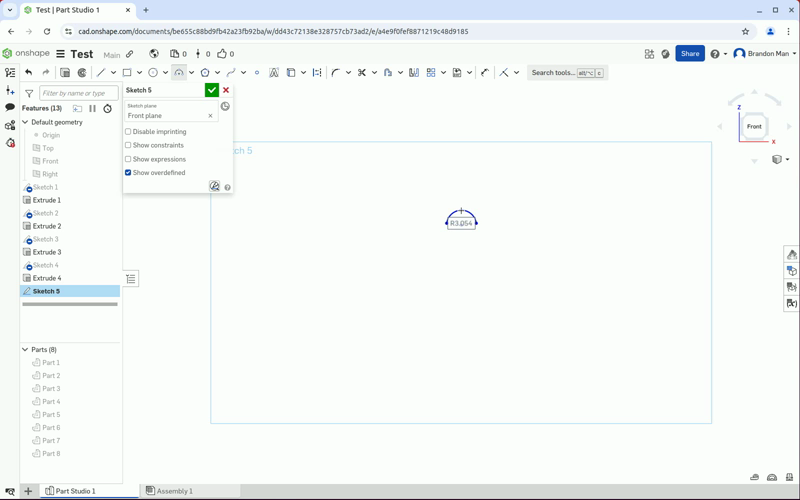
key(l)
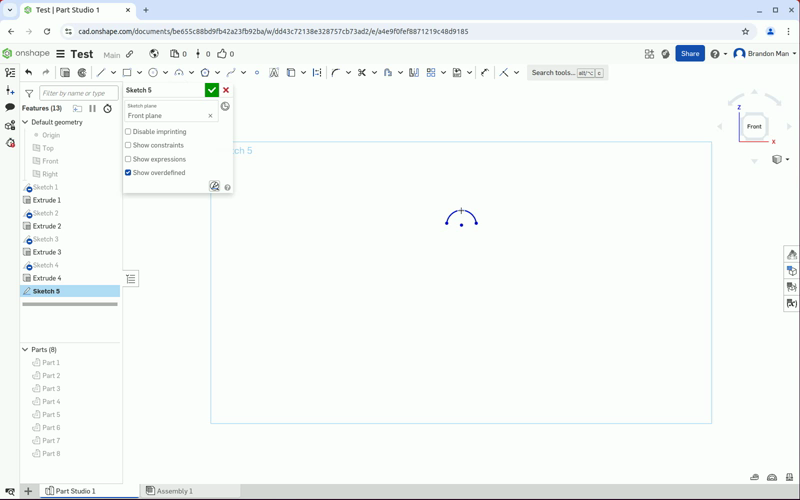
mouse_move(476, 223)
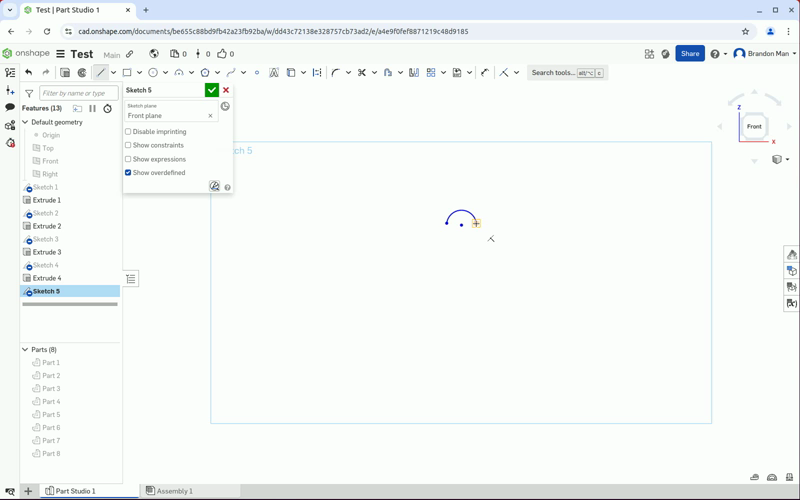
click(476, 223)
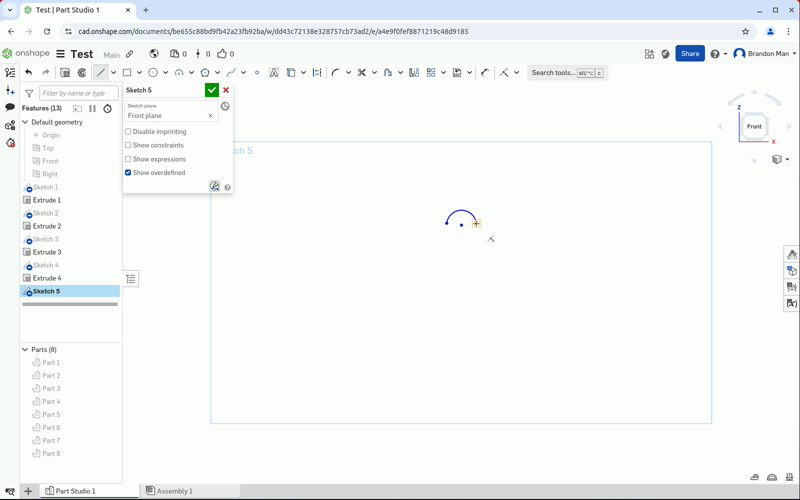
key_down(shift)
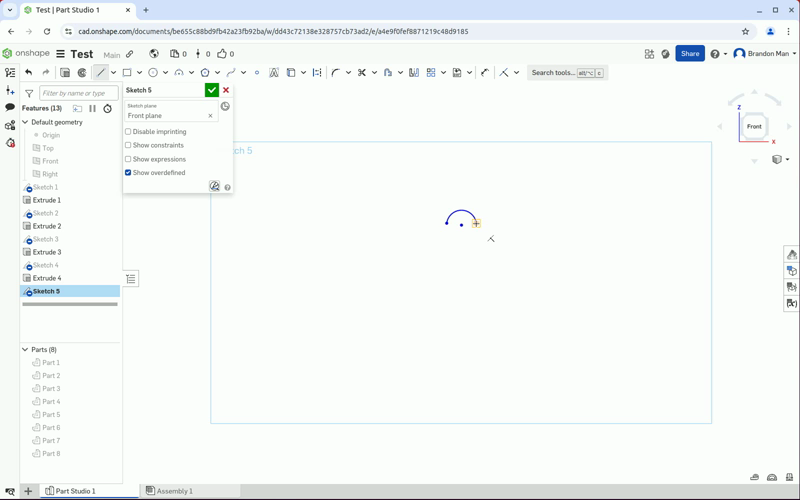
mouse_move(506, 223)
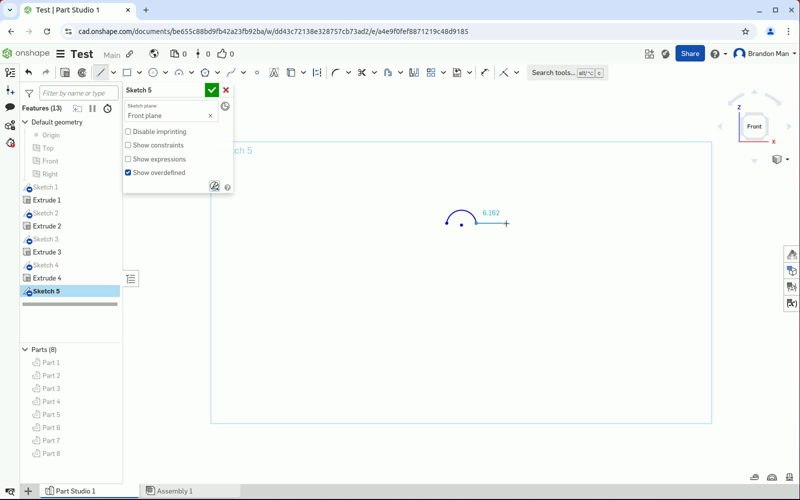
mouse_move(470, 176)
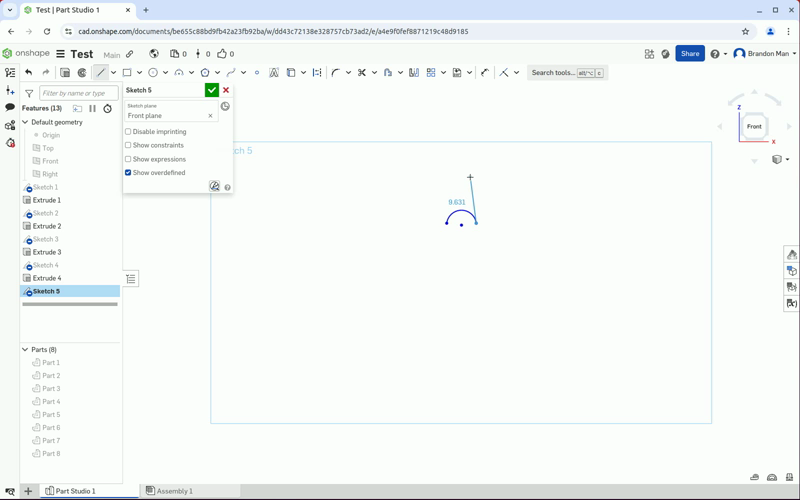
click(470, 176)
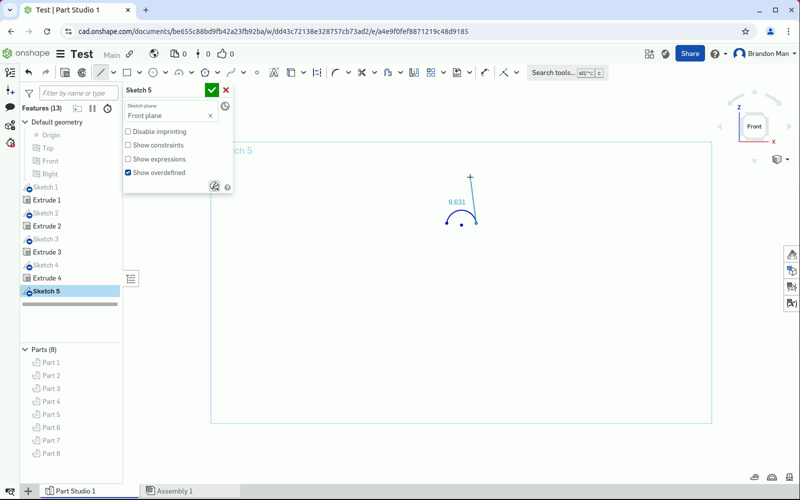
key_up(shift)
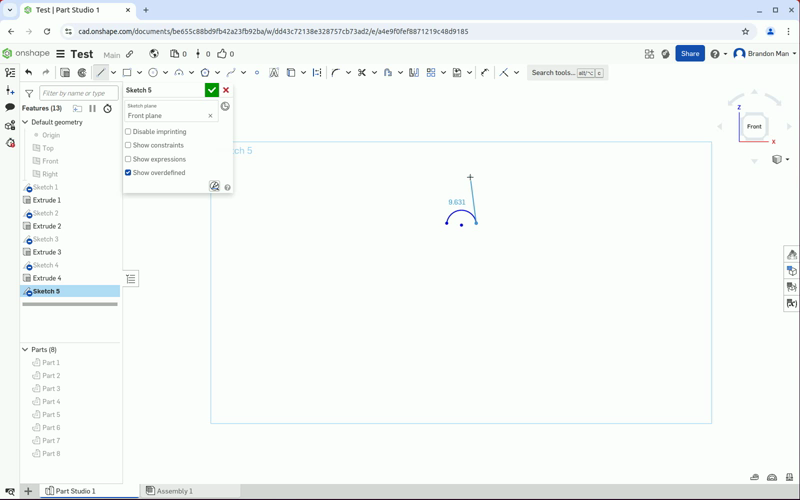
key(esc)
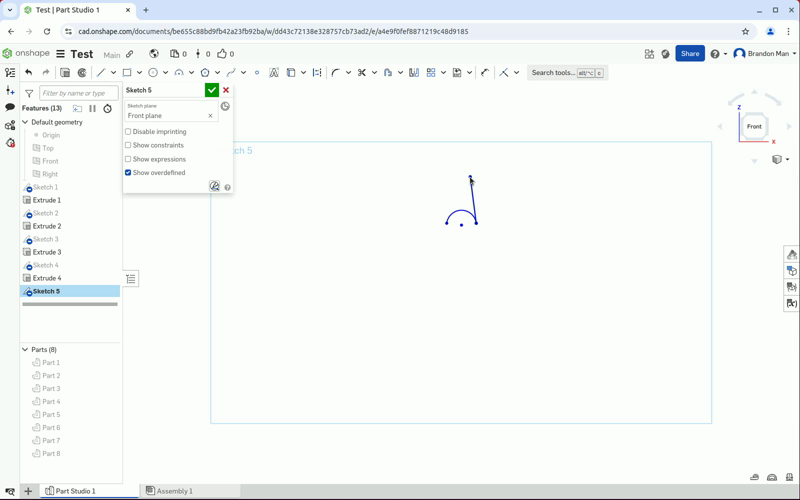
key(a)
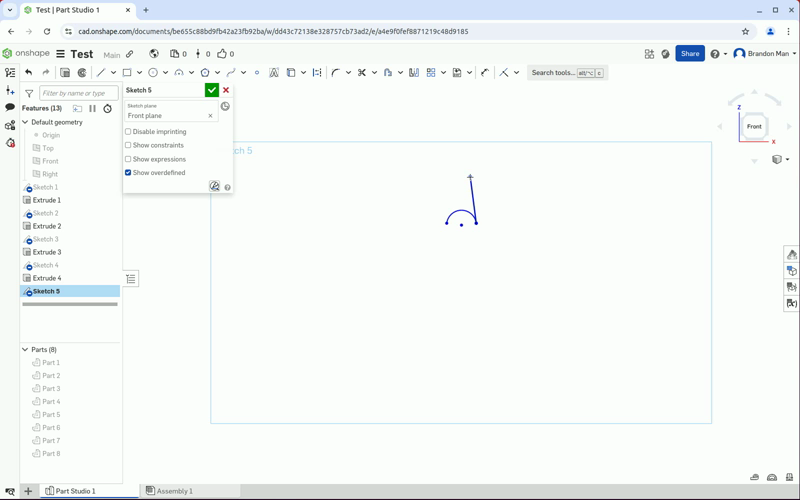
mouse_move(470, 176)
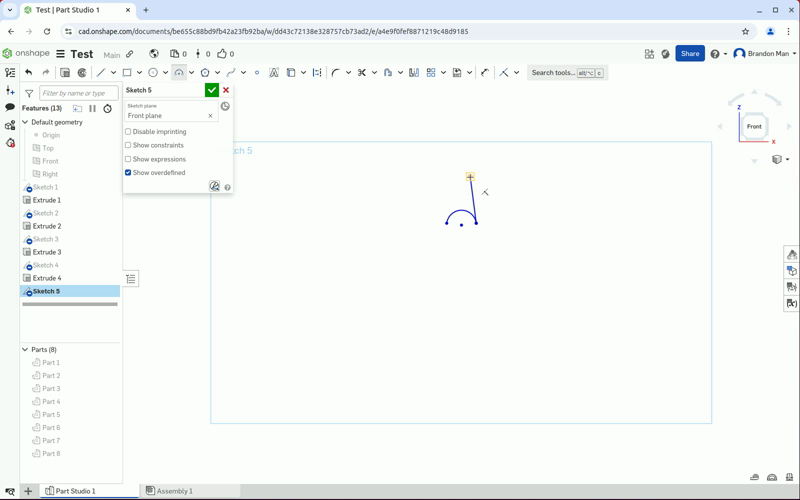
click(470, 176)
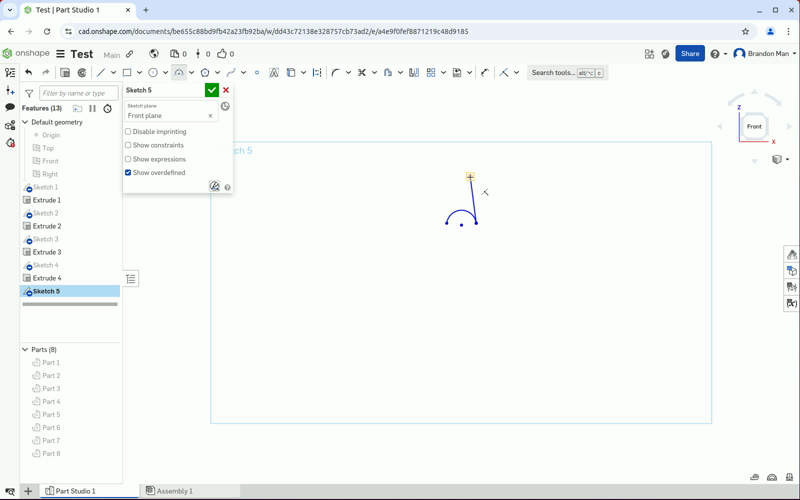
key_down(shift)
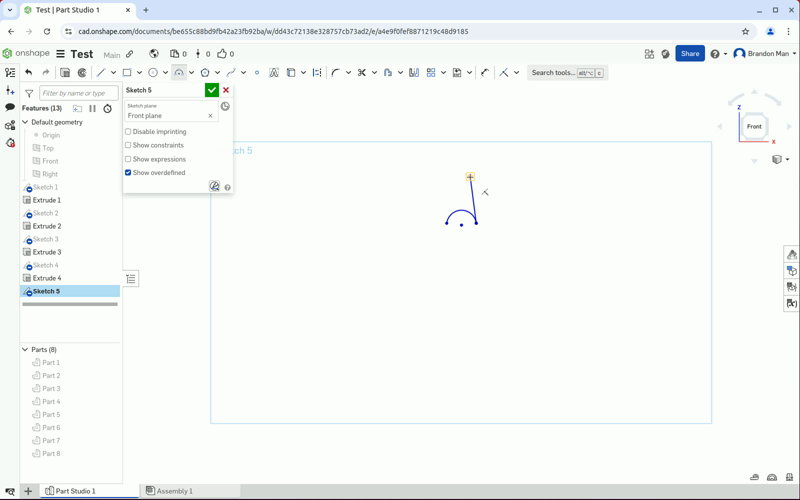
mouse_move(452, 176)
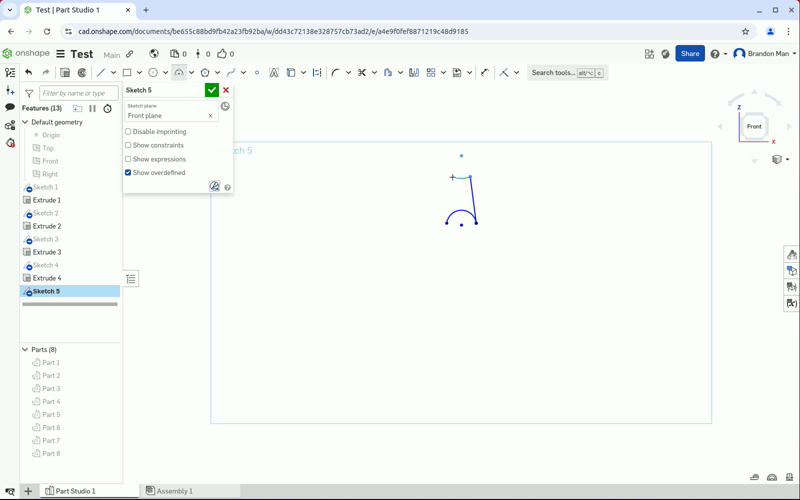
click(452, 176)
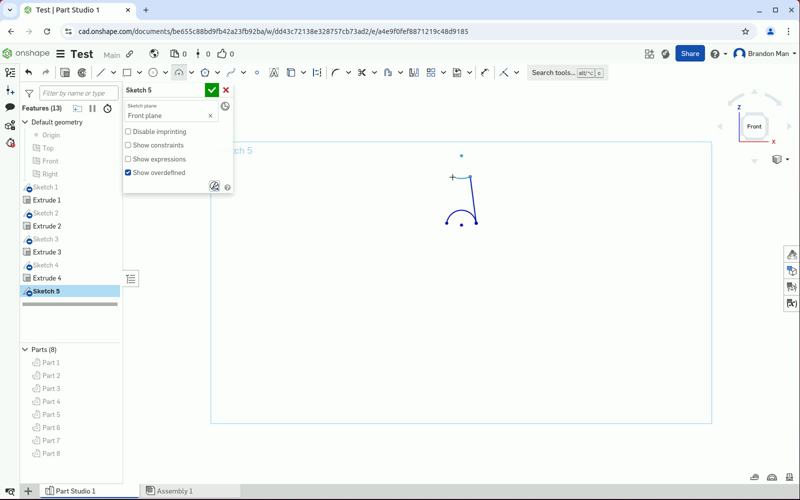
mouse_move(461, 186)
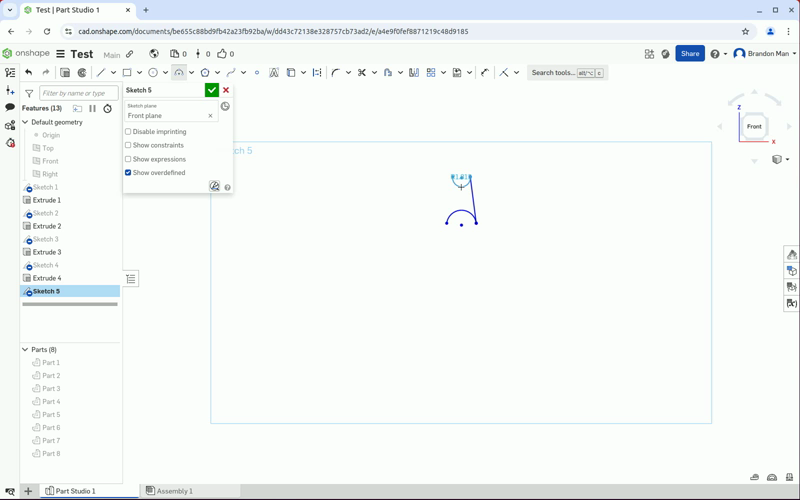
click(461, 186)
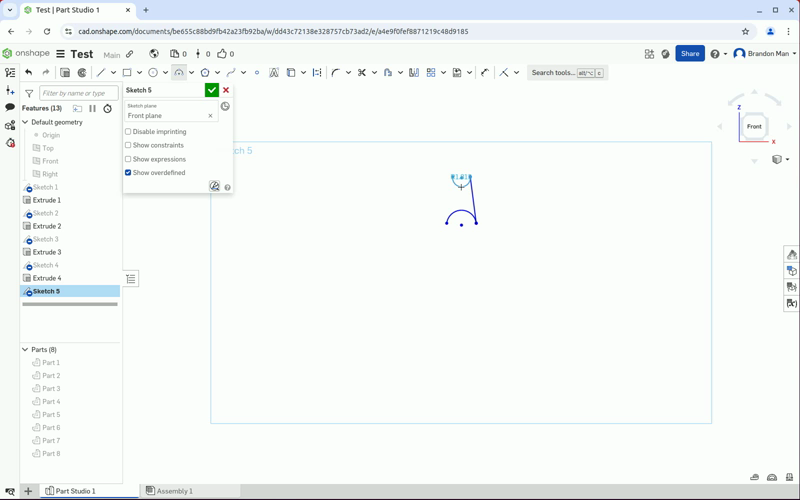
key_up(shift)
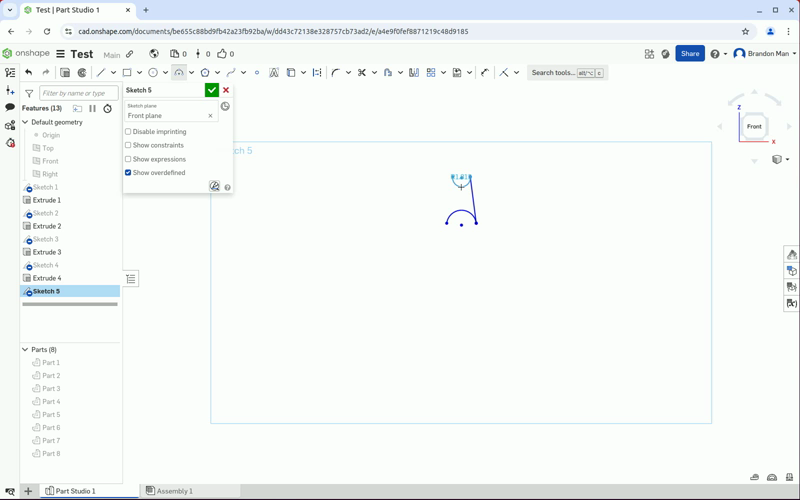
key(esc)
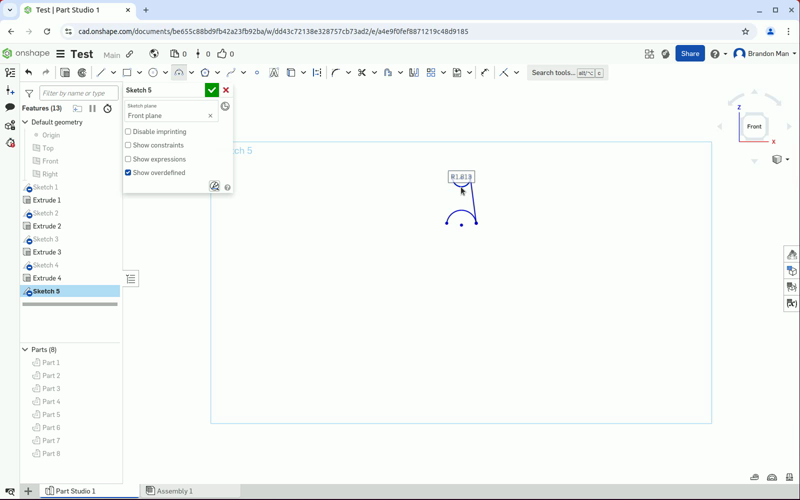
key(l)
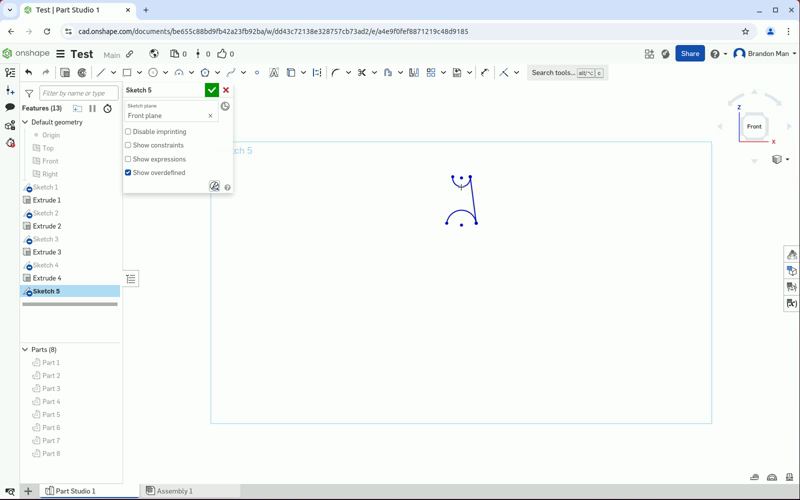
mouse_move(452, 176)
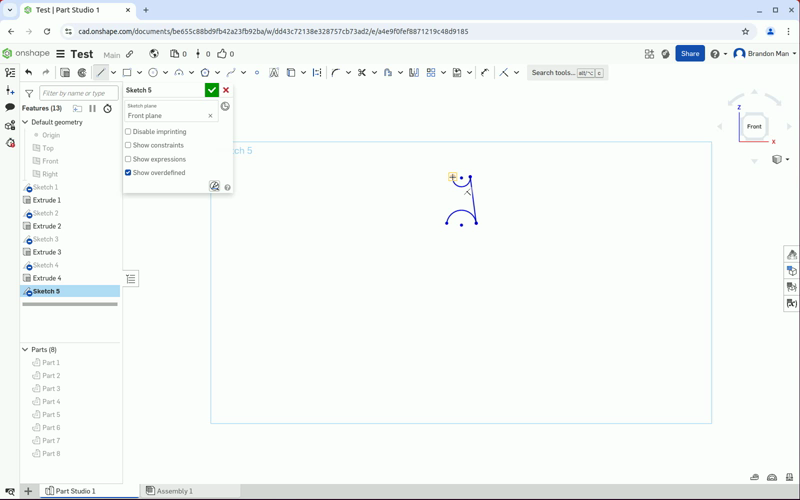
click(452, 176)
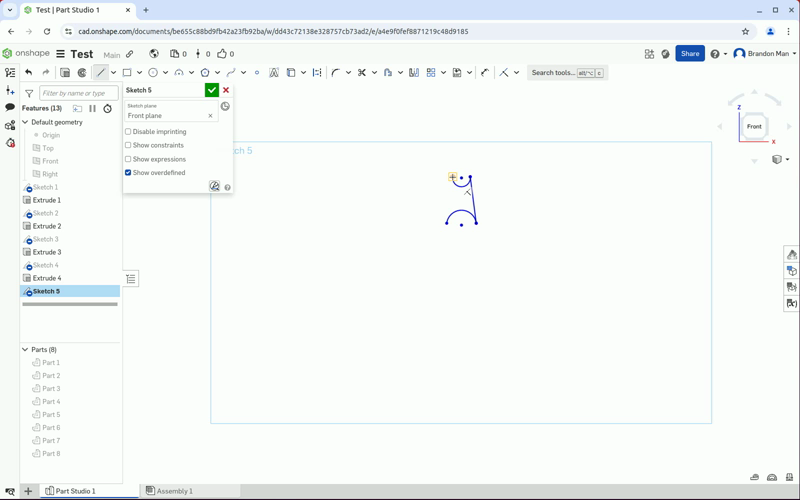
mouse_move(482, 176)
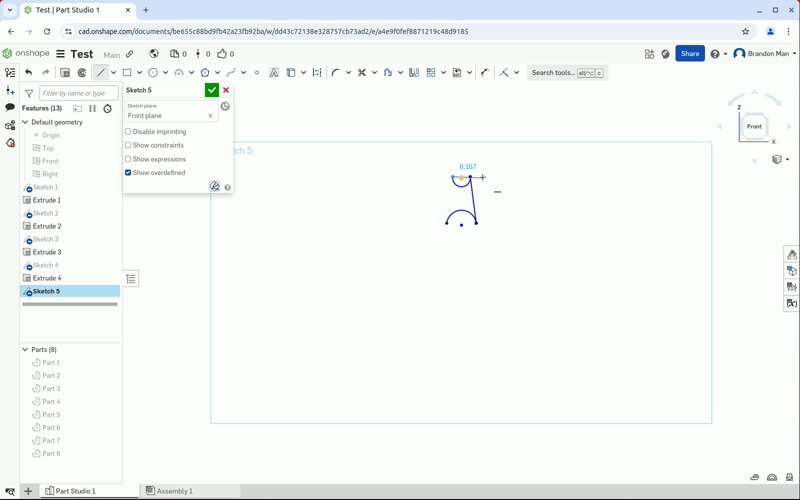
key_down(shift)
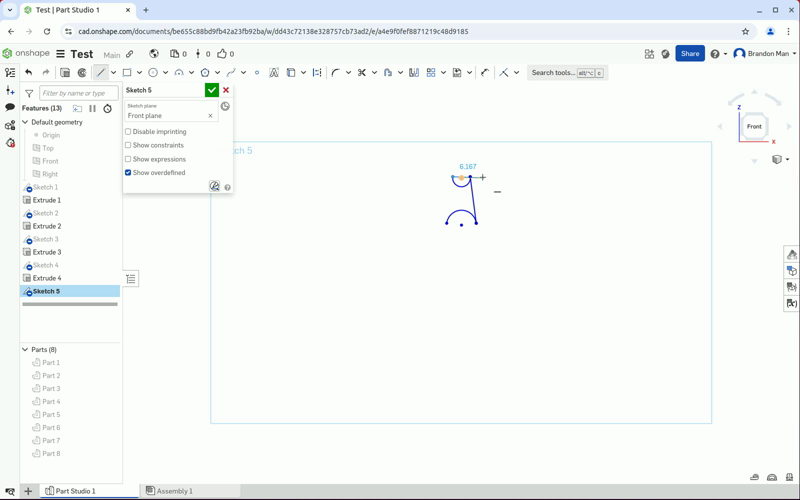
mouse_move(446, 223)
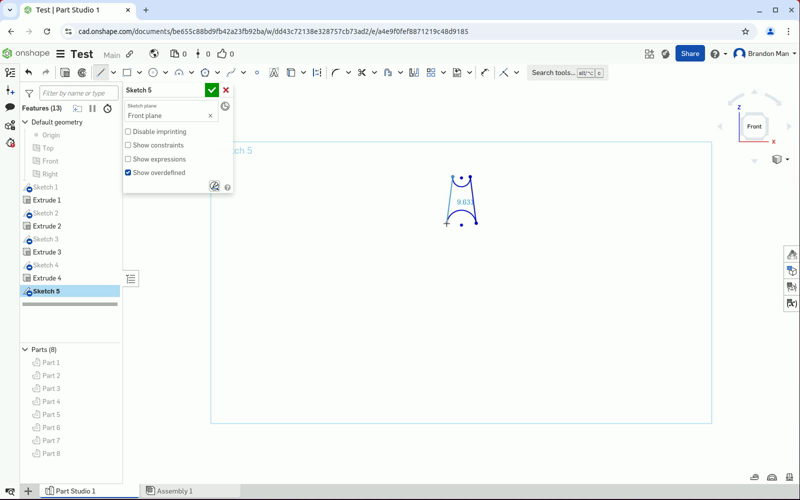
key_up(shift)
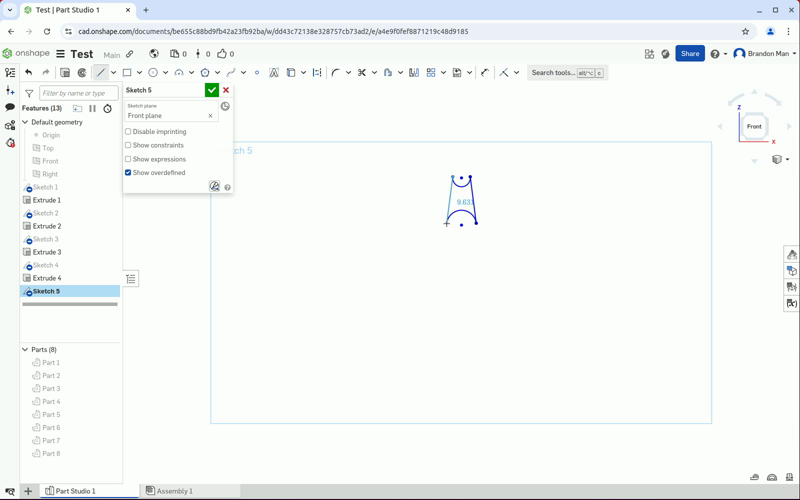
click(446, 223)
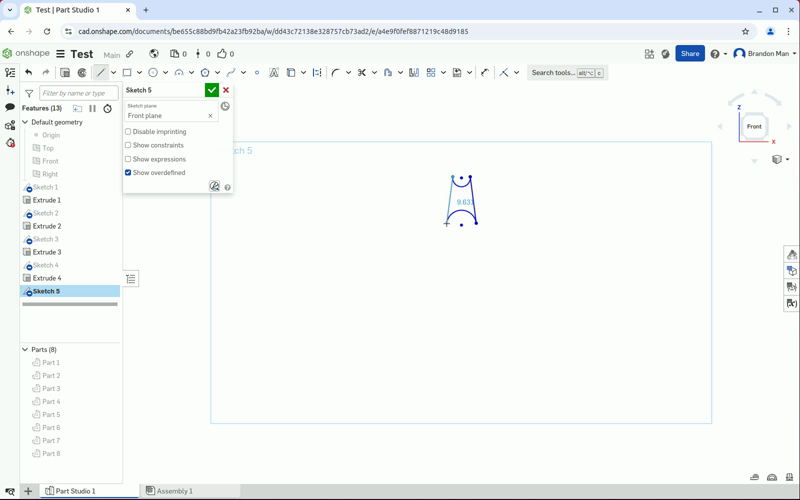
key(esc)
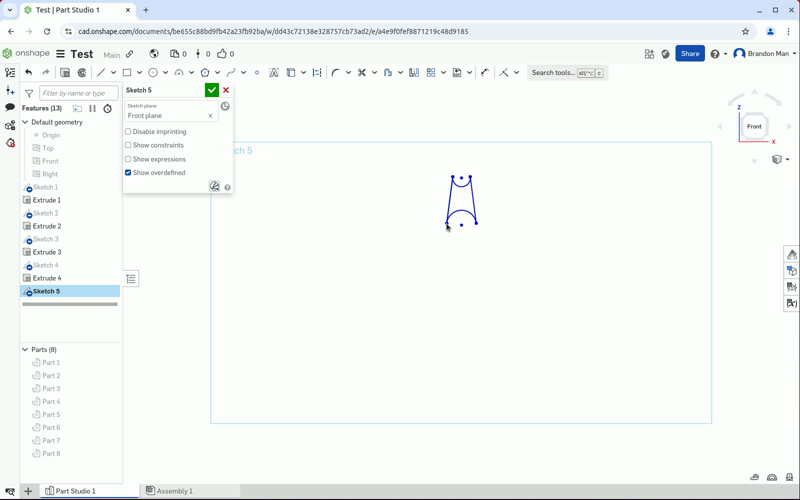
key(c)
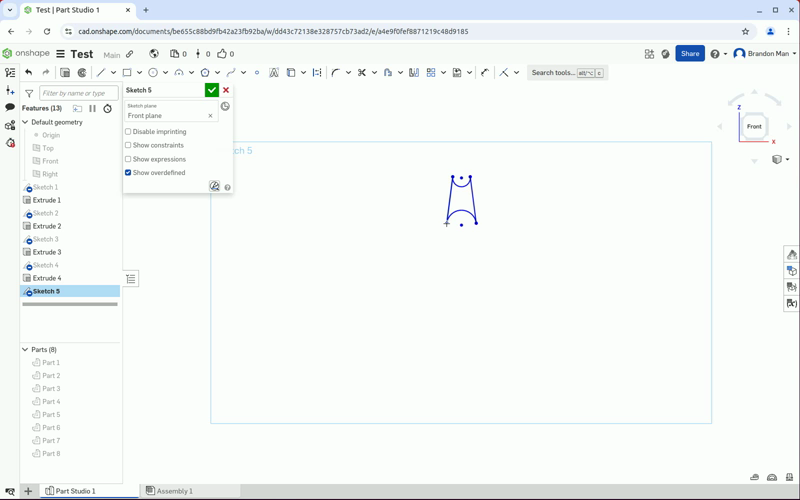
key_down(shift)
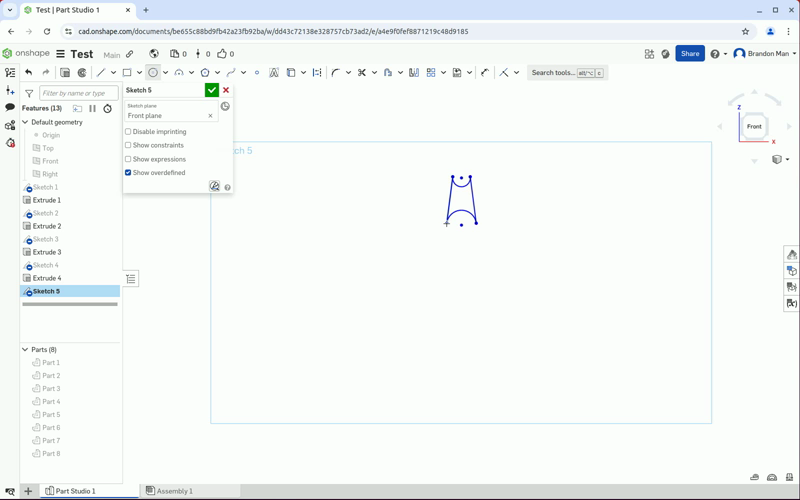
mouse_move(458, 191)
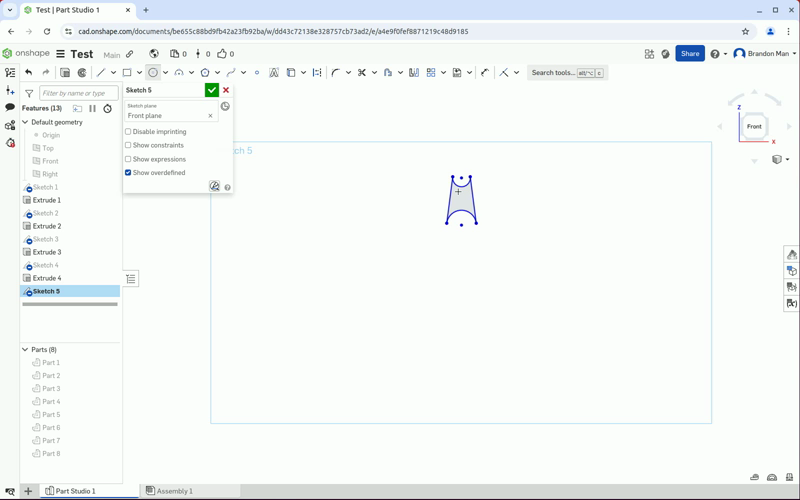
click(458, 191)
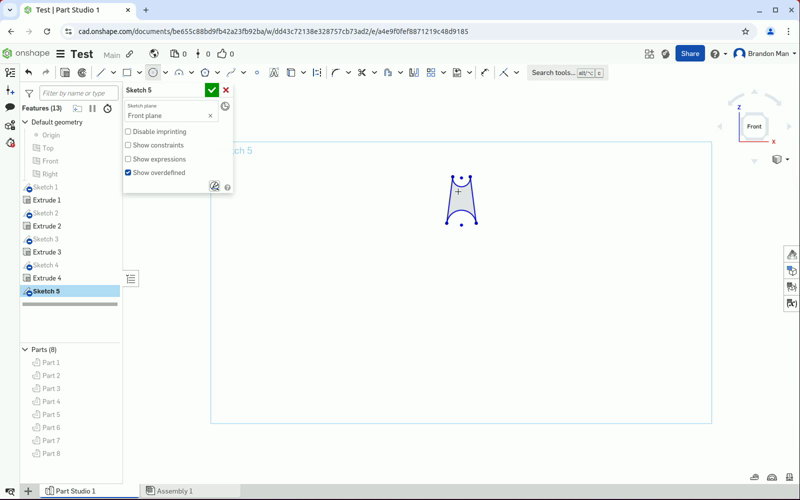
key_up(shift)
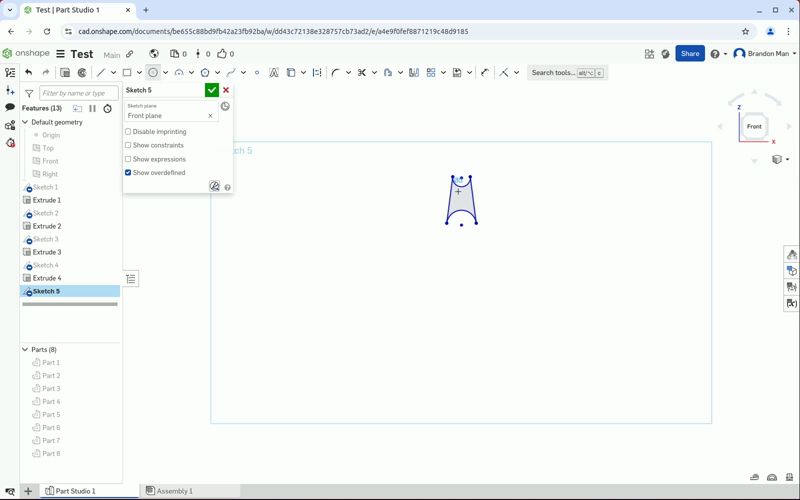
mouse_move(461, 191)
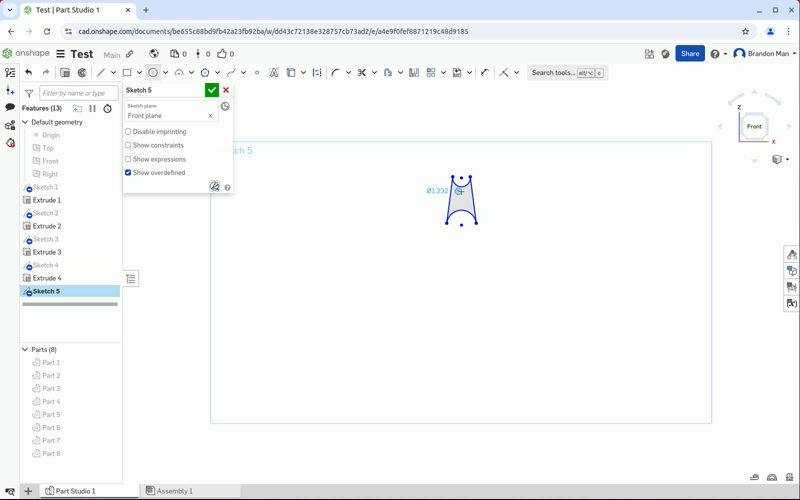
scroll(6)
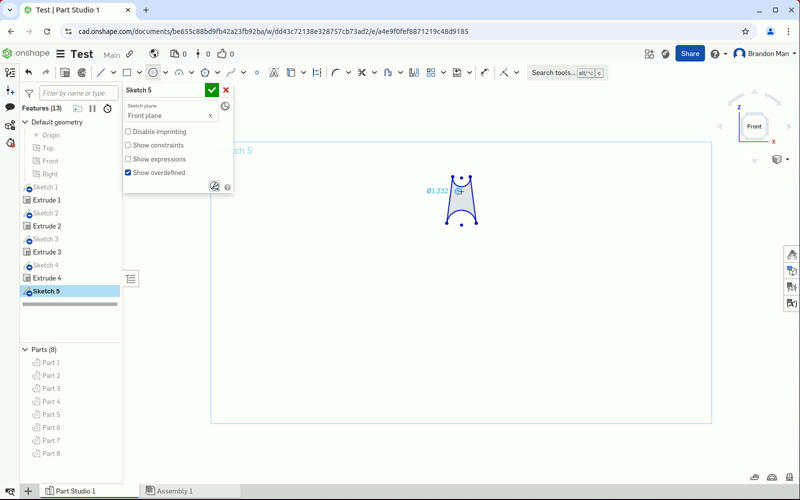
scroll(6)
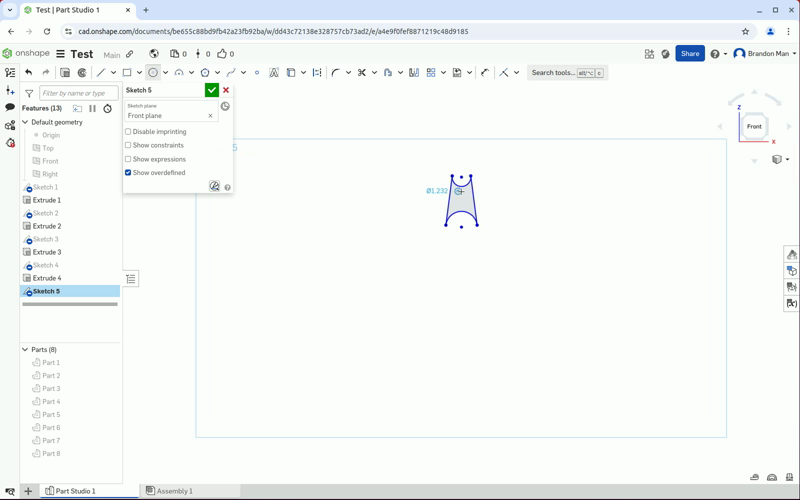
scroll(6)
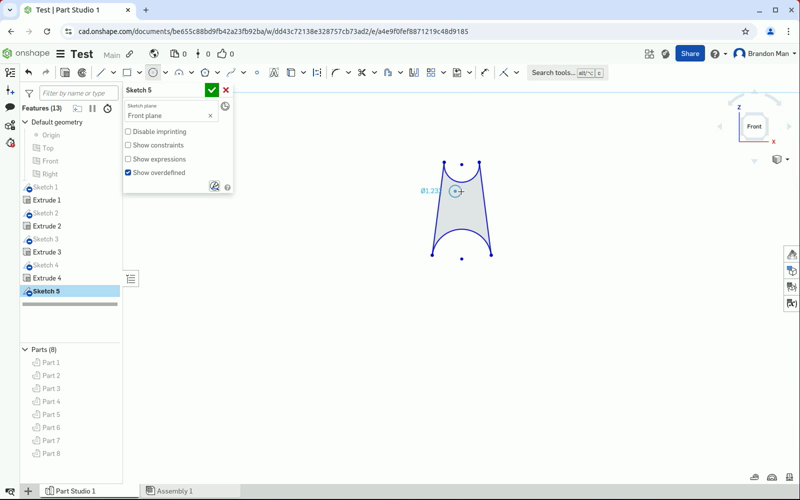
scroll(6)
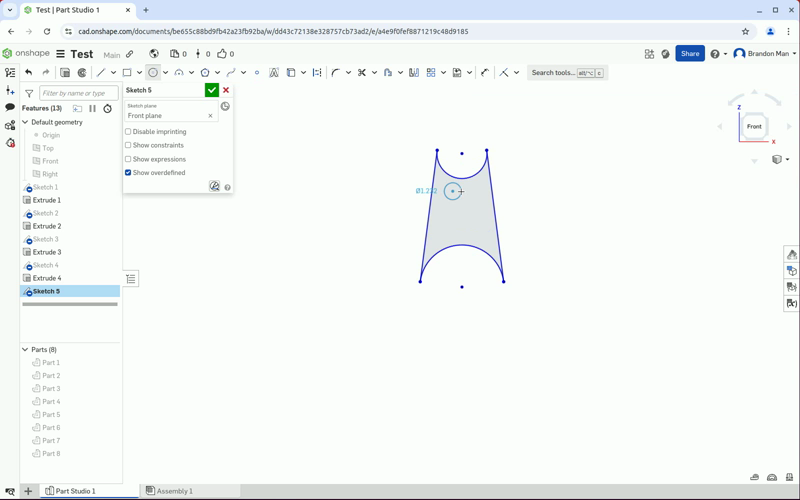
scroll(6)
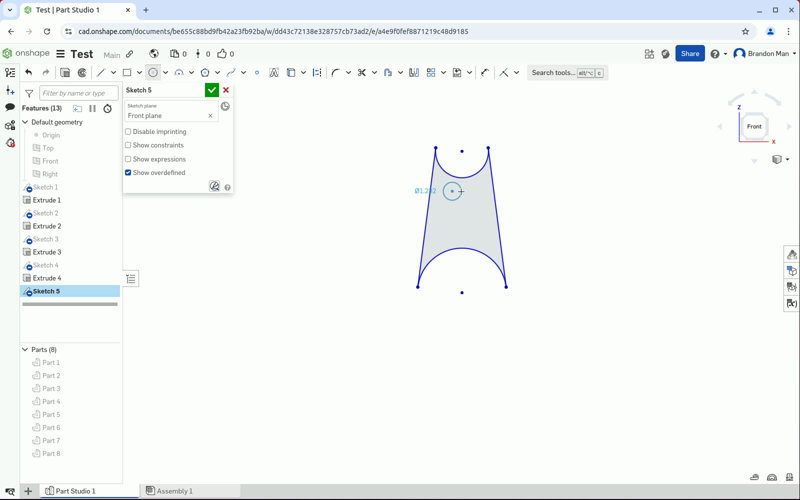
scroll(6)
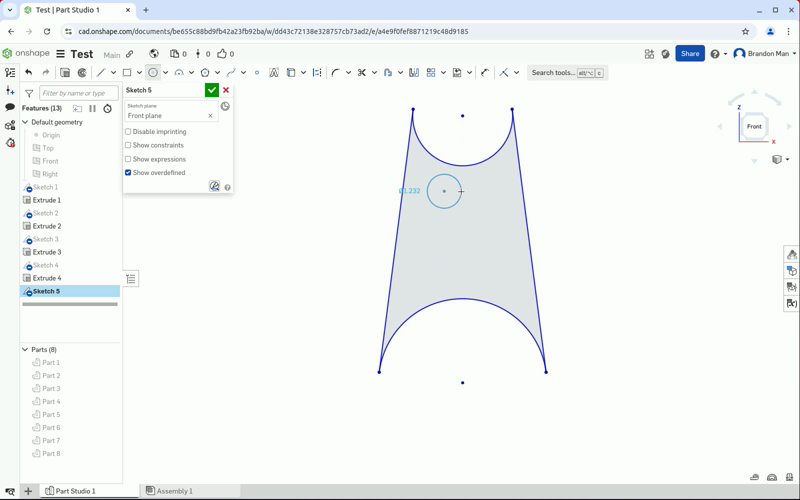
scroll(6)
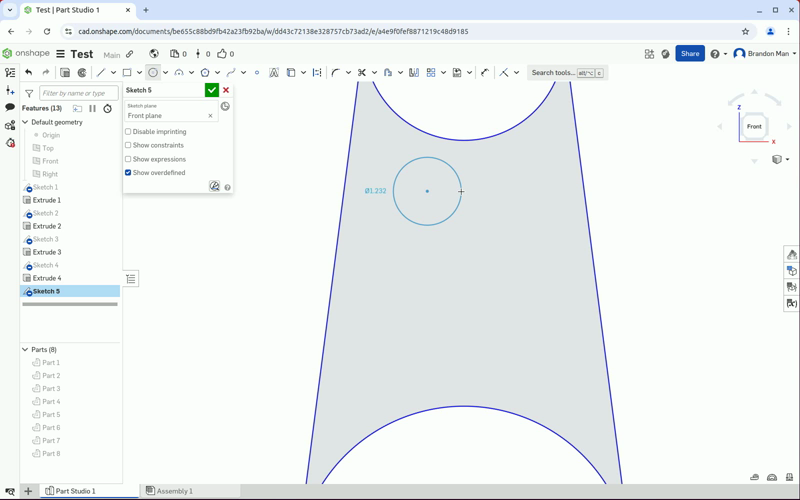
click(461, 191)
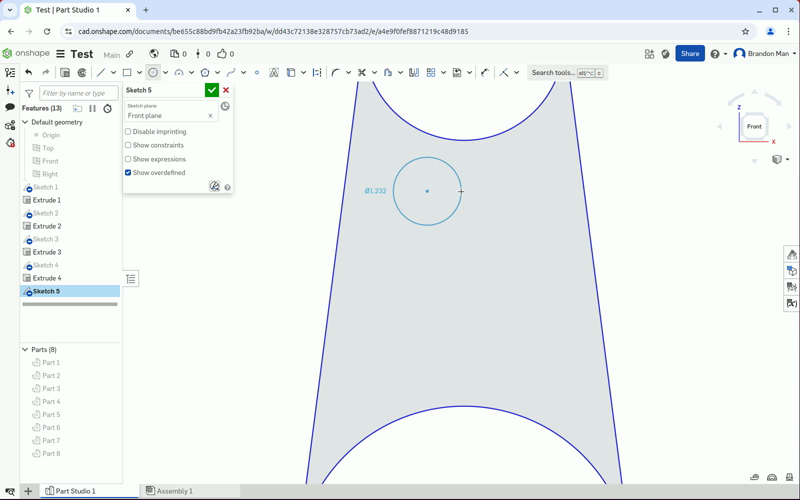
scroll(-6)
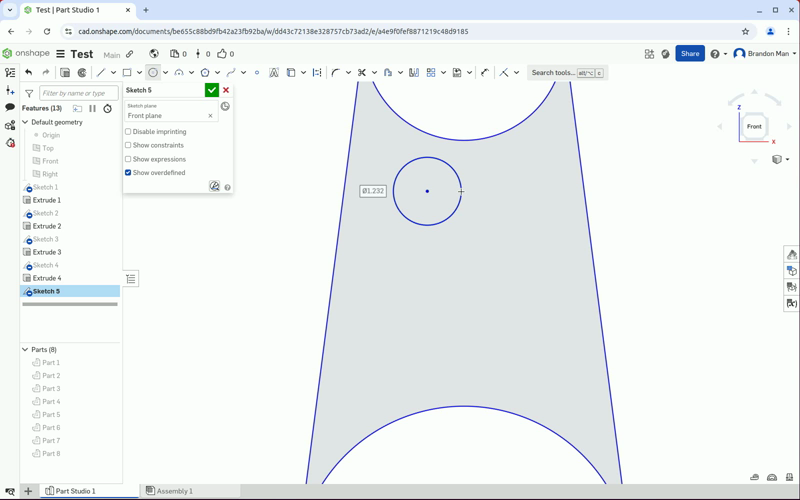
scroll(-6)
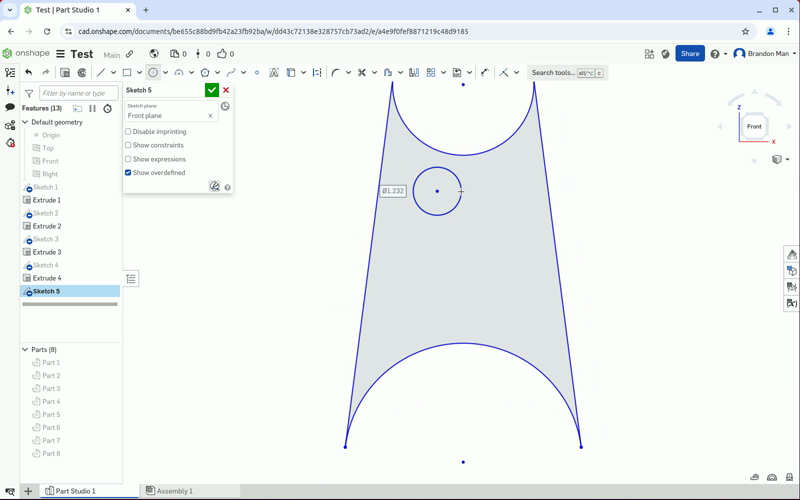
scroll(-6)
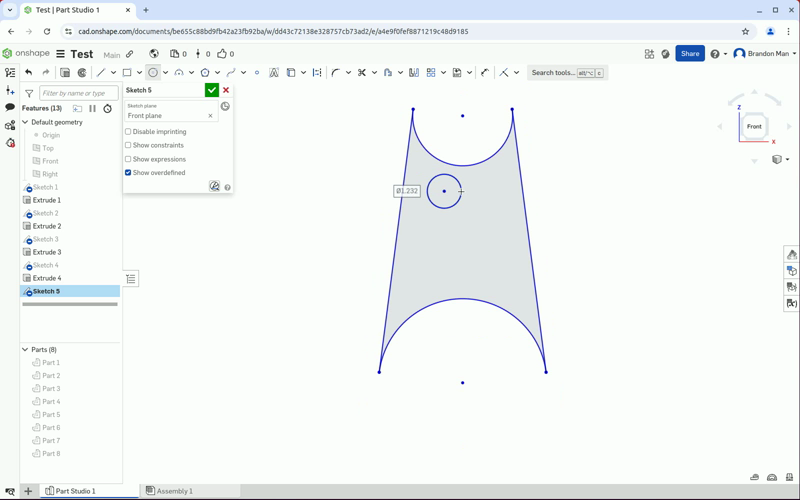
scroll(-6)
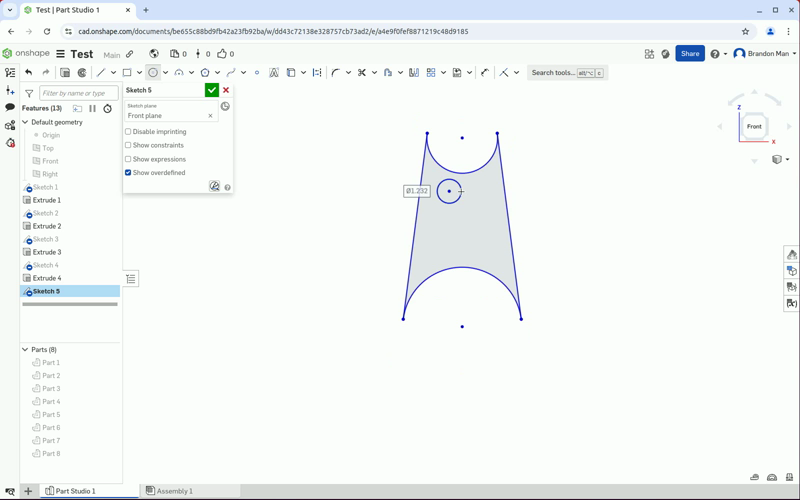
scroll(-6)
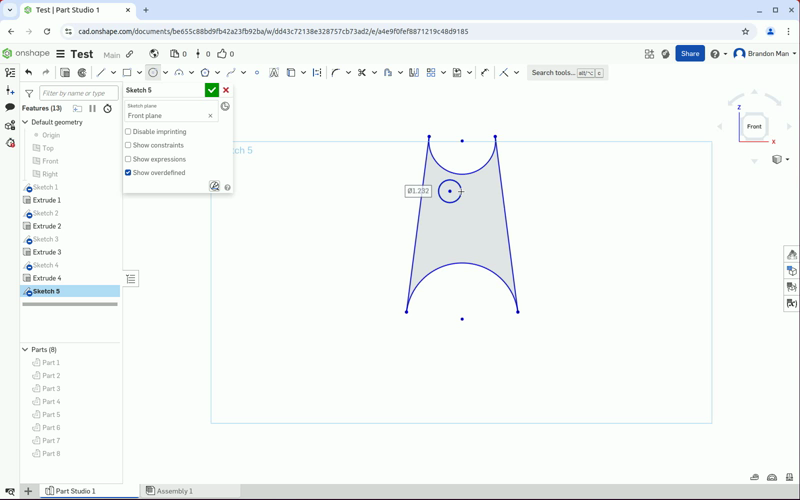
scroll(-6)
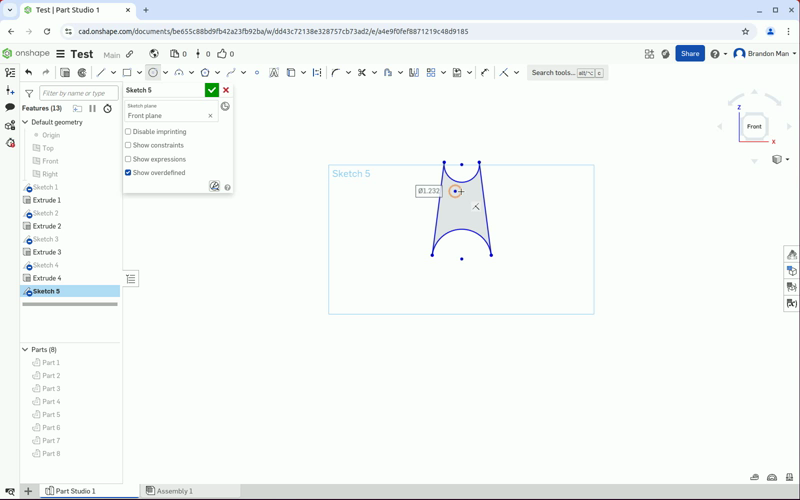
scroll(-6)
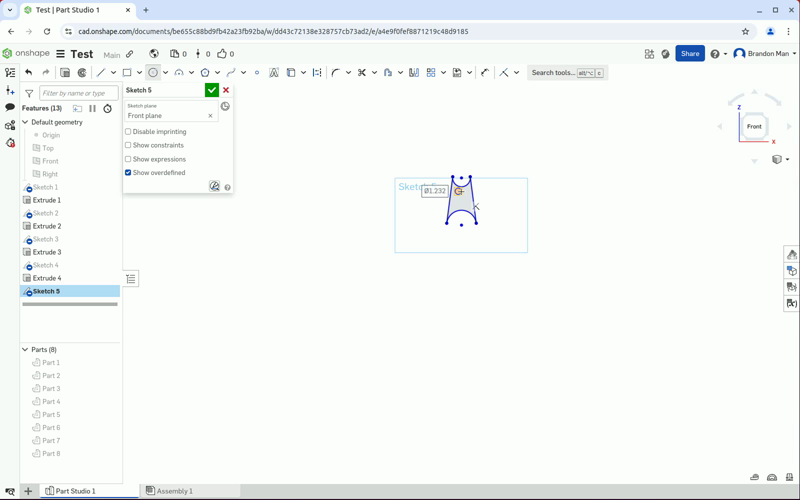
key(esc)
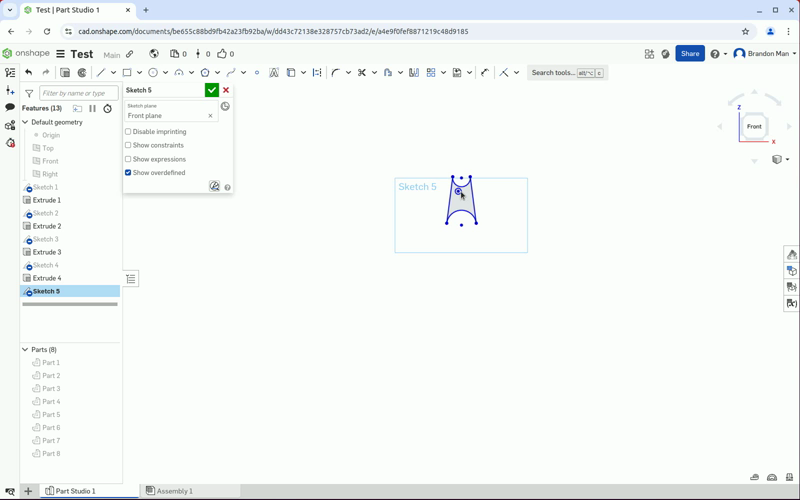
mouse_move(455, 197)
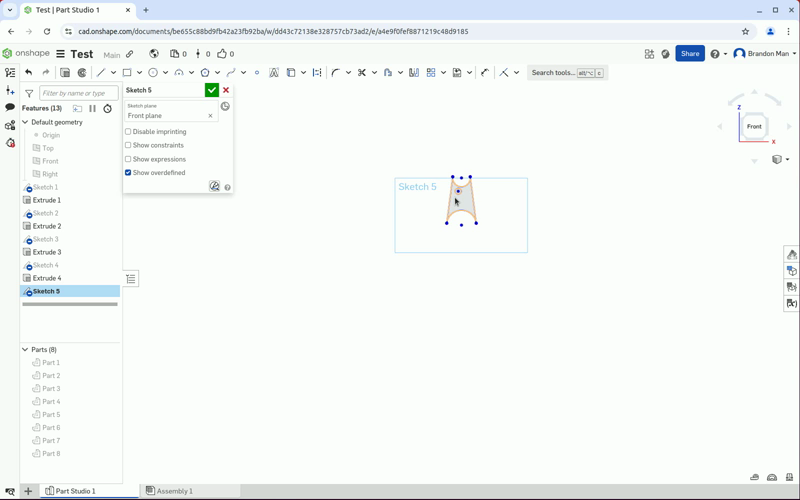
scroll(6)
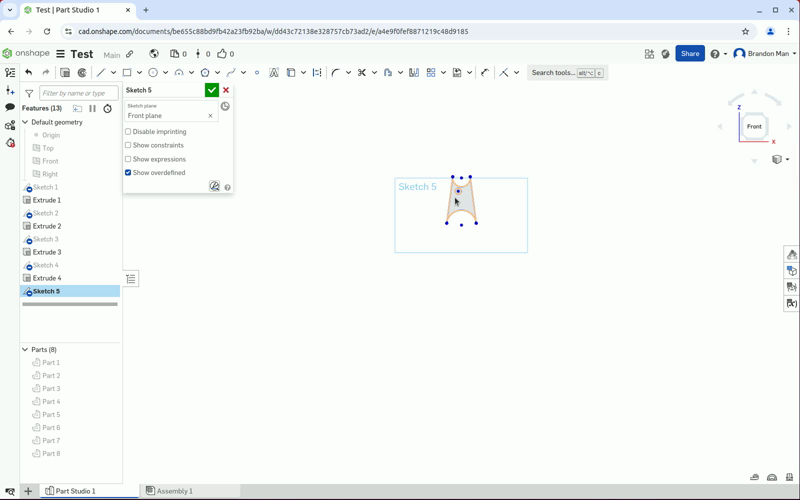
scroll(6)
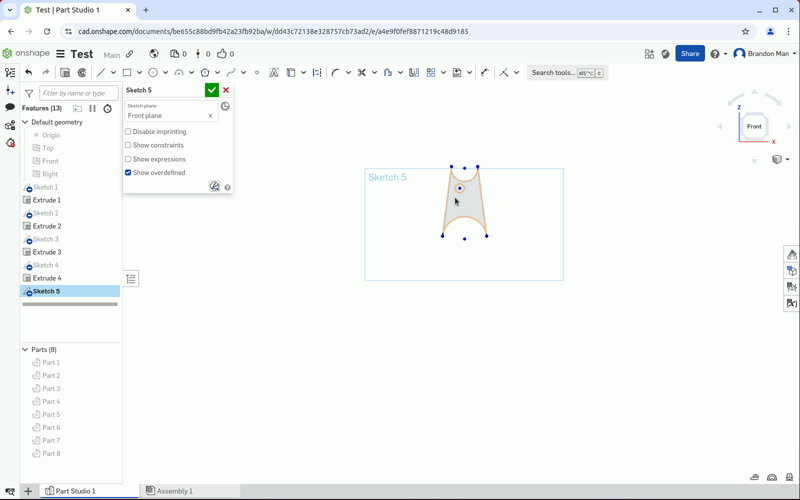
scroll(6)
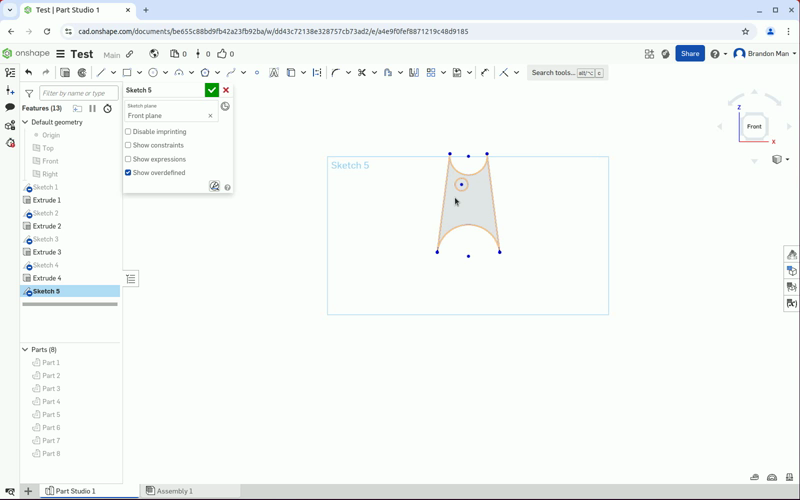
scroll(6)
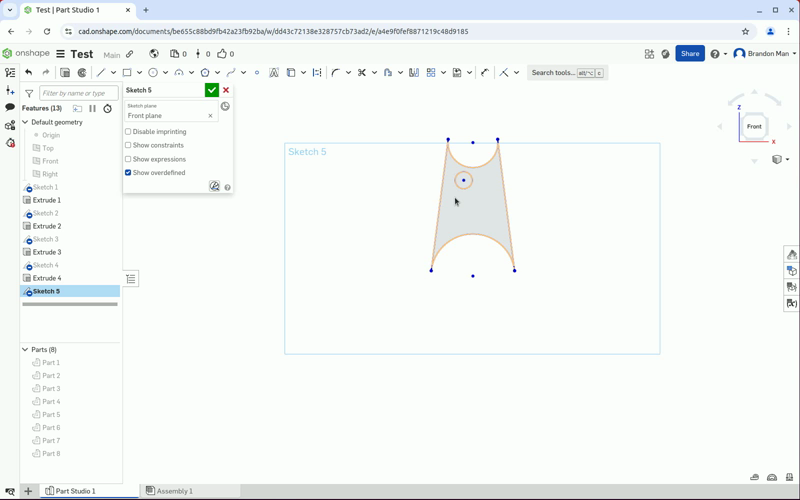
scroll(6)
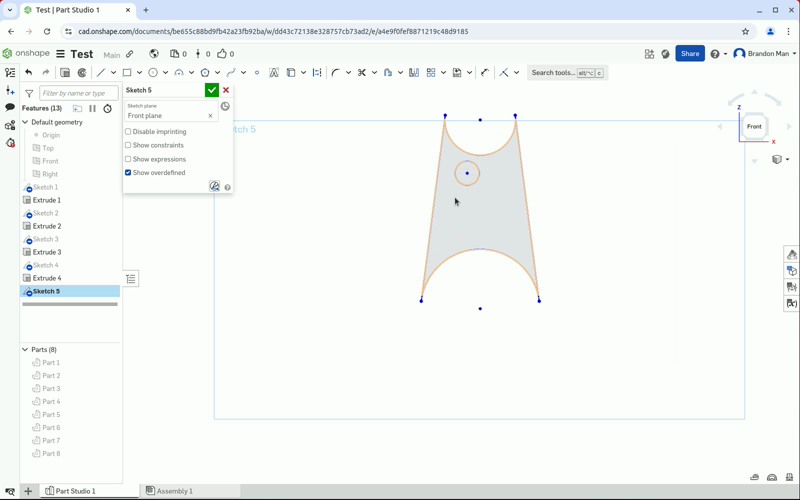
scroll(6)
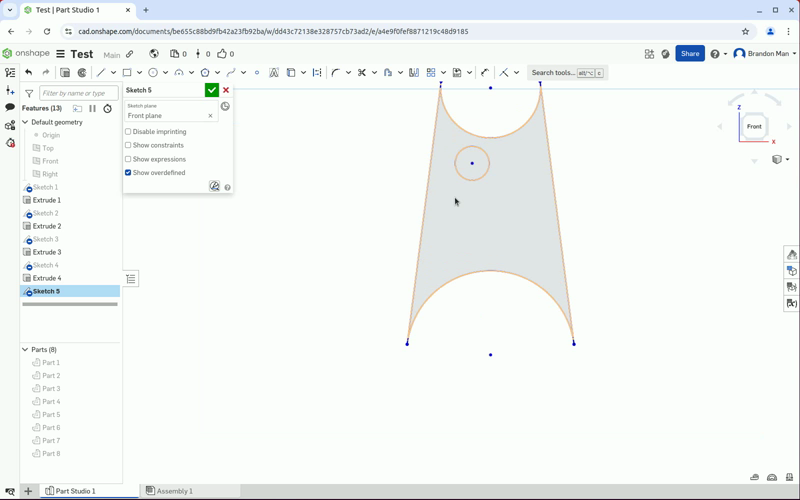
scroll(6)
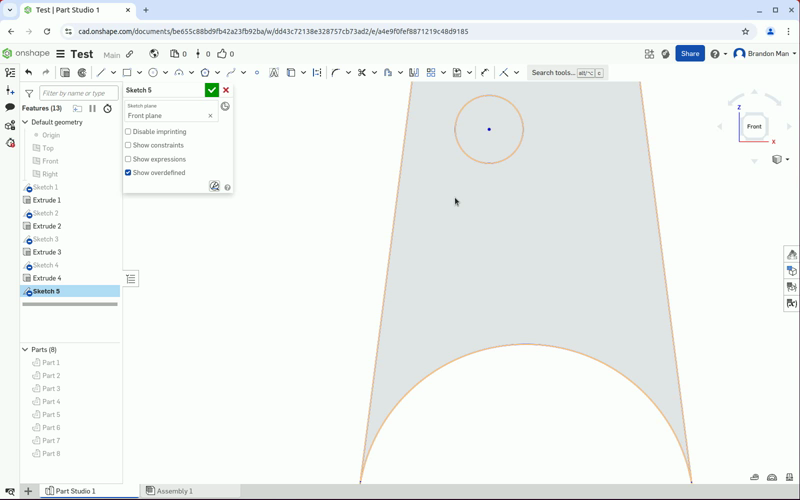
click(455, 197)
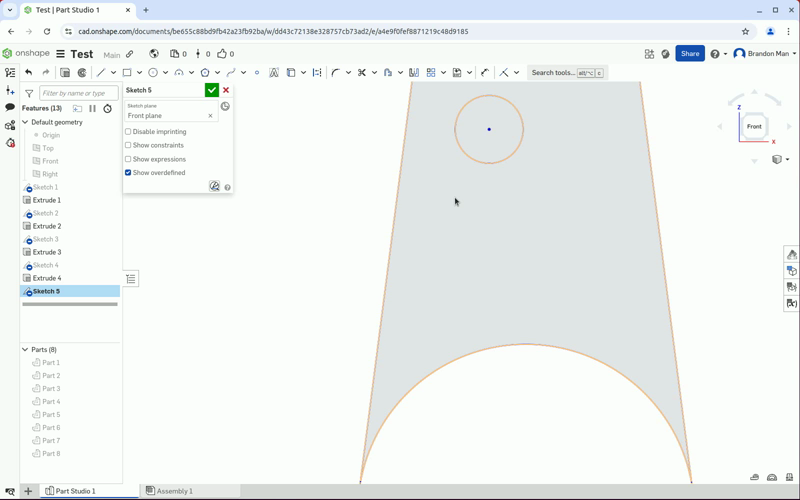
scroll(-6)
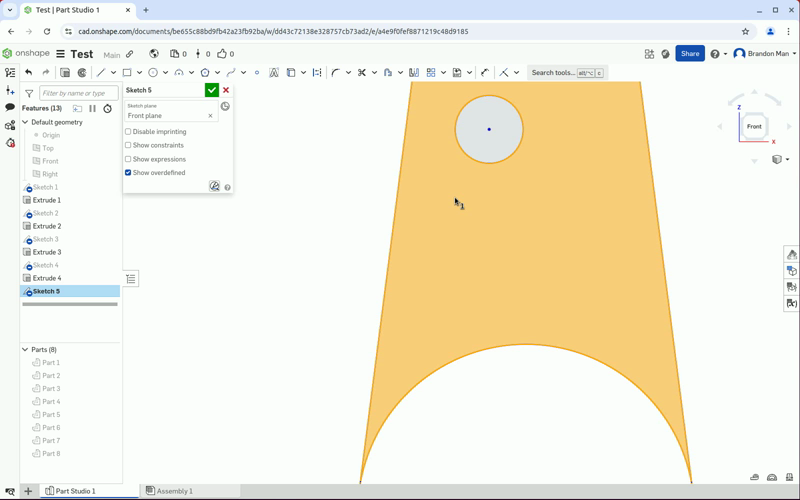
scroll(-6)
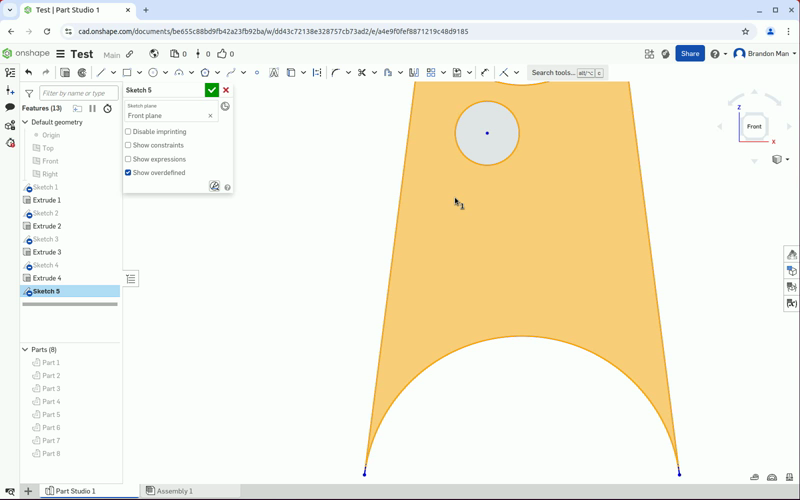
scroll(-6)
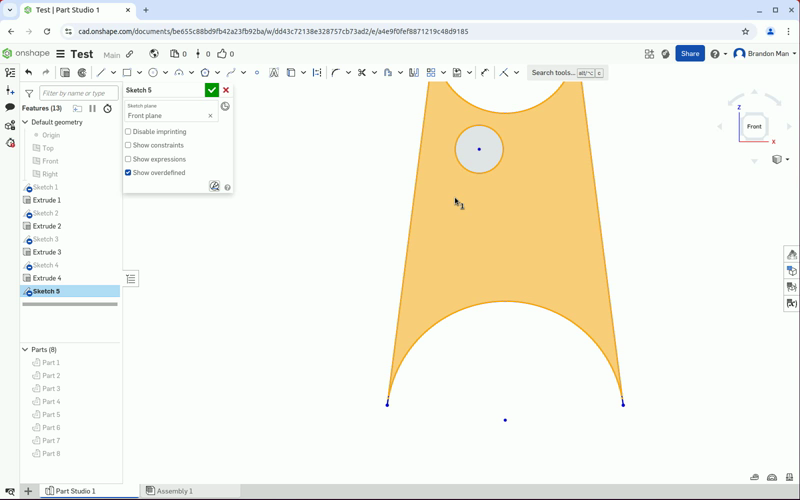
scroll(-6)
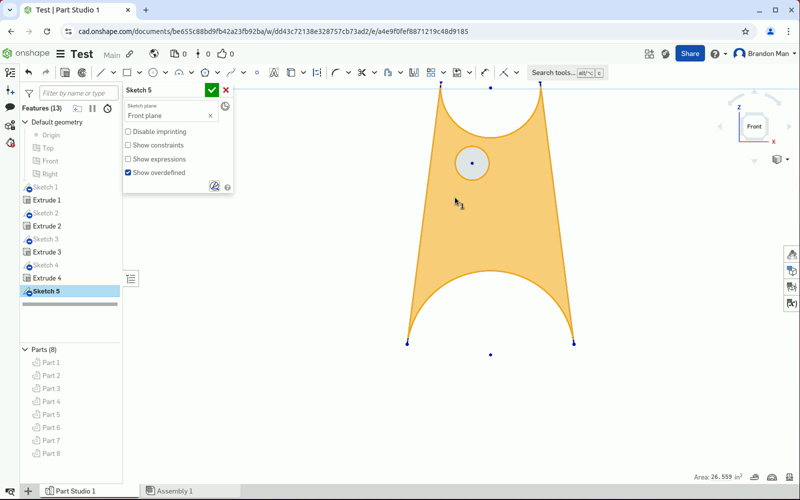
scroll(-6)
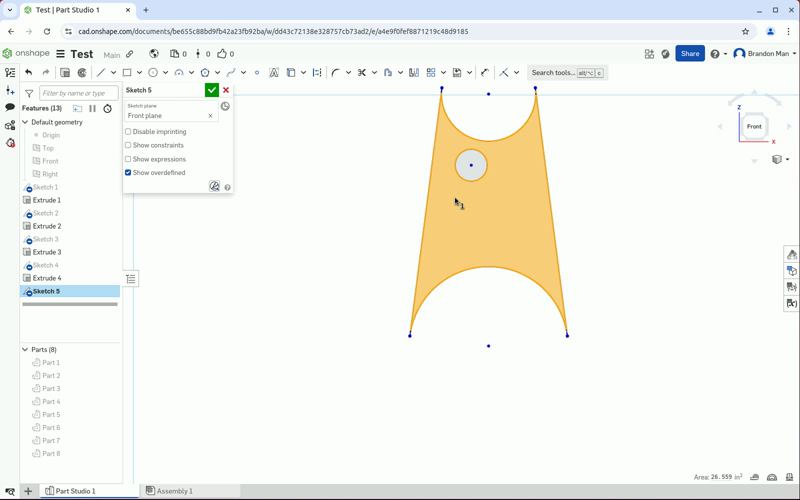
scroll(-6)
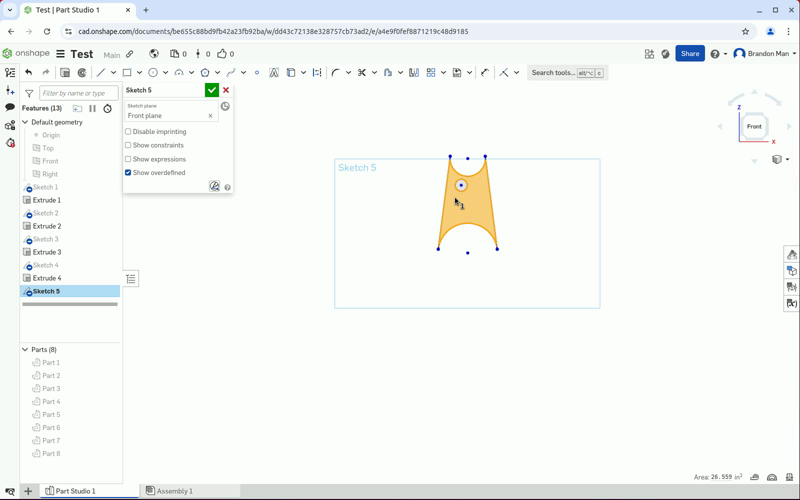
scroll(-6)
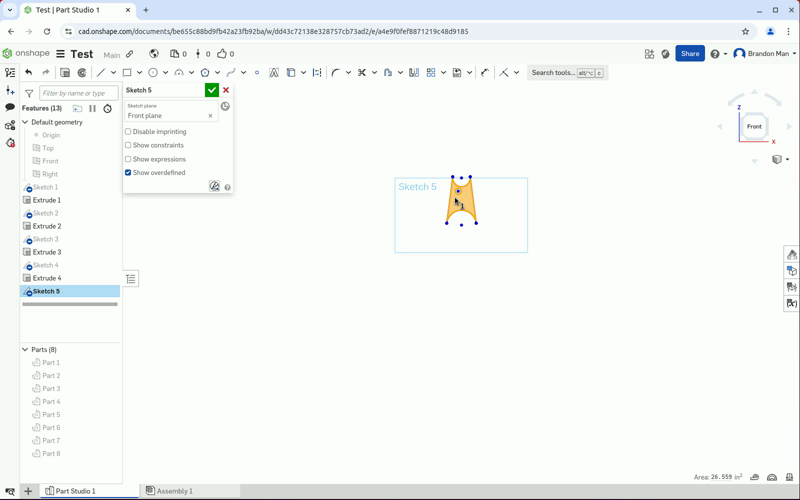
mouse_move(73, 352)
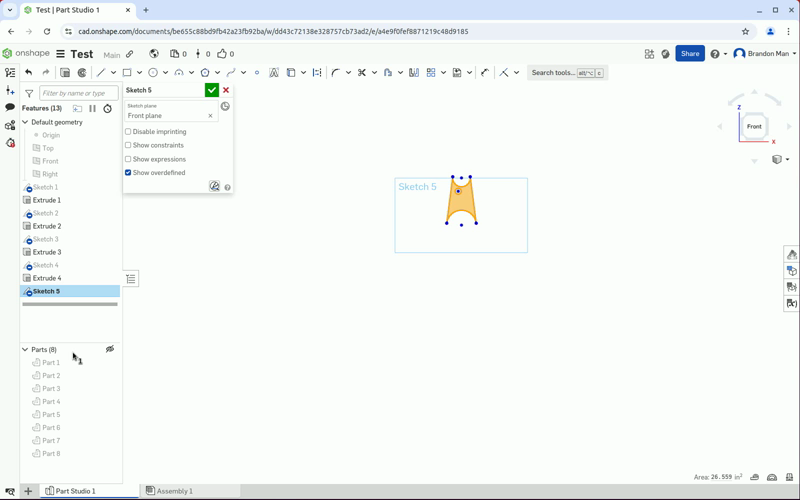
key(shift+y)
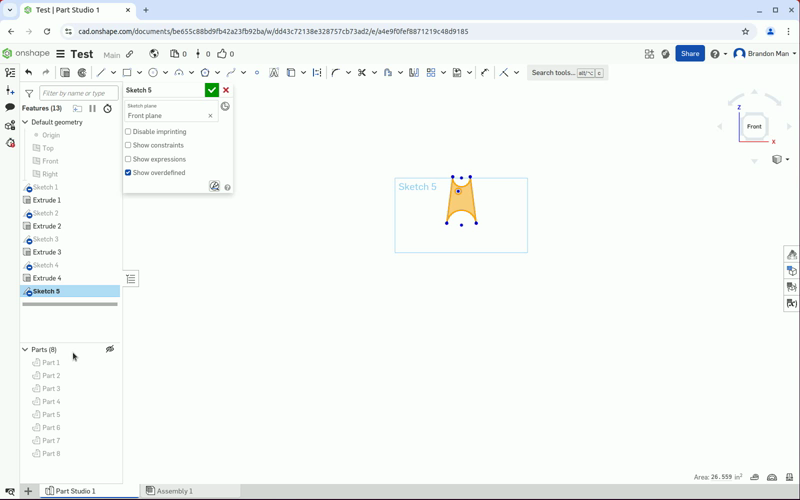
key(shift+e)
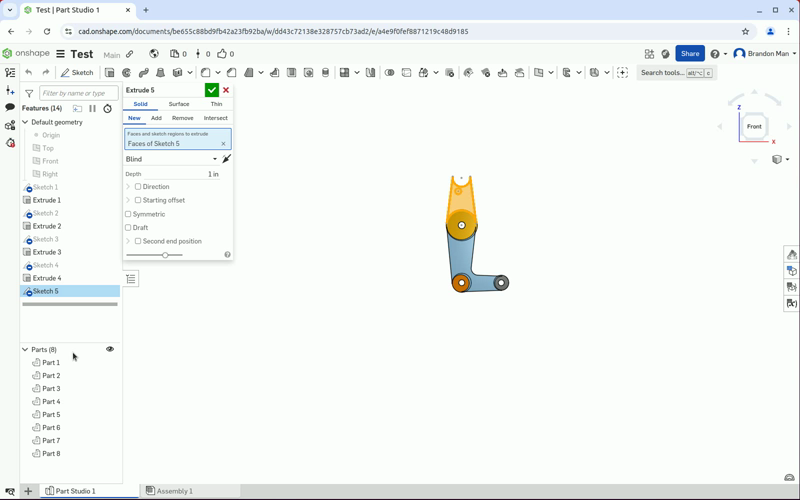
mouse_move(143, 106)
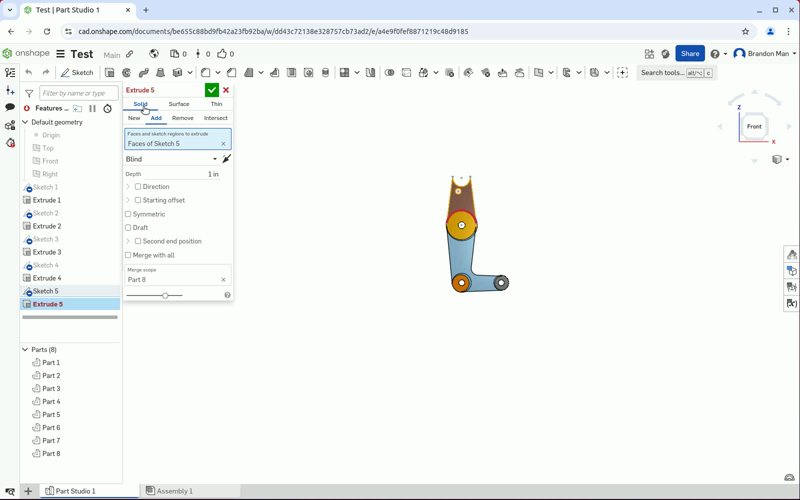
click(143, 106)
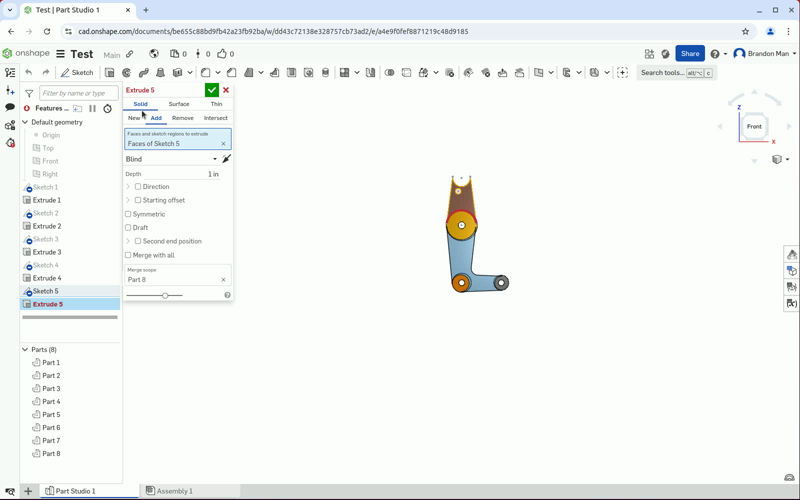
mouse_move(137, 120)
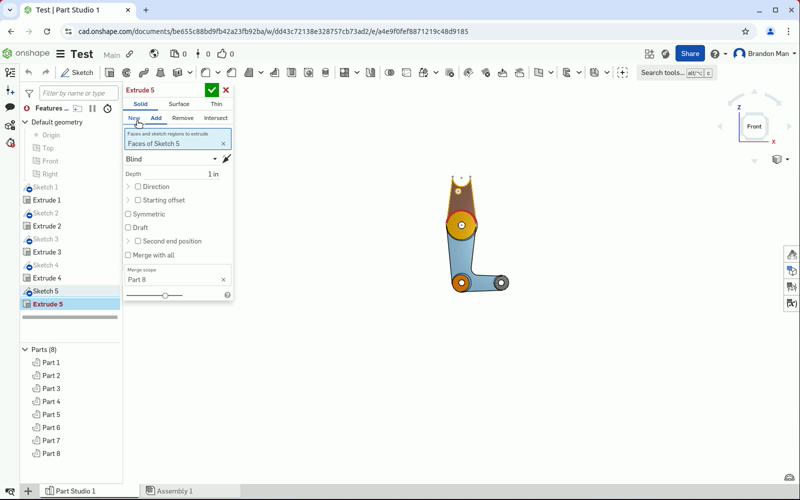
click(137, 120)
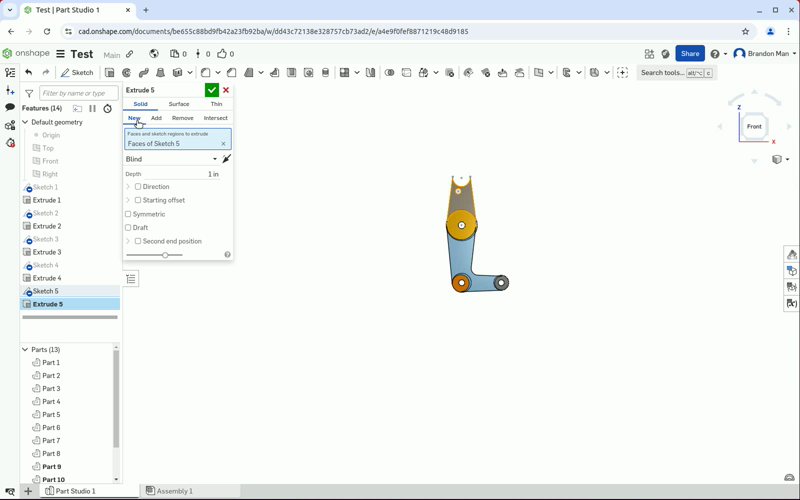
key(tab, 4)
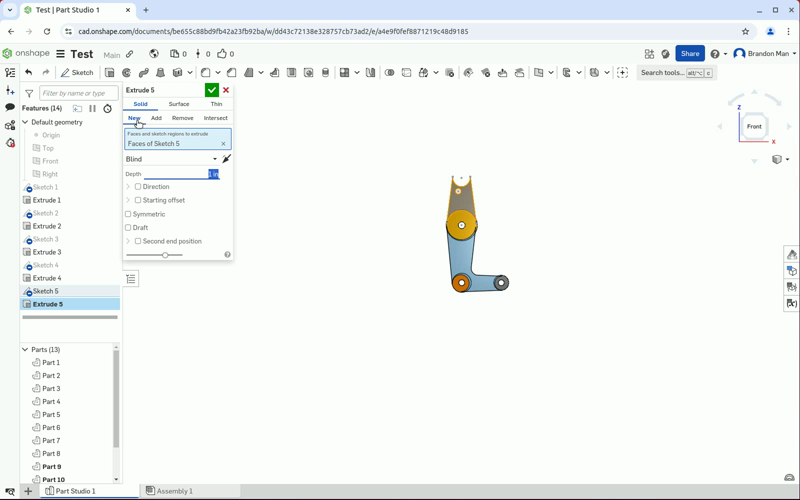
text(0.481)
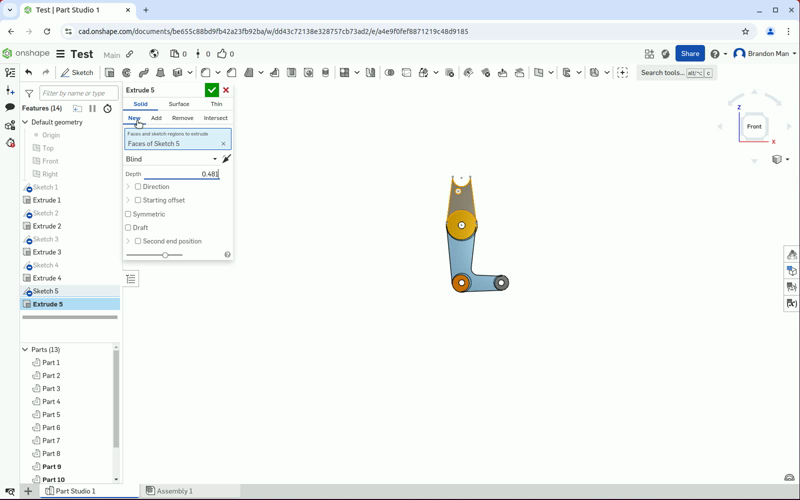
key(enter)
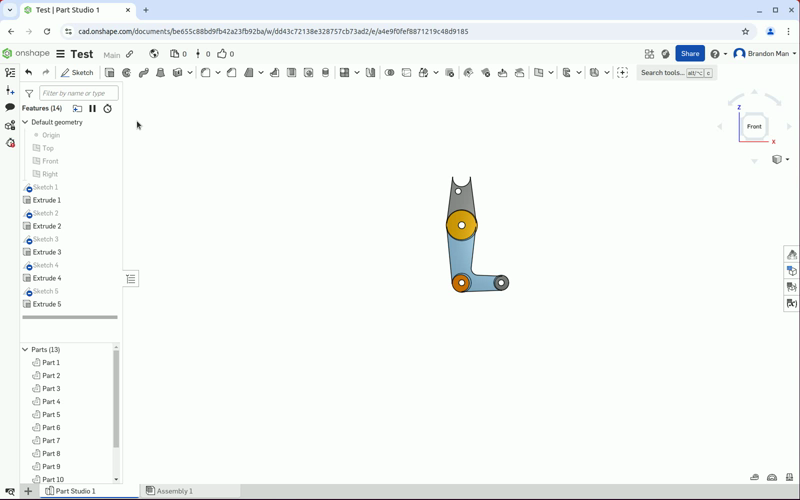
key(shift+h)
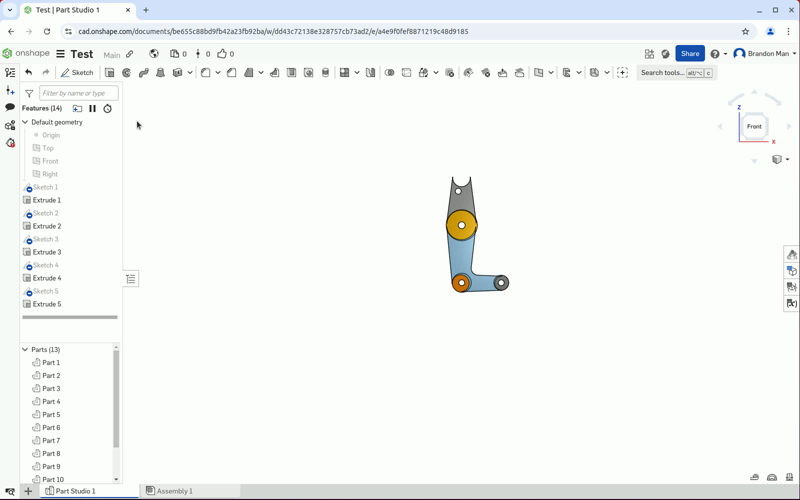
key(shift+h)
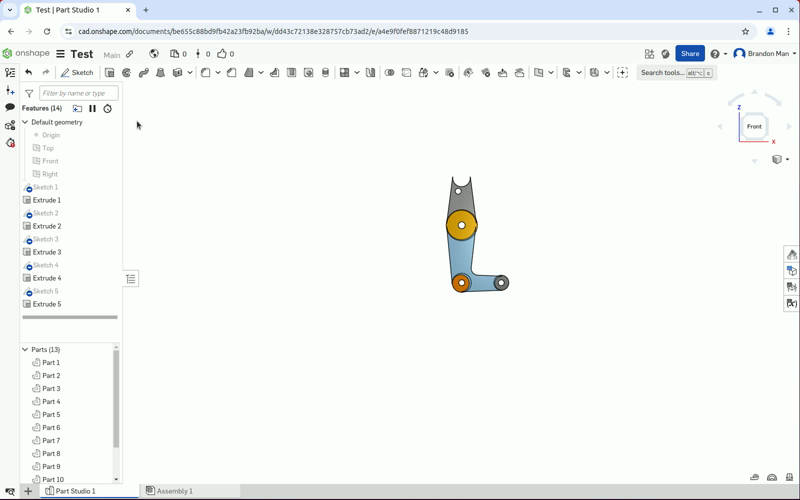
mouse_move(73, 189)
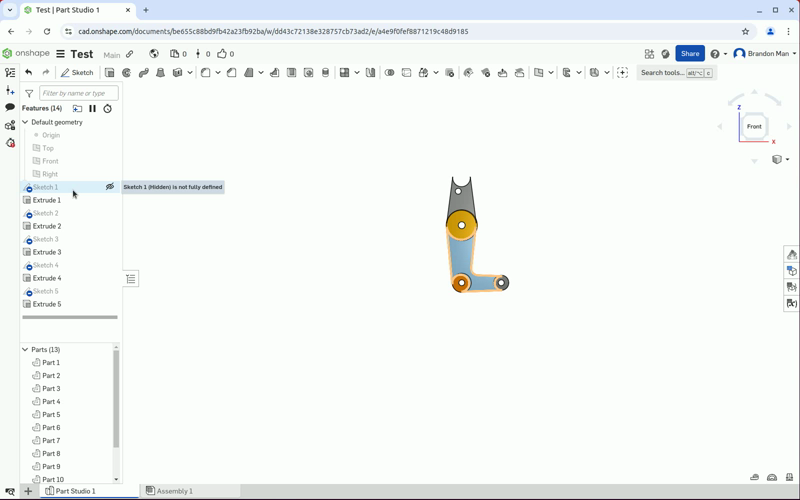
click(73, 189)
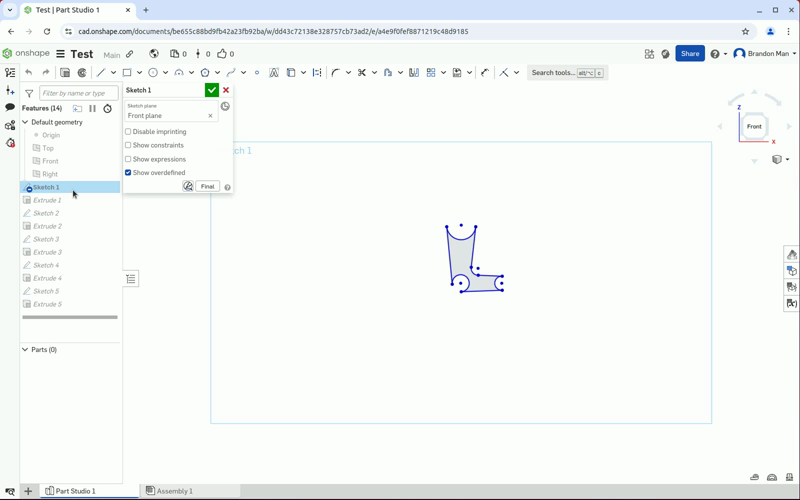
mouse_move(229, 92)
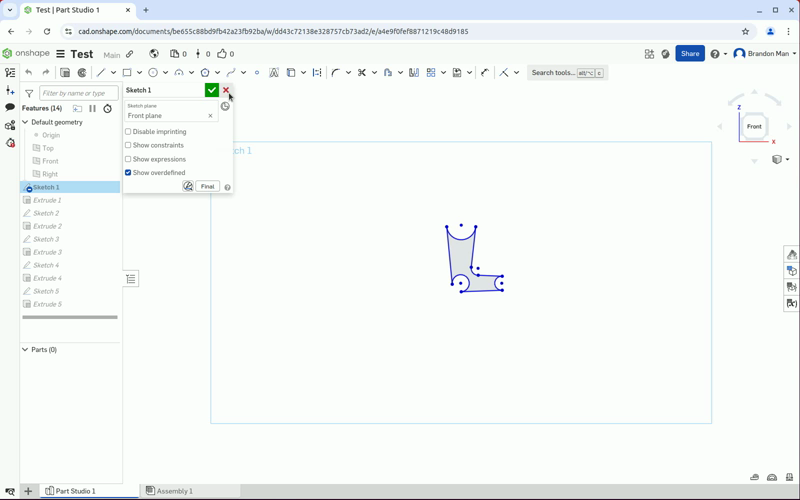
click(229, 92)
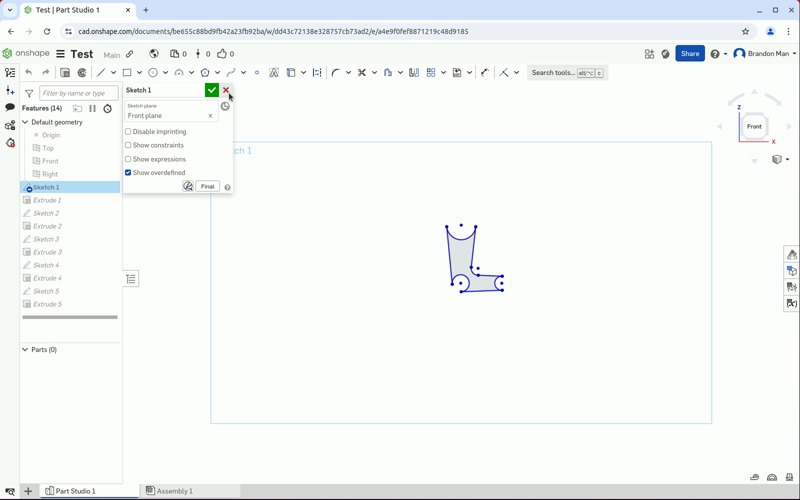
key(shift+s)
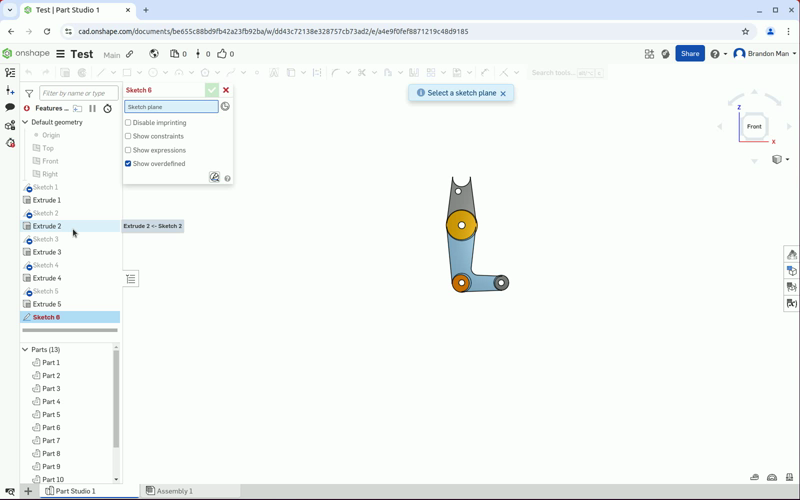
scroll(3)
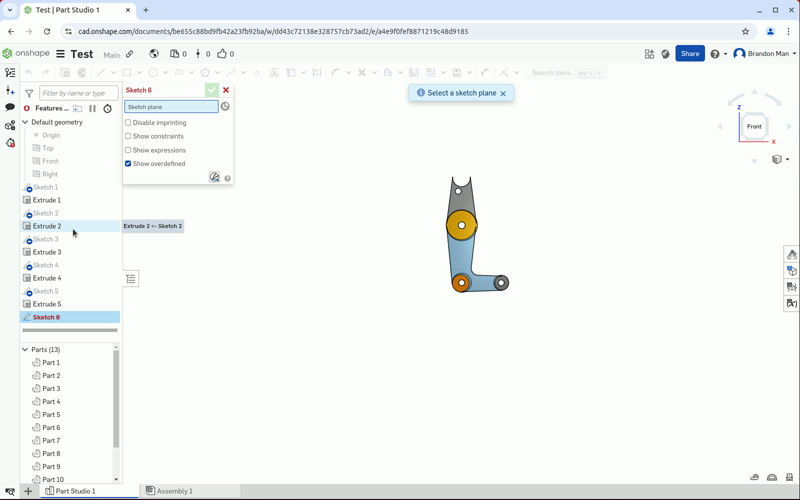
mouse_move(73, 163)
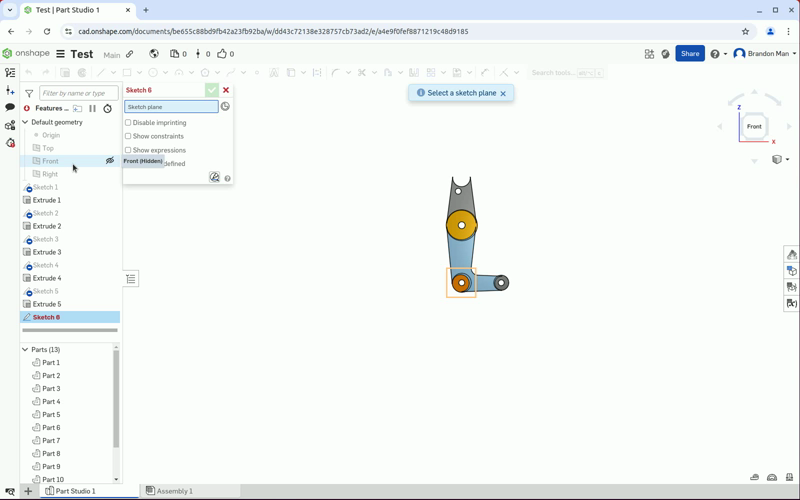
click(73, 163)
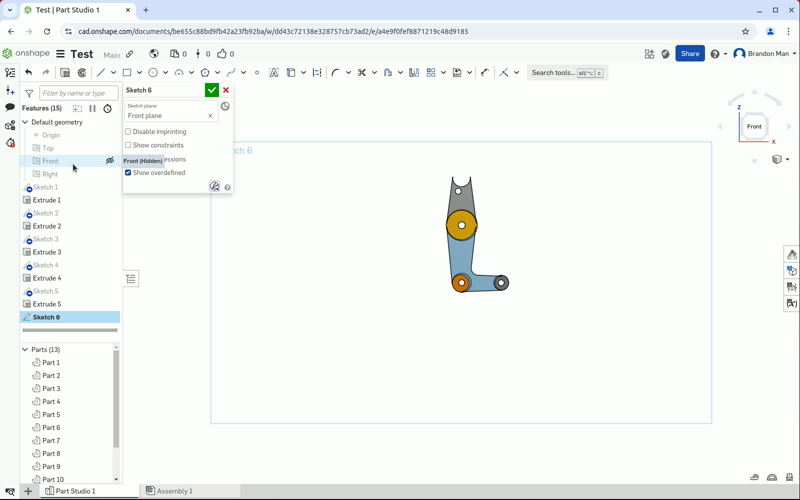
mouse_move(69, 352)
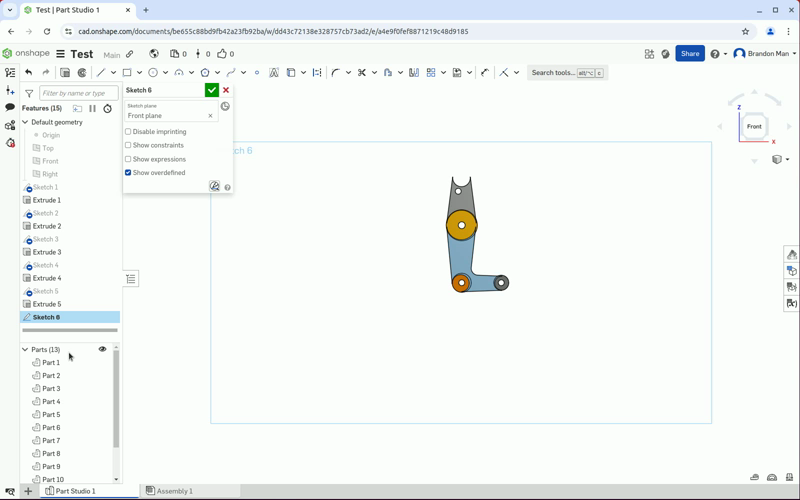
key(y)
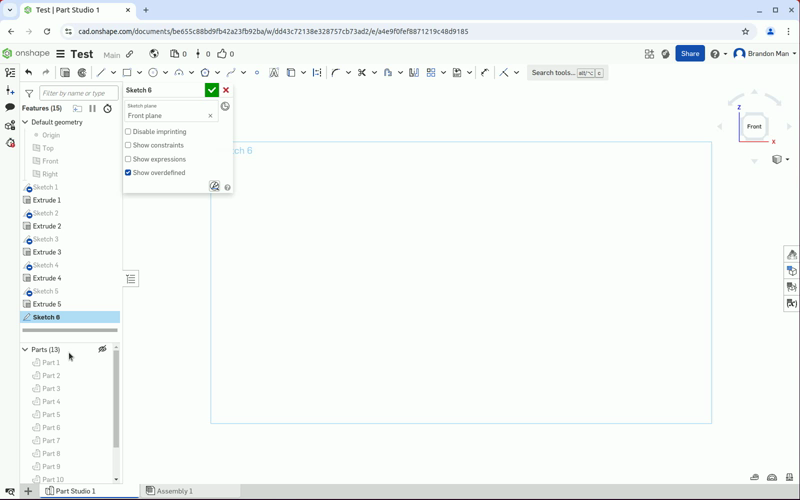
key(c)
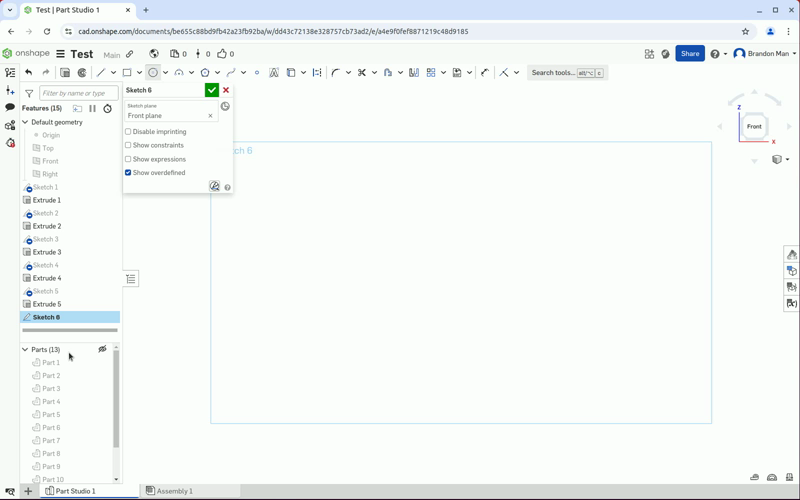
key_down(shift)
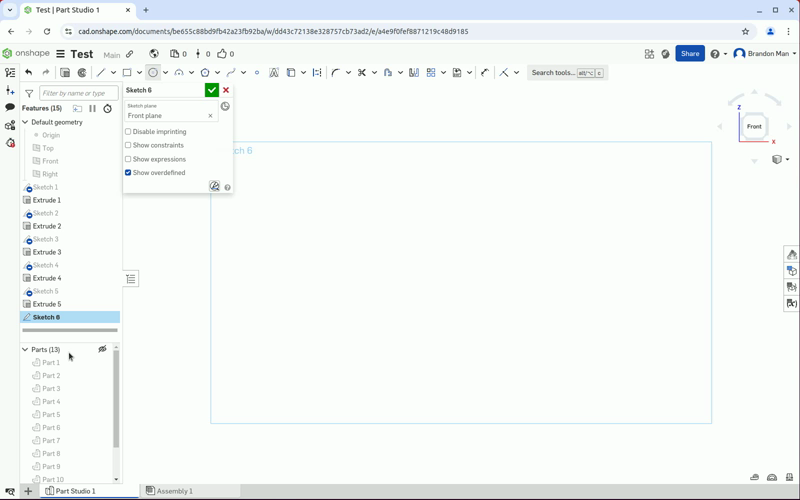
mouse_move(461, 178)
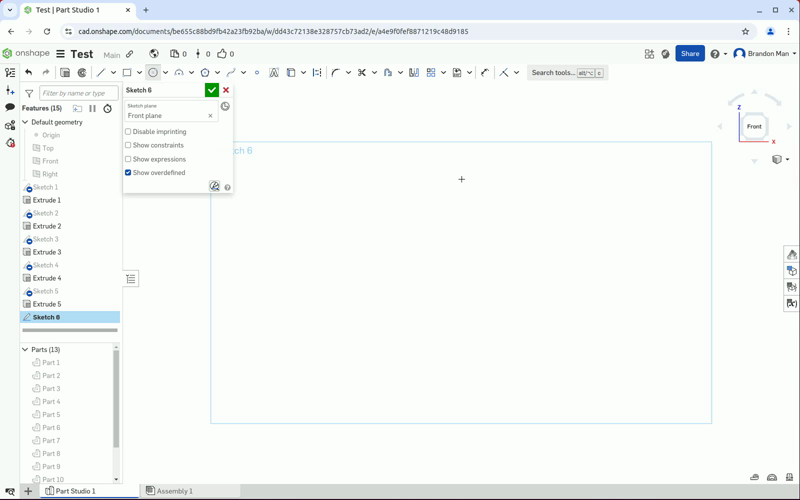
click(461, 178)
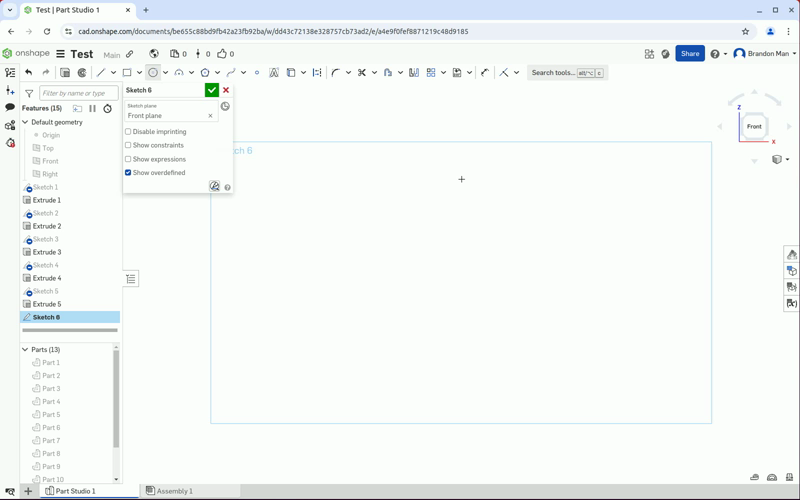
key_up(shift)
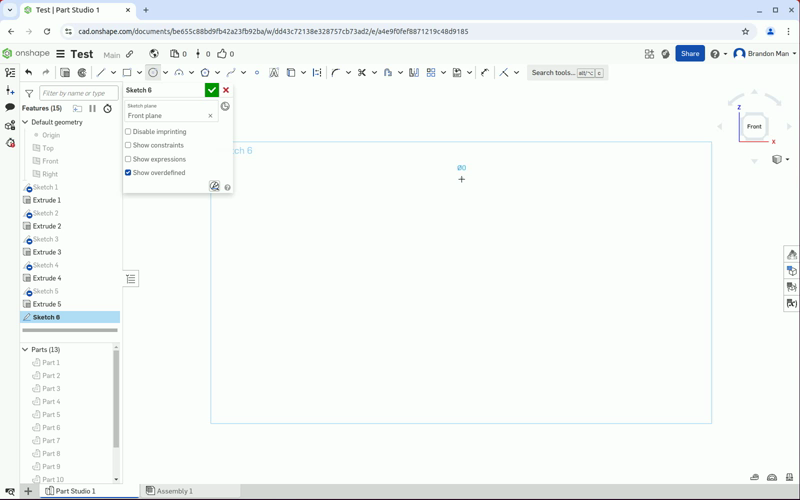
mouse_move(471, 178)
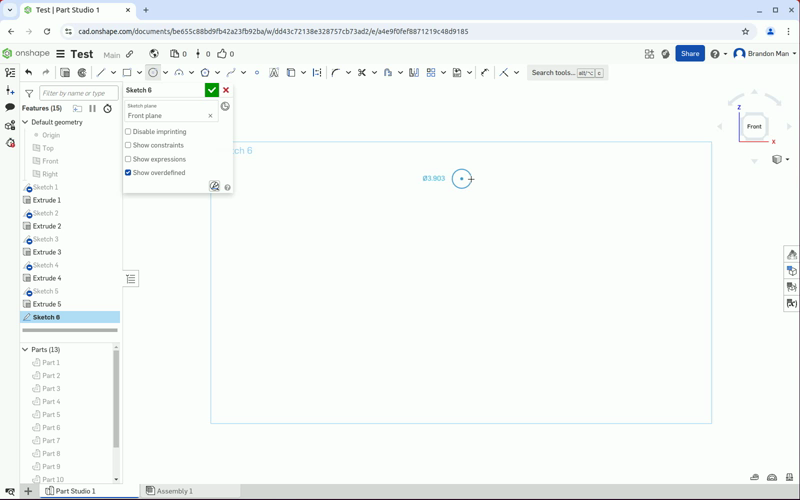
click(471, 178)
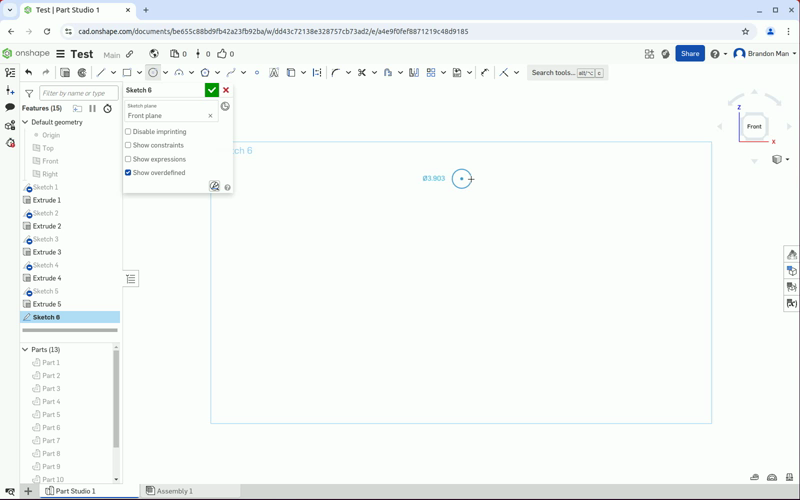
key(esc)
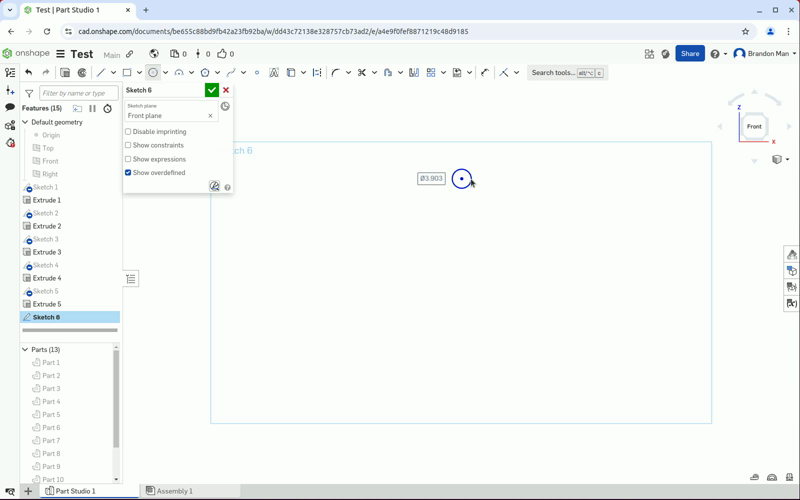
key(c)
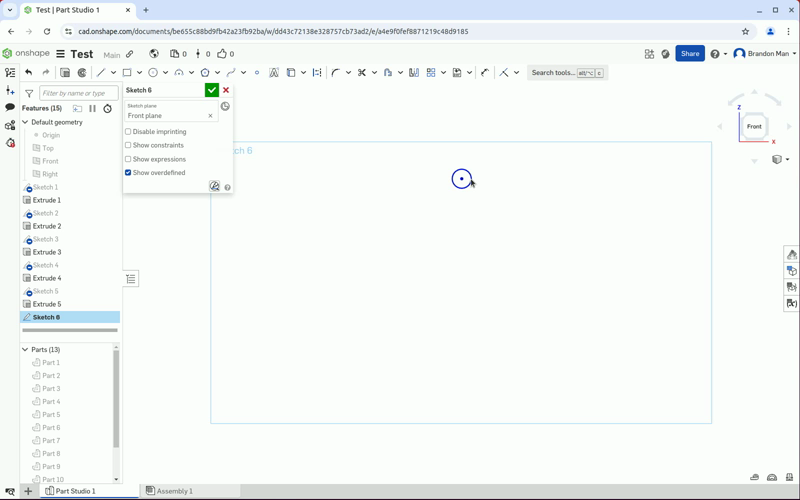
key_down(shift)
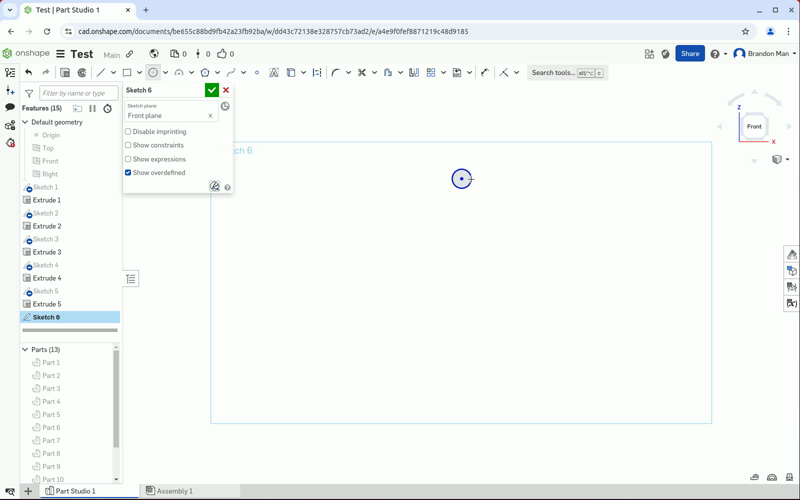
mouse_move(461, 178)
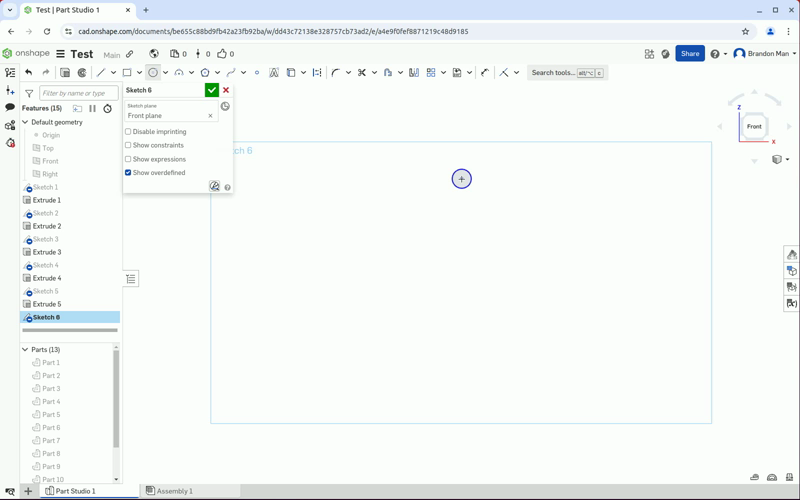
click(461, 178)
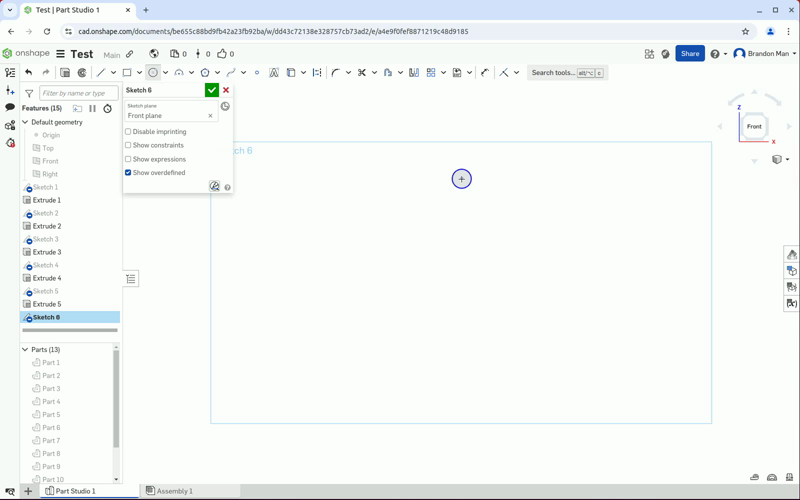
key_up(shift)
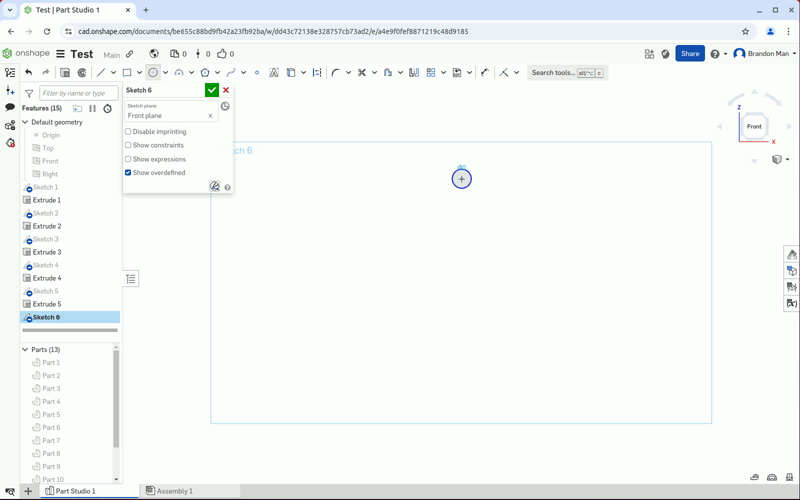
mouse_move(464, 178)
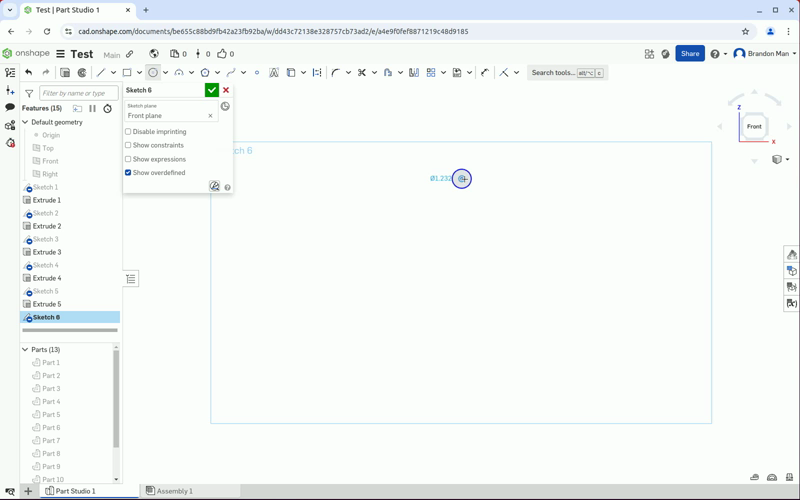
scroll(6)
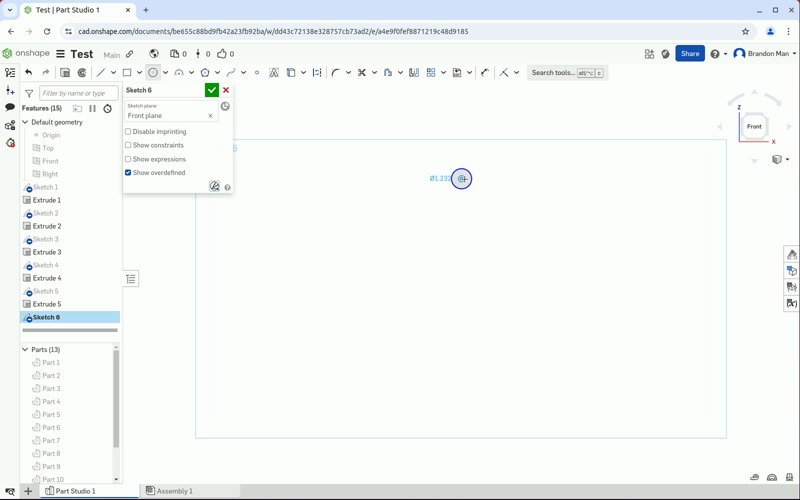
scroll(6)
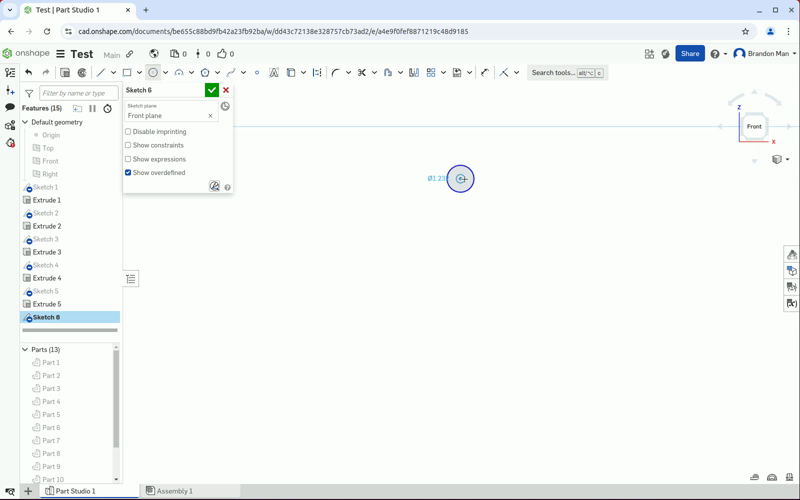
scroll(6)
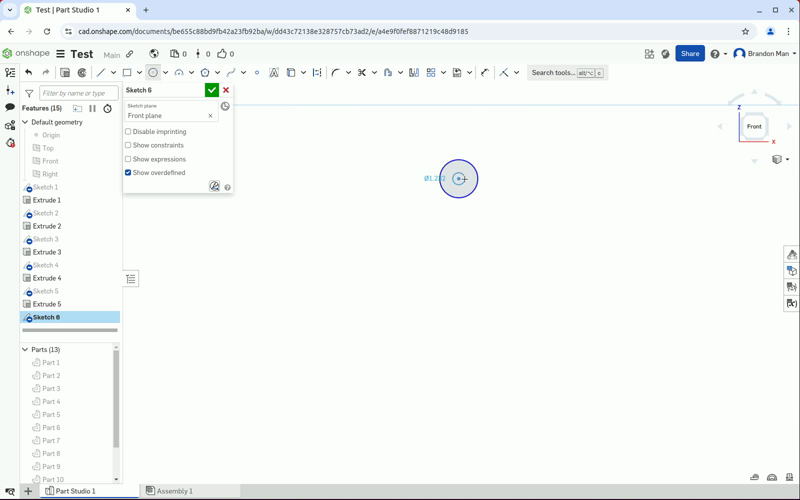
scroll(6)
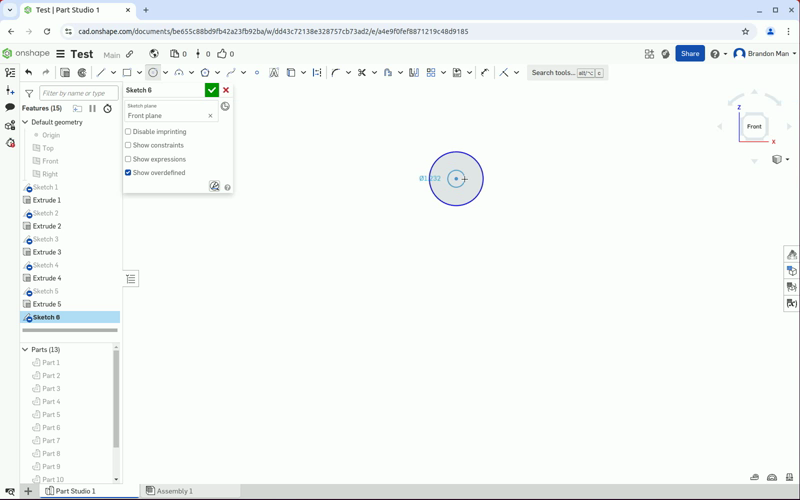
scroll(6)
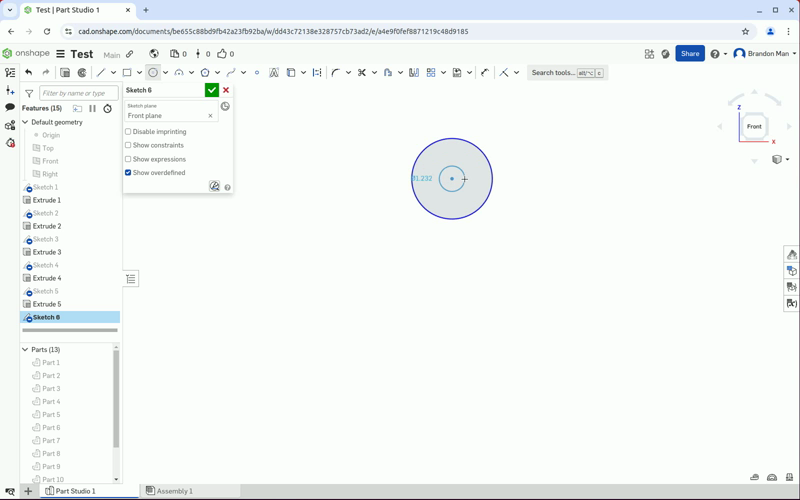
scroll(6)
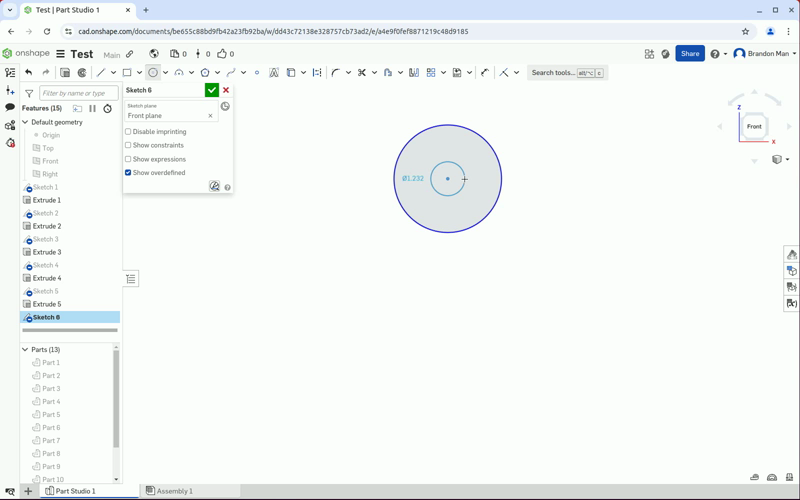
scroll(6)
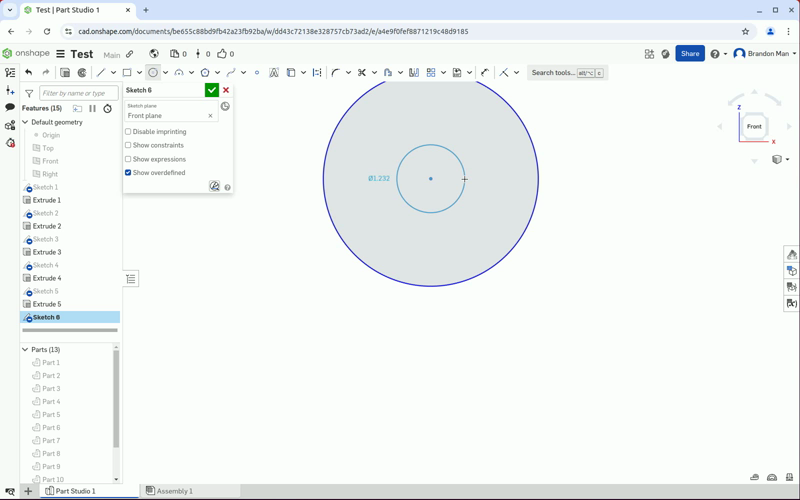
click(464, 178)
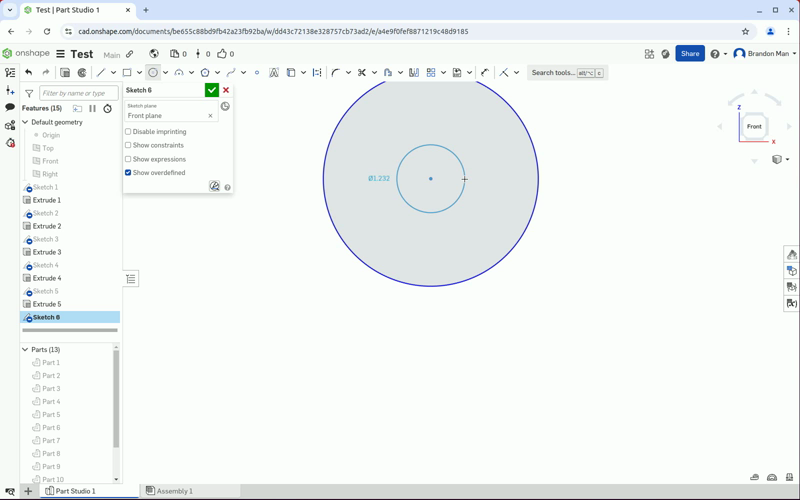
scroll(-6)
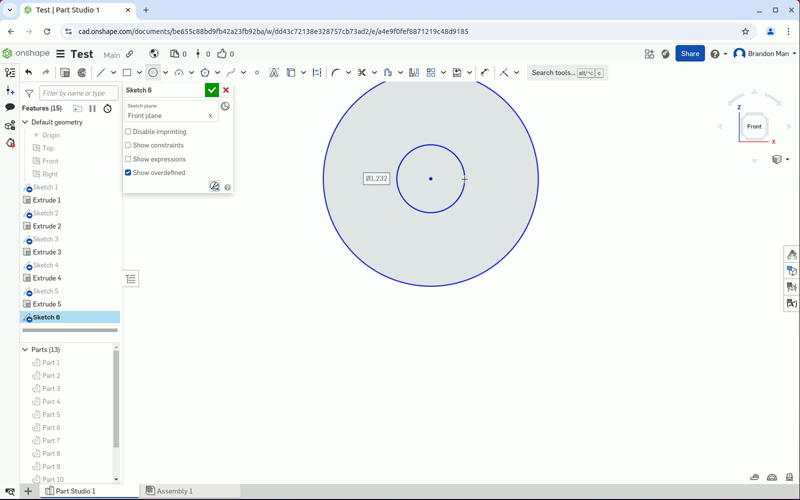
scroll(-6)
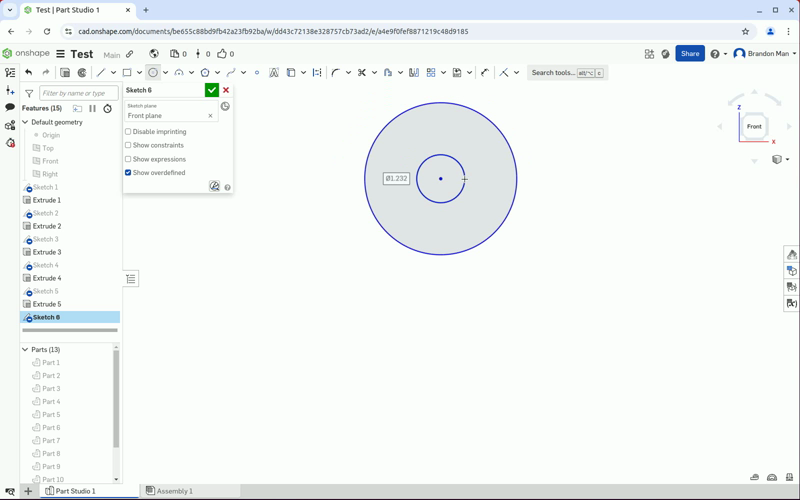
scroll(-6)
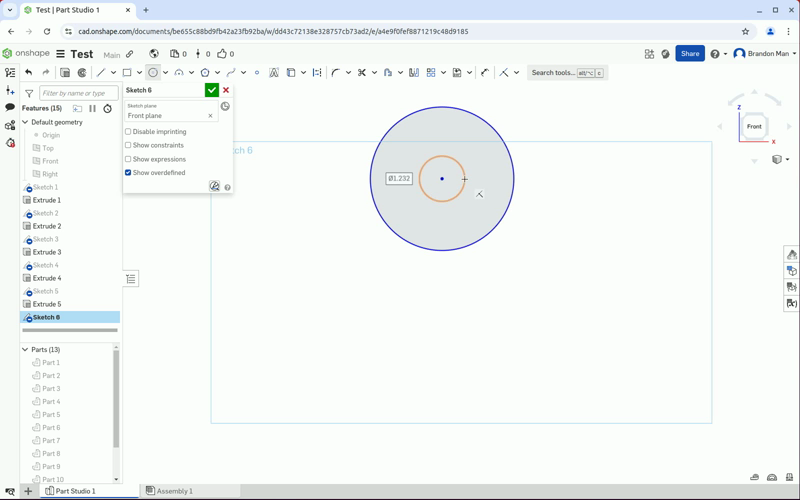
scroll(-6)
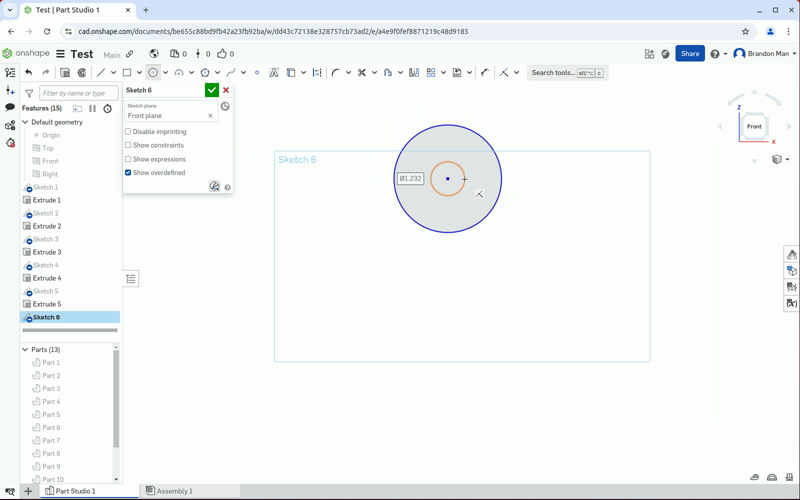
scroll(-6)
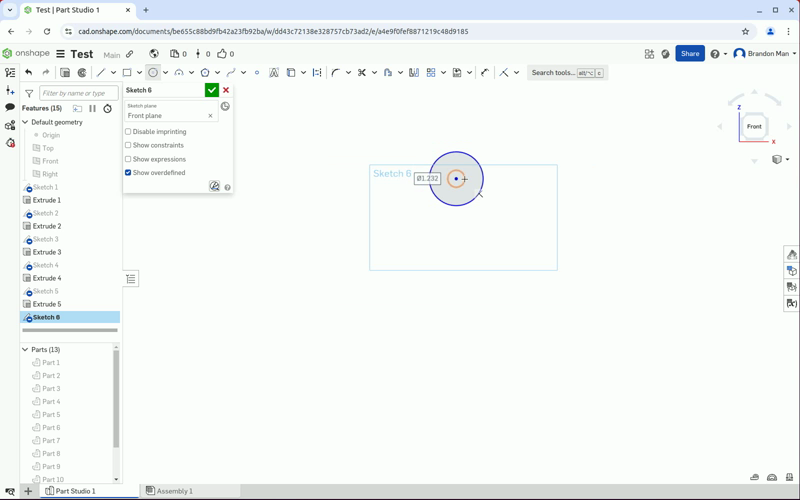
scroll(-6)
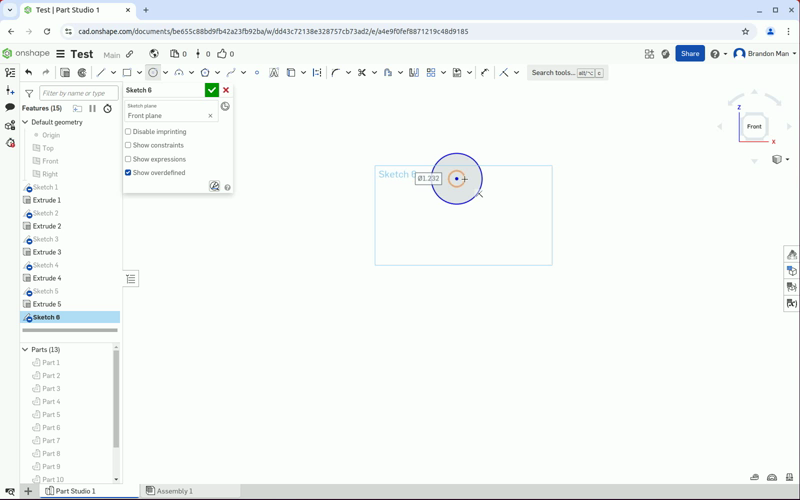
scroll(-6)
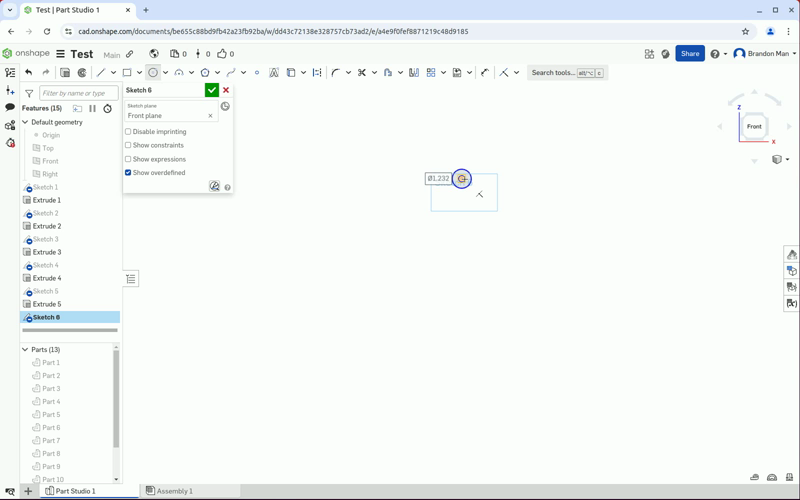
key(esc)
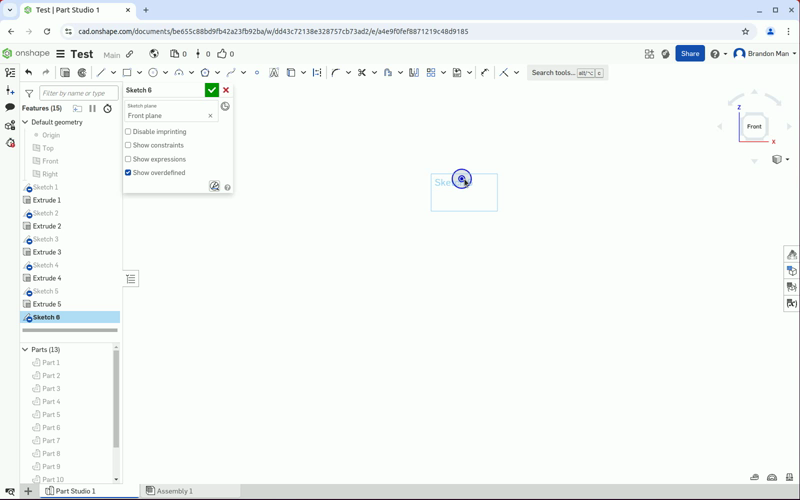
mouse_move(463, 170)
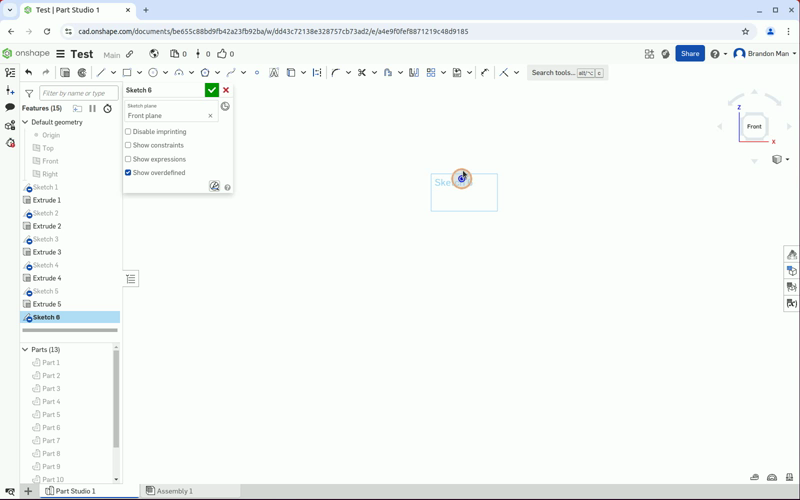
scroll(6)
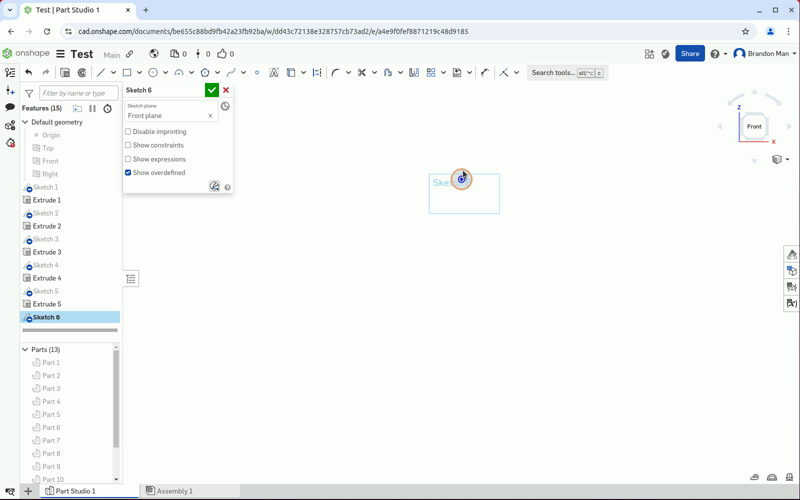
scroll(6)
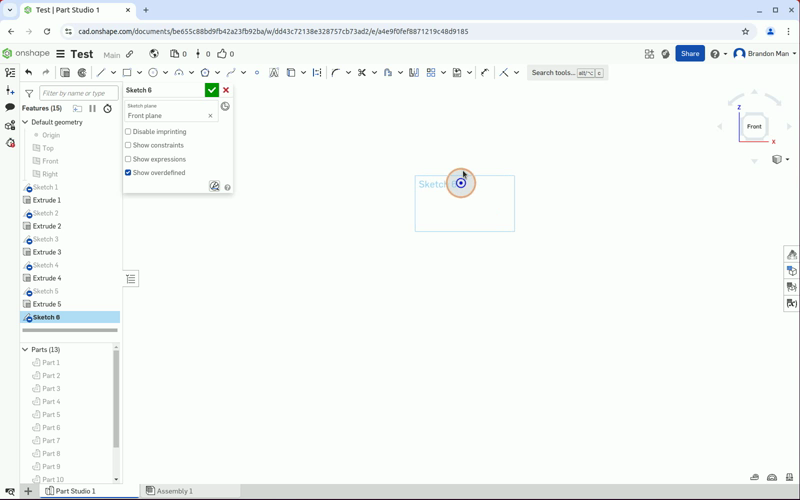
scroll(6)
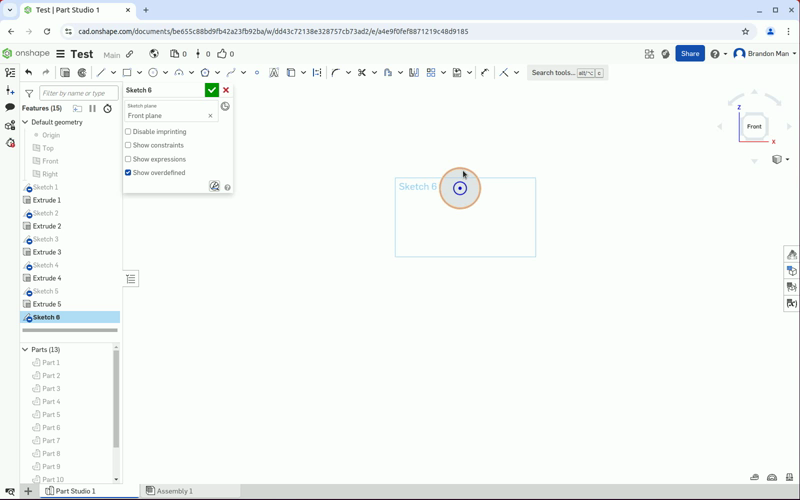
scroll(6)
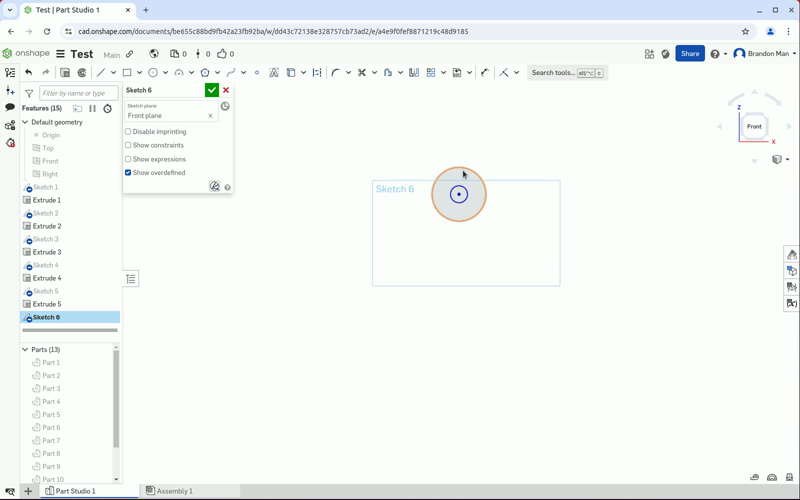
scroll(6)
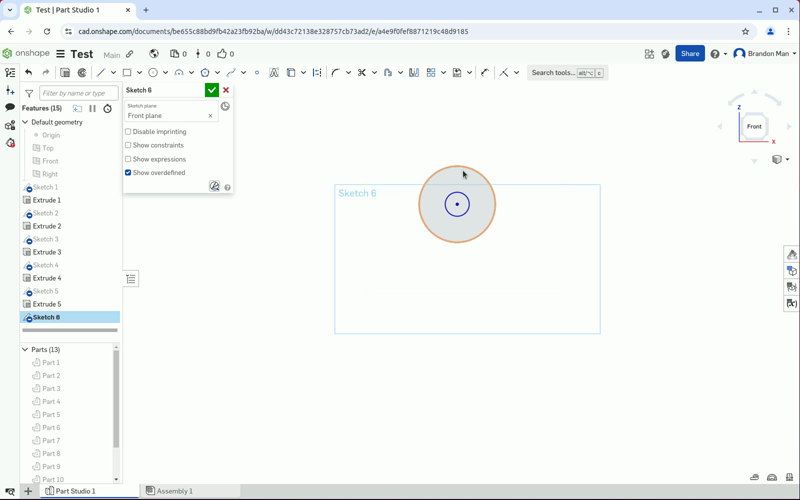
scroll(6)
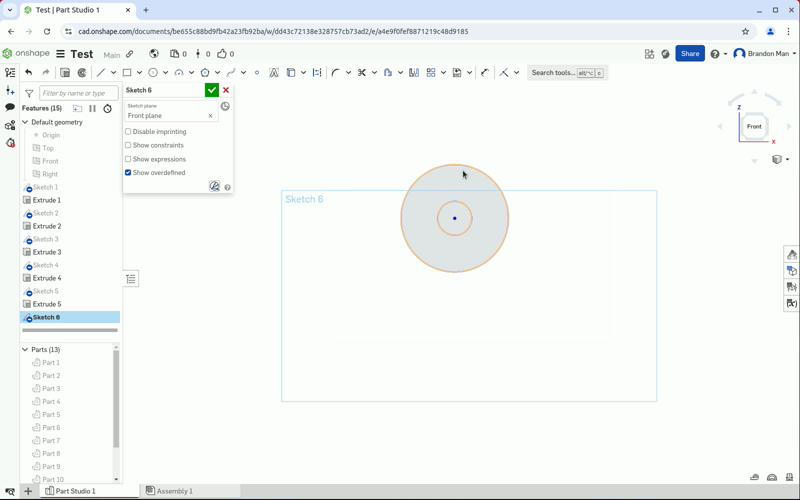
scroll(6)
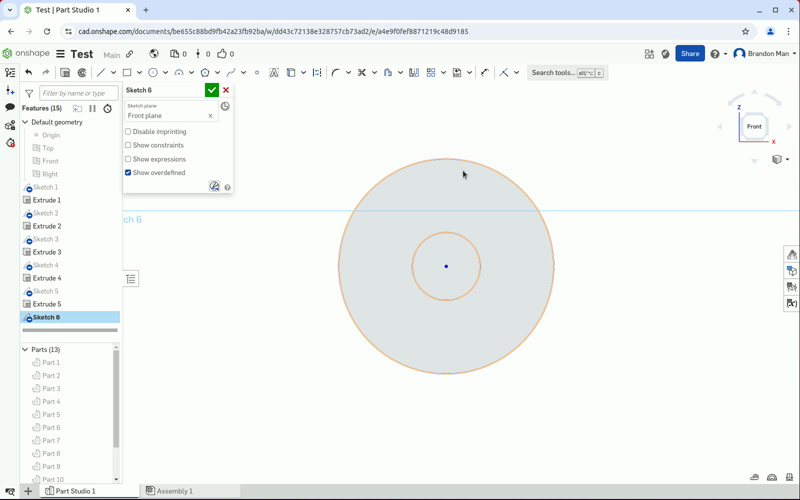
click(463, 170)
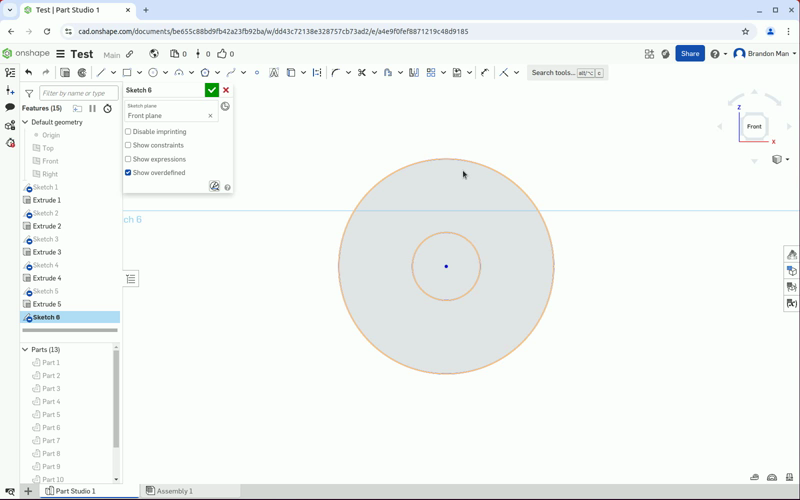
scroll(-6)
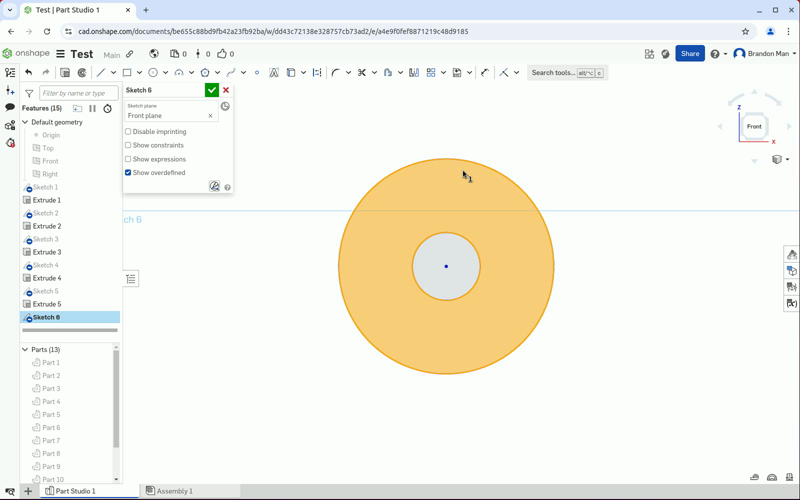
scroll(-6)
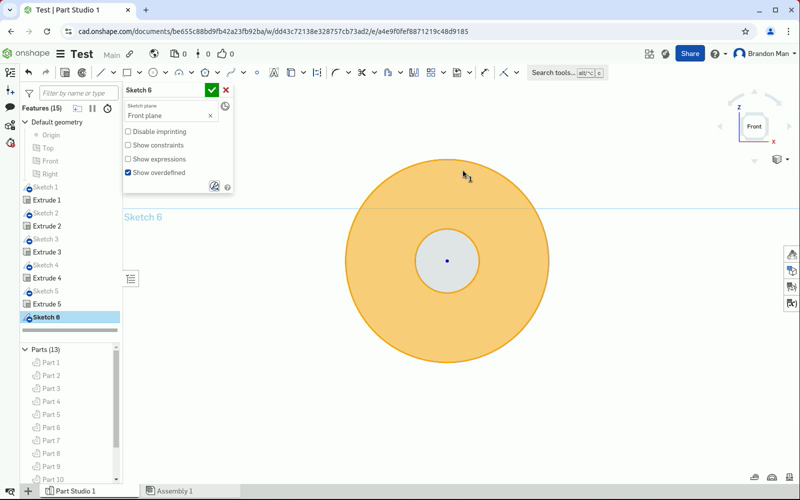
scroll(-6)
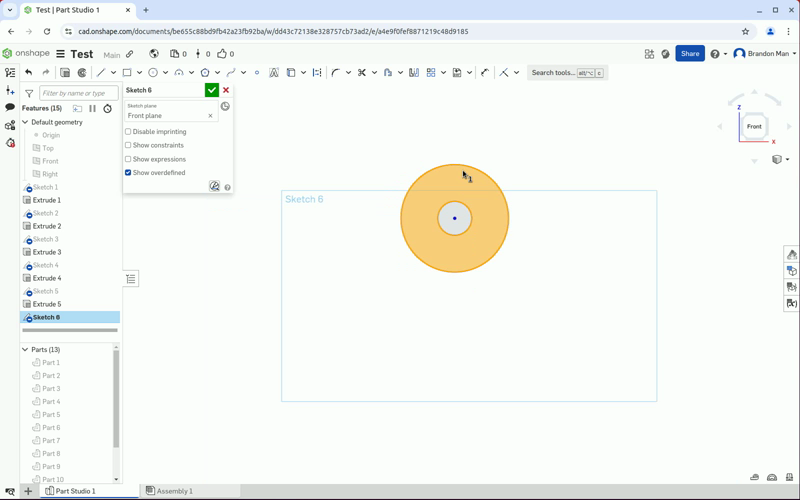
scroll(-6)
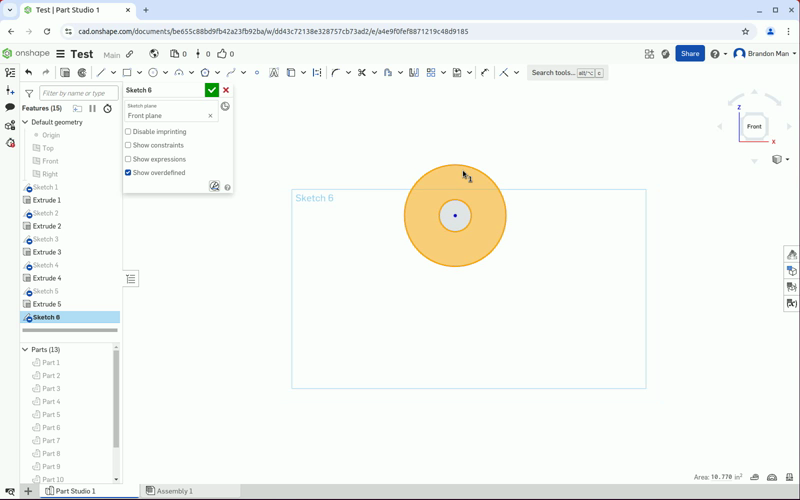
scroll(-6)
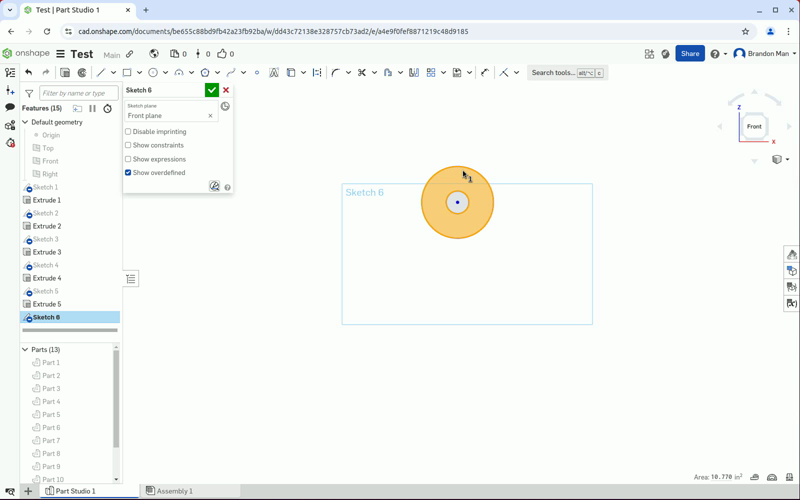
scroll(-6)
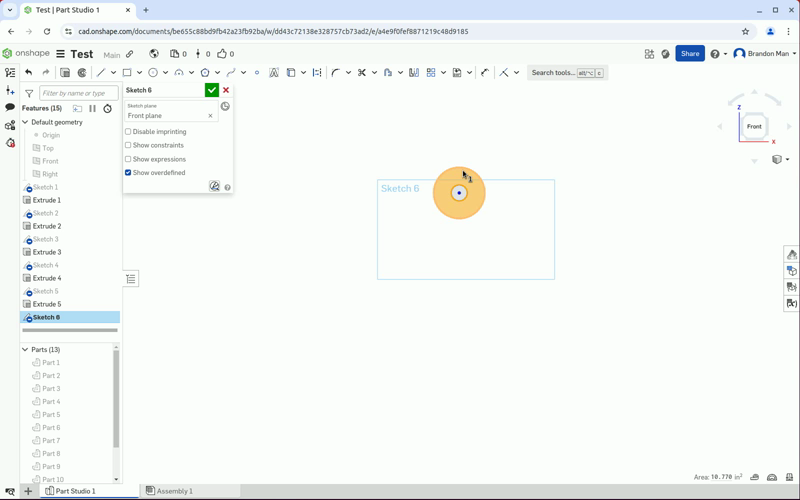
scroll(-6)
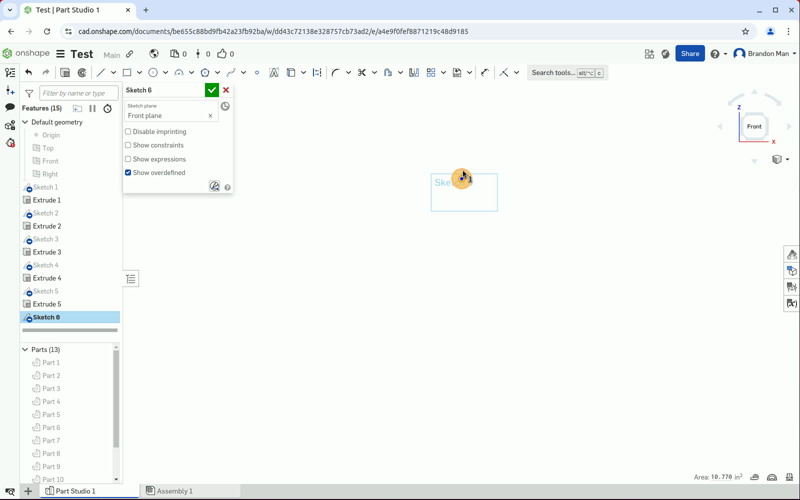
mouse_move(69, 352)
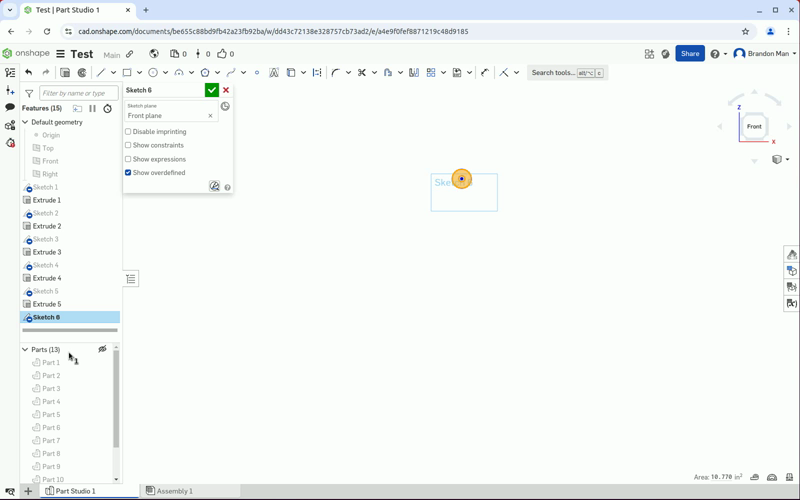
key(shift+y)
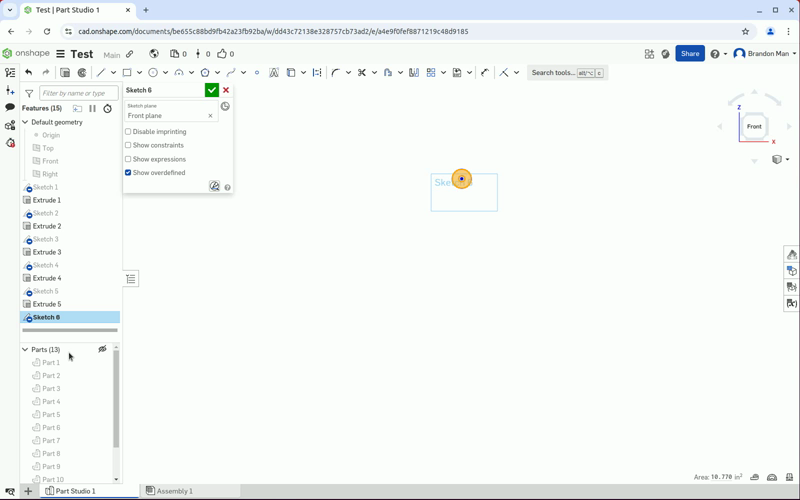
key(shift+e)
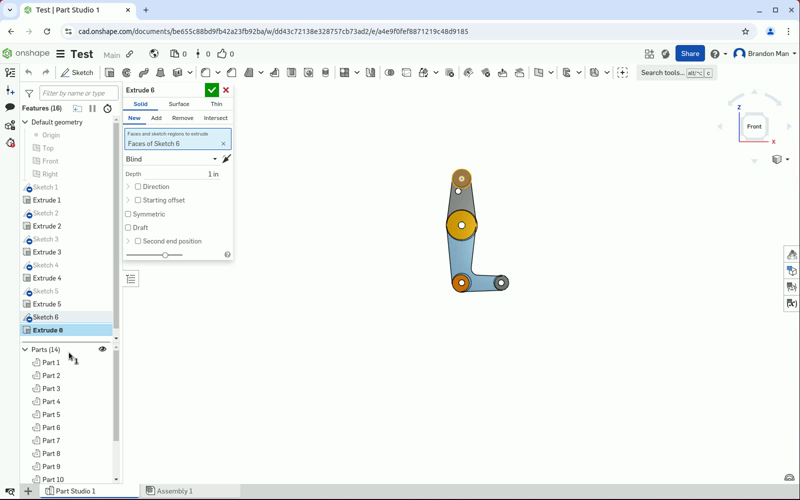
mouse_move(143, 106)
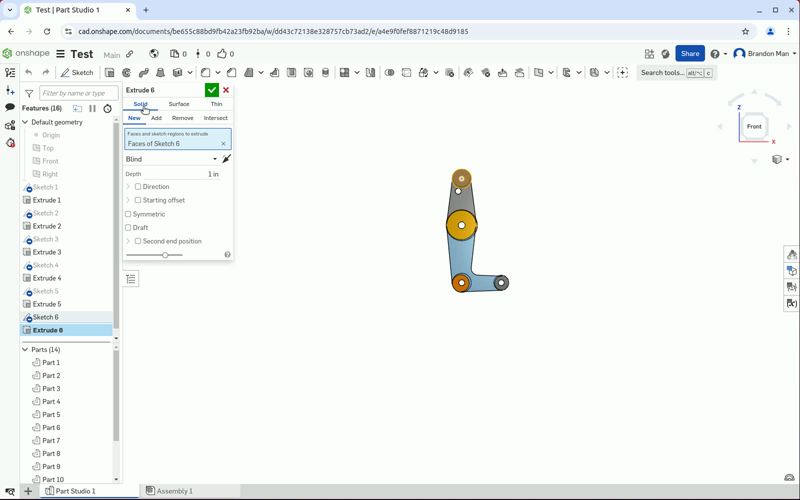
click(143, 106)
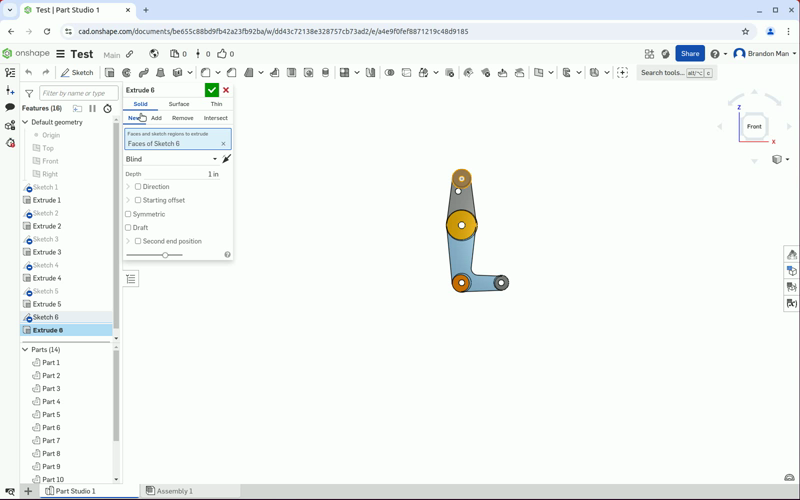
mouse_move(137, 120)
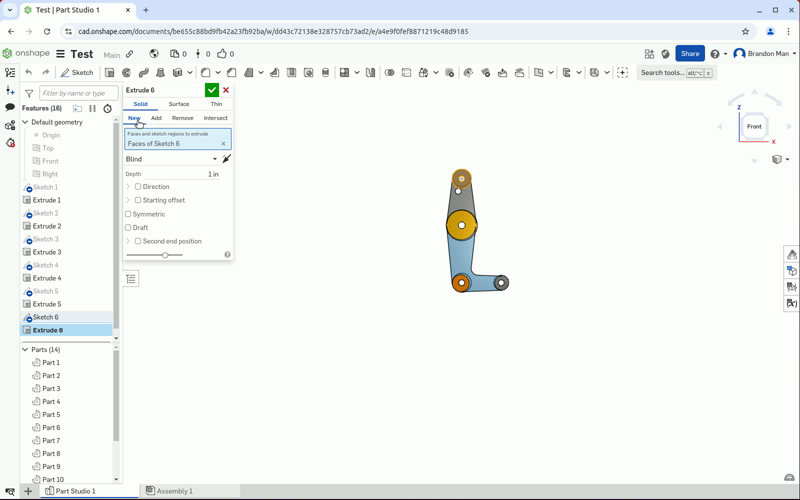
click(137, 120)
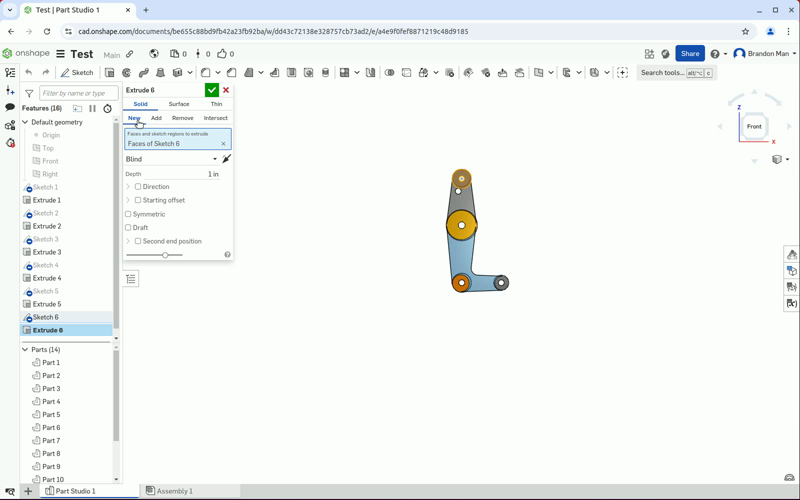
key(tab, 4)
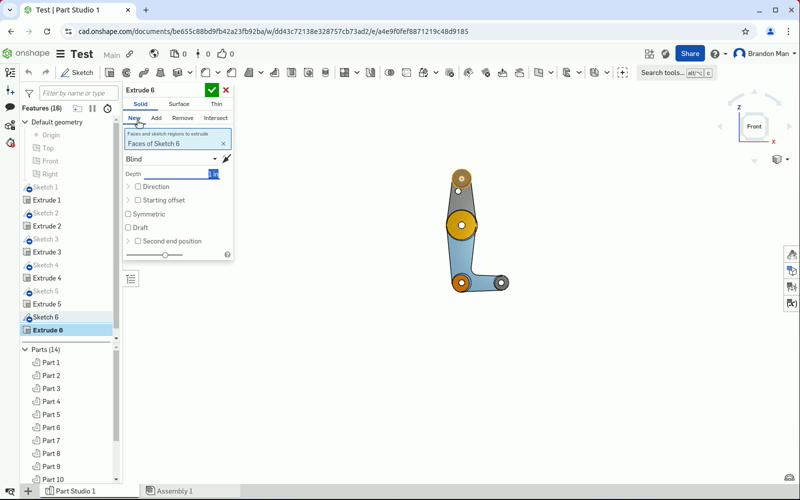
text(0.481)
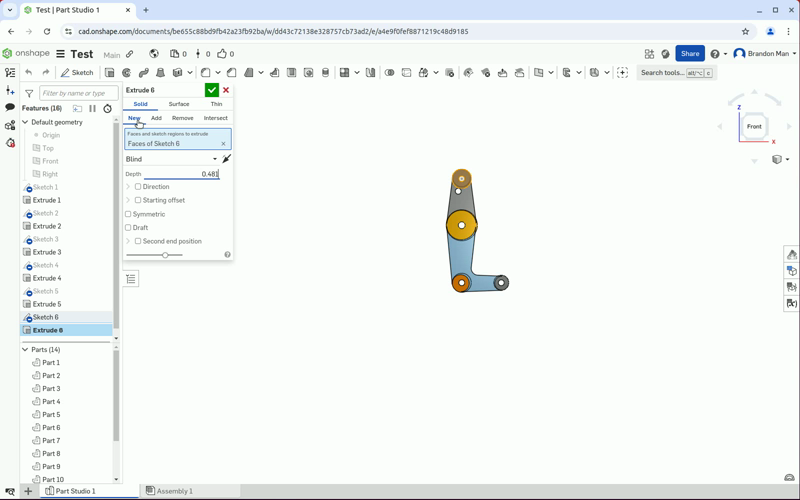
key(enter)
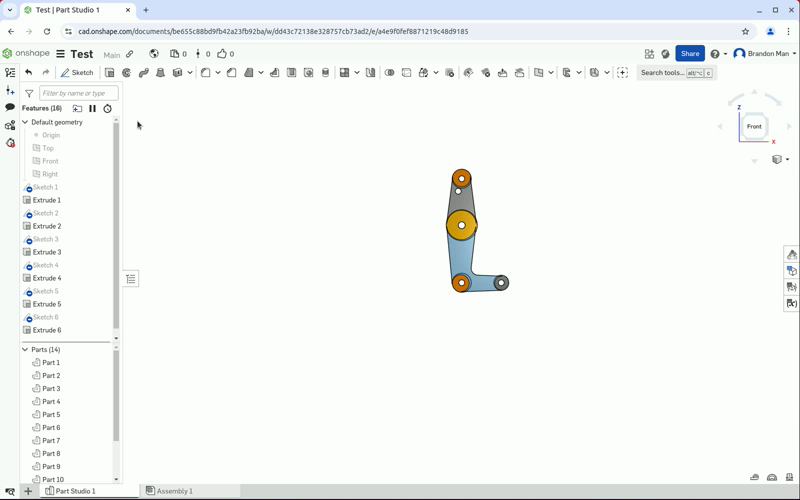
key(shift+h)
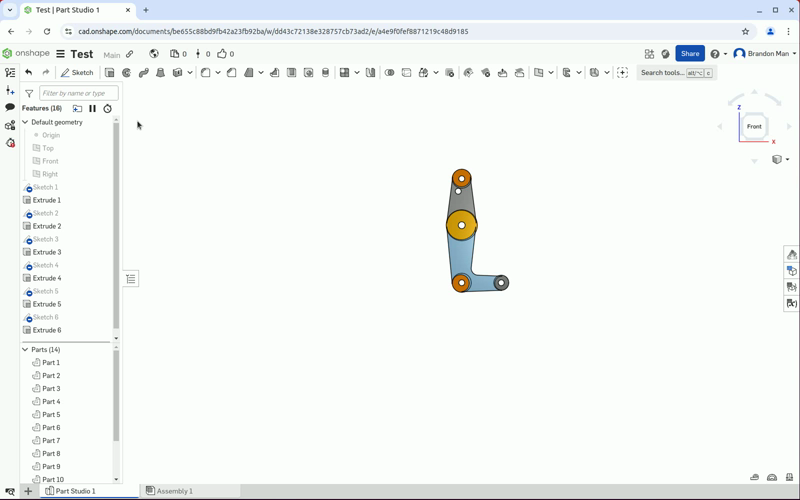
key(shift+h)
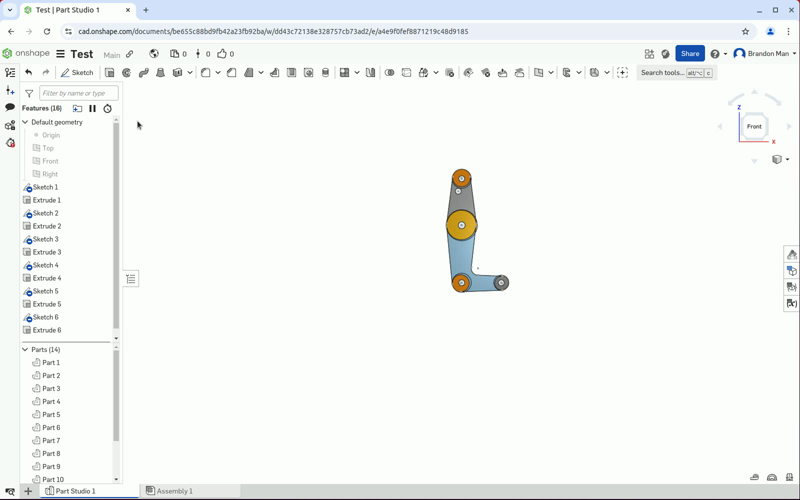
key(shift+7)
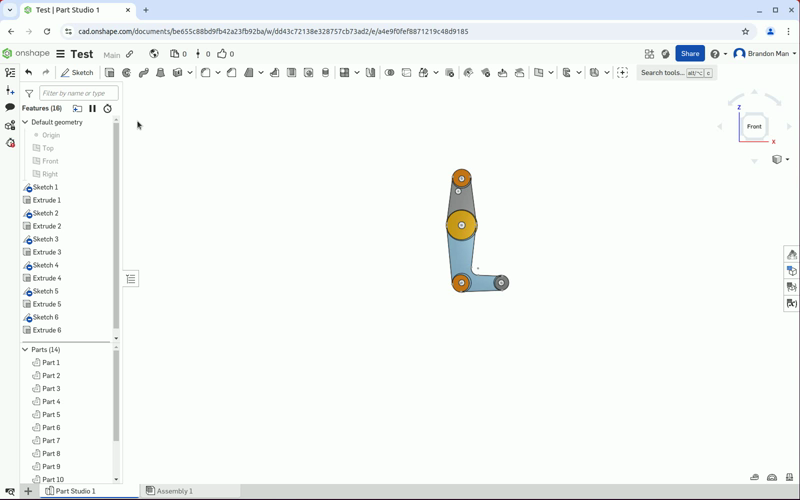
key(left, 2)
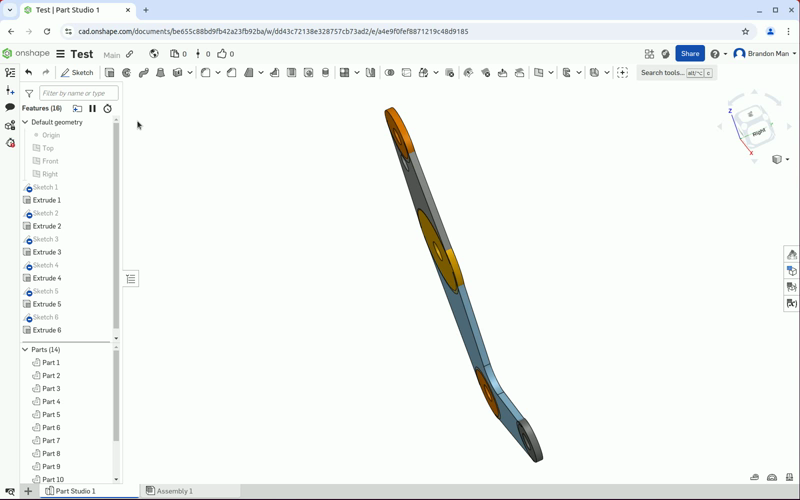
key(down, 2)
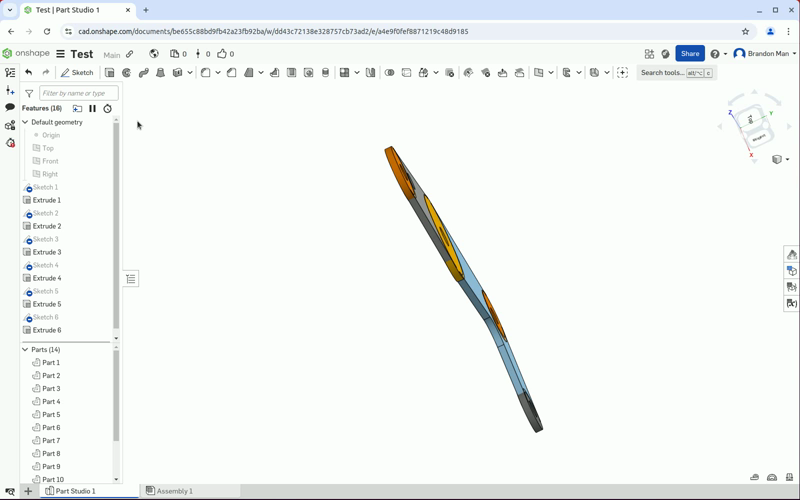
key(up, 2)
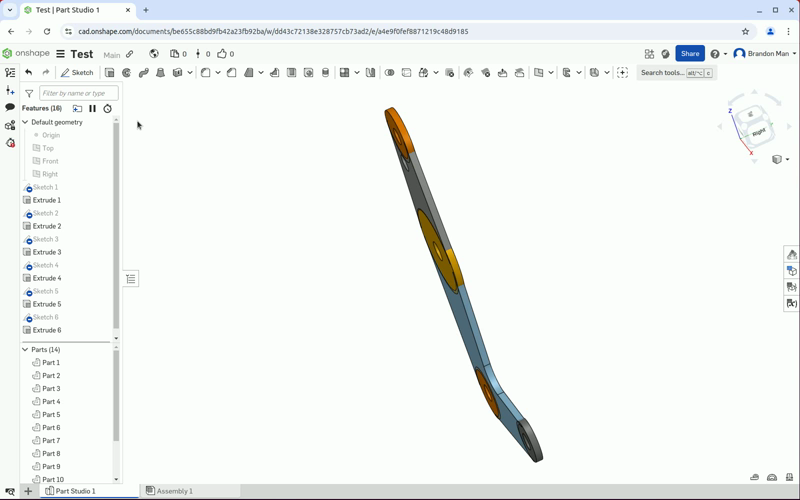
key(right, 2)
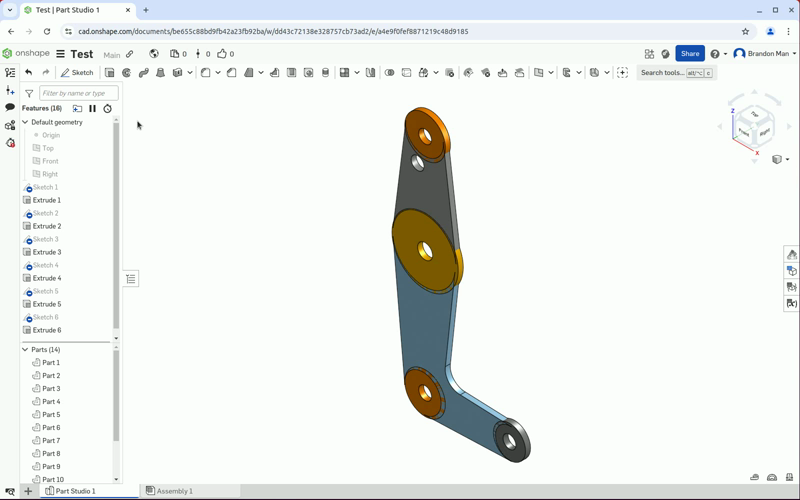
mouse_move(69, 189)
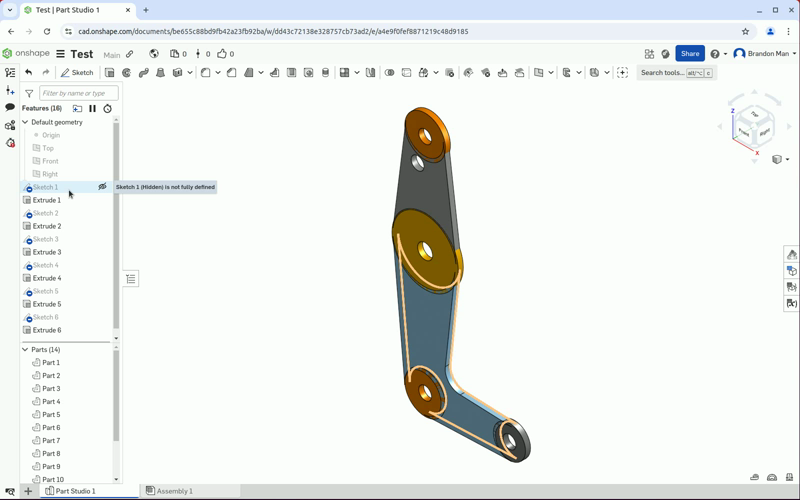
click(69, 189)